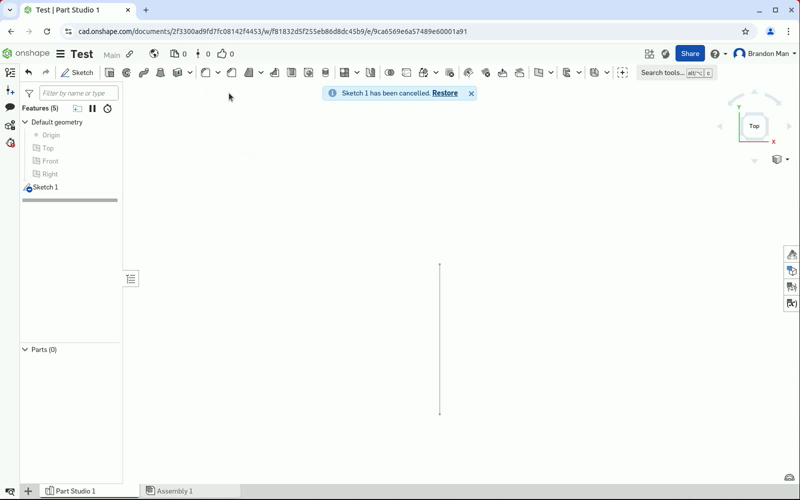
key(shift+h)
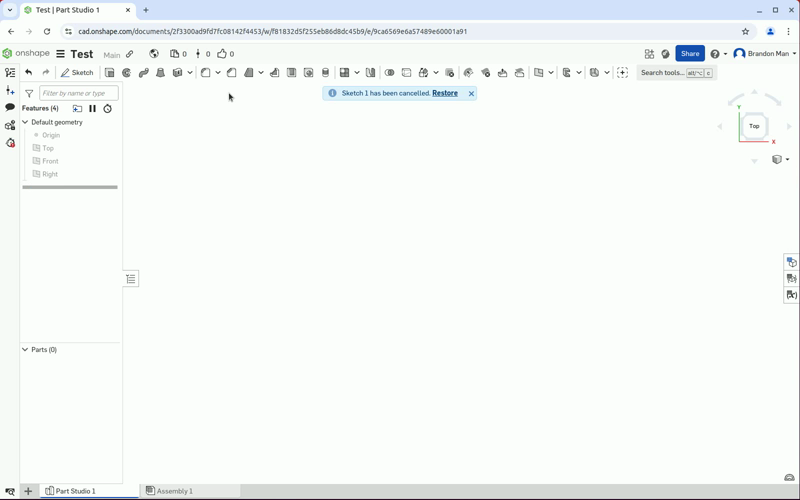
mouse_move(73, 352)
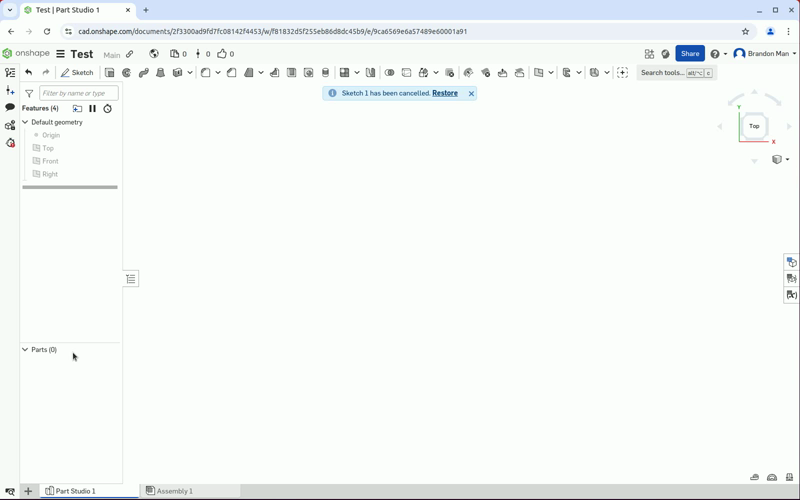
key(y)
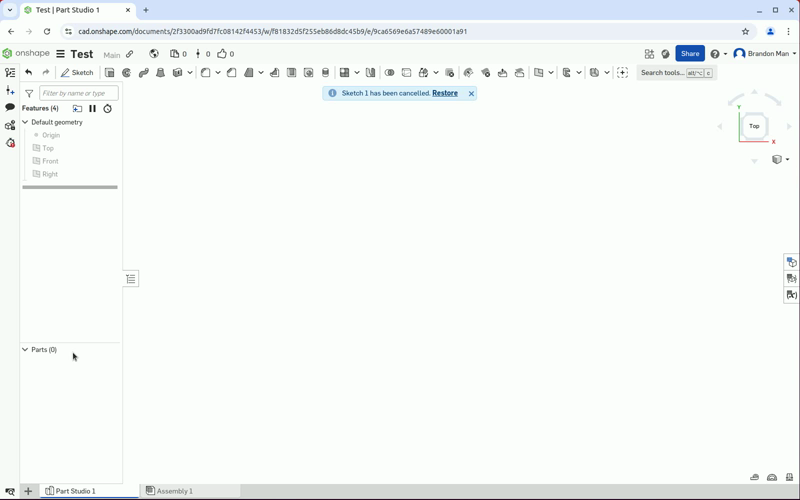
key(shift+p)
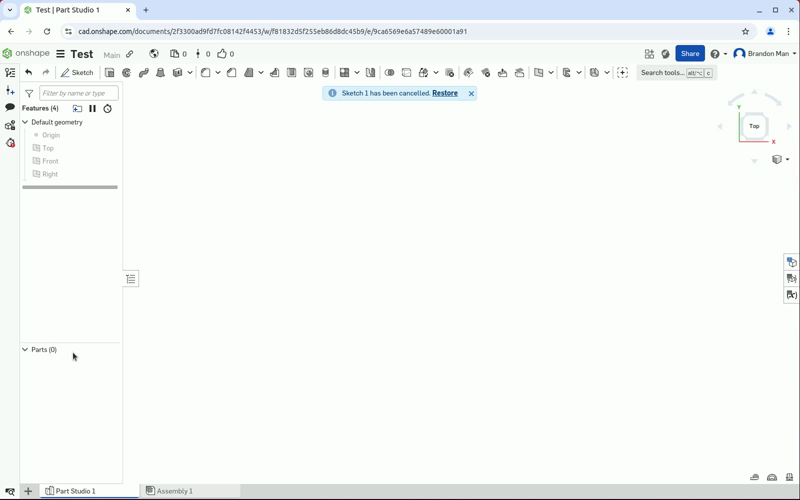
key(space)
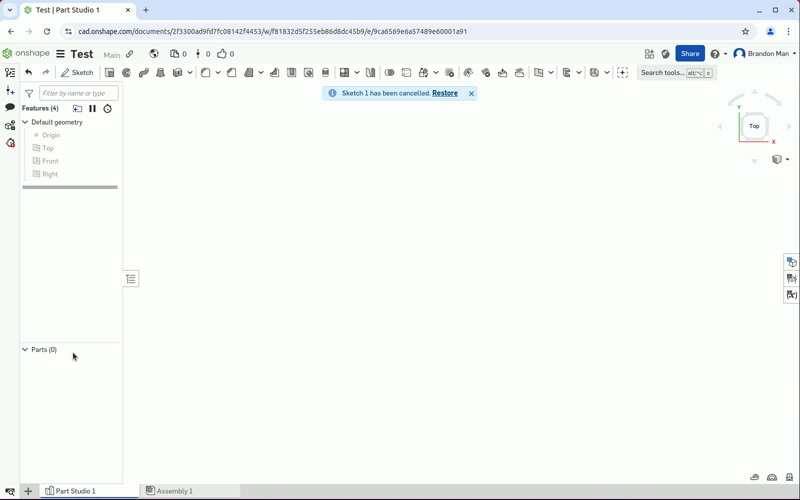
key_down(shift)
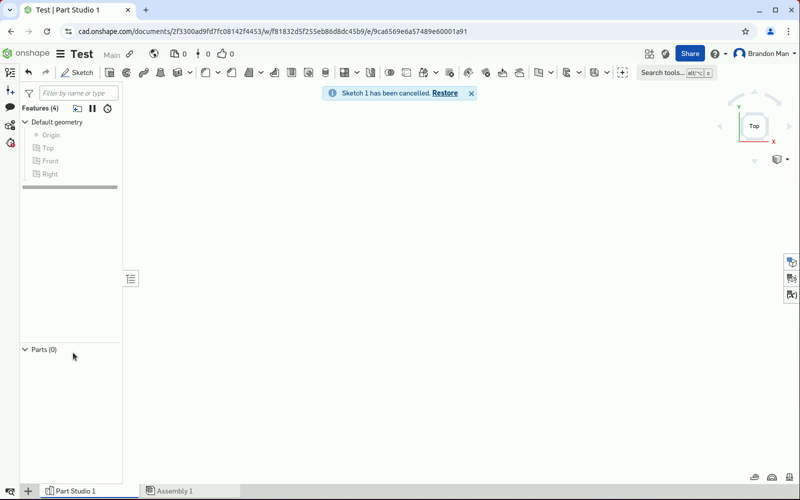
key(up)
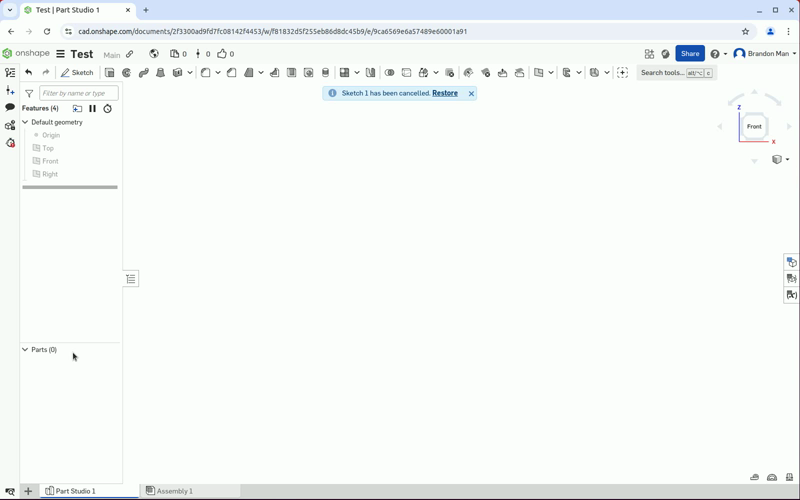
key_up(shift)
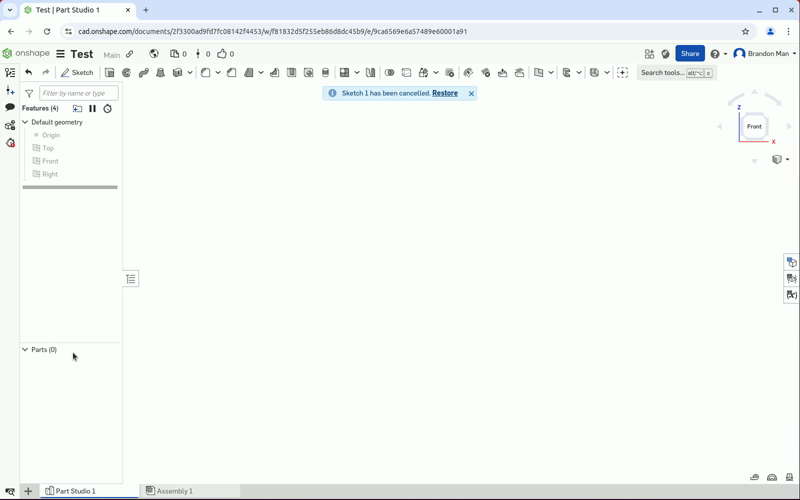
key(space)
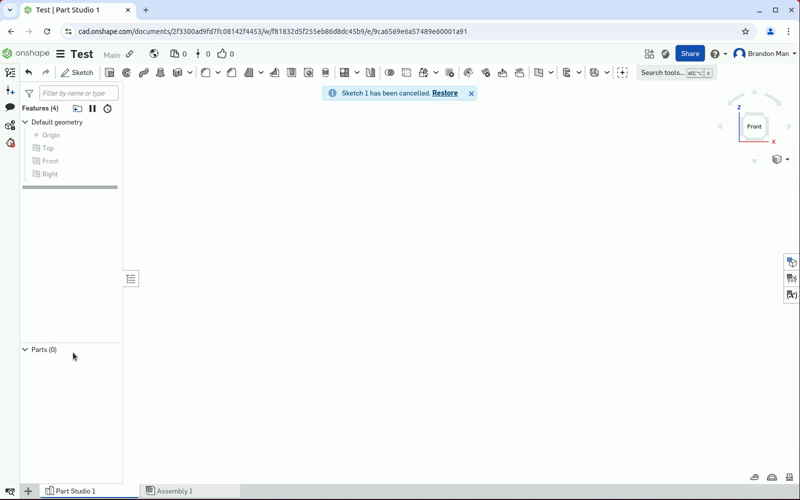
key_down(shift)
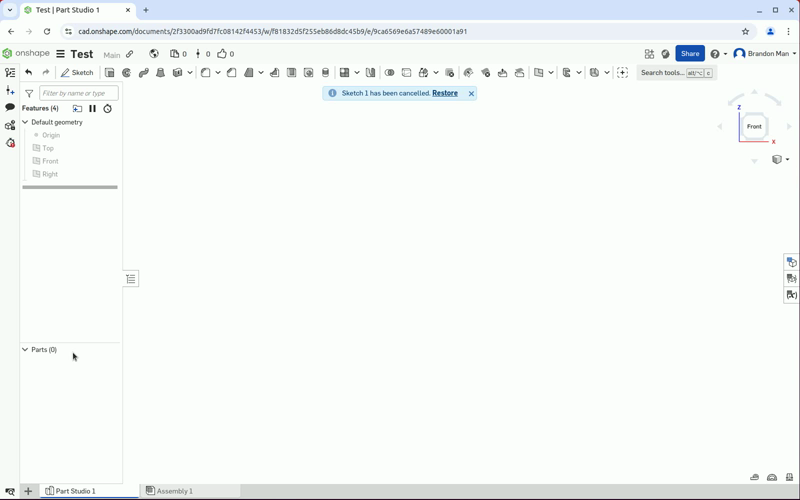
key(left)
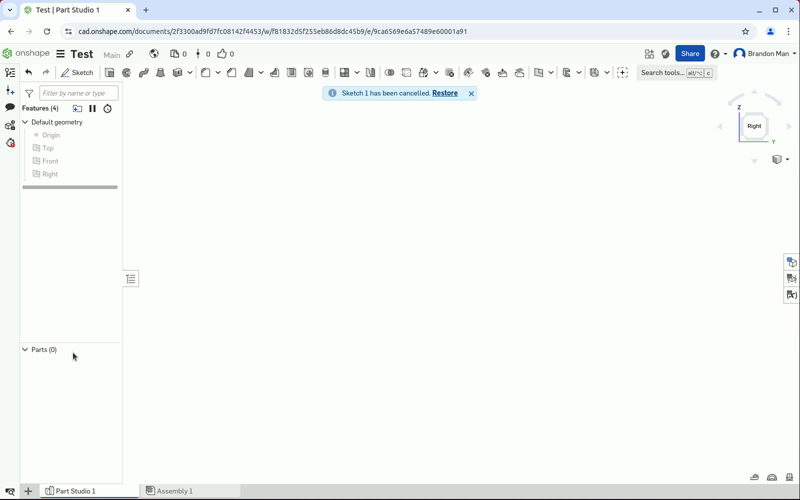
key_up(shift)
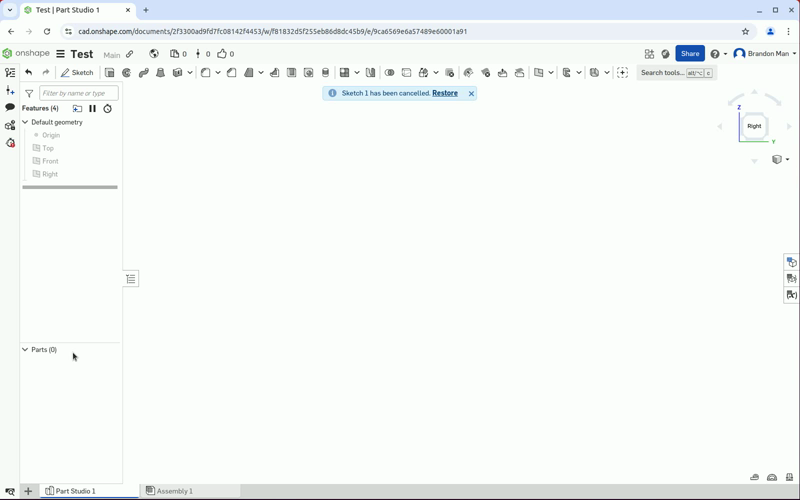
mouse_move(73, 352)
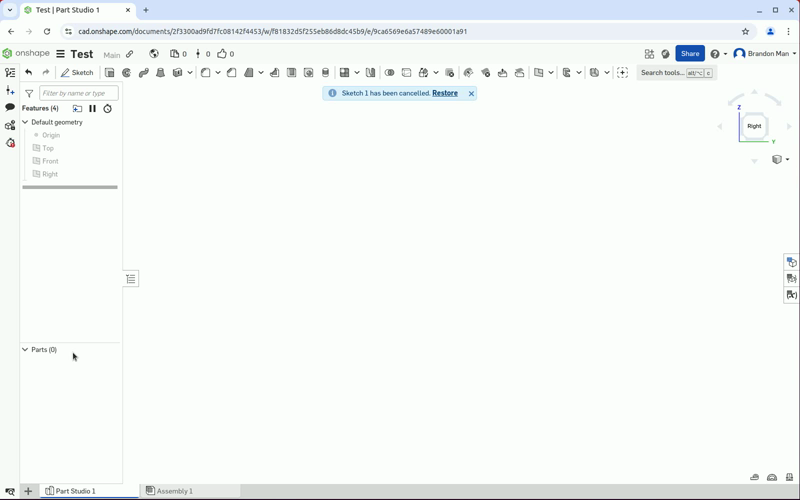
key(shift+y)
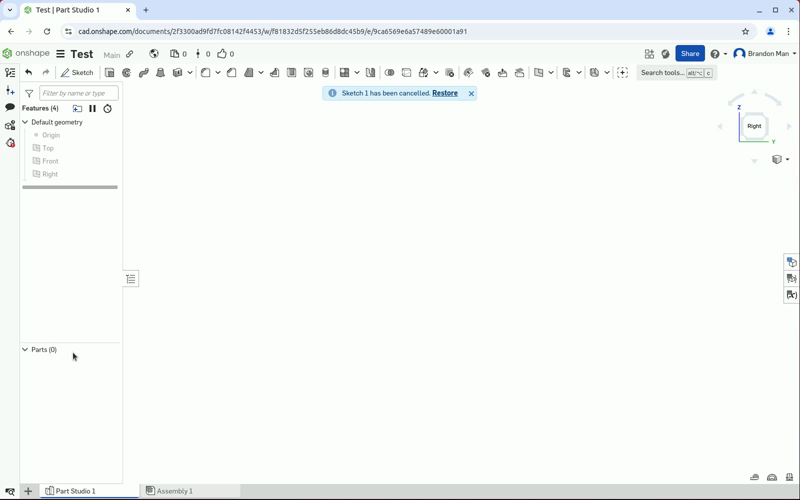
key(shift+s)
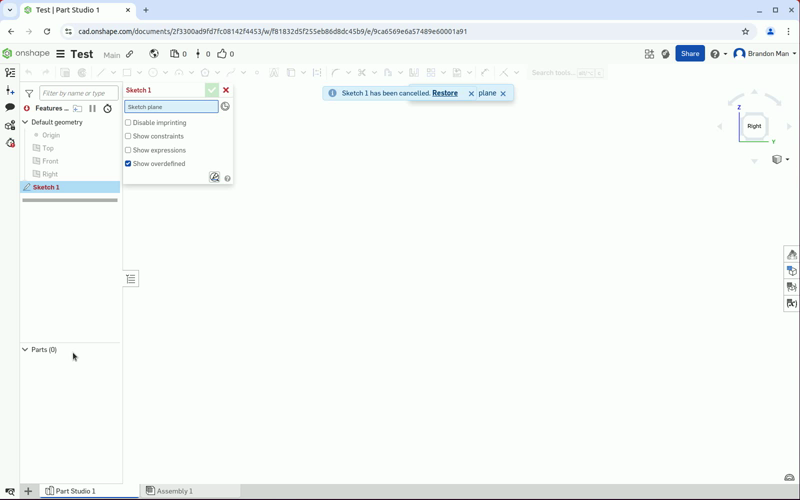
mouse_move(73, 176)
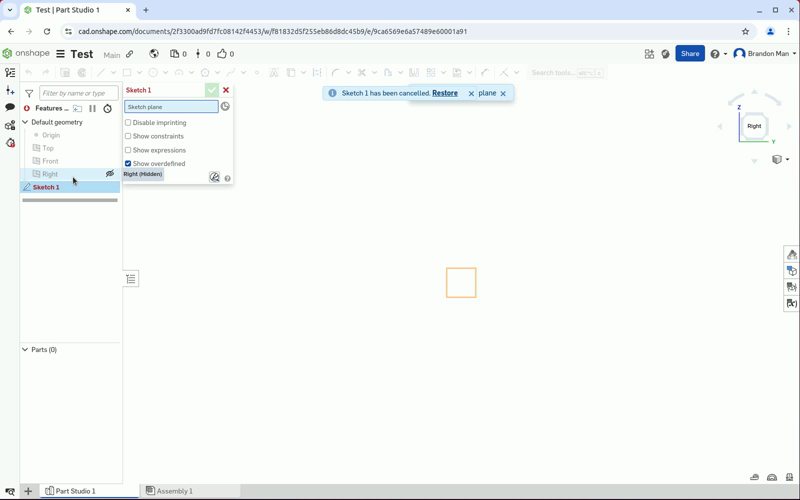
click(73, 176)
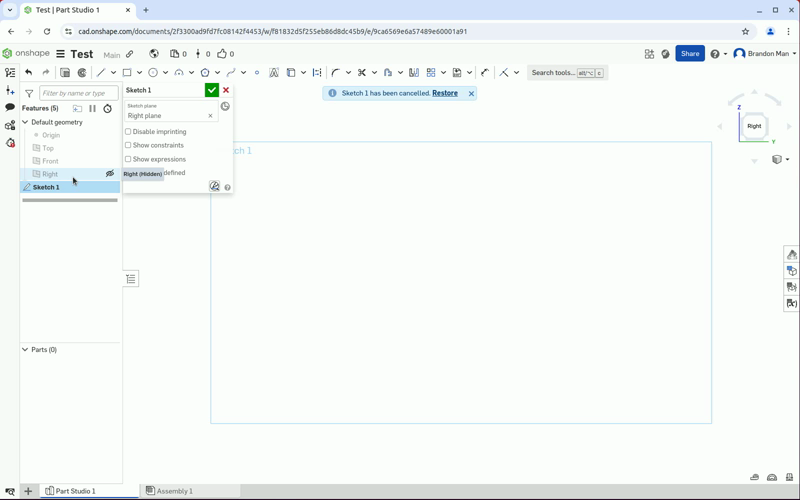
mouse_move(73, 352)
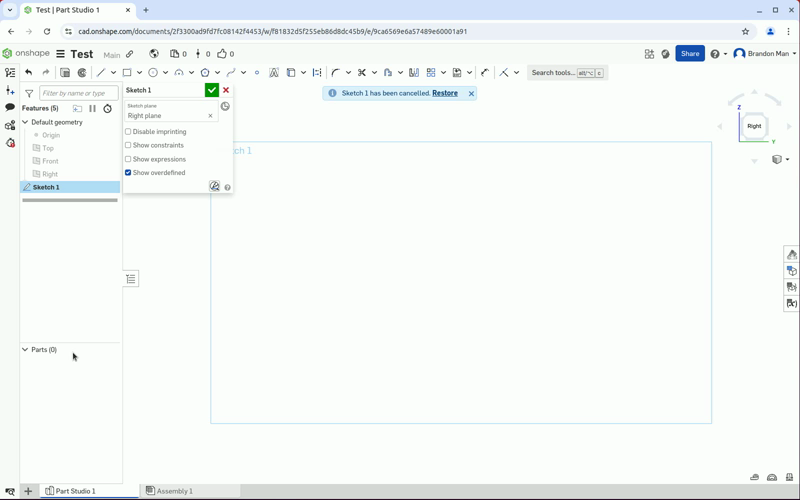
key(y)
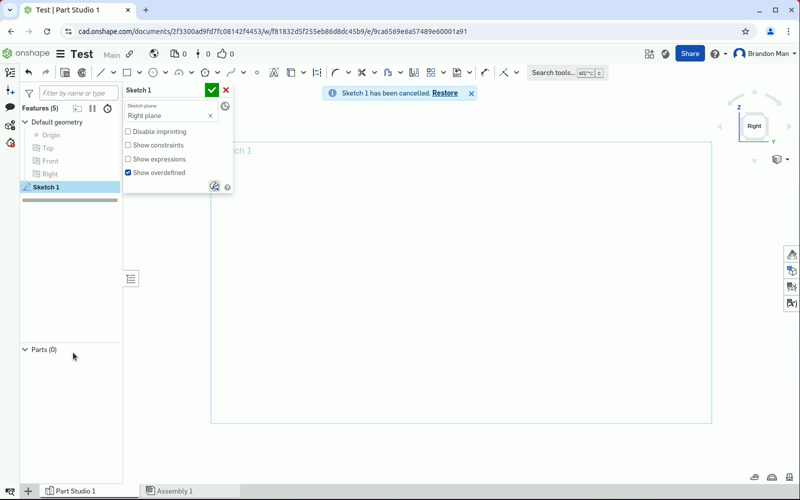
key(l)
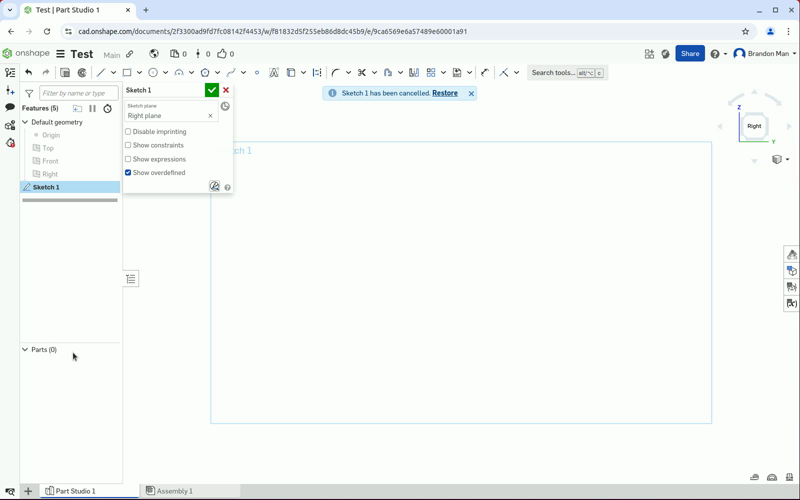
key_down(shift)
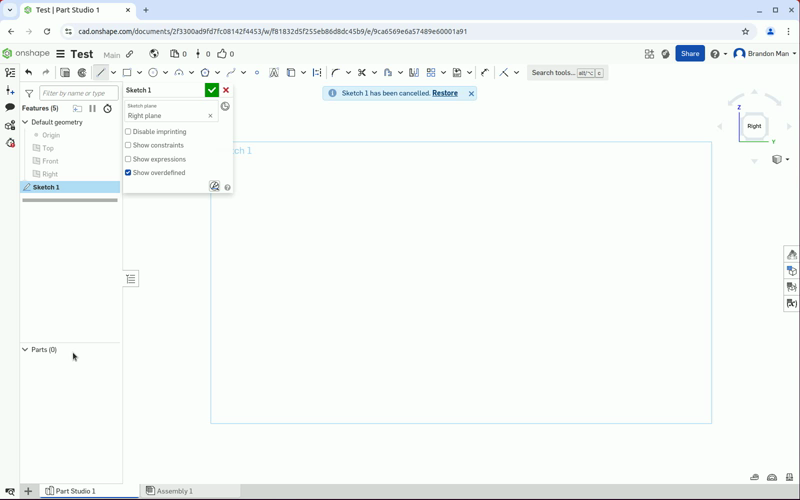
mouse_move(423, 278)
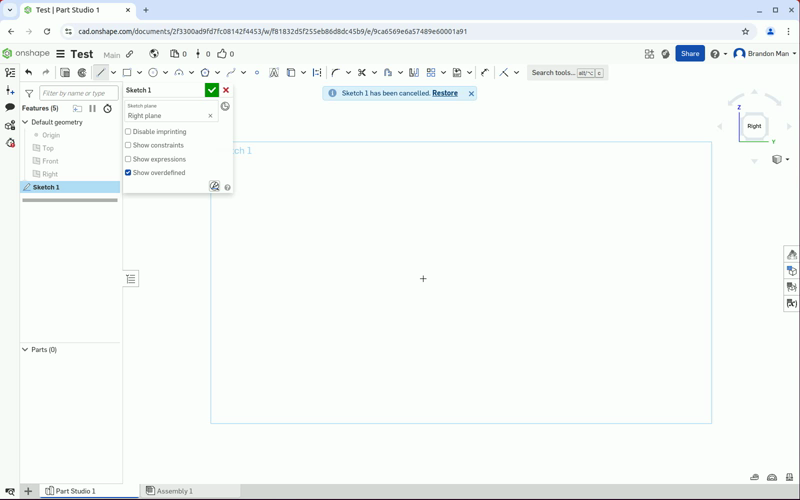
click(423, 278)
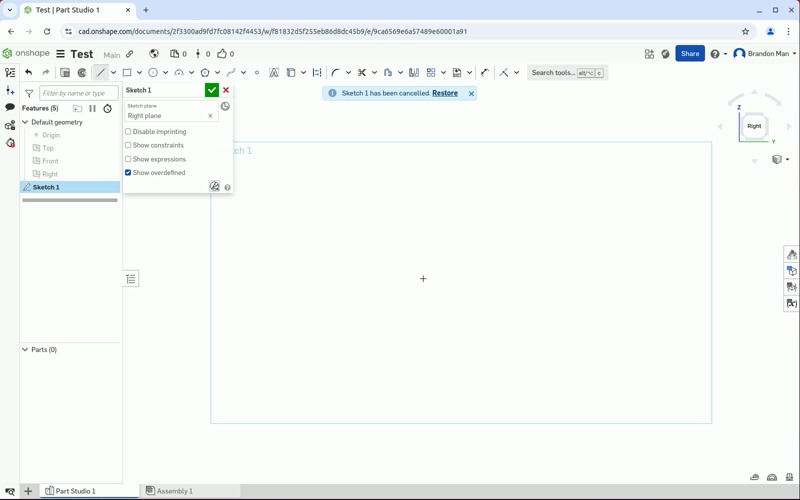
key_up(shift)
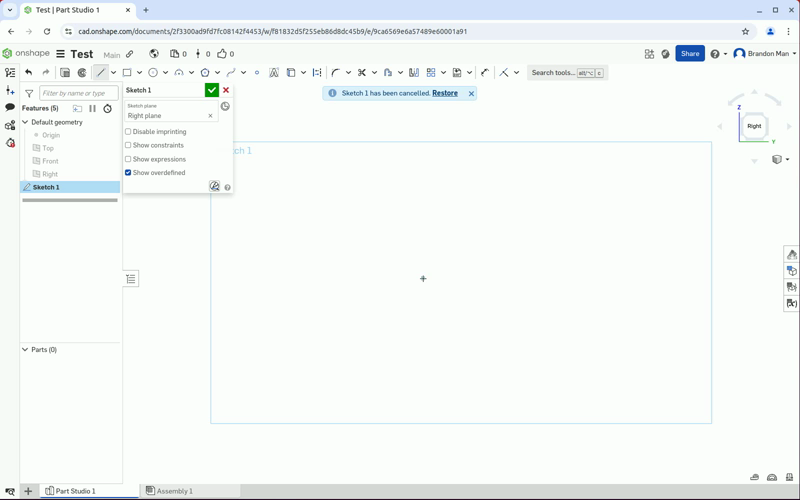
key_down(shift)
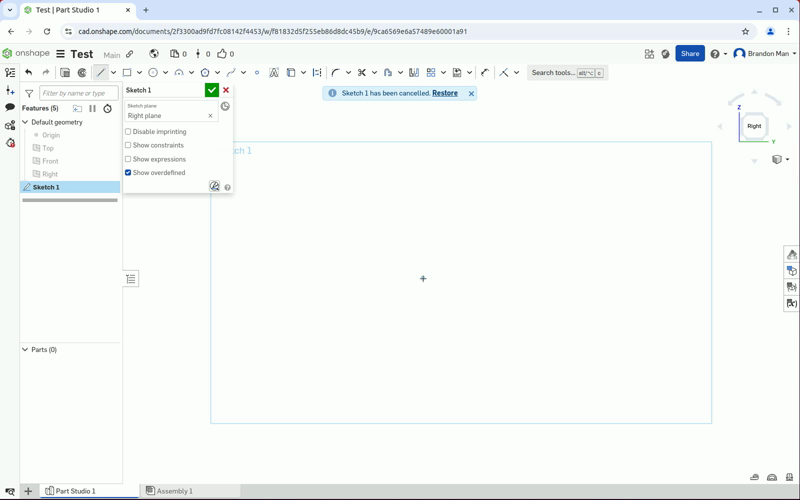
mouse_move(497, 278)
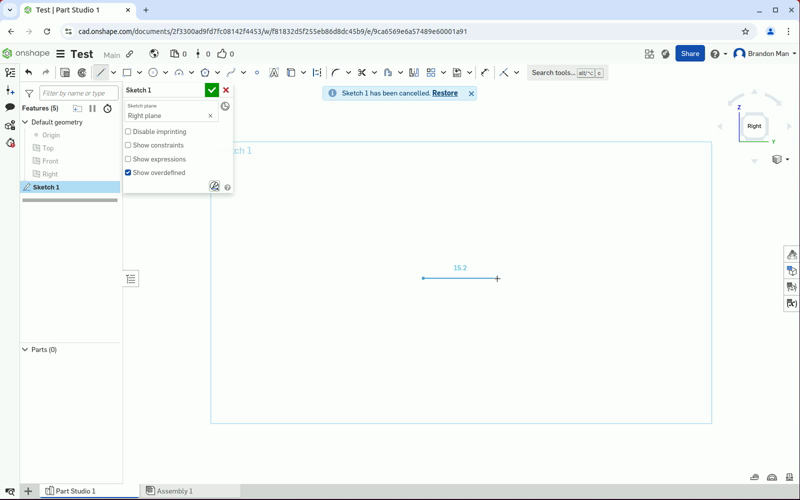
click(497, 278)
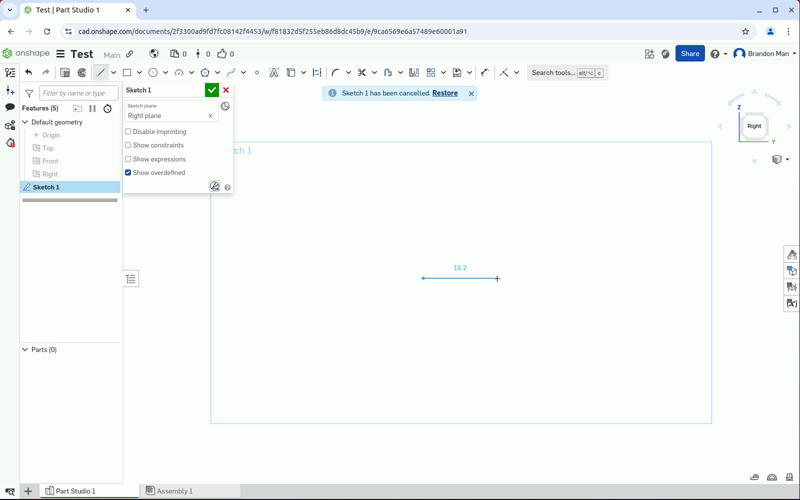
key_up(shift)
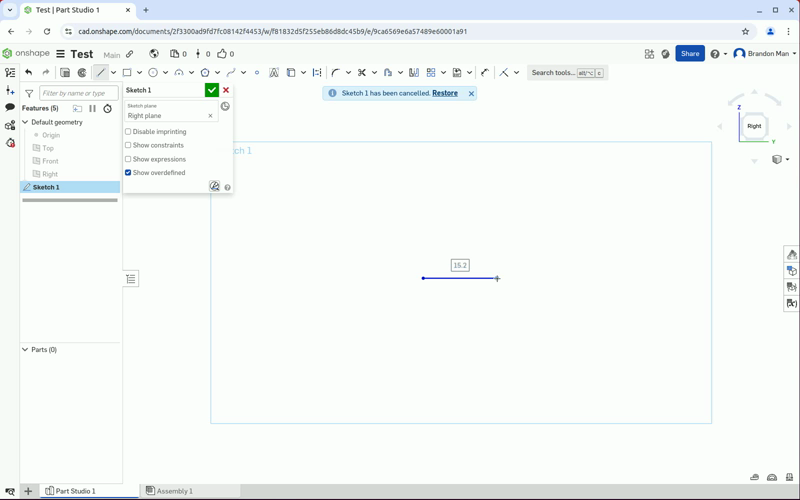
key(esc)
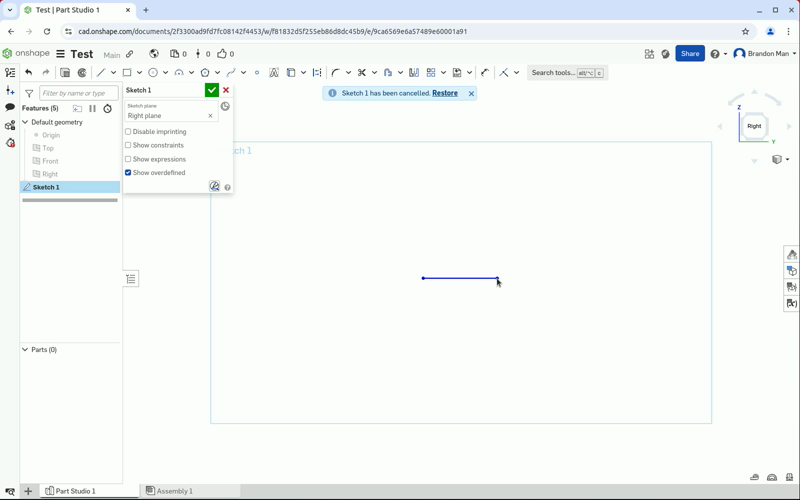
key(a)
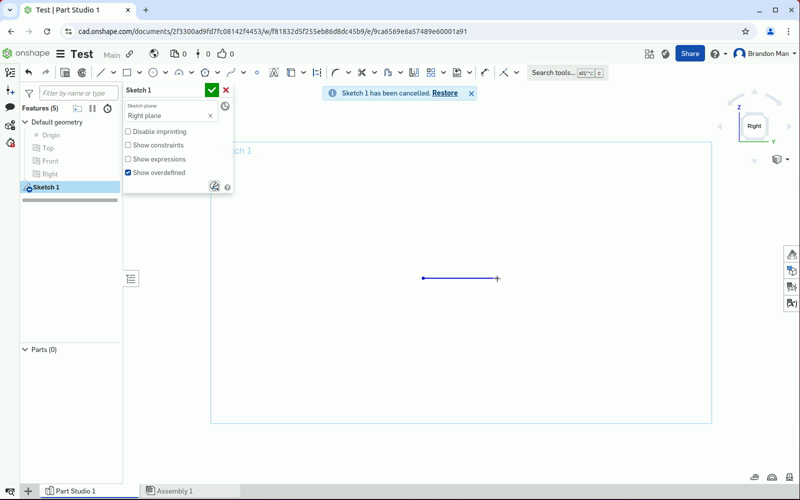
mouse_move(497, 278)
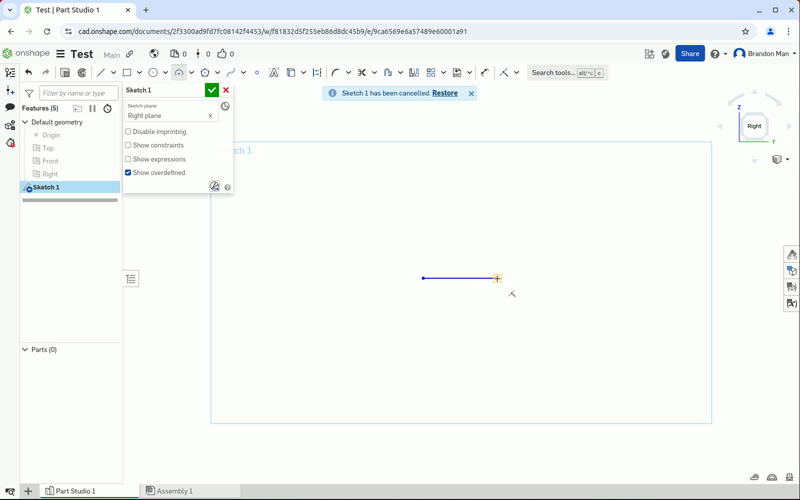
click(497, 278)
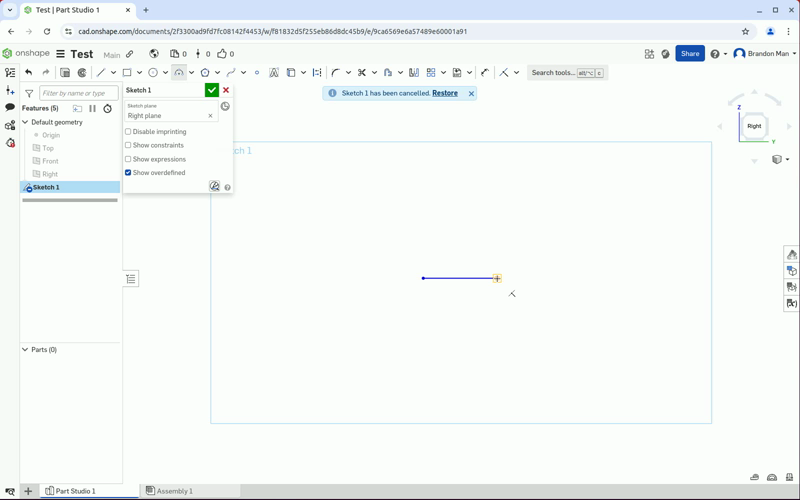
mouse_move(423, 278)
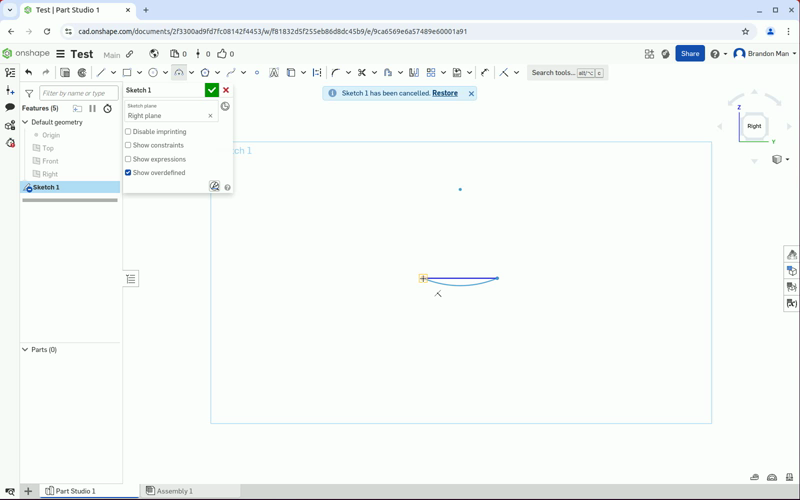
click(423, 278)
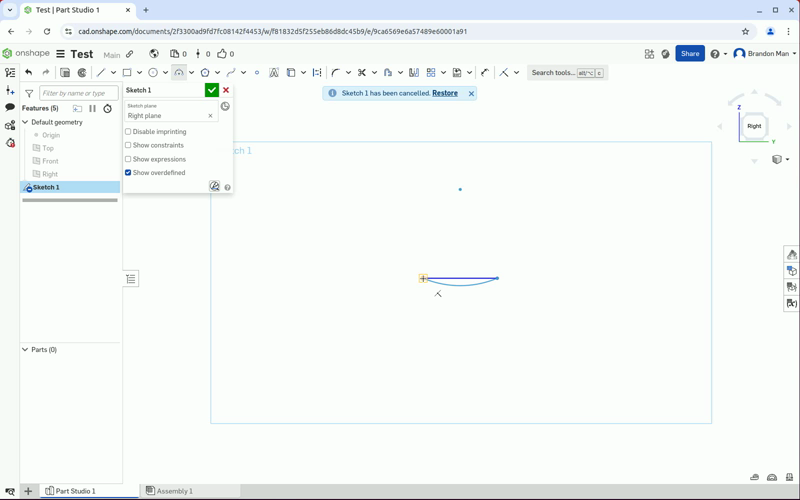
key_down(shift)
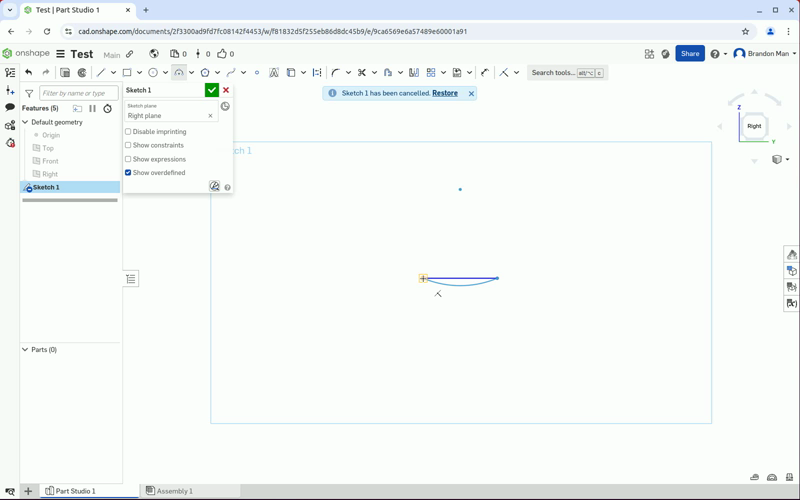
mouse_move(460, 245)
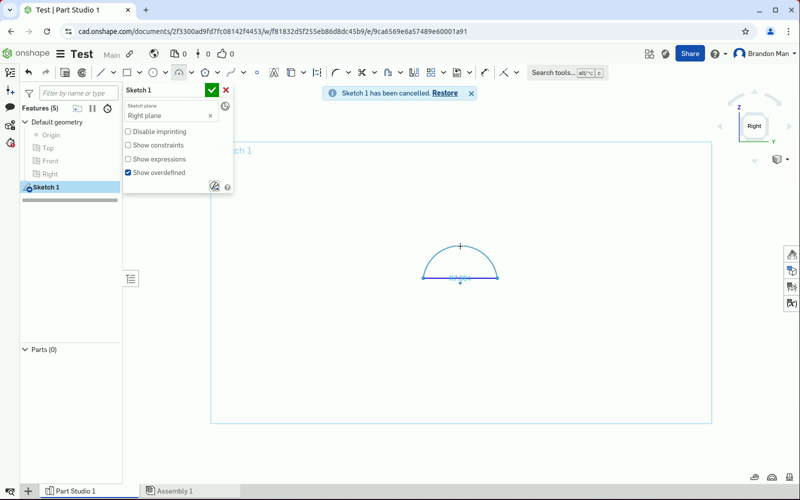
click(460, 245)
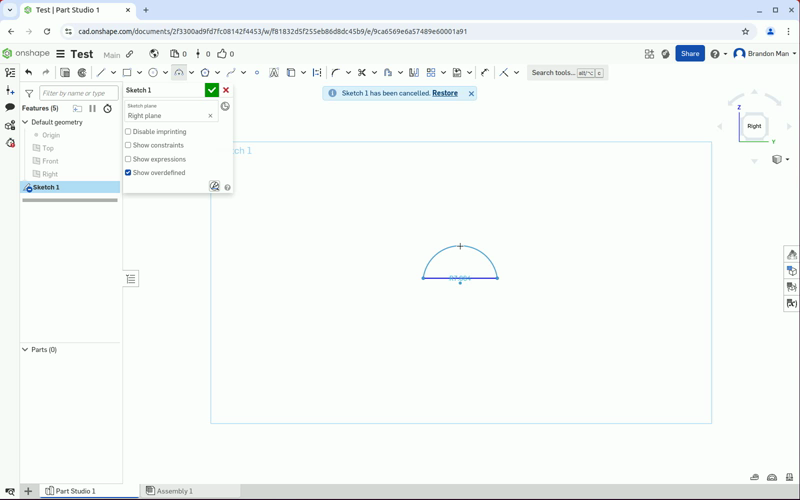
key_up(shift)
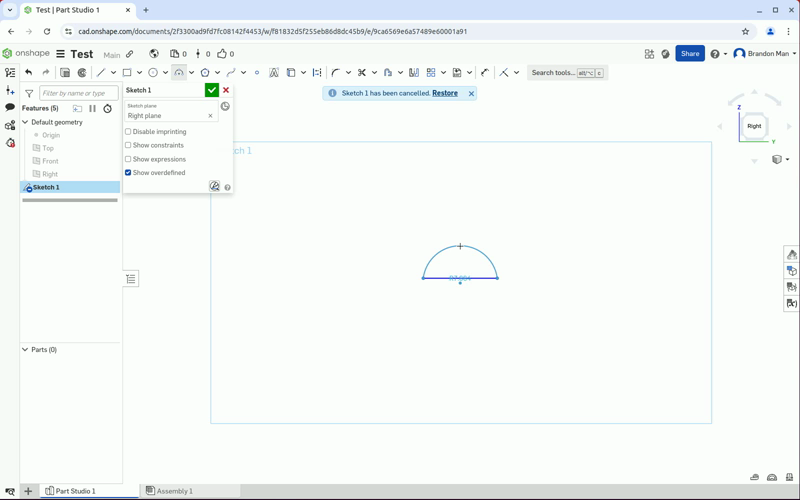
key(esc)
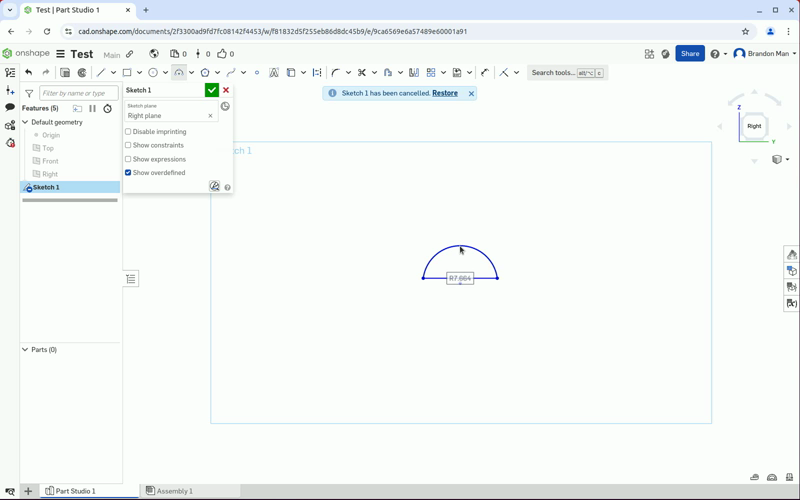
mouse_move(446, 252)
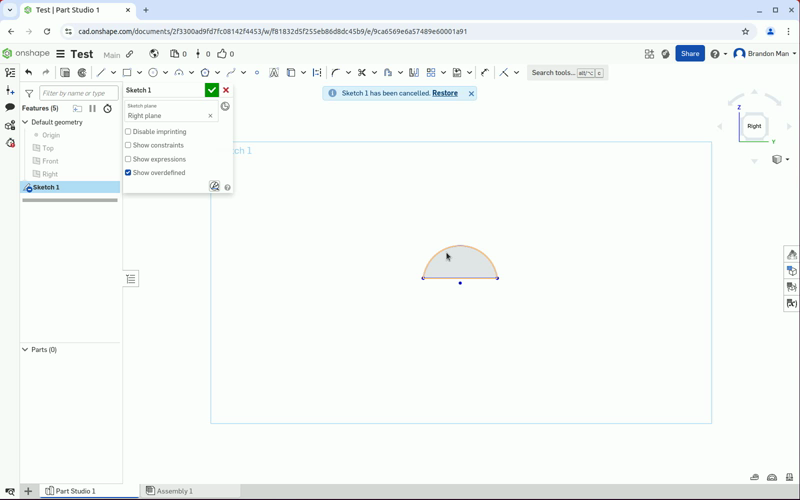
click(446, 252)
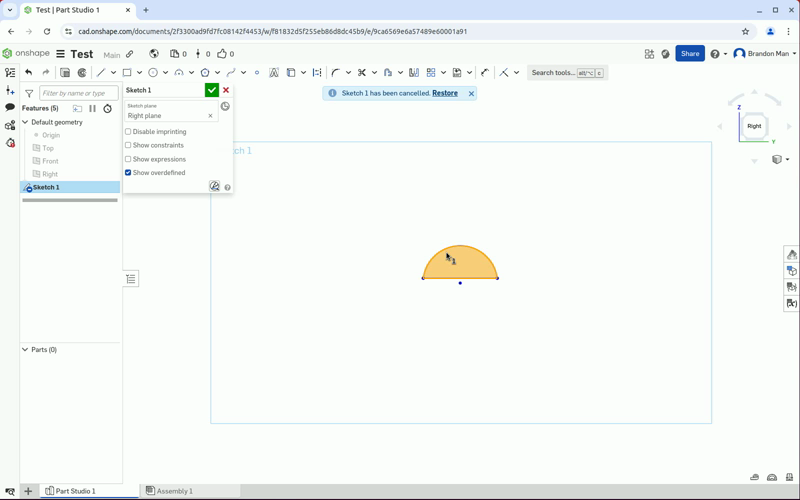
mouse_move(73, 352)
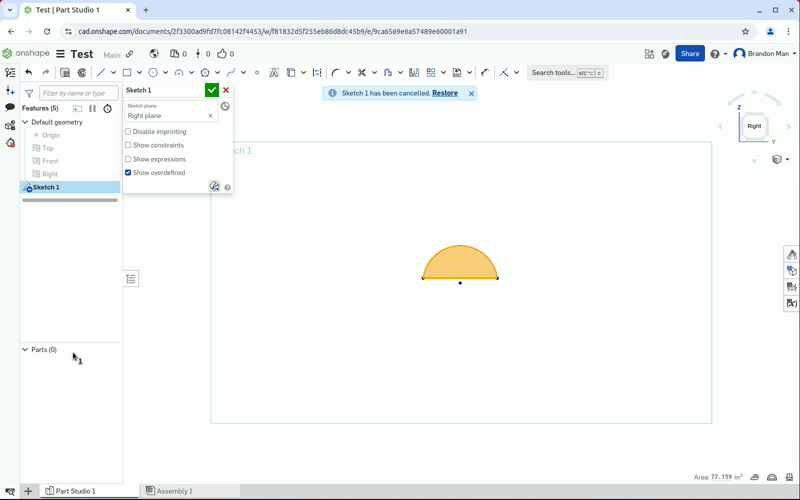
key(shift+y)
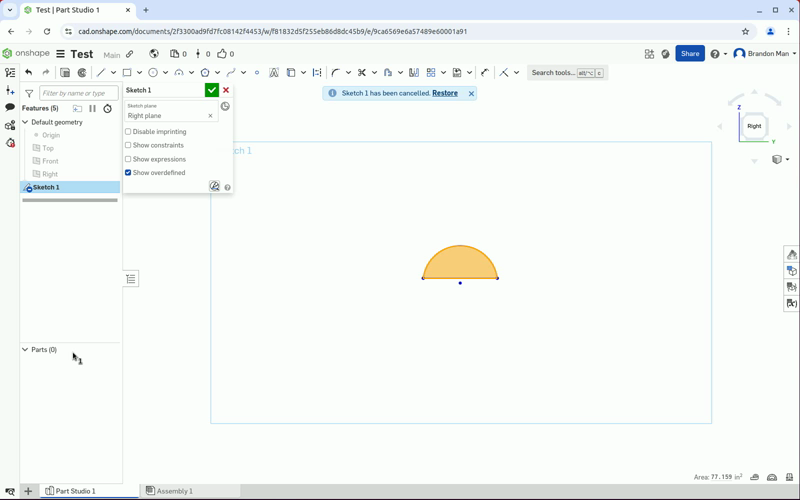
key(shift+e)
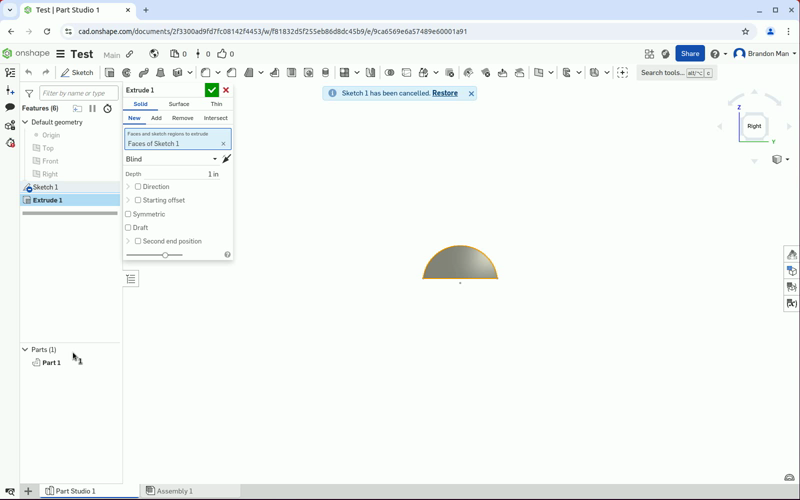
mouse_move(143, 106)
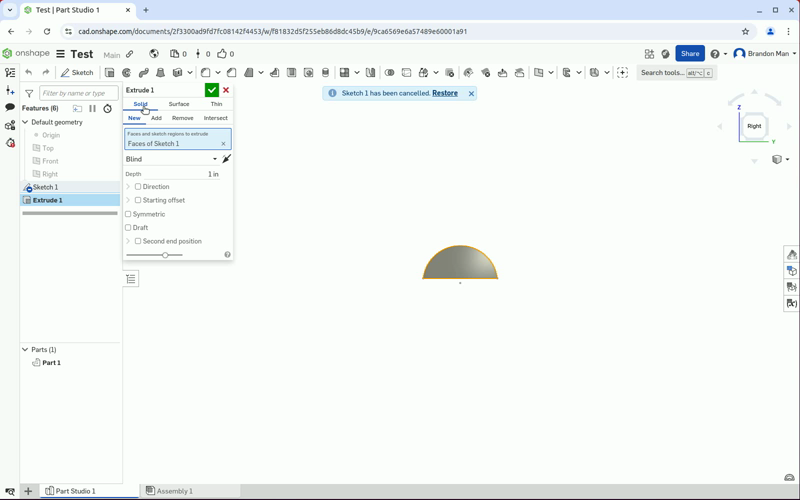
click(143, 106)
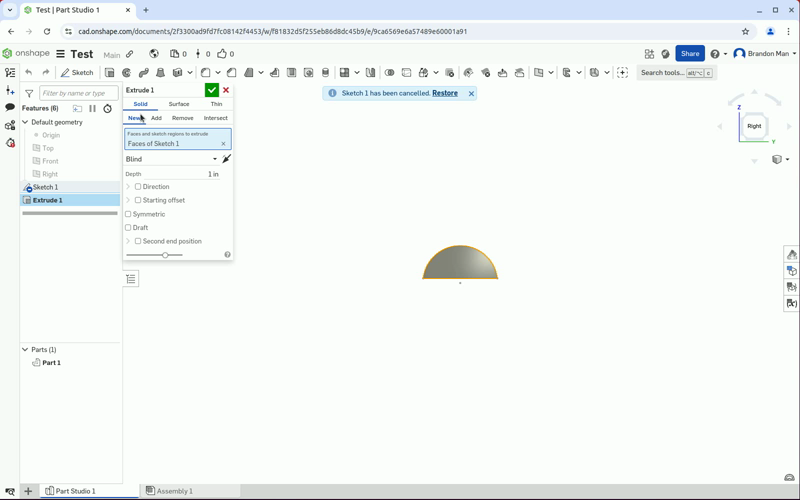
mouse_move(137, 120)
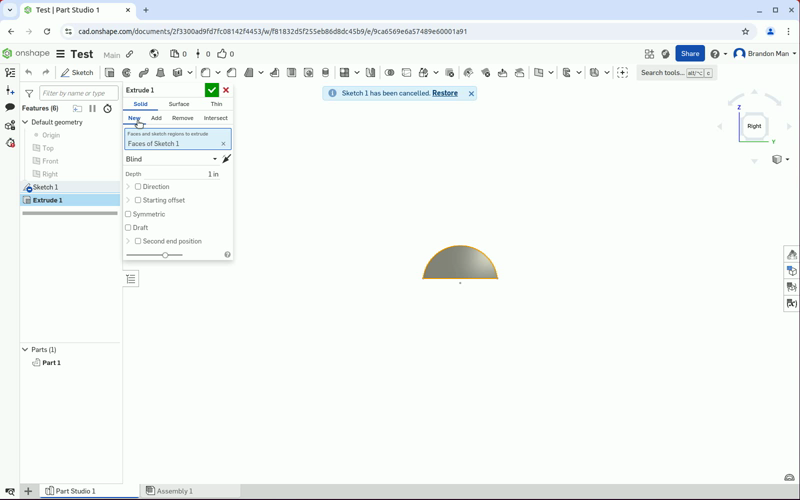
click(137, 120)
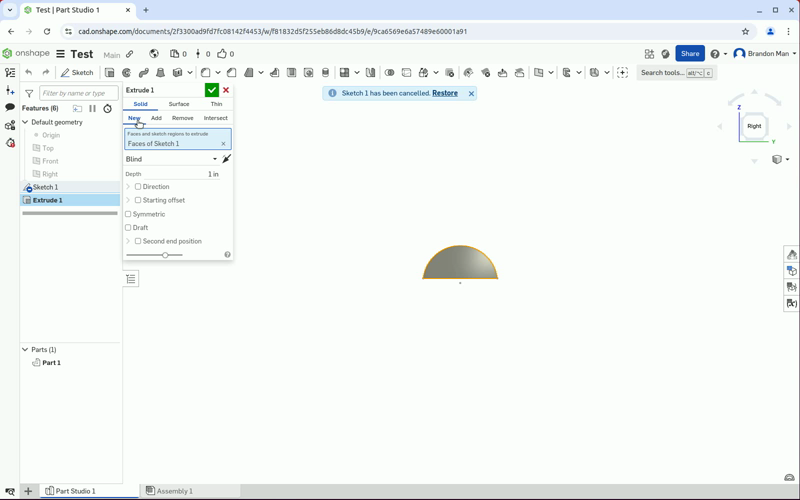
key(tab, 4)
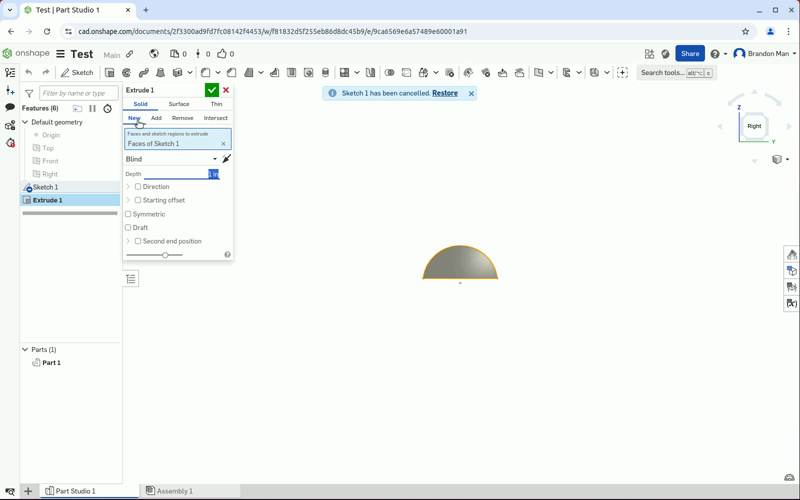
text(3.611)
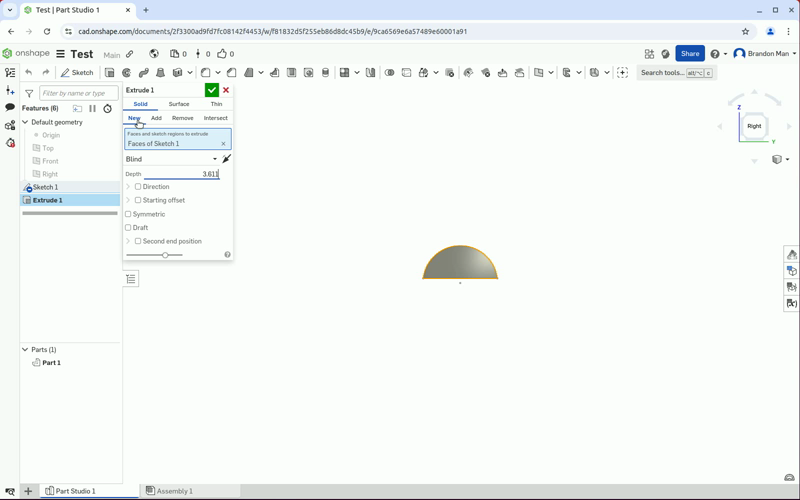
key(enter)
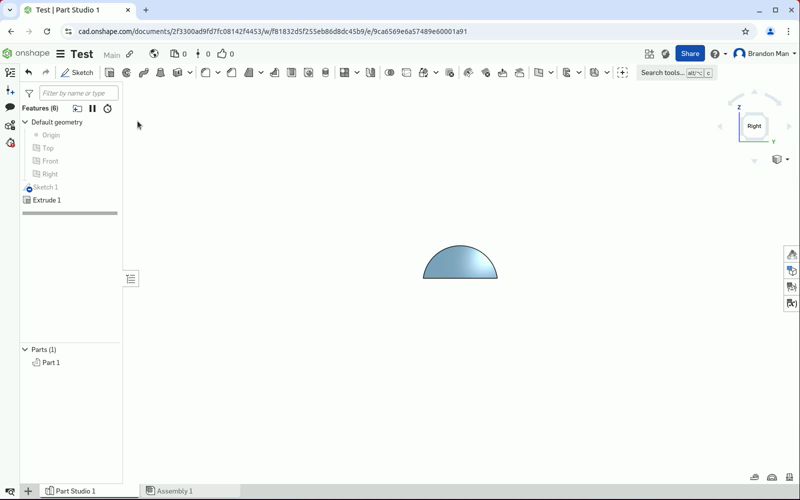
key(shift+h)
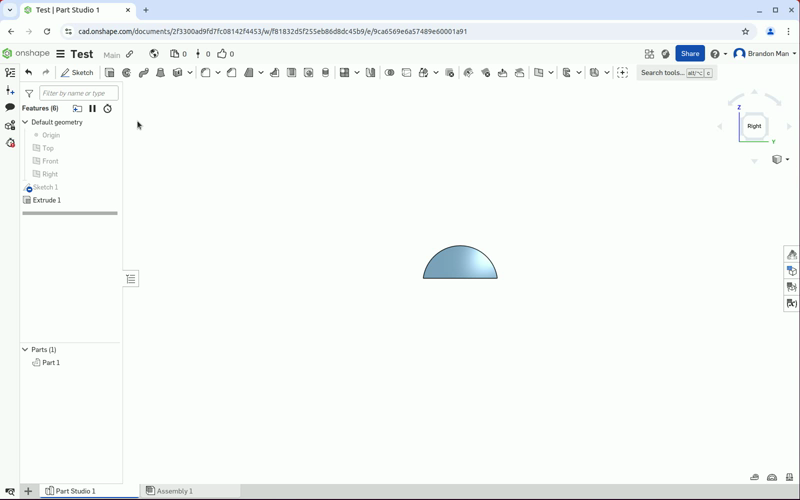
key(shift+h)
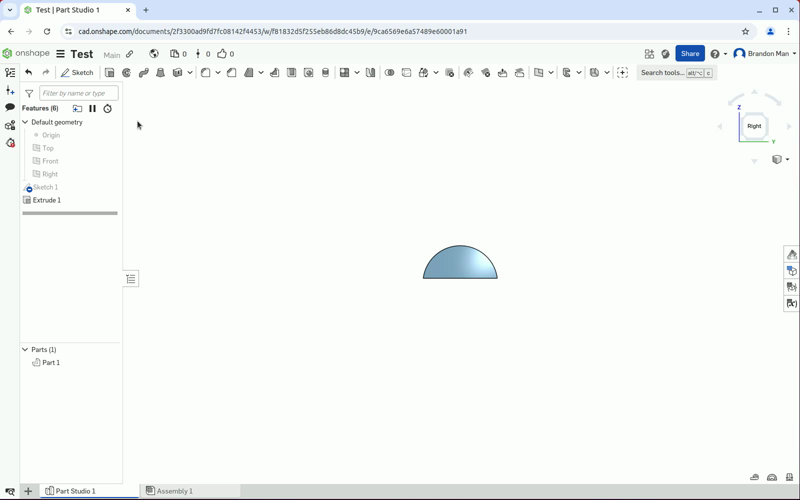
mouse_move(73, 189)
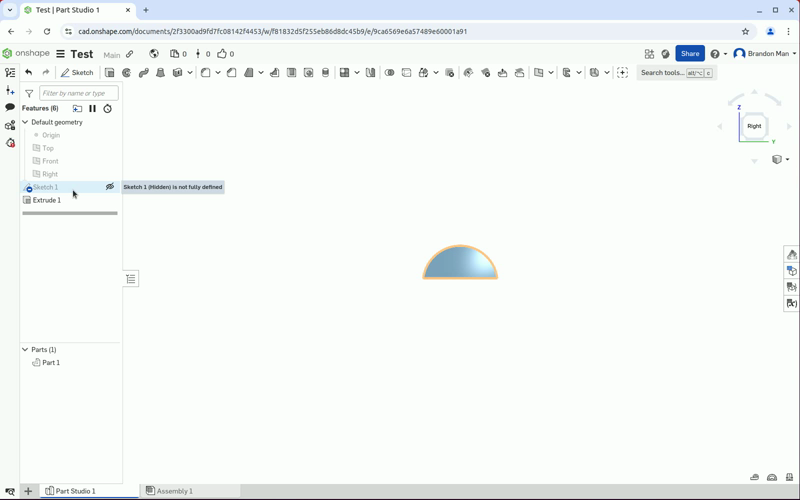
click(73, 189)
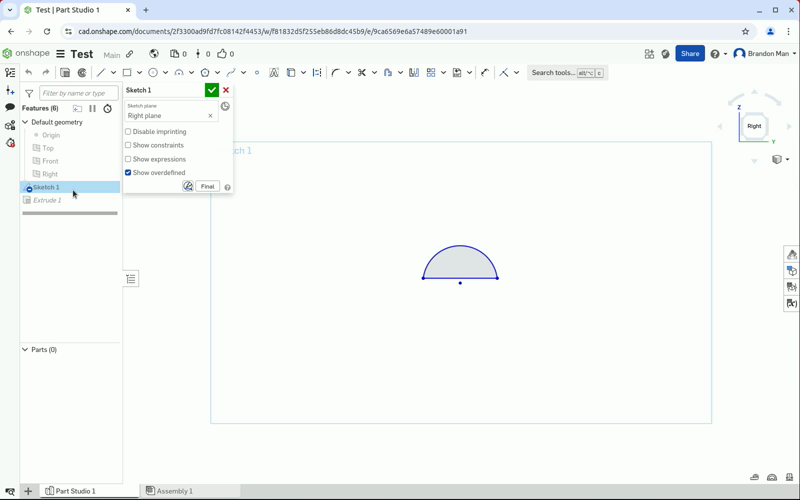
mouse_move(229, 92)
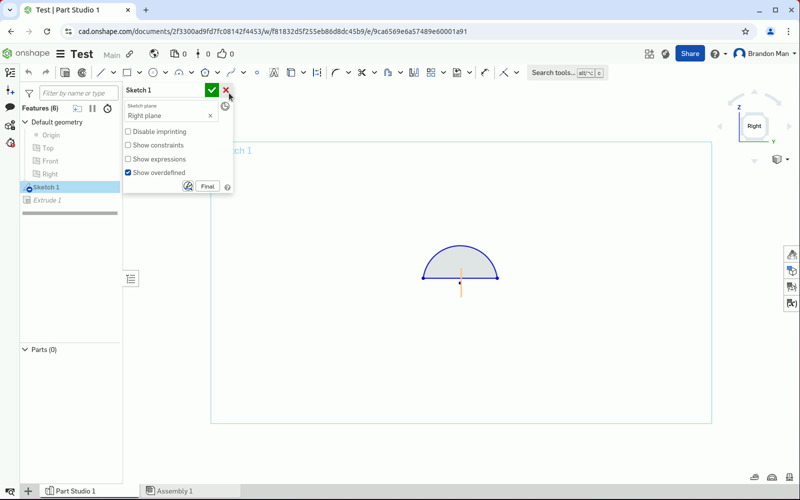
click(229, 92)
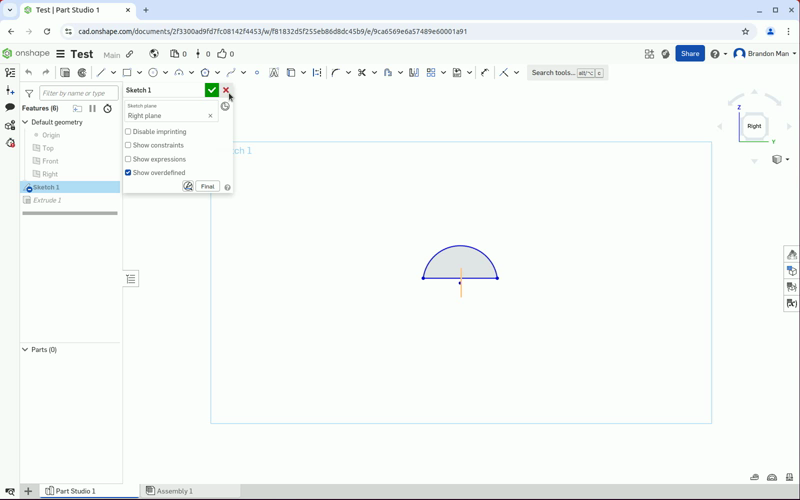
key(shift+s)
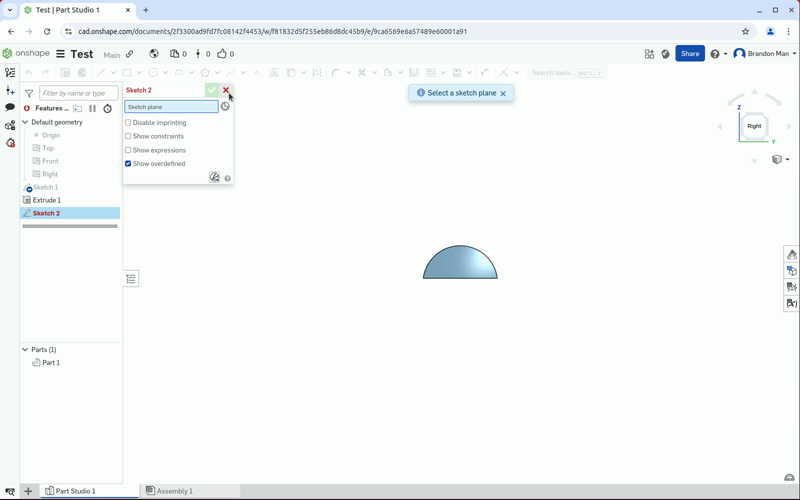
mouse_move(73, 176)
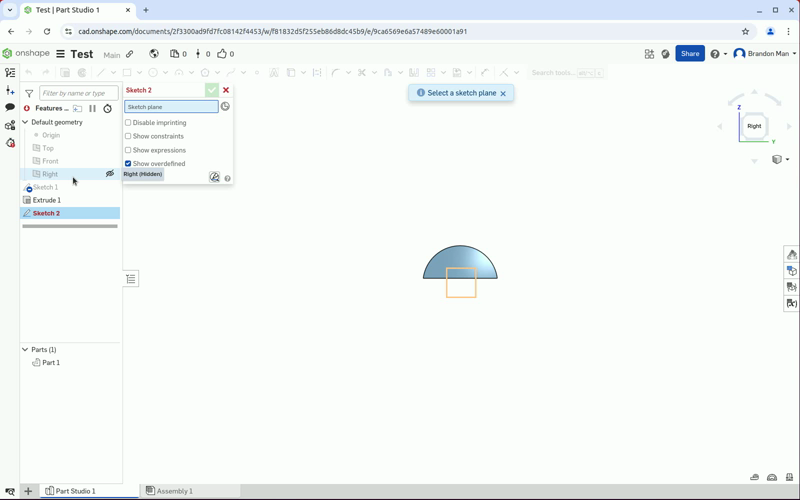
click(73, 176)
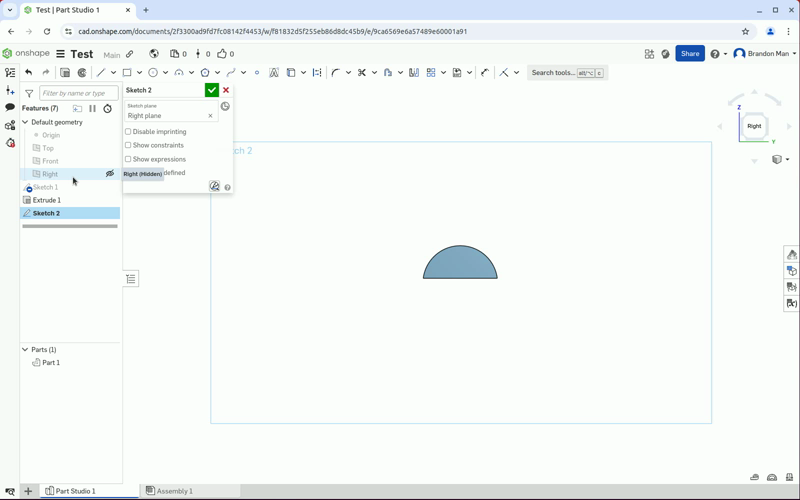
mouse_move(73, 352)
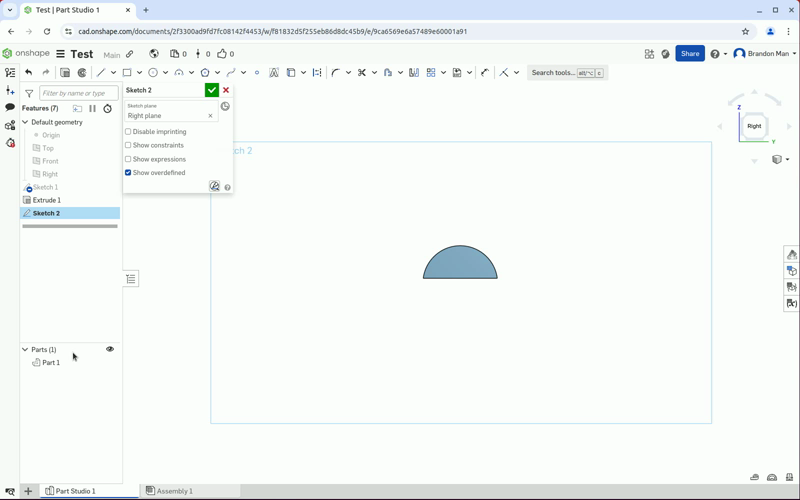
key(y)
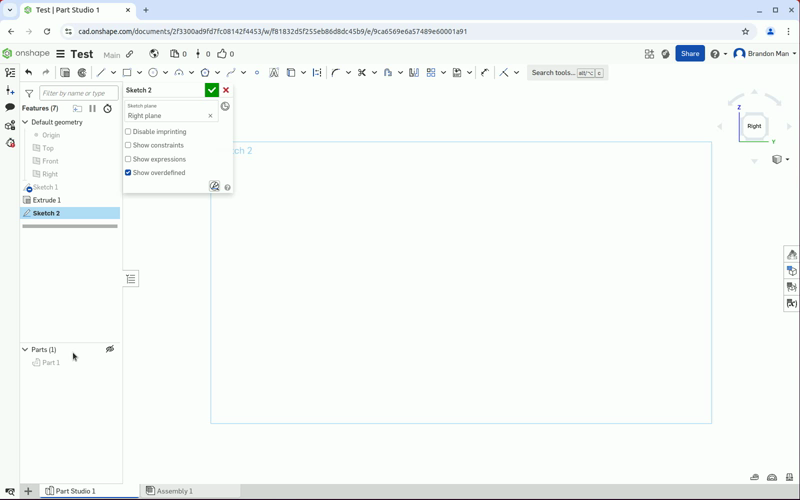
key(a)
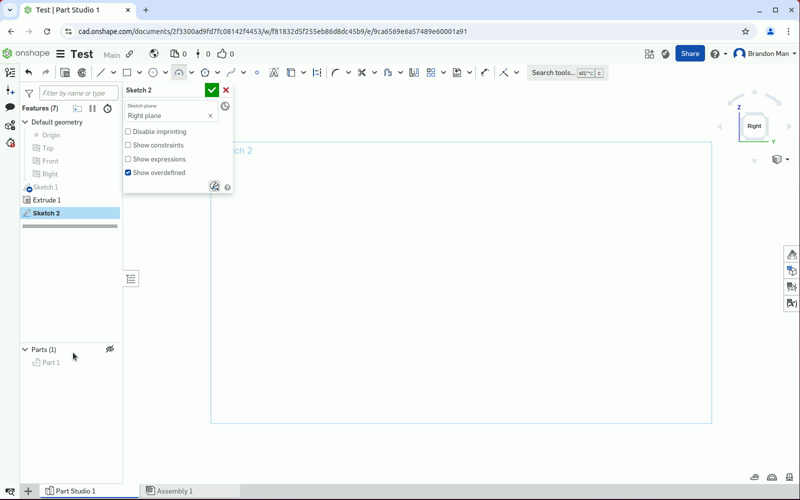
key_down(shift)
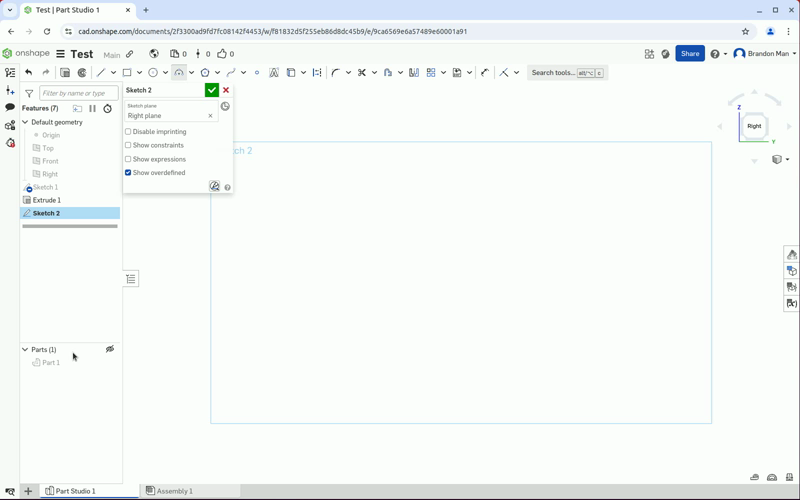
mouse_move(423, 287)
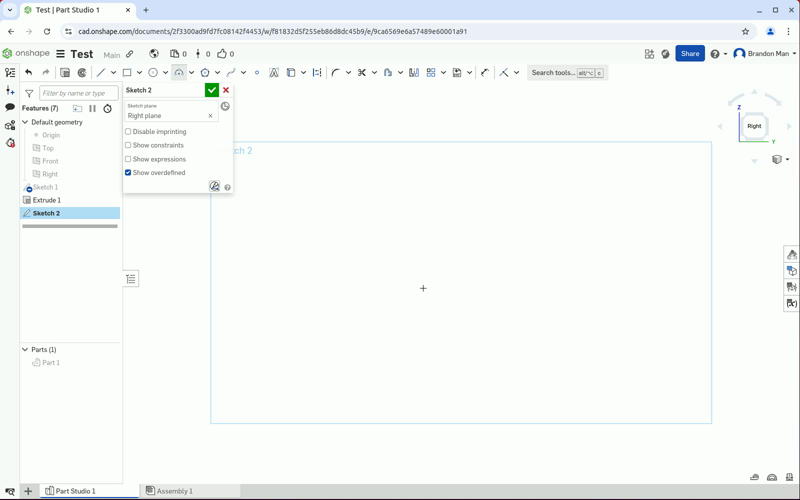
click(423, 287)
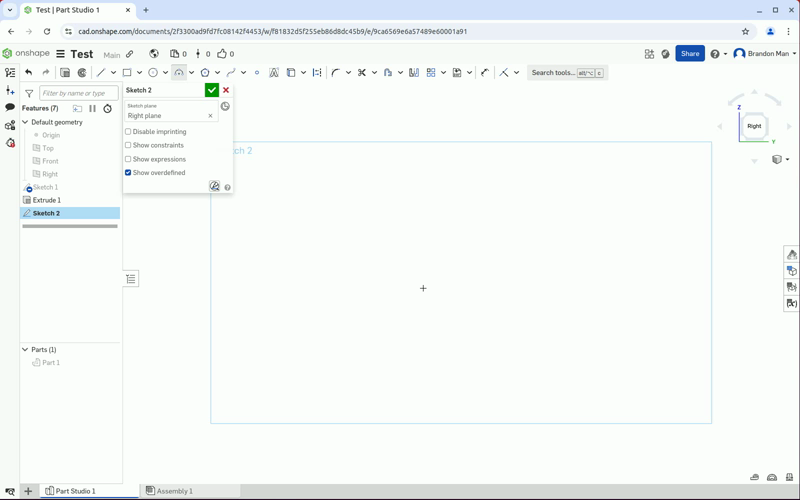
key_up(shift)
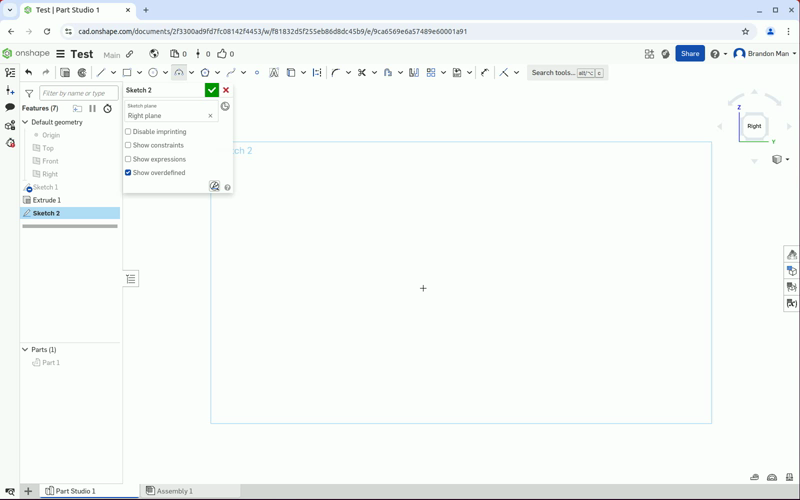
key_down(shift)
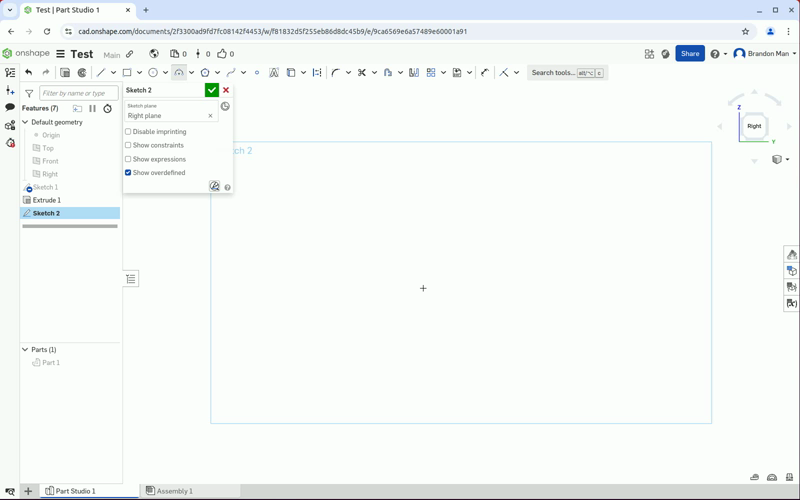
mouse_move(497, 287)
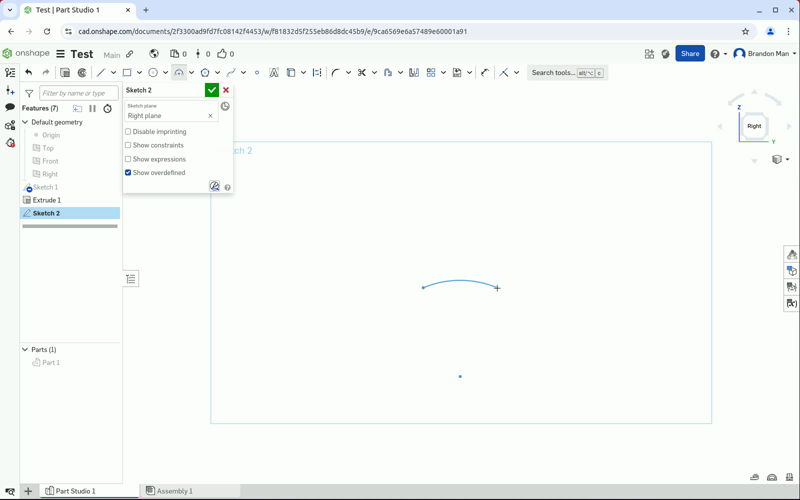
click(497, 287)
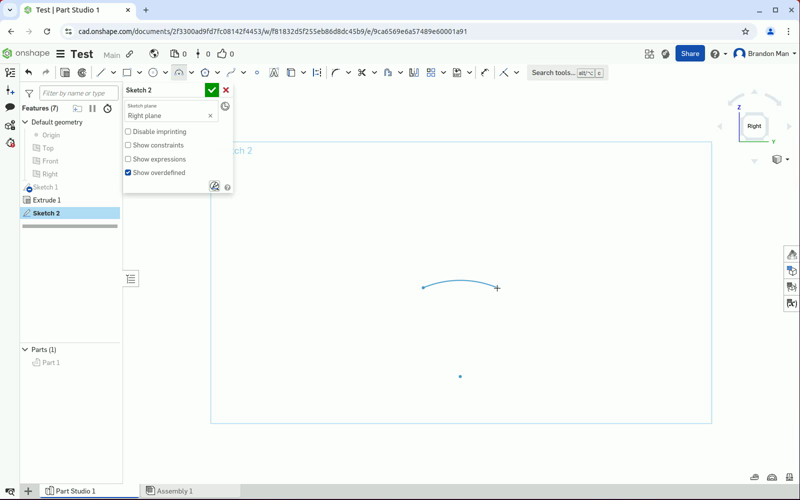
mouse_move(460, 320)
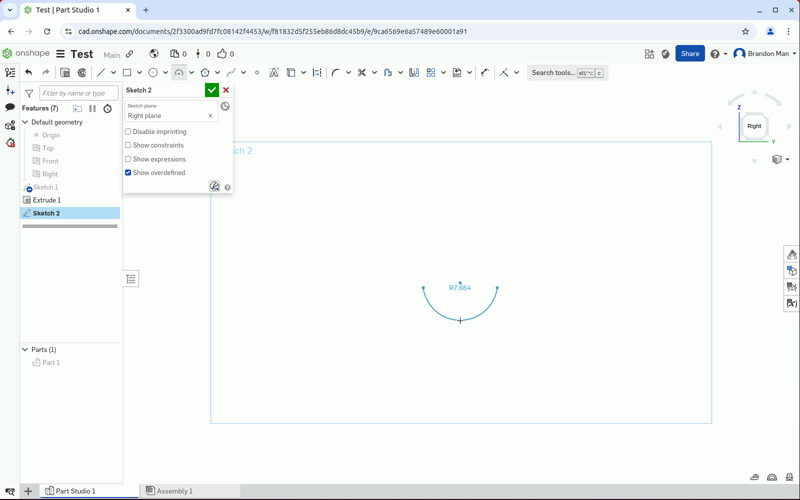
click(460, 320)
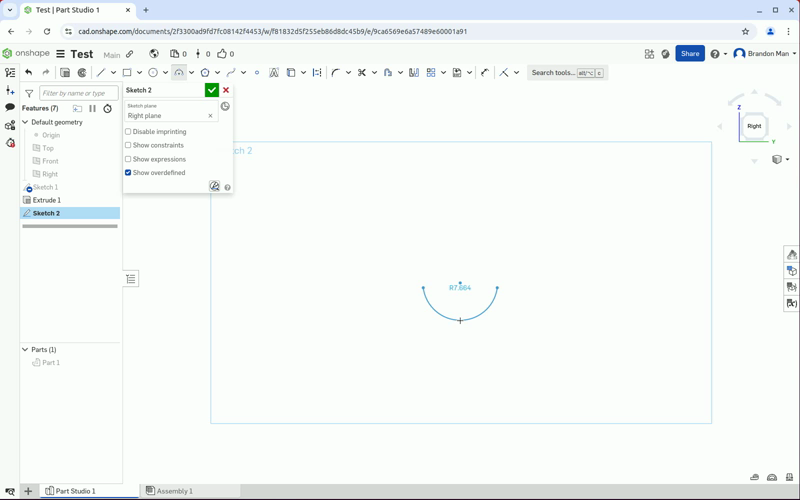
key_up(shift)
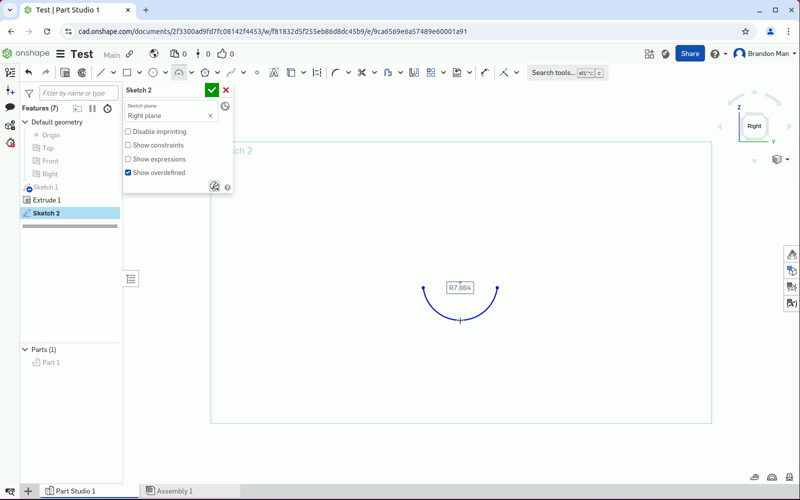
key(esc)
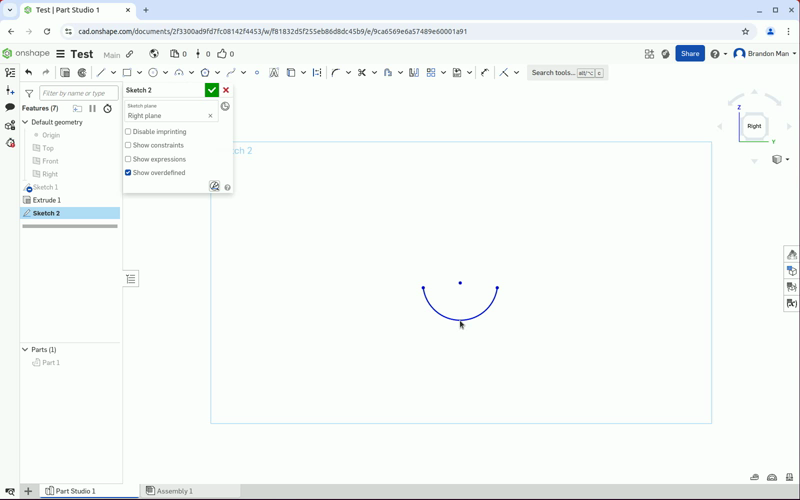
key(l)
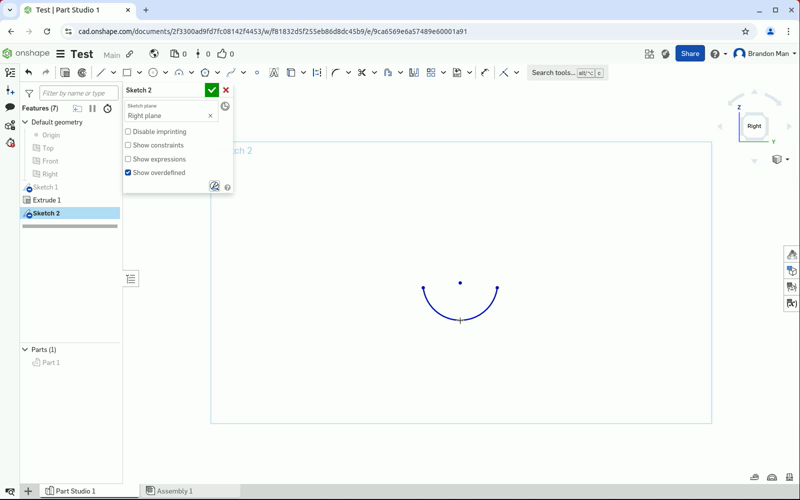
mouse_move(497, 287)
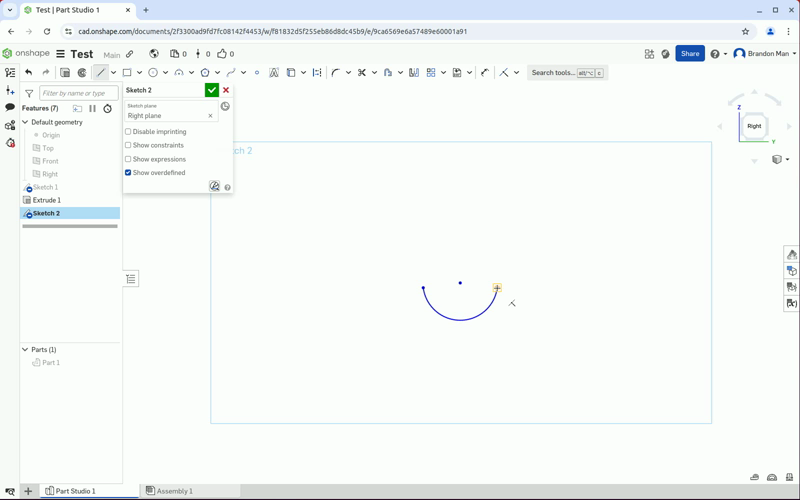
click(497, 287)
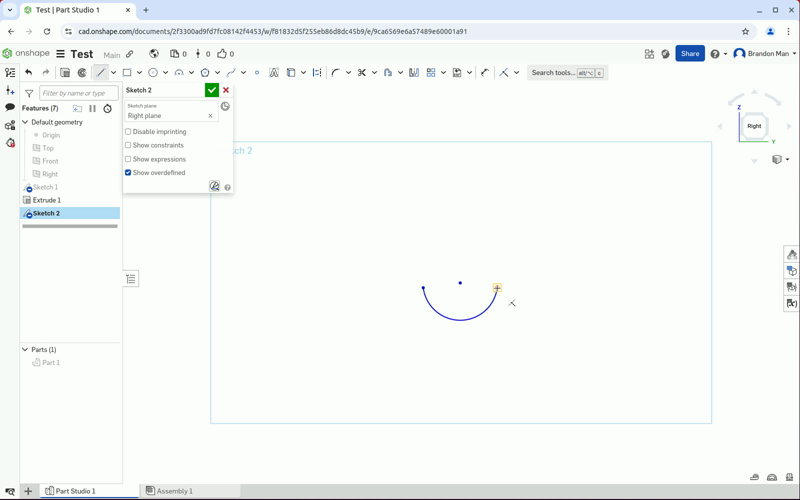
key_down(shift)
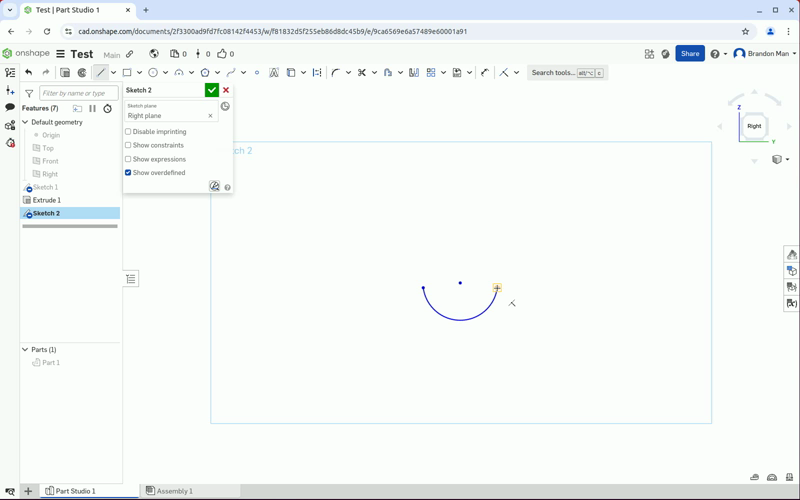
mouse_move(423, 287)
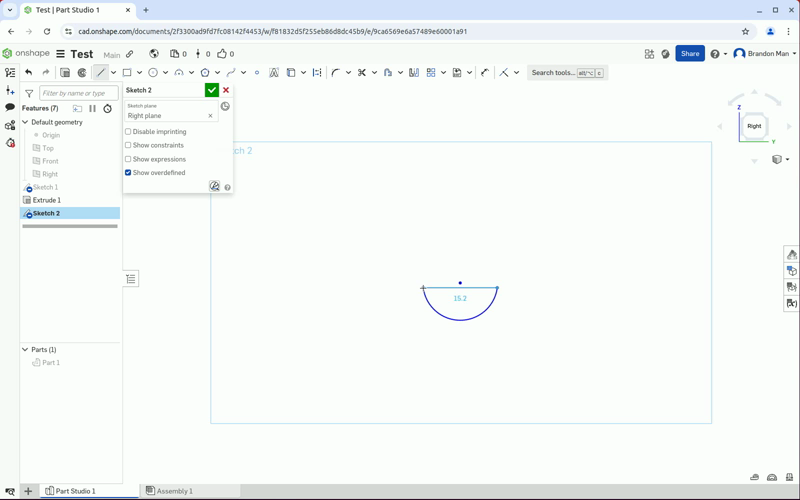
key_up(shift)
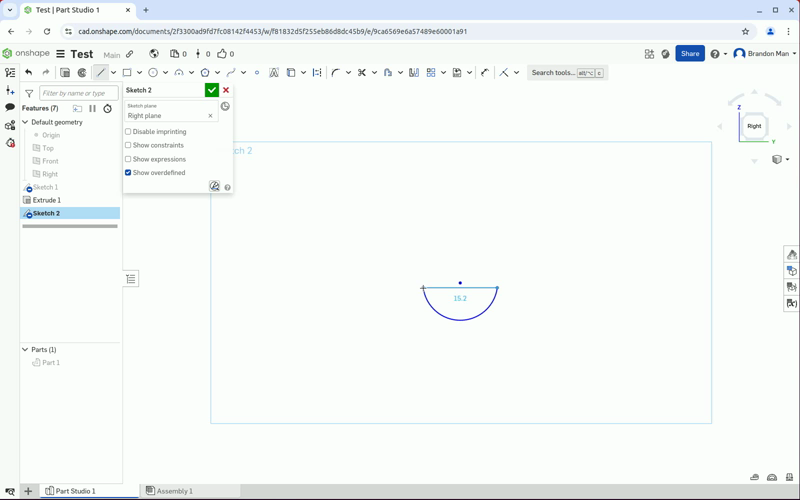
click(423, 287)
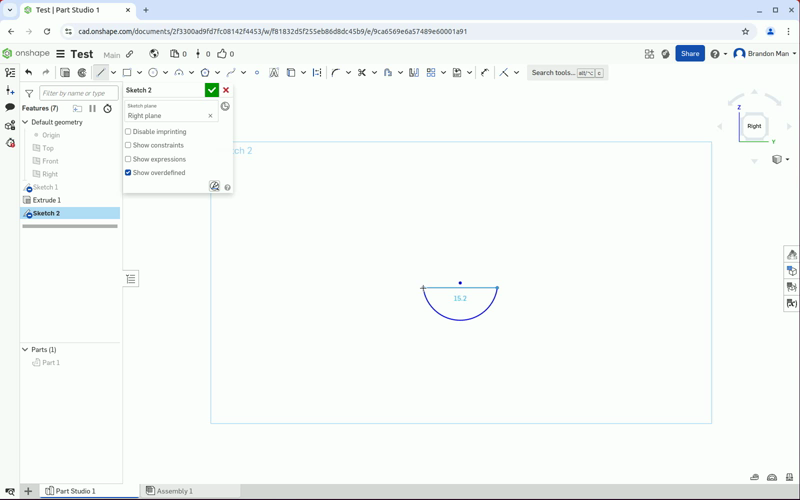
key(esc)
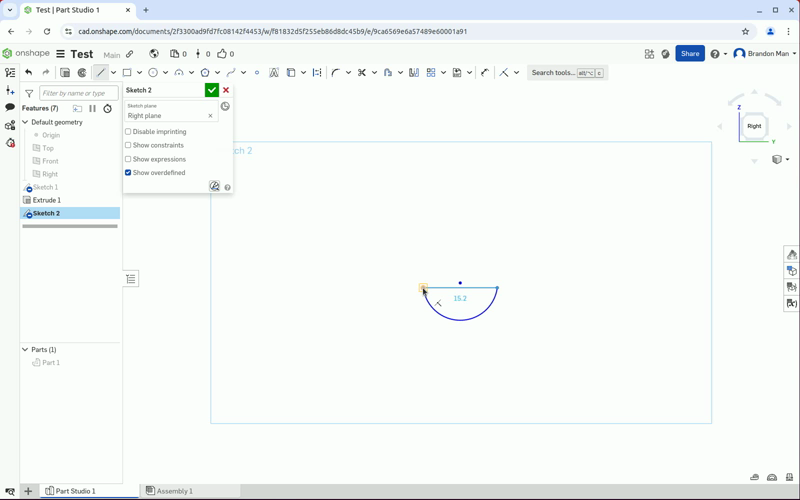
mouse_move(469, 308)
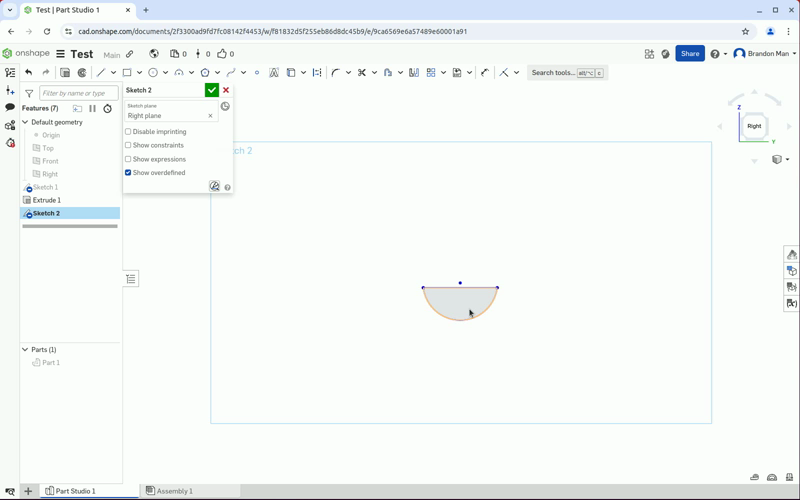
click(469, 308)
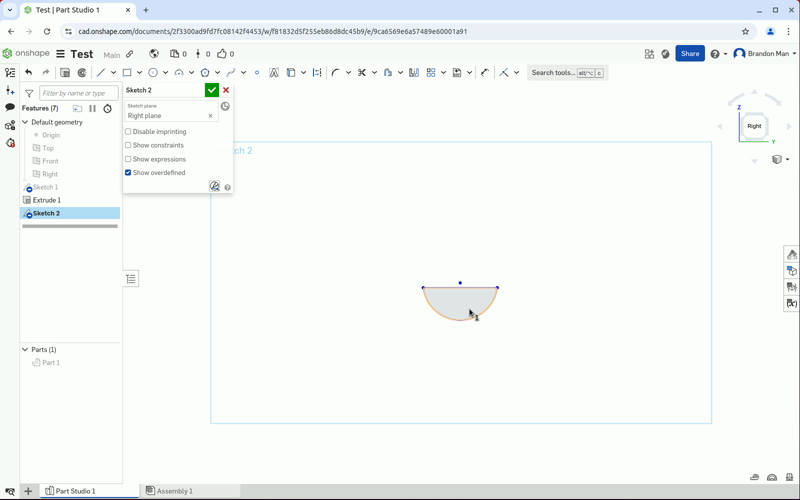
mouse_move(73, 352)
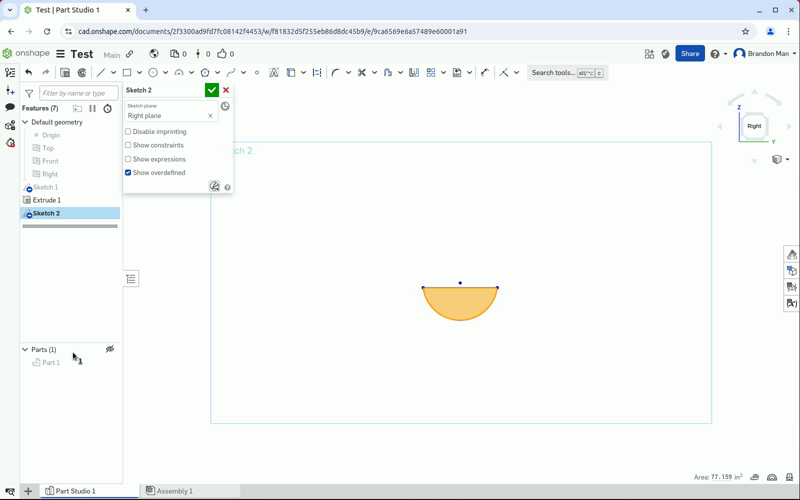
key(shift+y)
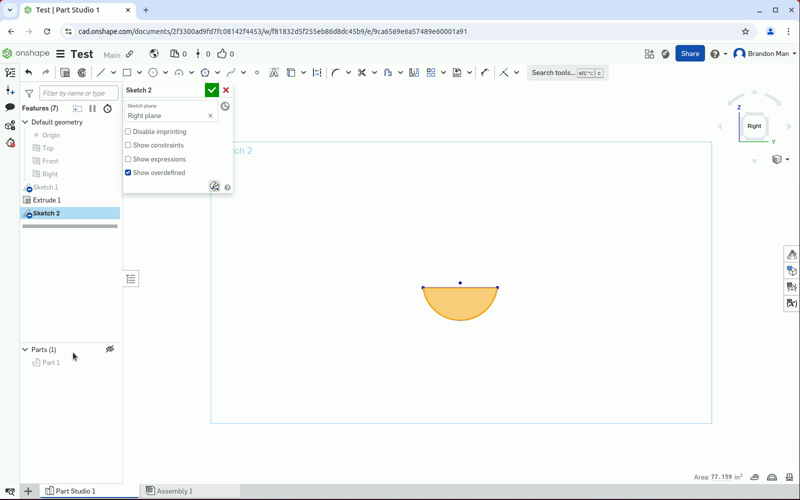
key(shift+e)
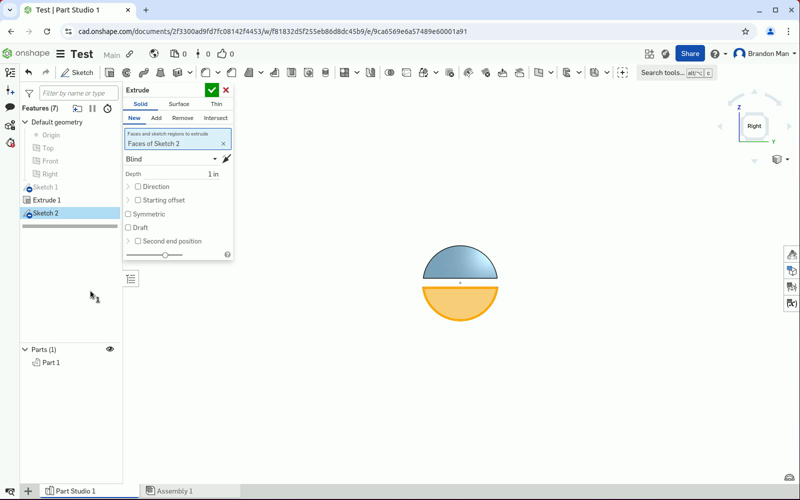
mouse_move(143, 106)
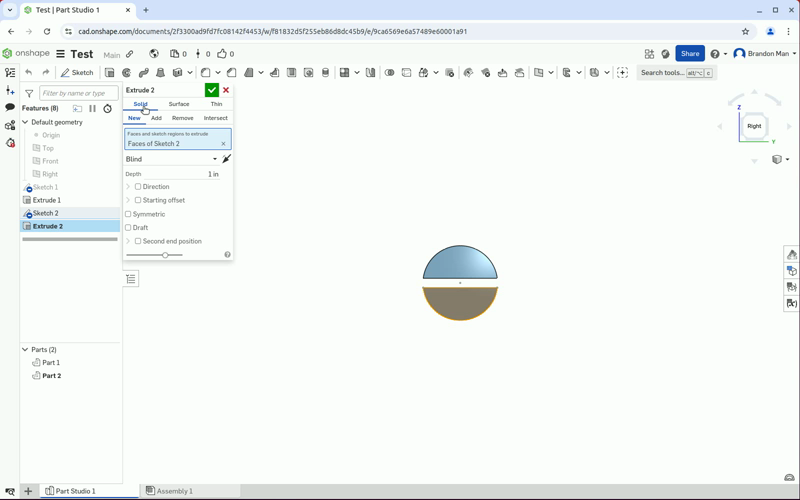
click(143, 106)
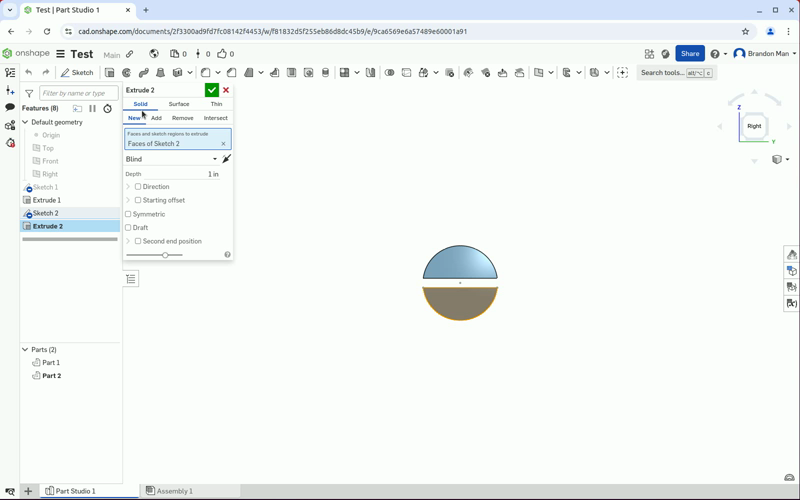
mouse_move(137, 120)
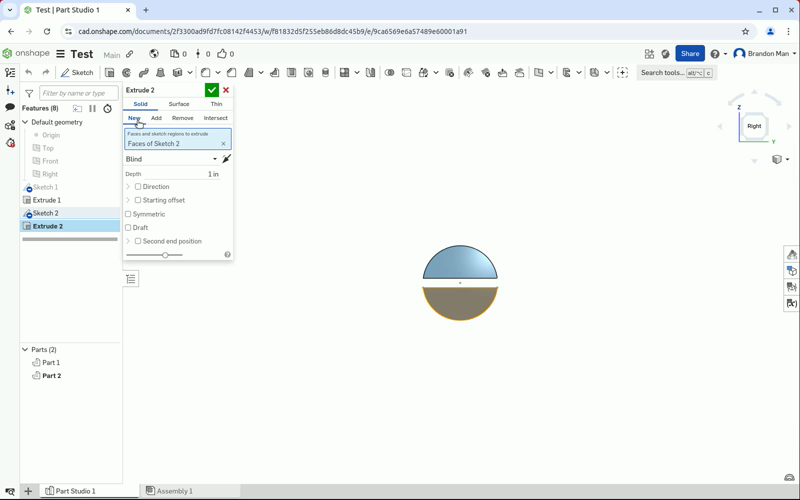
click(137, 120)
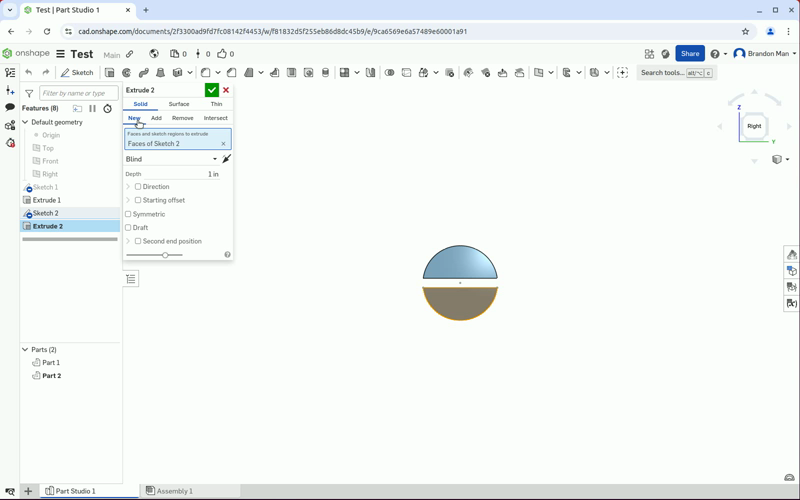
key(tab, 4)
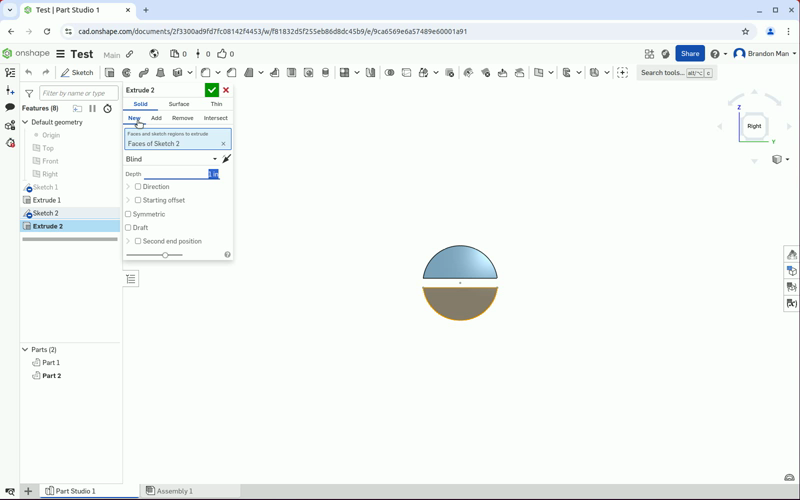
text(3.611)
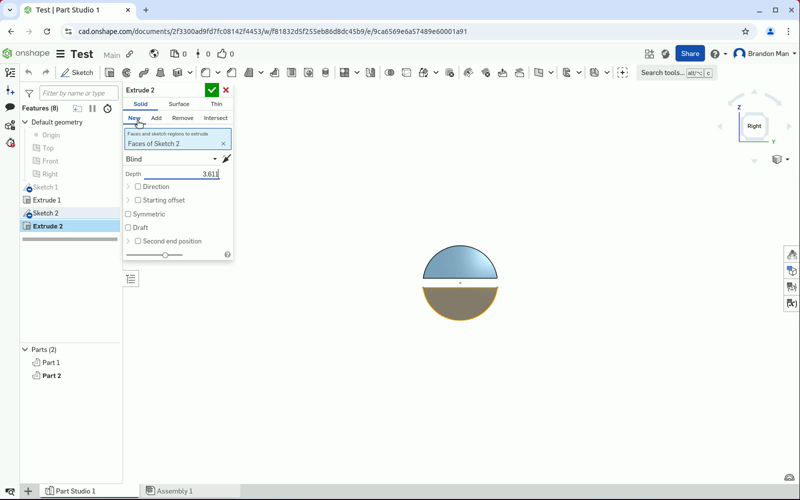
key(enter)
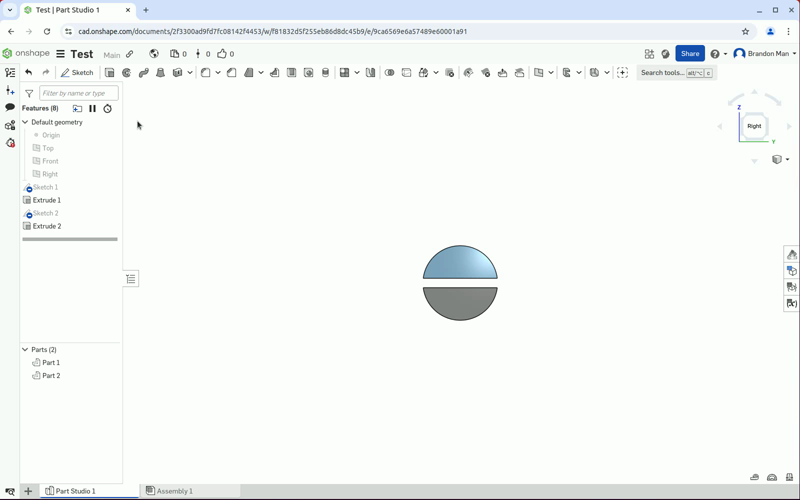
key(shift+h)
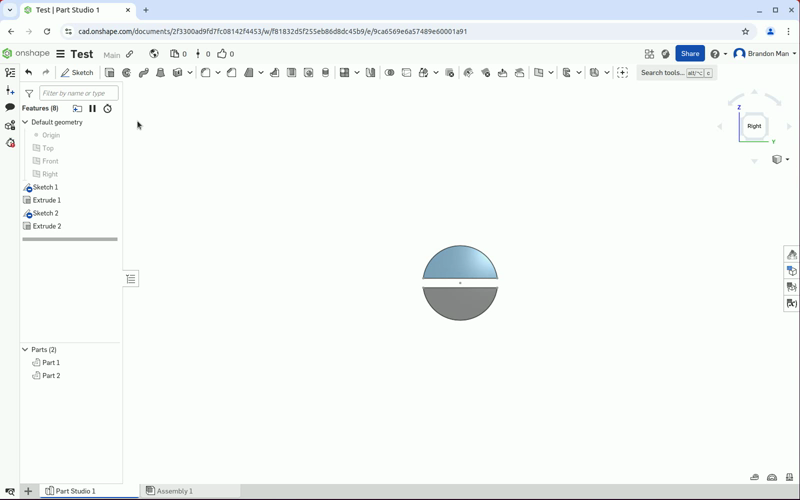
key(shift+h)
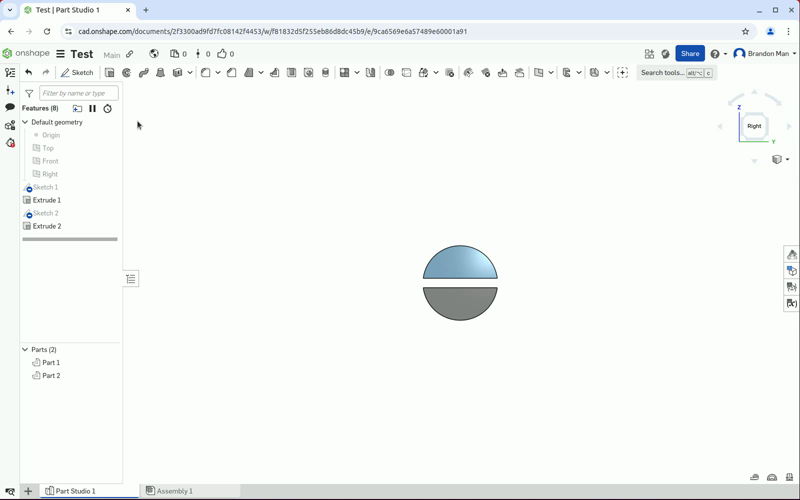
mouse_move(73, 189)
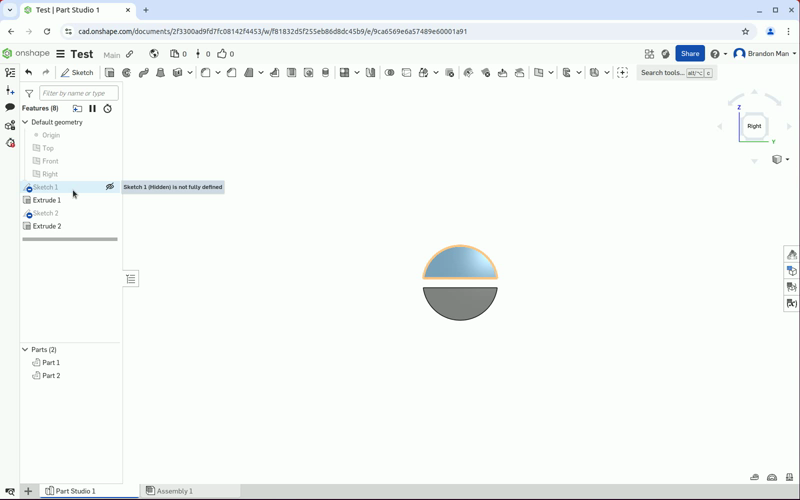
click(73, 189)
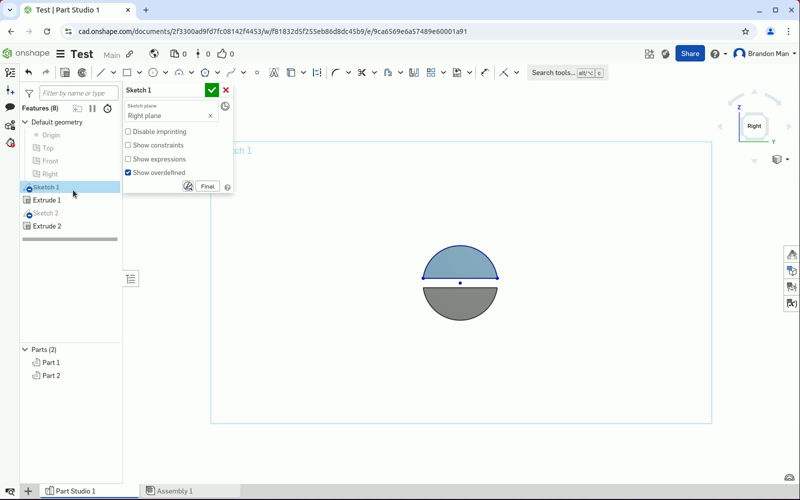
mouse_move(229, 92)
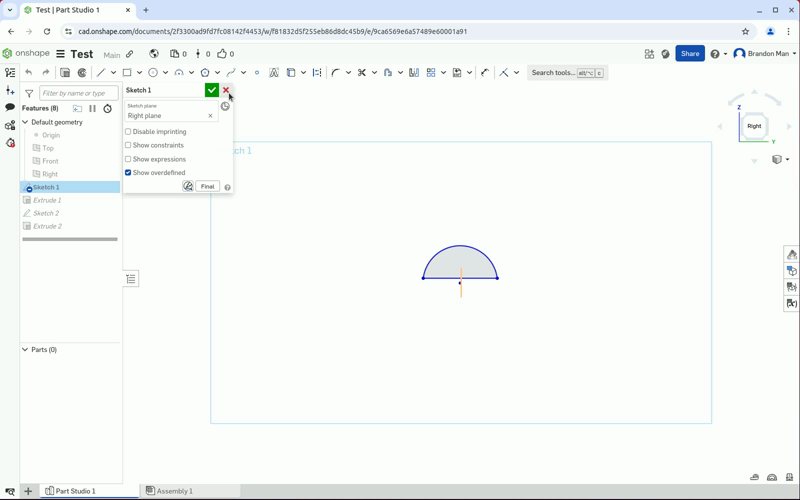
click(229, 92)
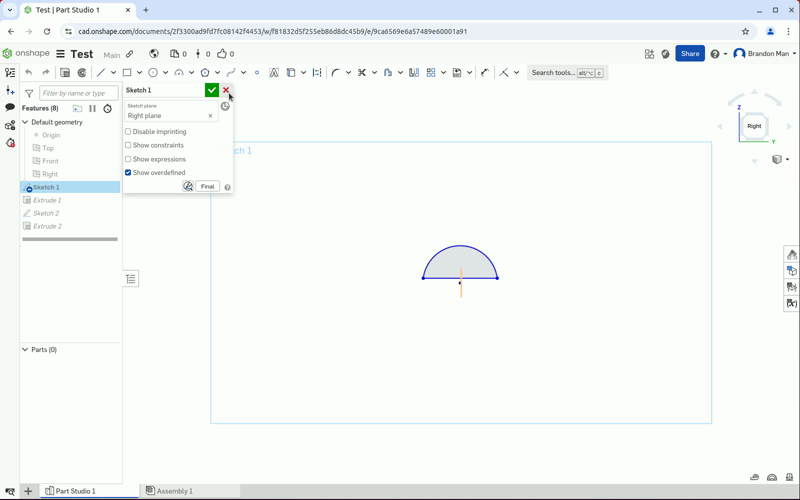
key(shift+s)
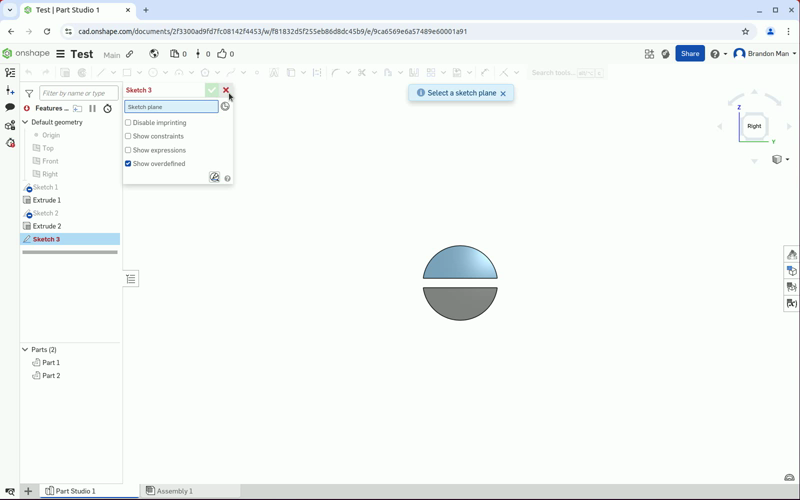
mouse_move(73, 176)
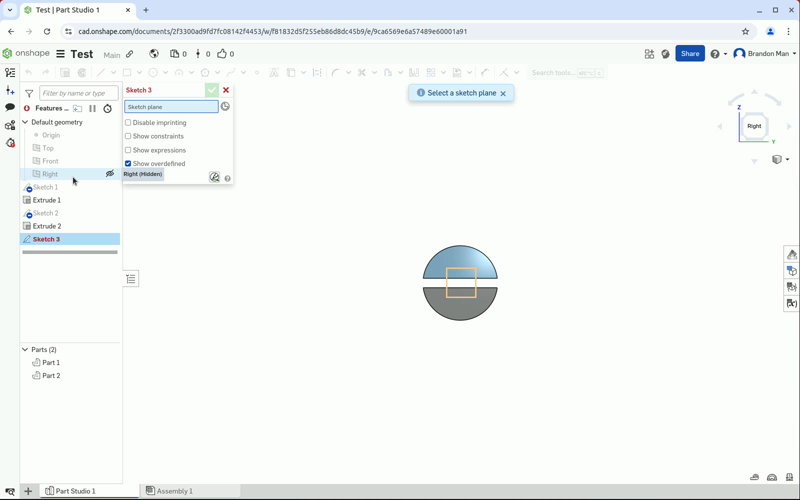
click(73, 176)
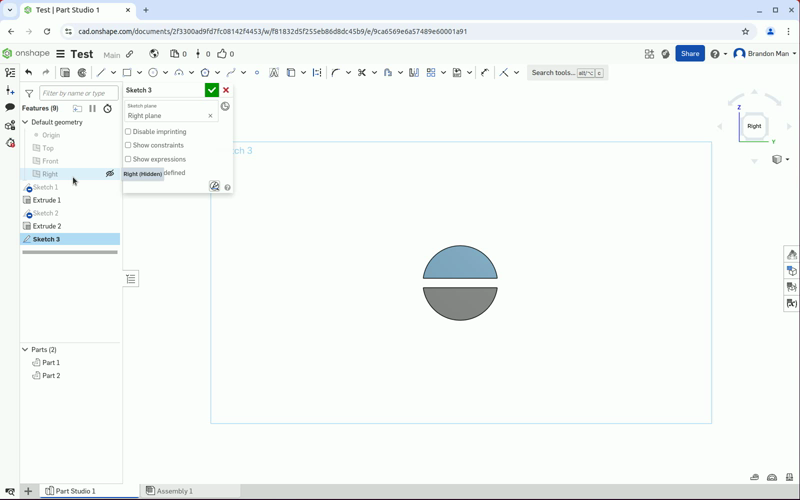
mouse_move(73, 352)
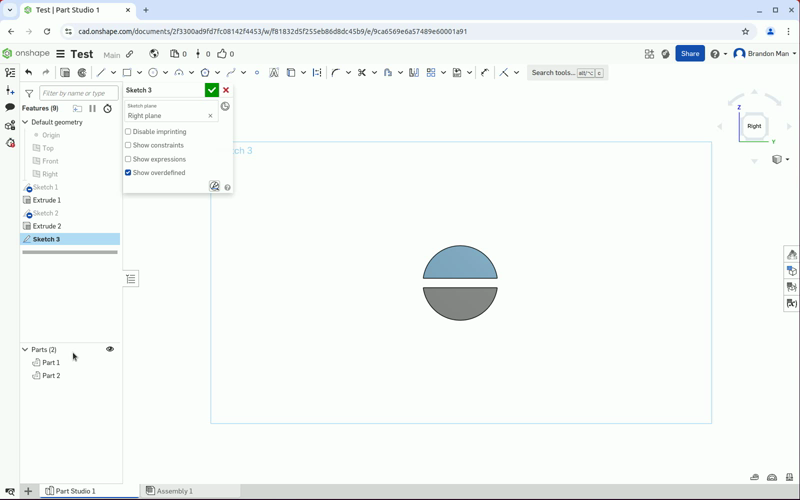
key(y)
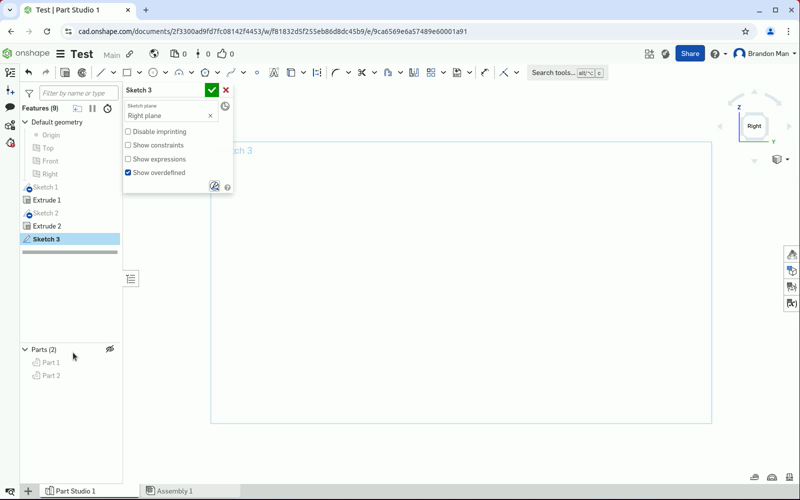
key(l)
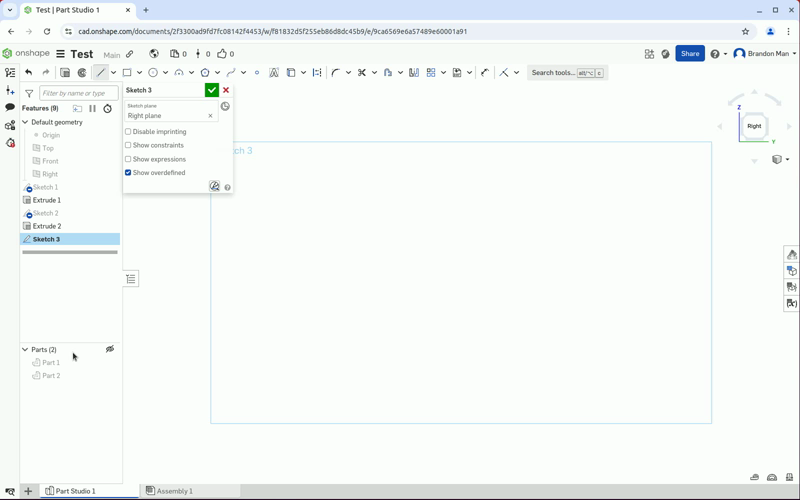
key_down(shift)
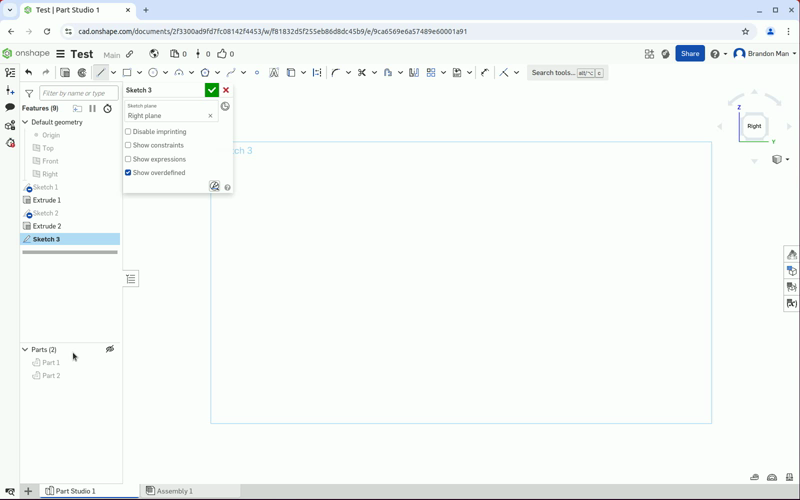
mouse_move(423, 287)
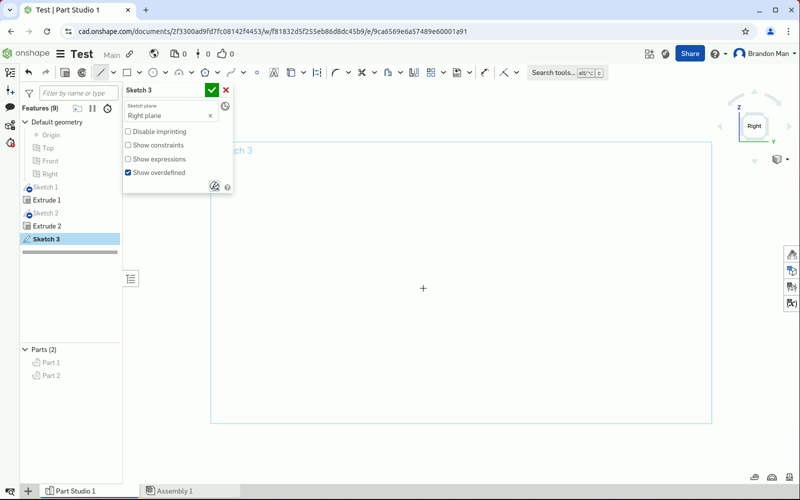
click(423, 287)
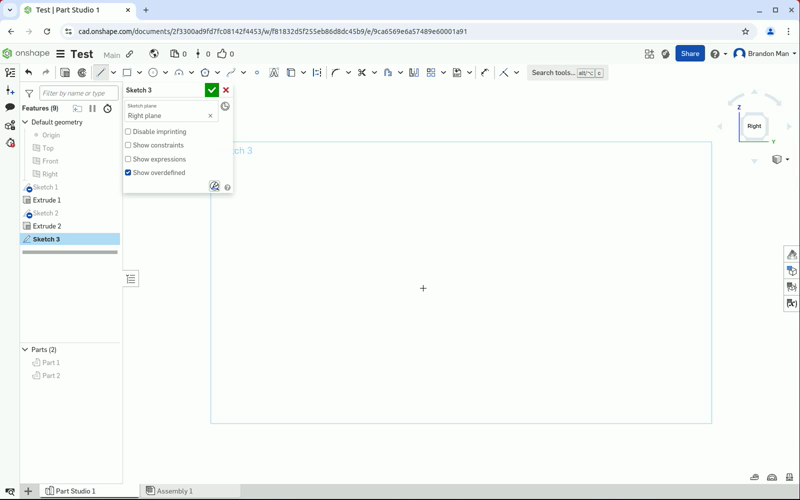
key_up(shift)
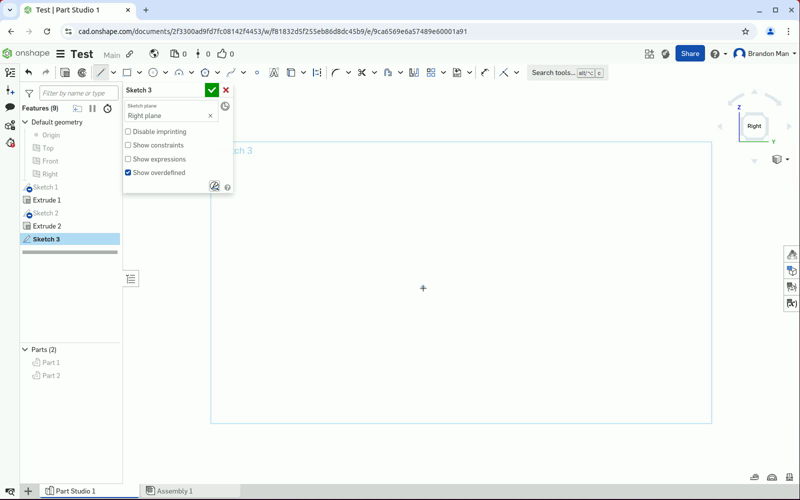
key_down(shift)
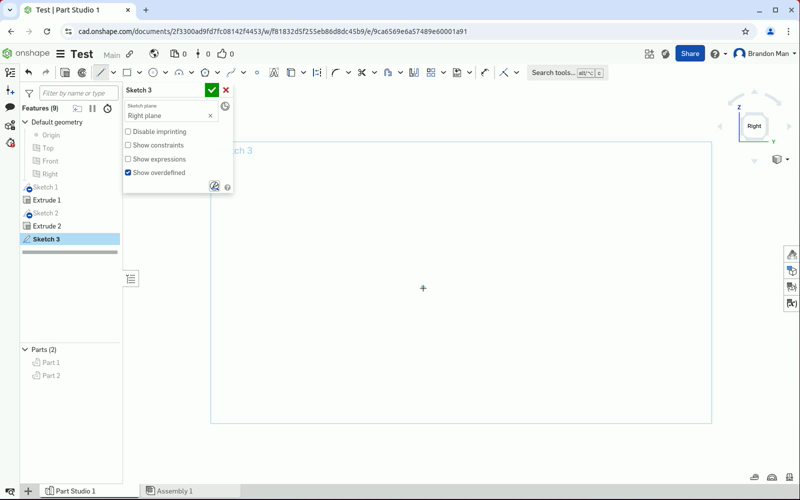
mouse_move(498, 287)
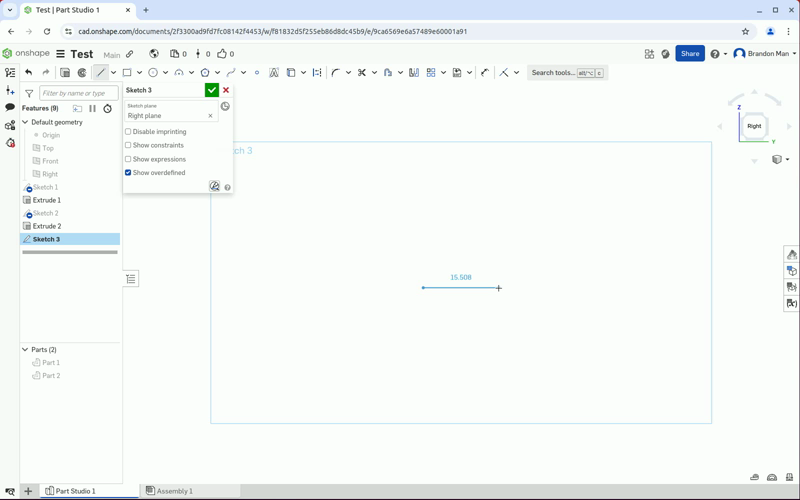
click(498, 287)
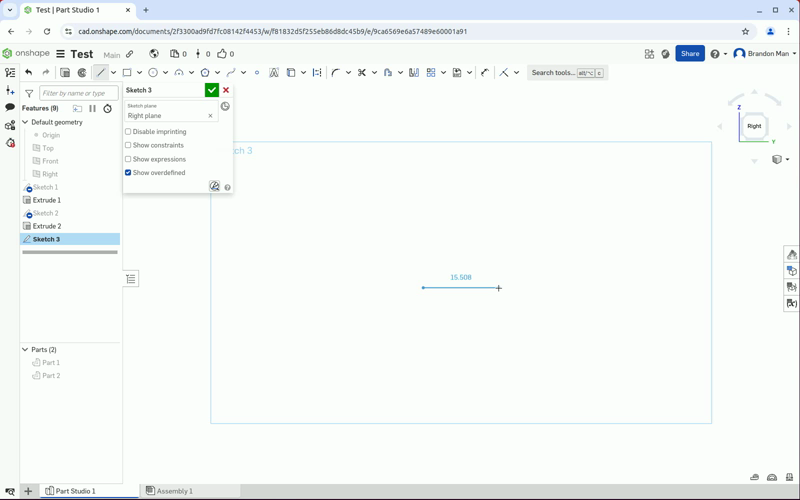
key_up(shift)
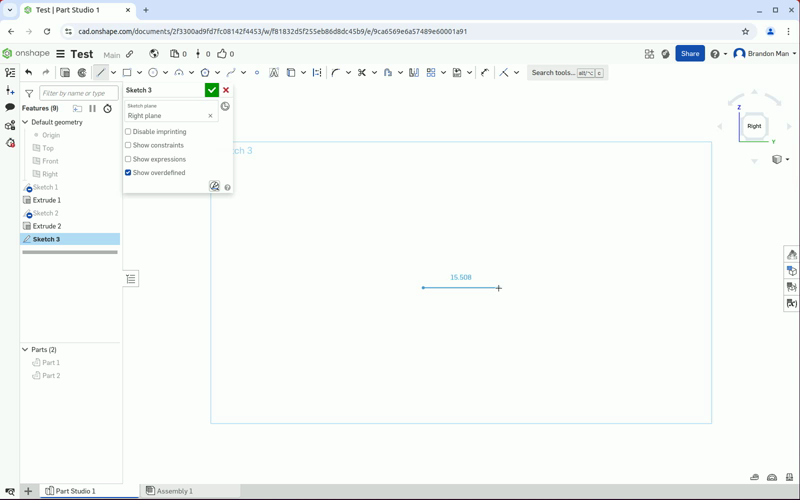
key(esc)
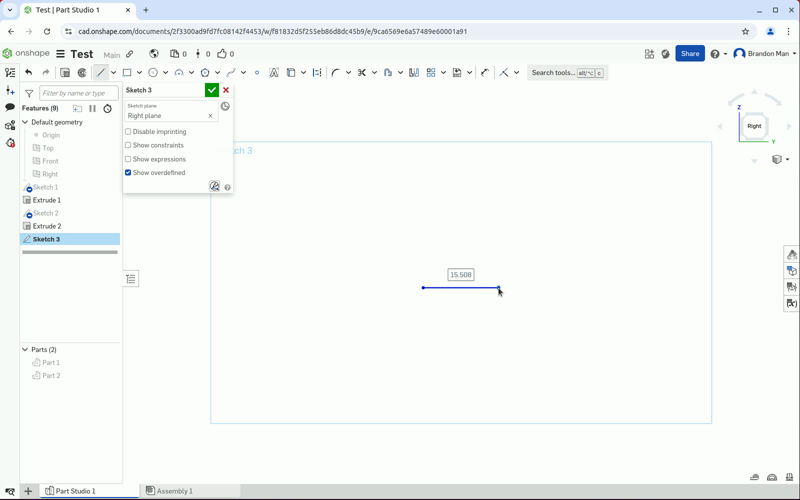
key(a)
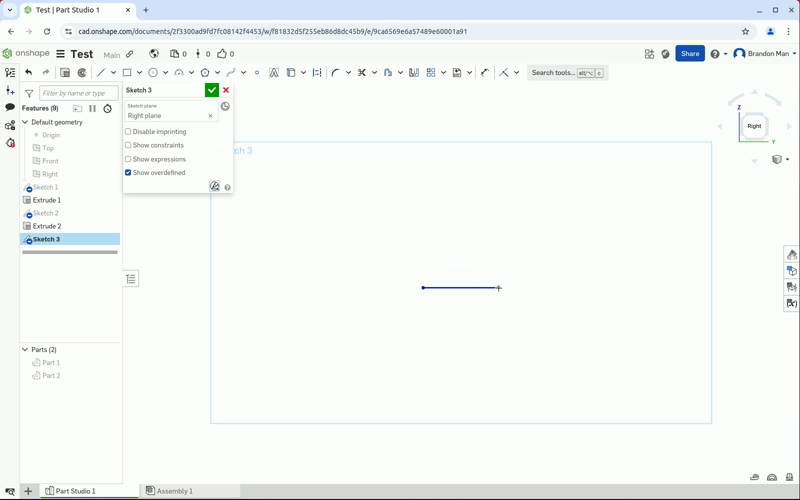
mouse_move(498, 287)
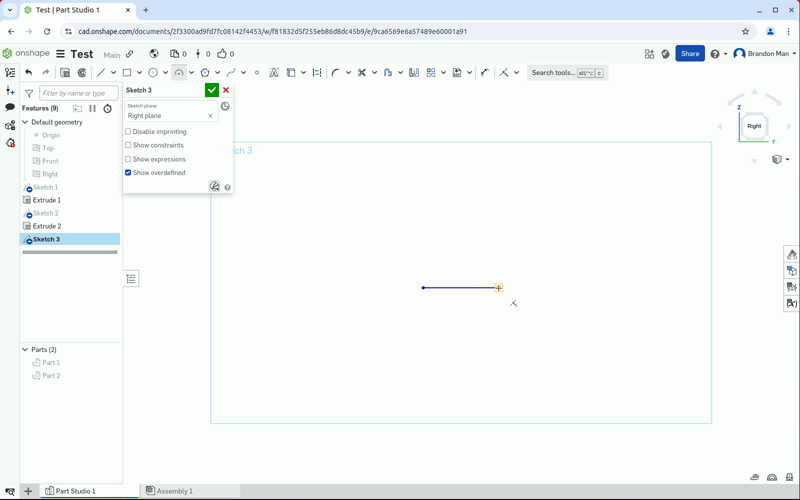
click(498, 287)
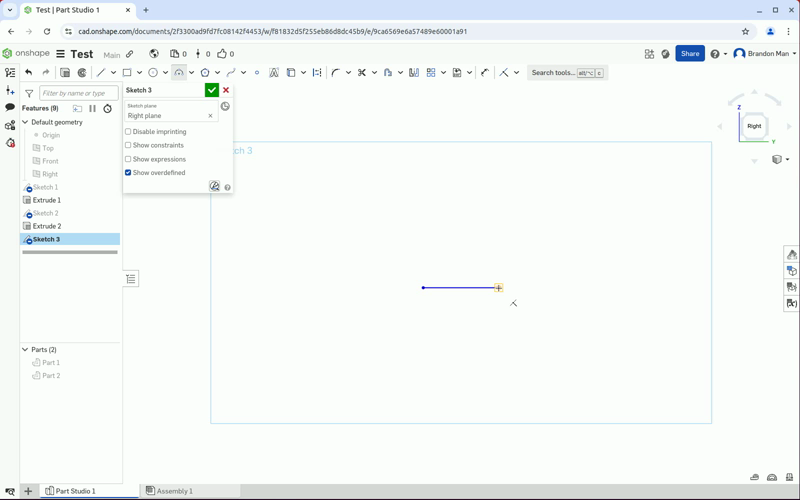
key_down(shift)
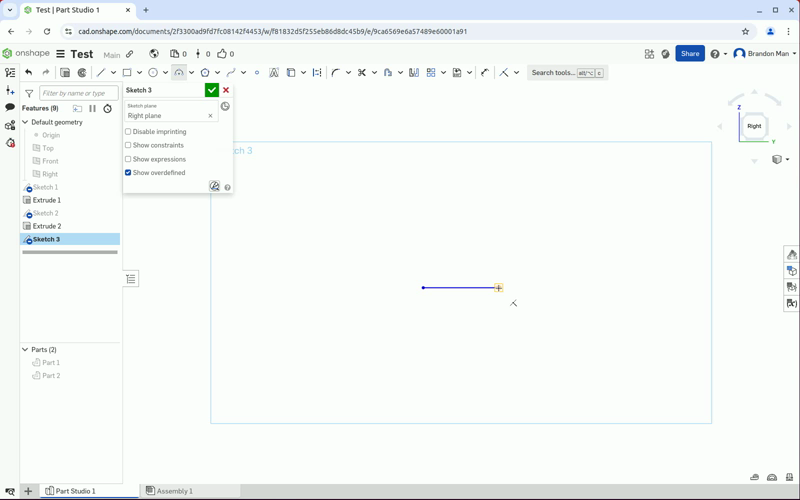
mouse_move(498, 277)
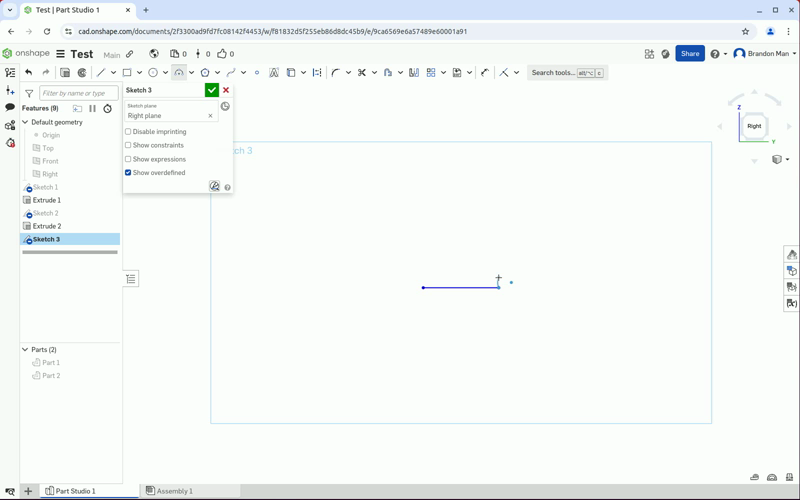
click(498, 277)
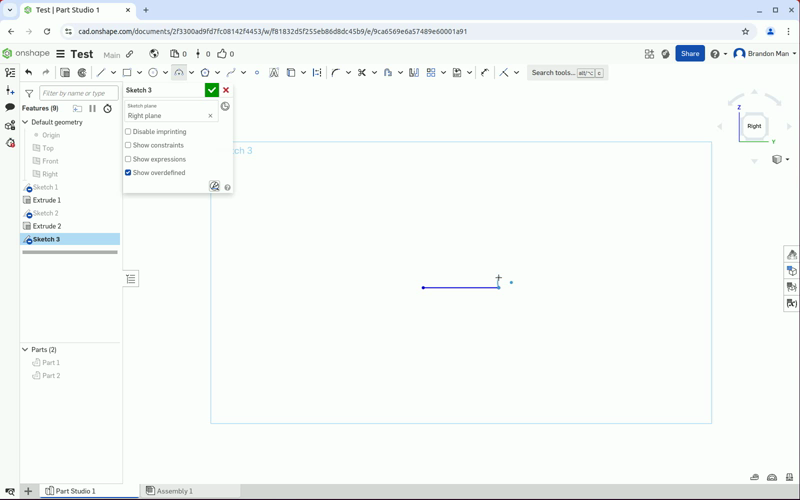
mouse_move(499, 282)
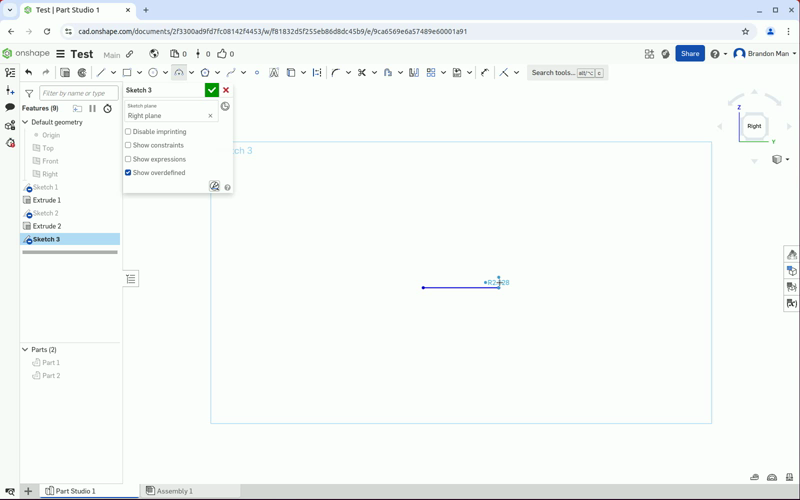
click(499, 282)
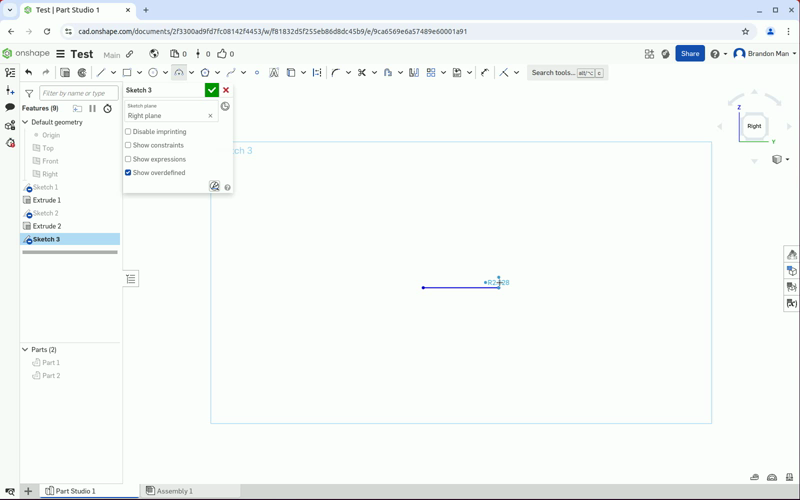
key_up(shift)
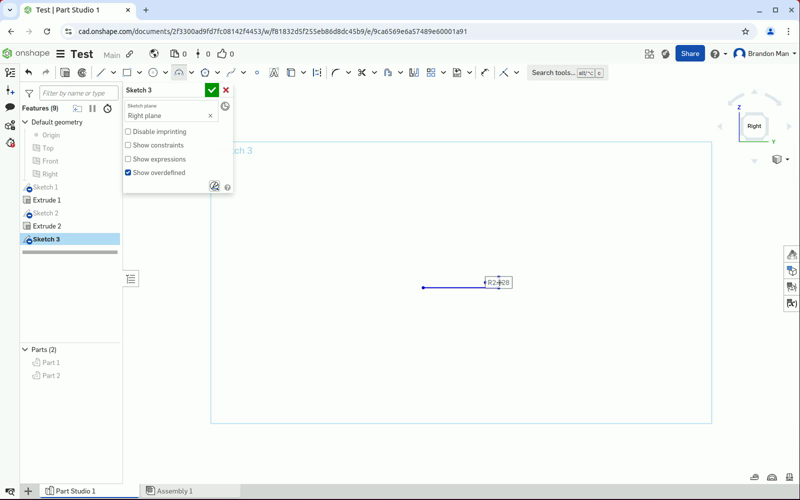
key(esc)
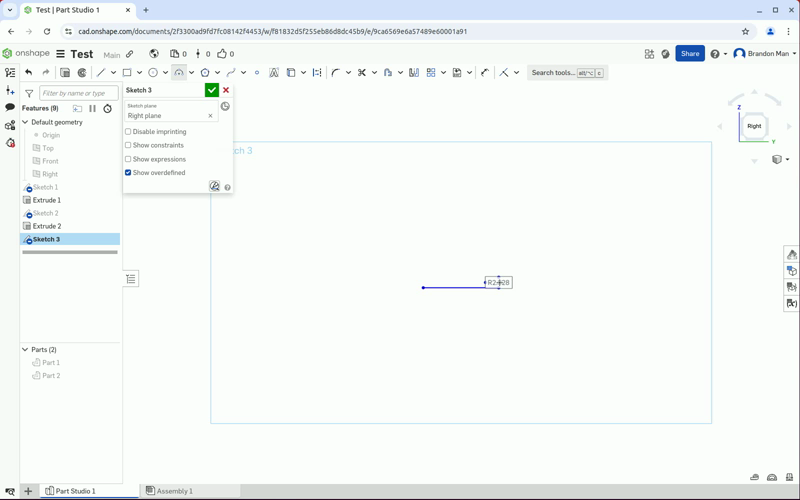
key(l)
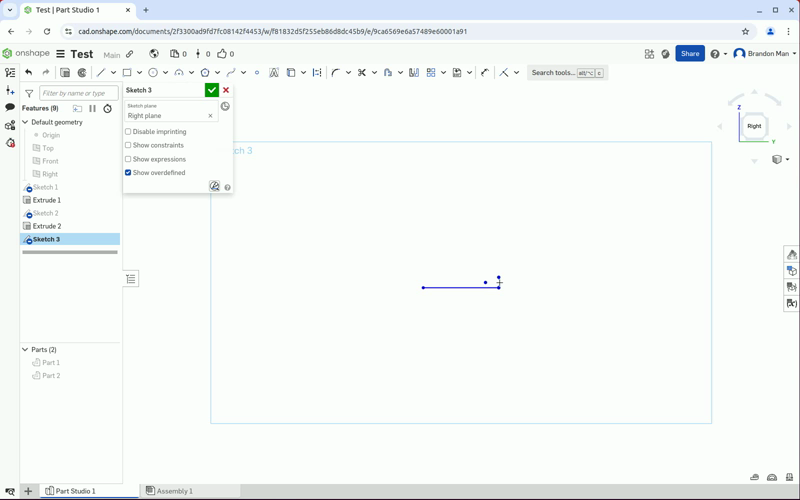
mouse_move(498, 277)
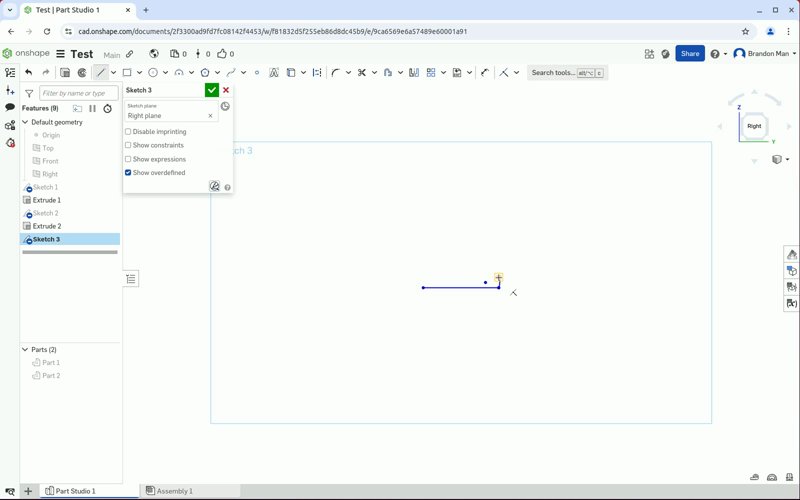
click(498, 277)
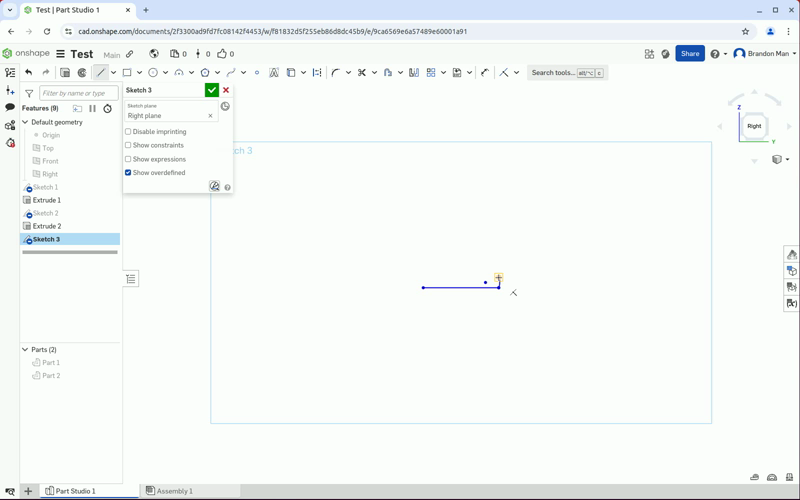
key_down(shift)
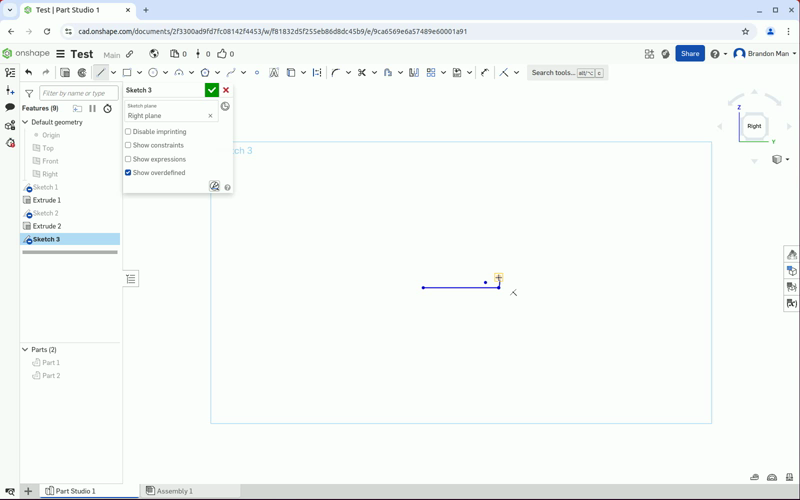
mouse_move(423, 277)
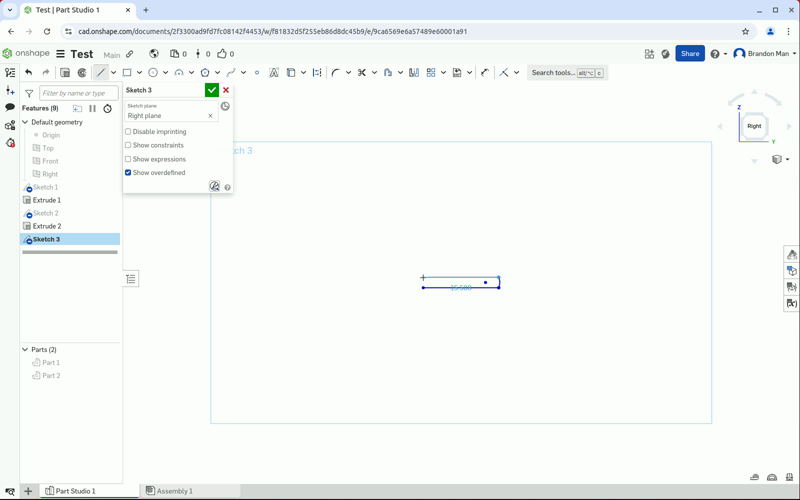
click(423, 277)
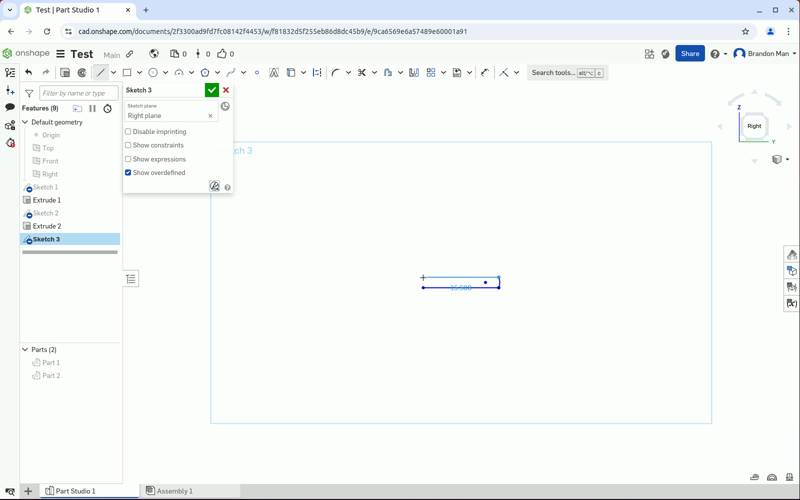
key_up(shift)
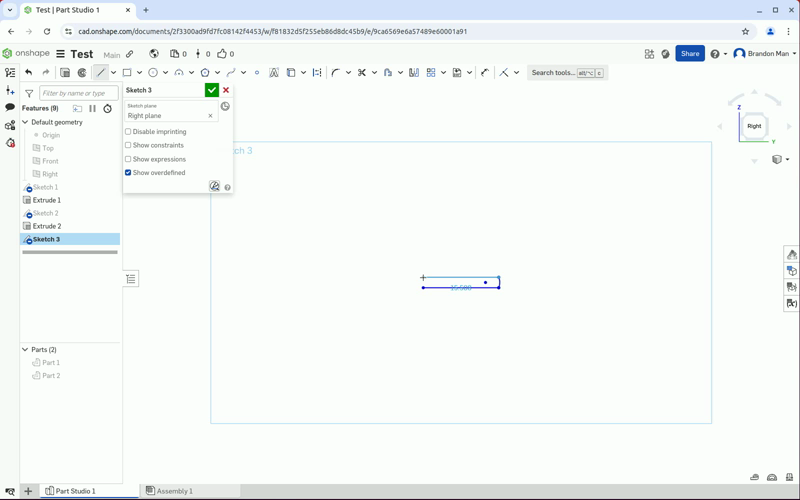
key(esc)
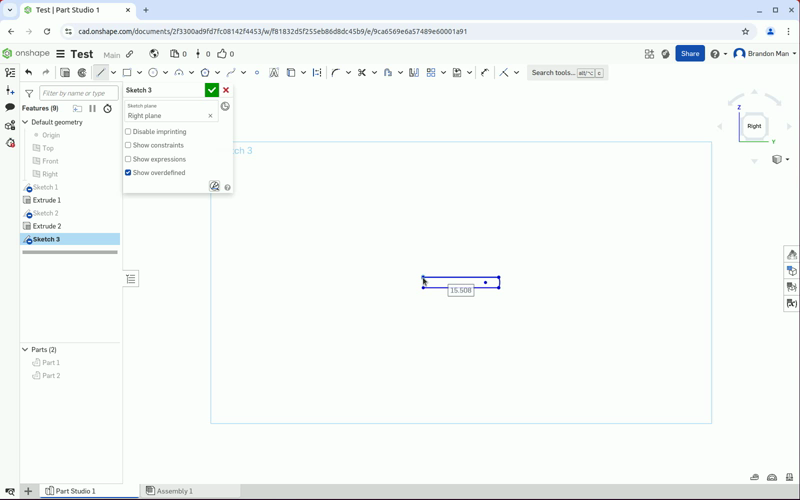
key(a)
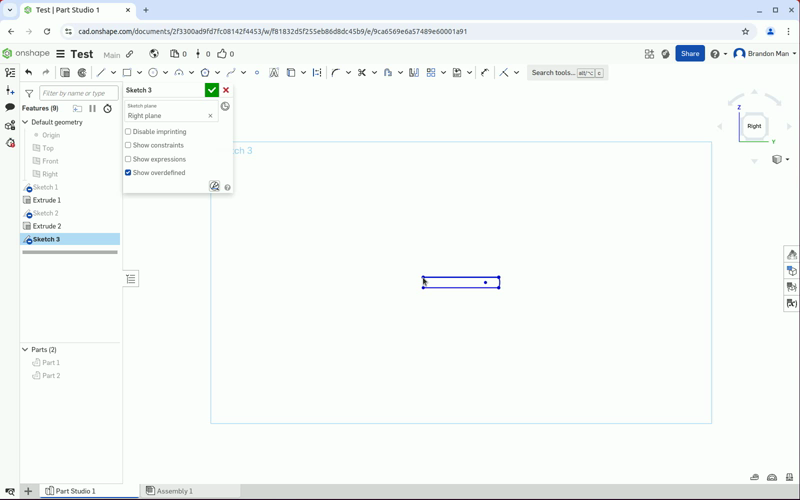
mouse_move(423, 277)
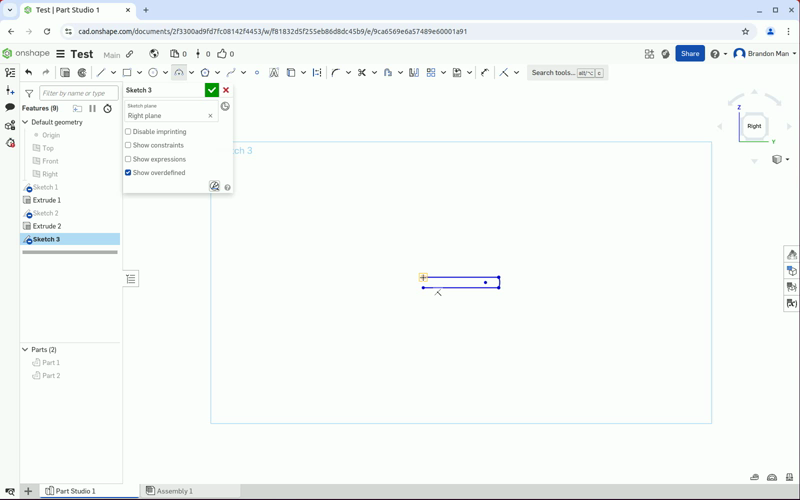
click(423, 277)
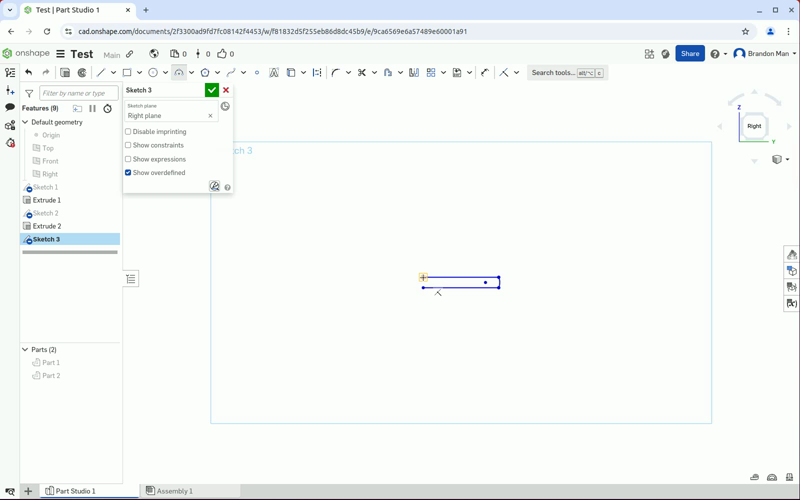
mouse_move(423, 287)
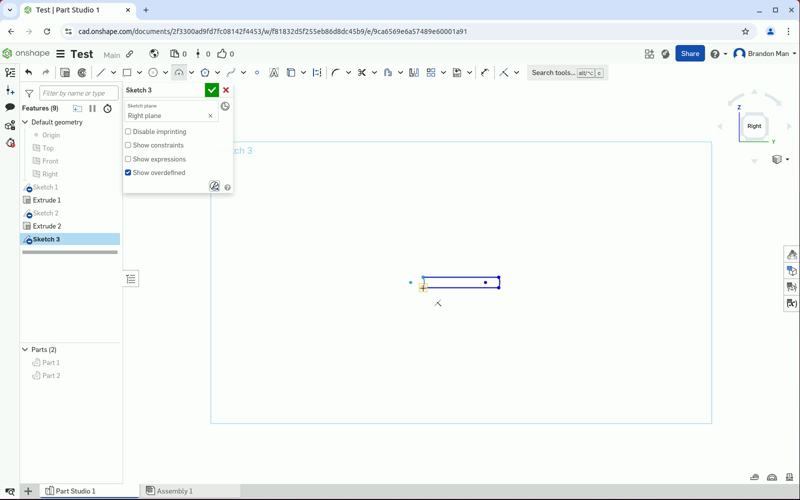
click(423, 287)
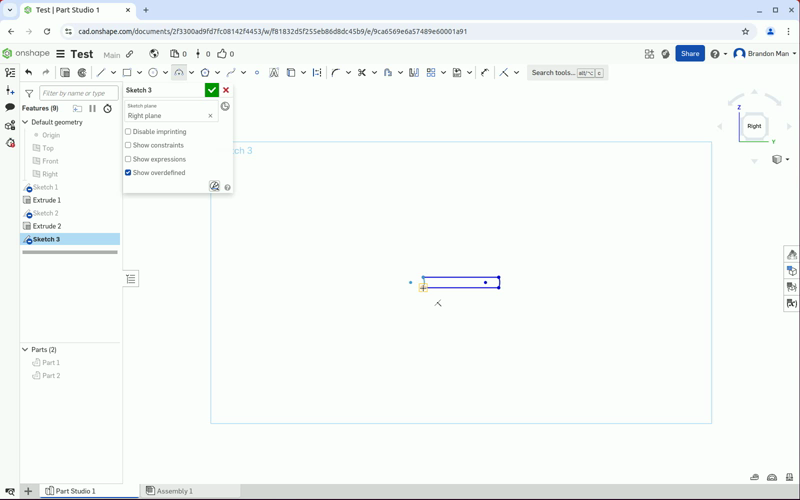
key_down(shift)
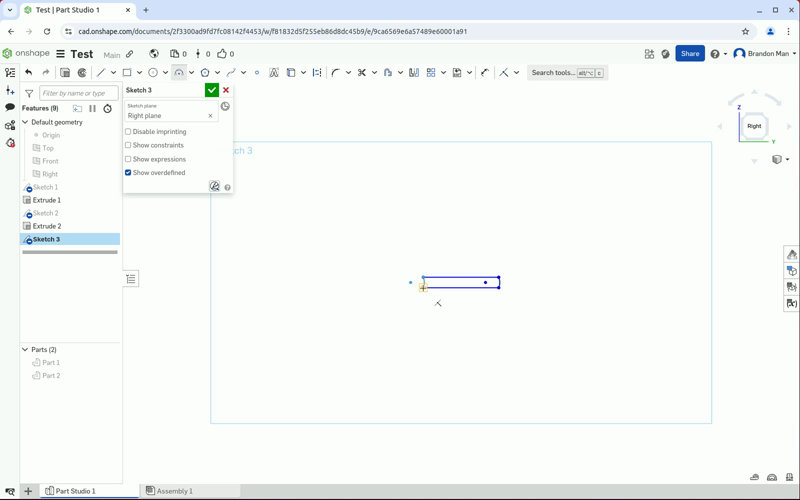
mouse_move(422, 282)
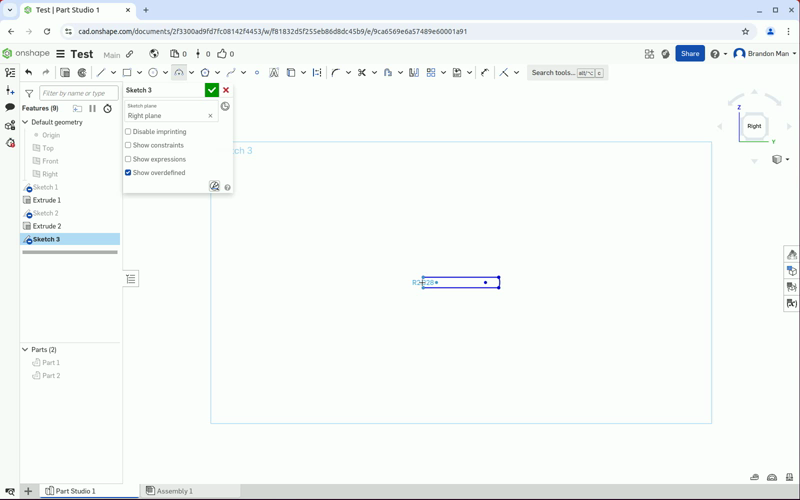
click(422, 282)
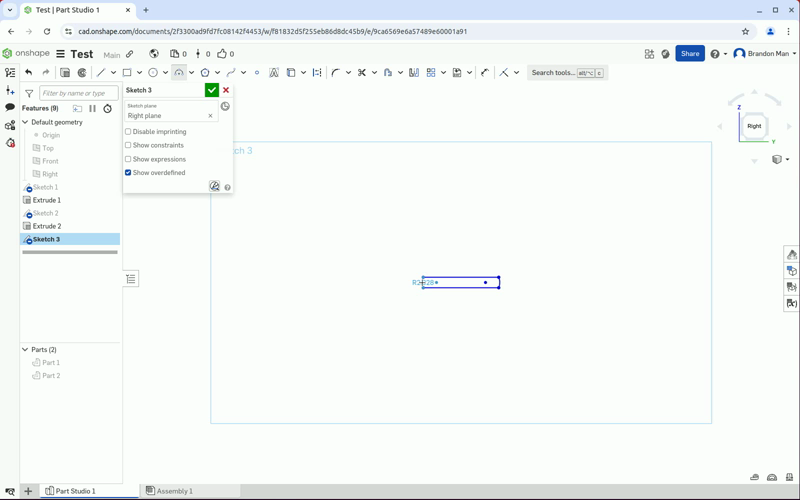
key_up(shift)
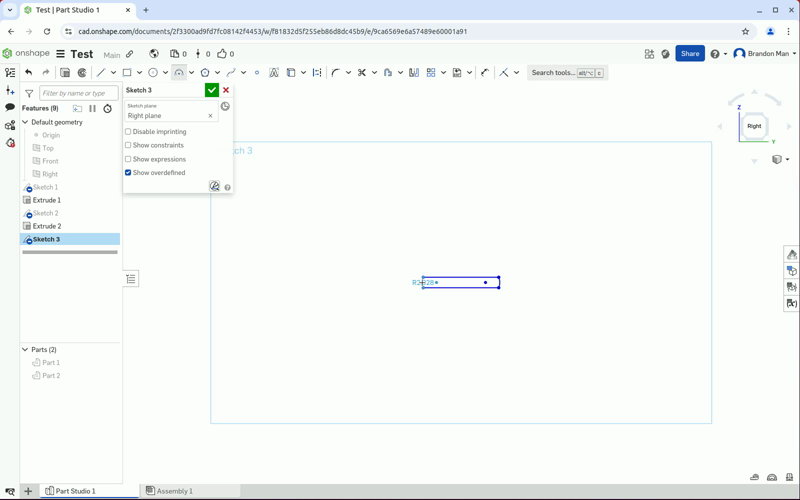
key(esc)
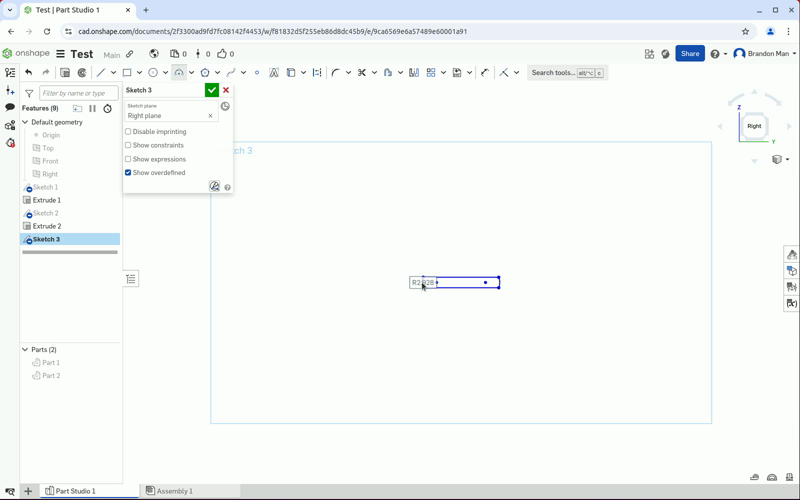
mouse_move(432, 279)
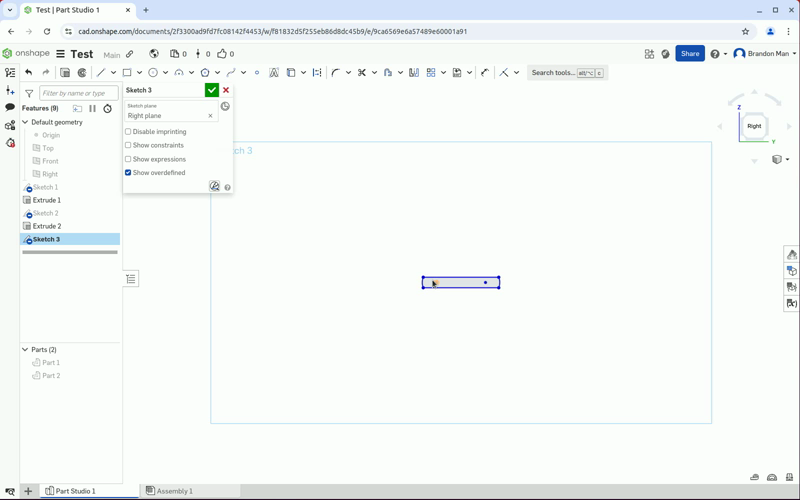
scroll(6)
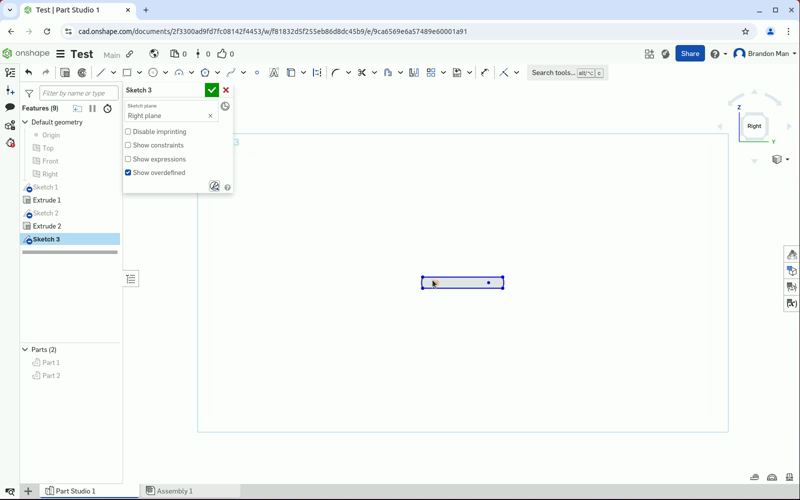
scroll(6)
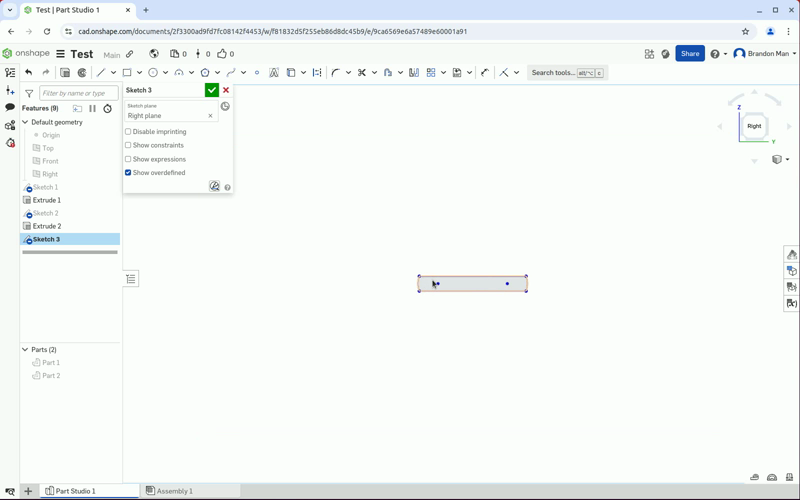
scroll(6)
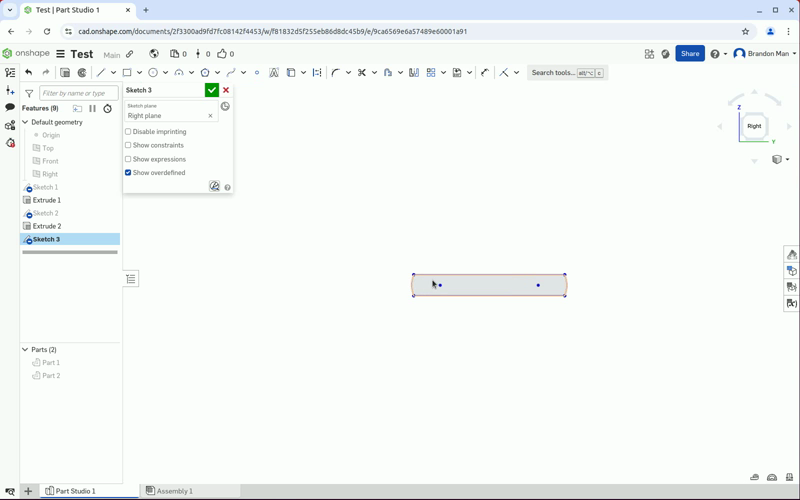
scroll(6)
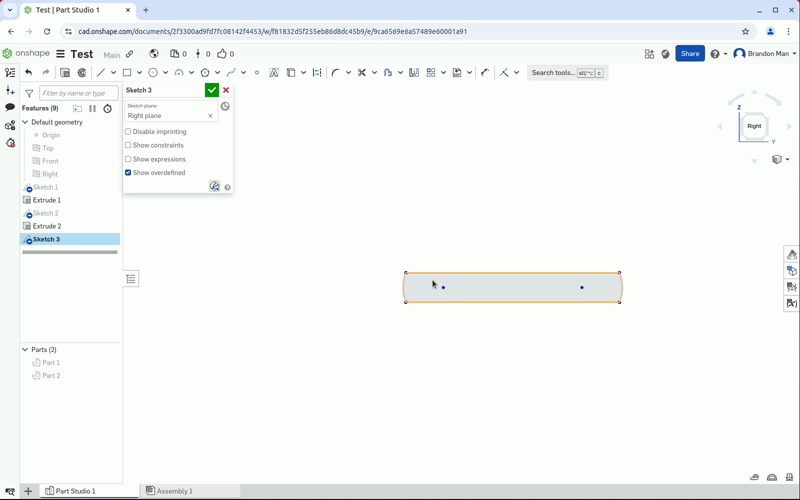
scroll(6)
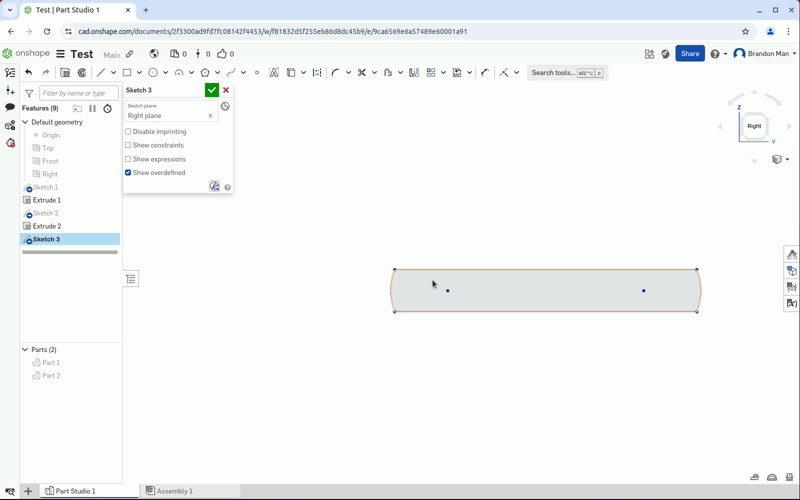
scroll(6)
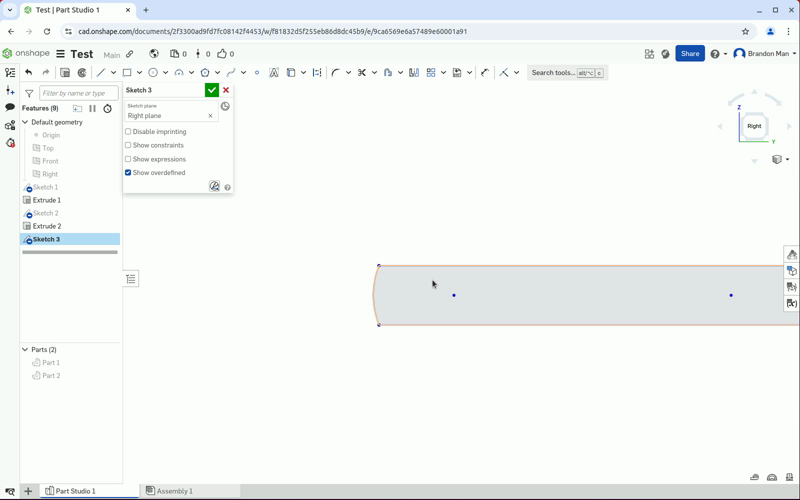
scroll(6)
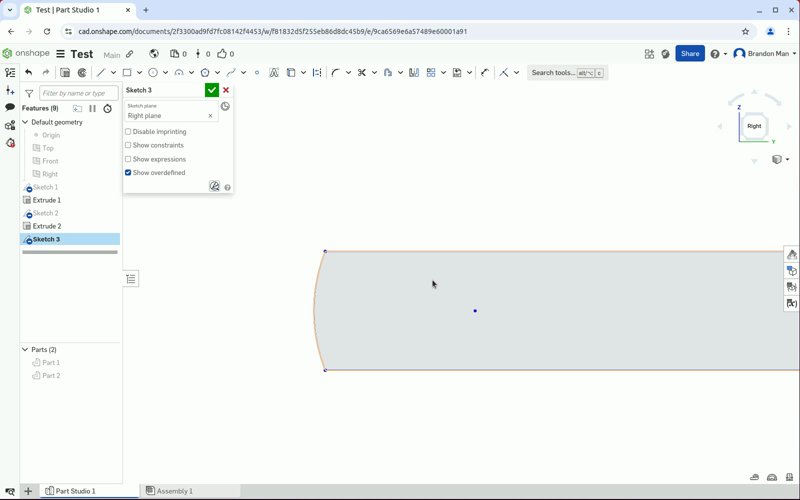
click(432, 279)
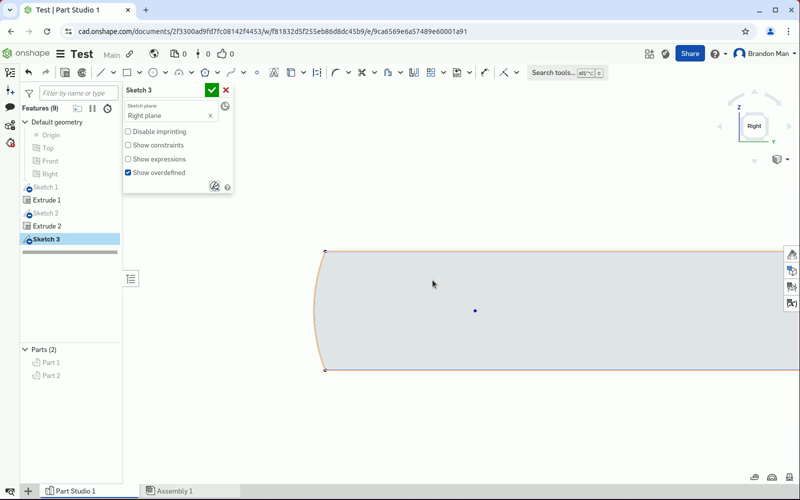
scroll(-6)
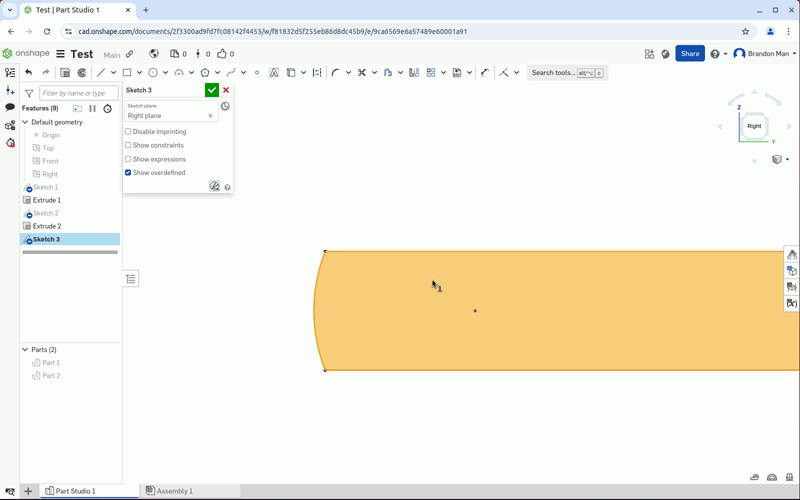
scroll(-6)
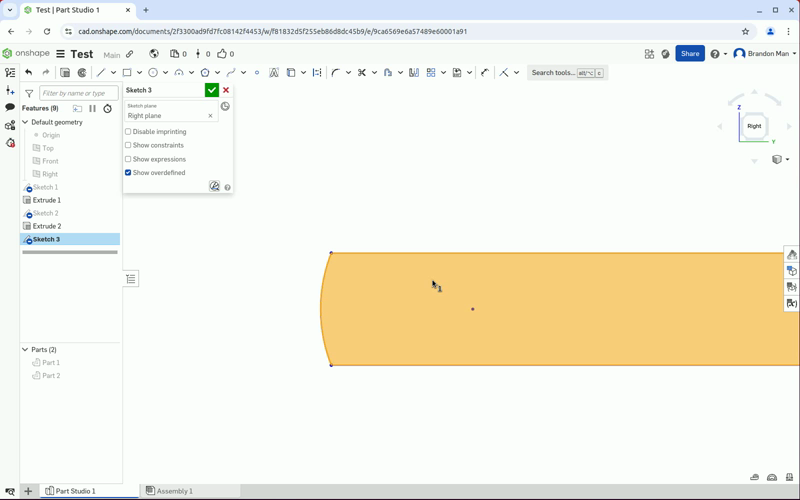
scroll(-6)
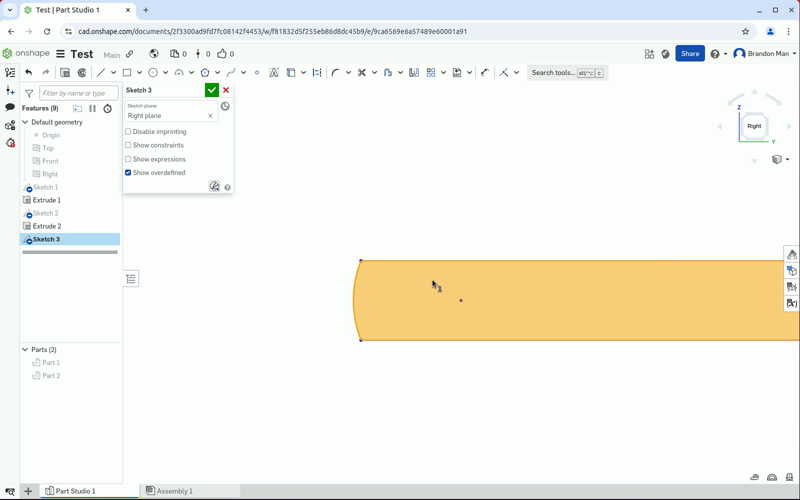
scroll(-6)
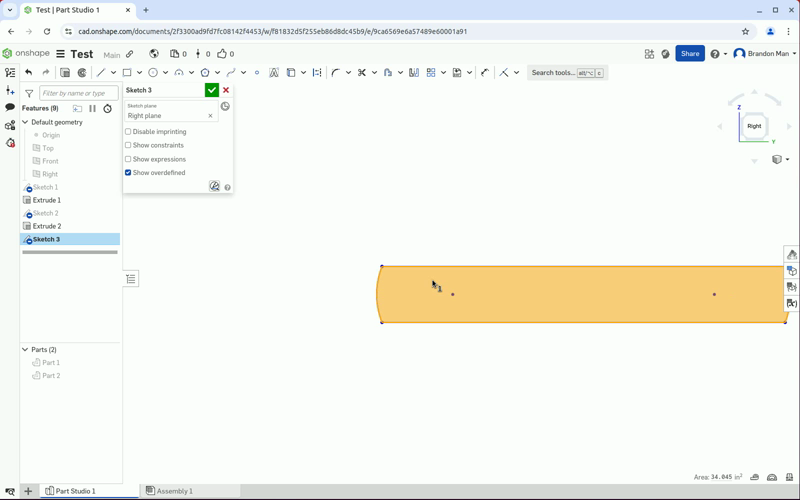
scroll(-6)
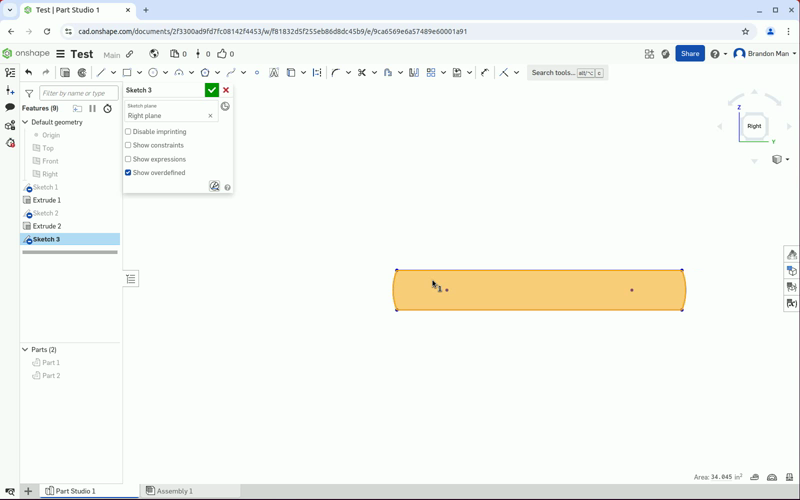
scroll(-6)
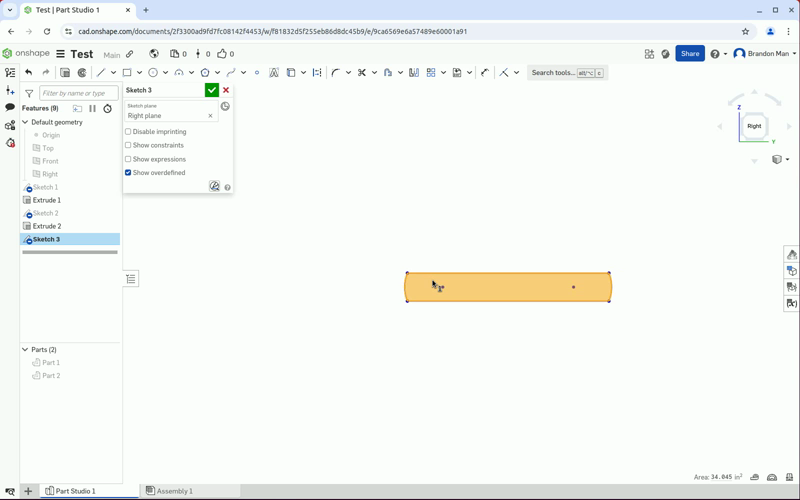
scroll(-6)
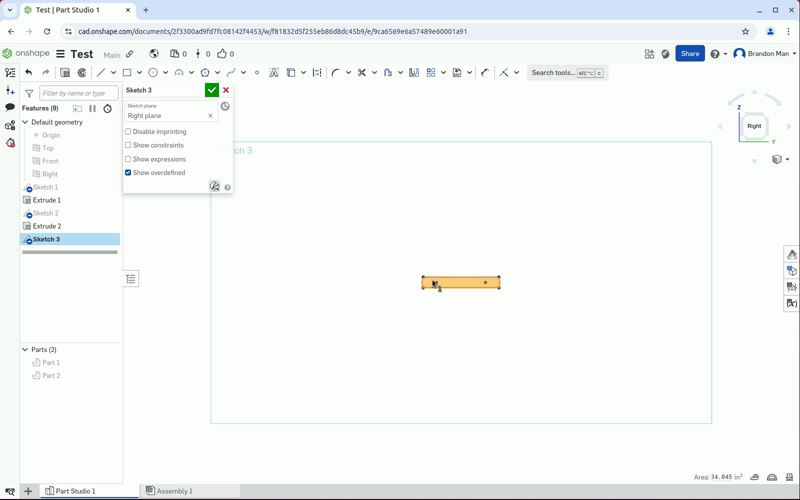
mouse_move(73, 352)
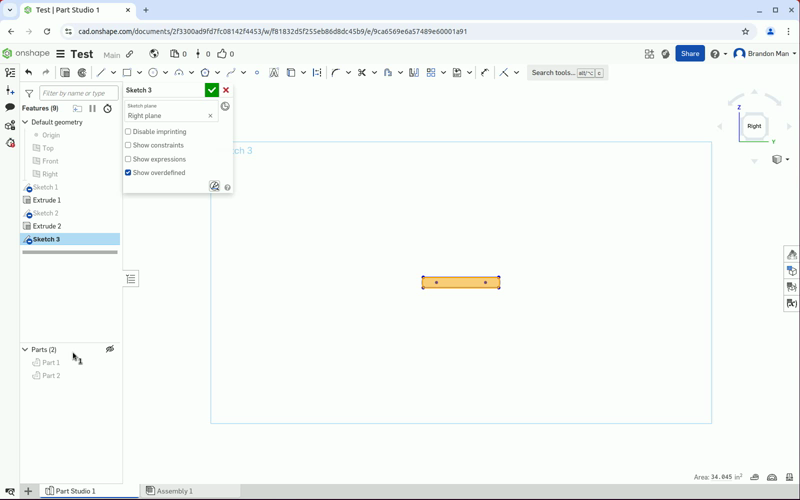
key(shift+y)
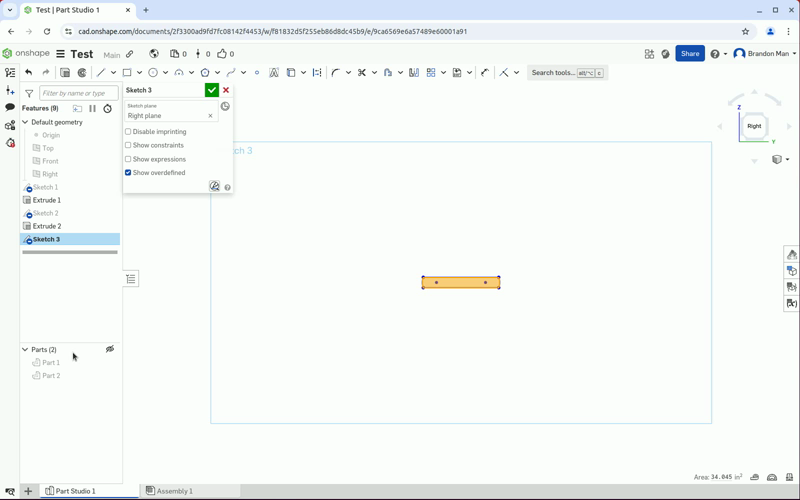
key(shift+e)
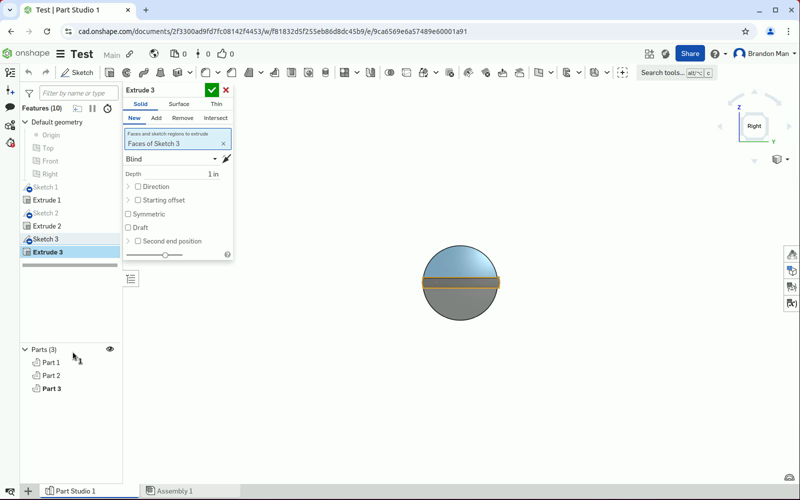
mouse_move(143, 106)
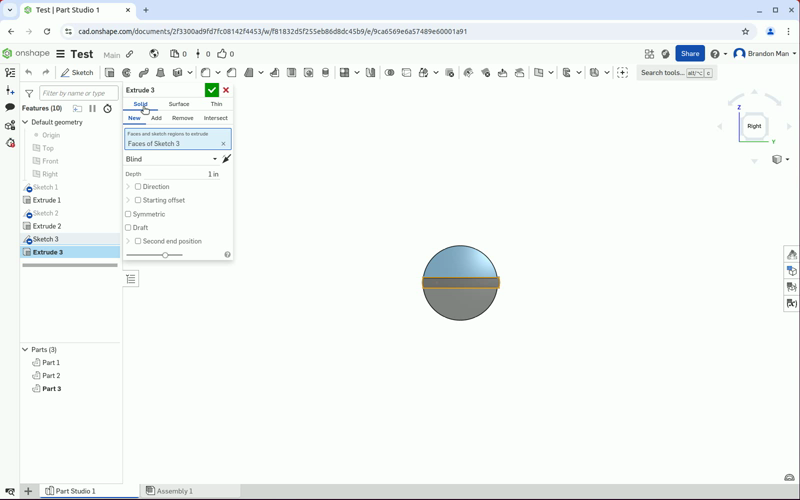
click(143, 106)
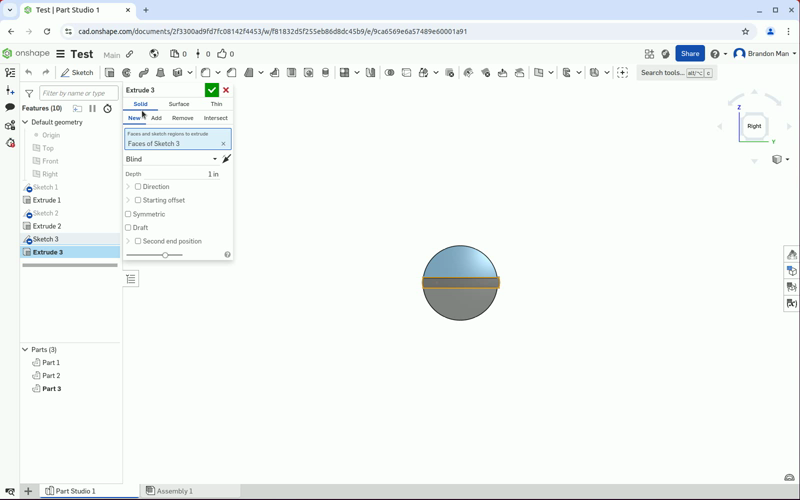
mouse_move(137, 120)
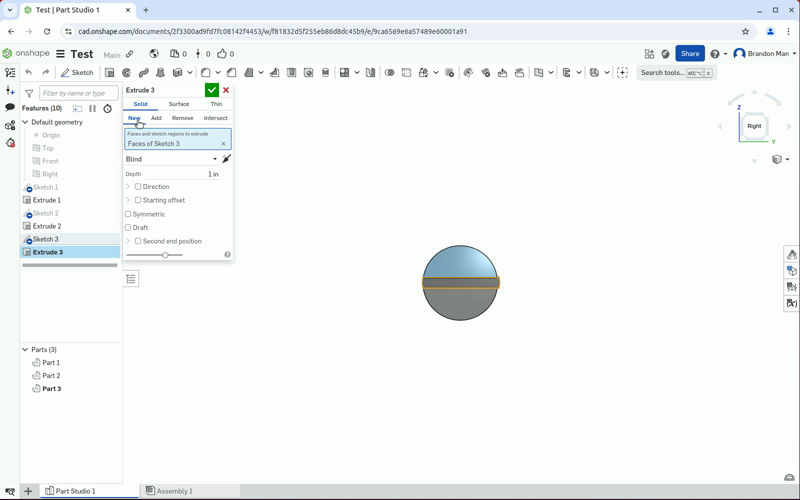
click(137, 120)
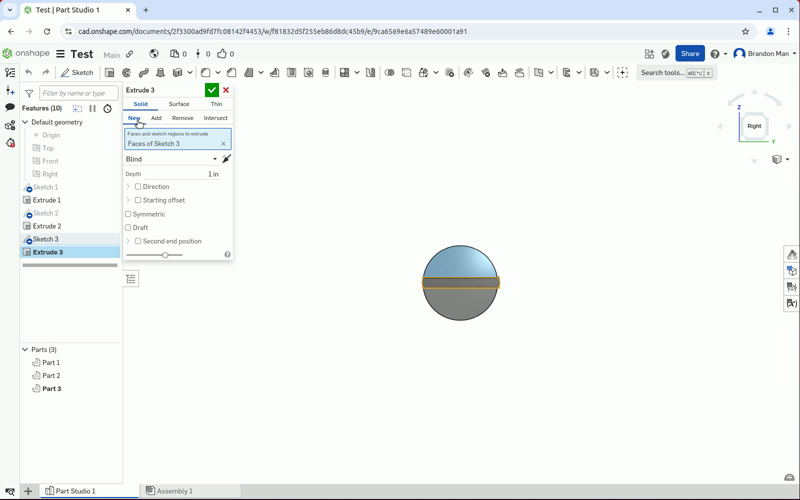
key(tab, 4)
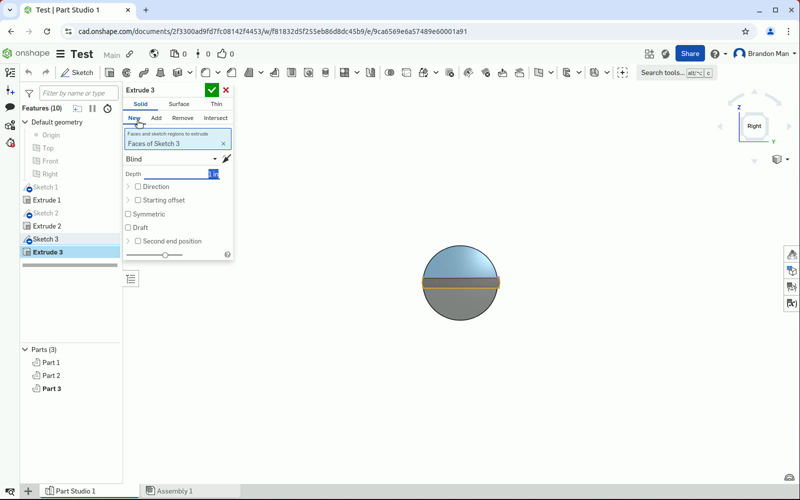
text(3.611)
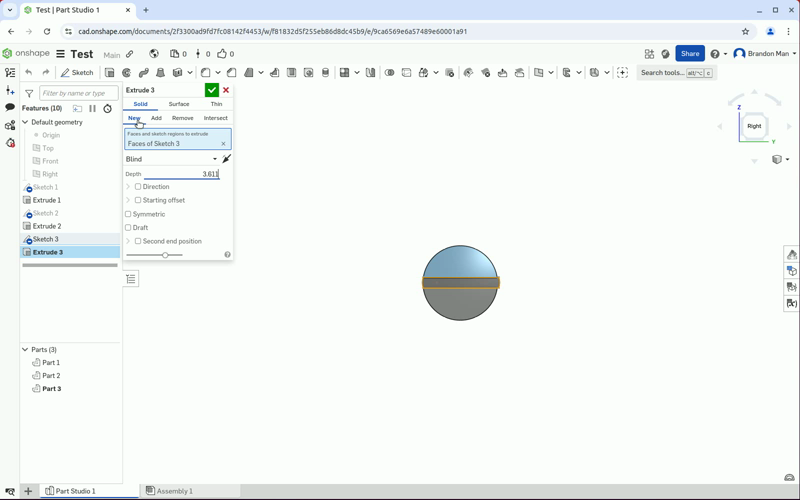
key(enter)
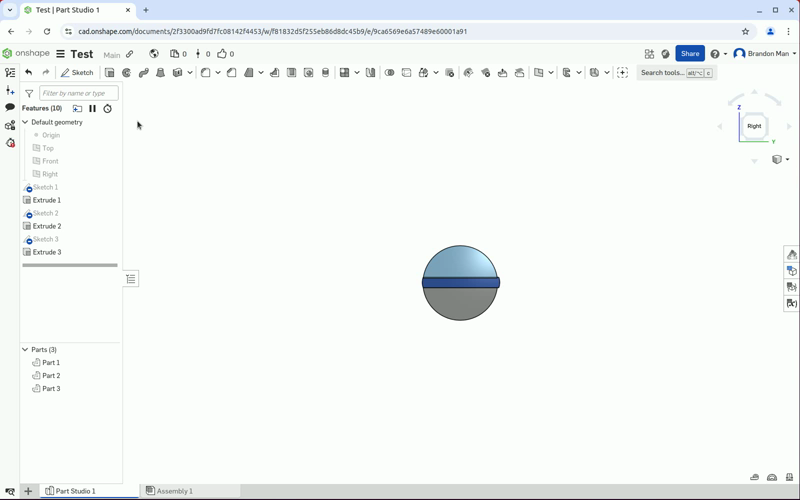
key(shift+h)
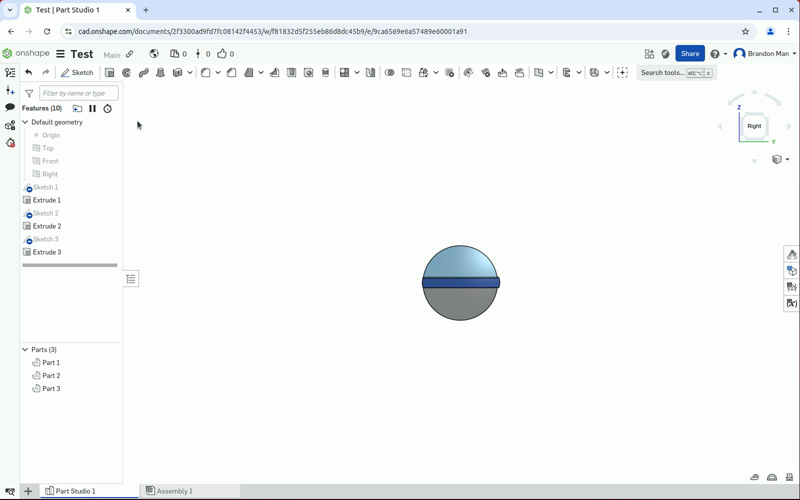
key(shift+h)
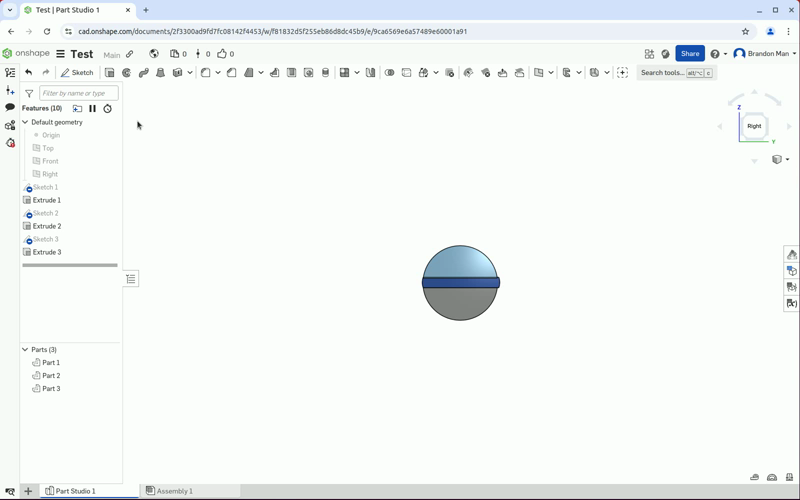
mouse_move(73, 189)
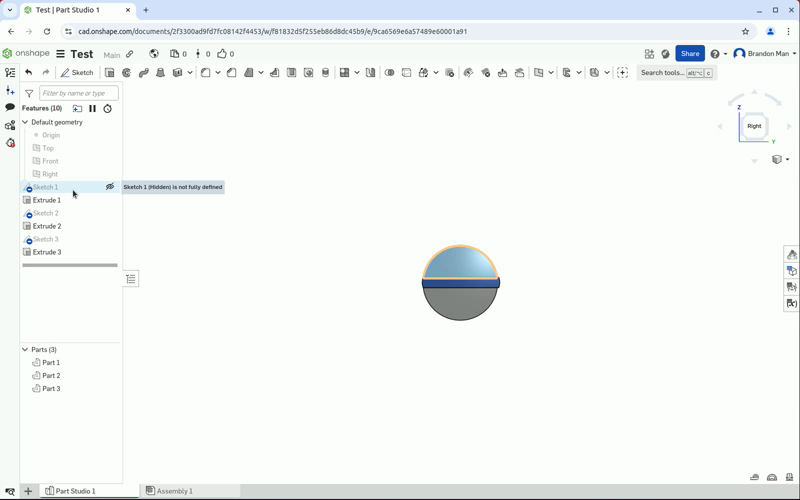
click(73, 189)
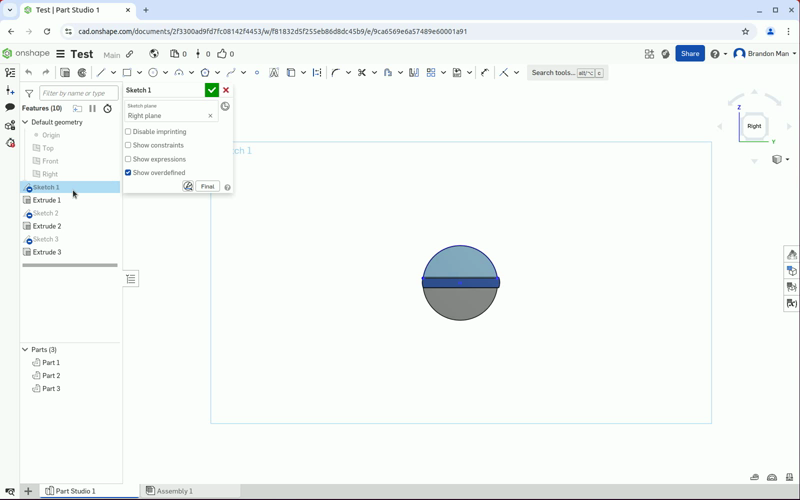
mouse_move(229, 92)
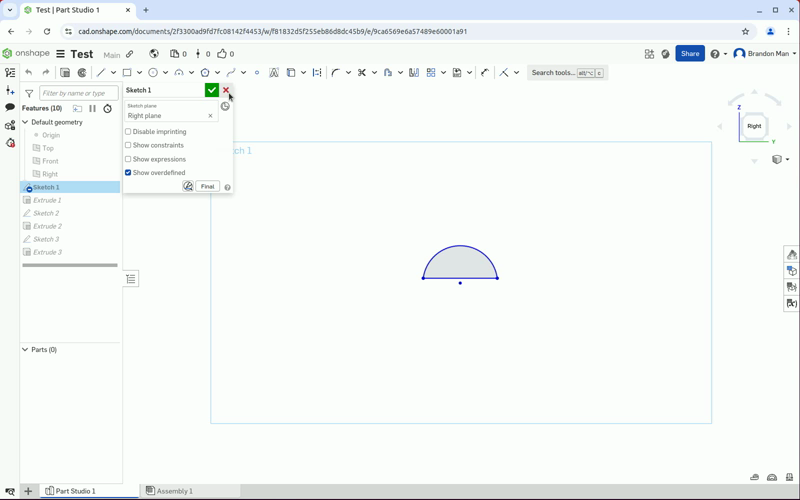
click(229, 92)
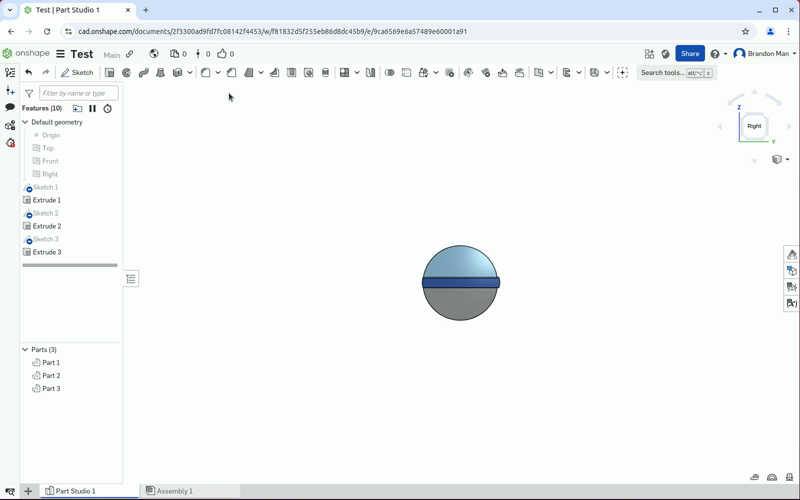
mouse_move(541, 75)
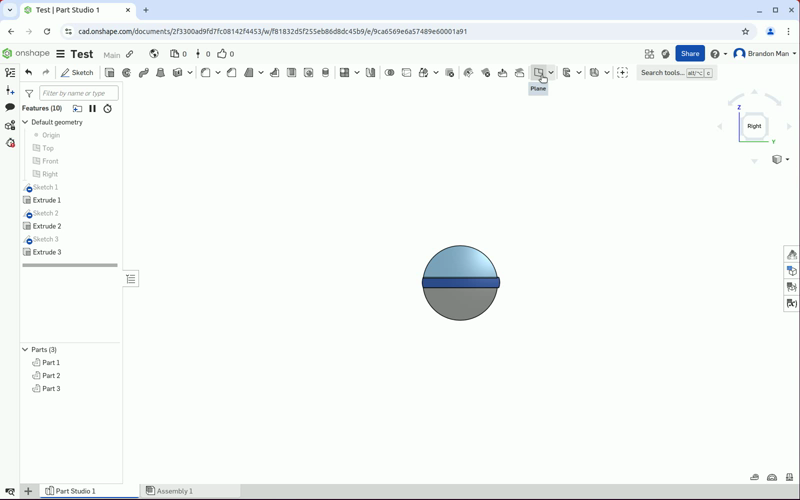
click(541, 75)
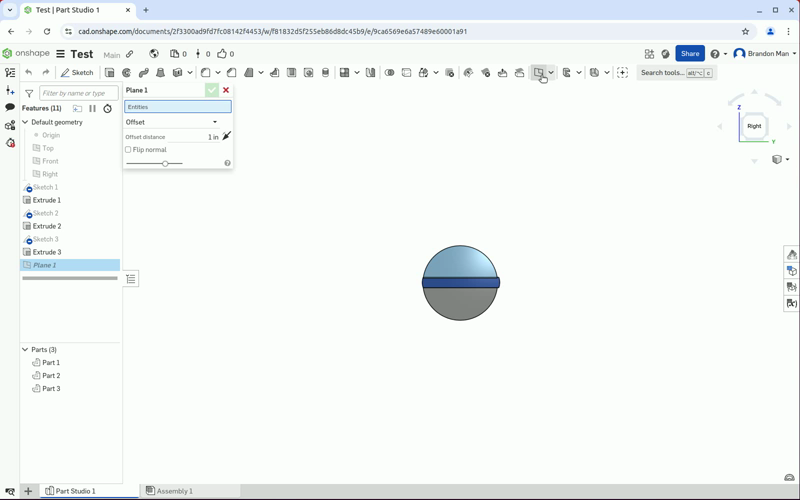
mouse_move(73, 176)
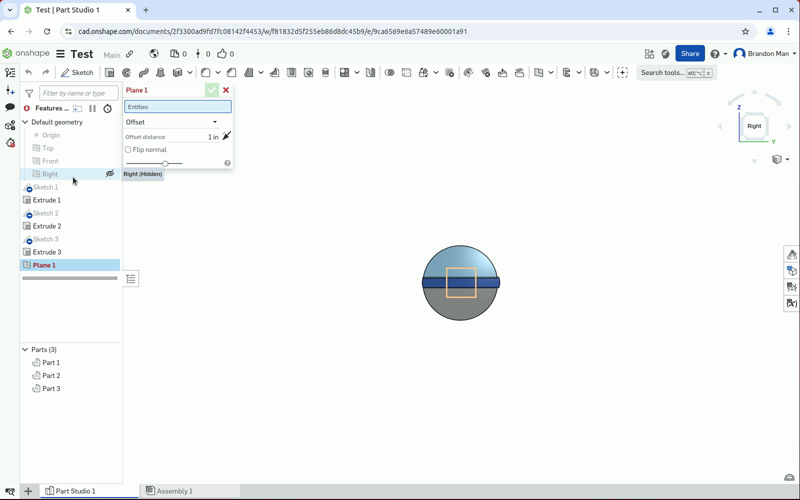
click(73, 176)
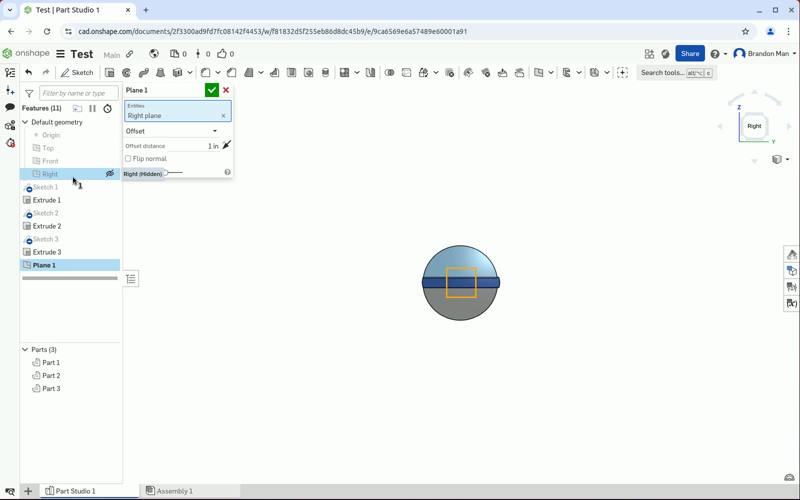
key(tab, 2)
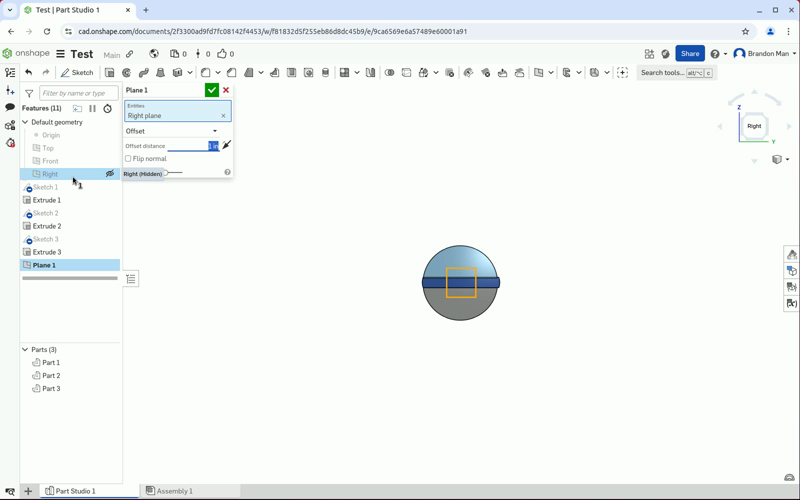
text(3.605)
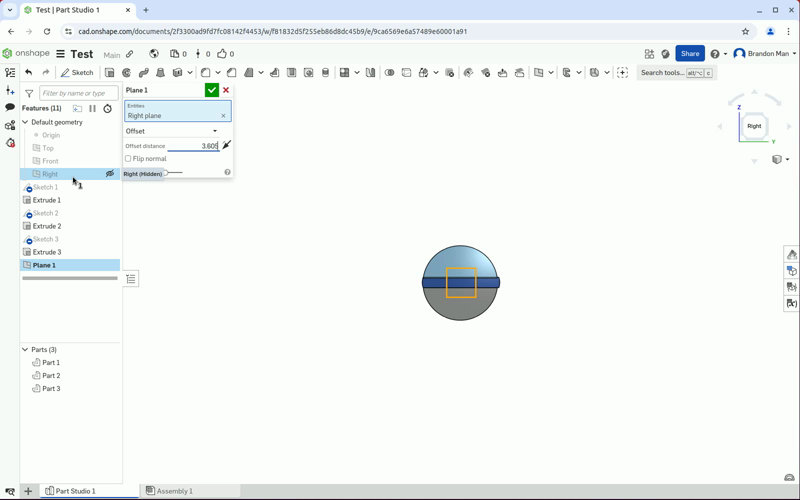
key(enter, 2)
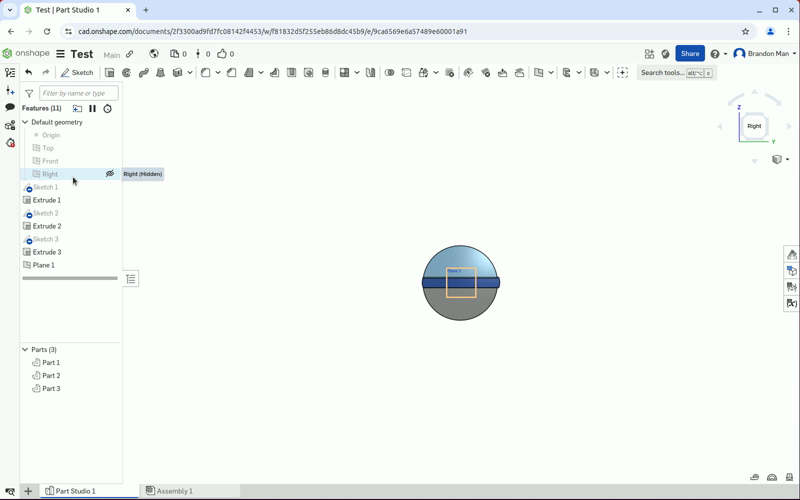
key(shift+s)
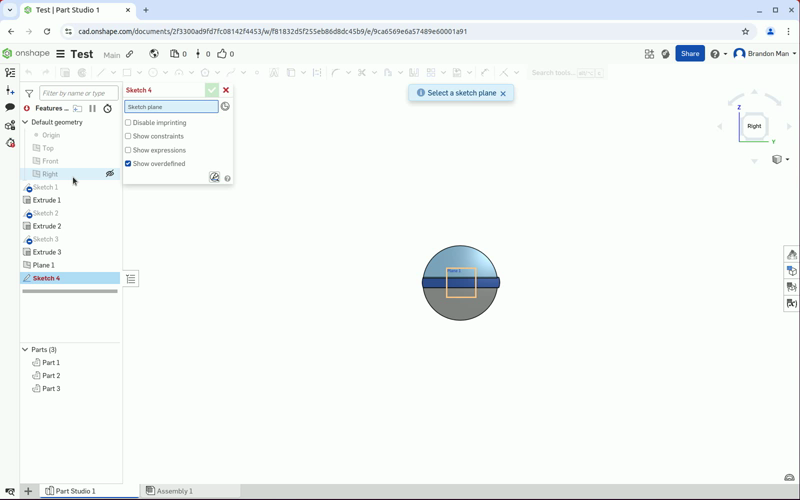
mouse_move(73, 267)
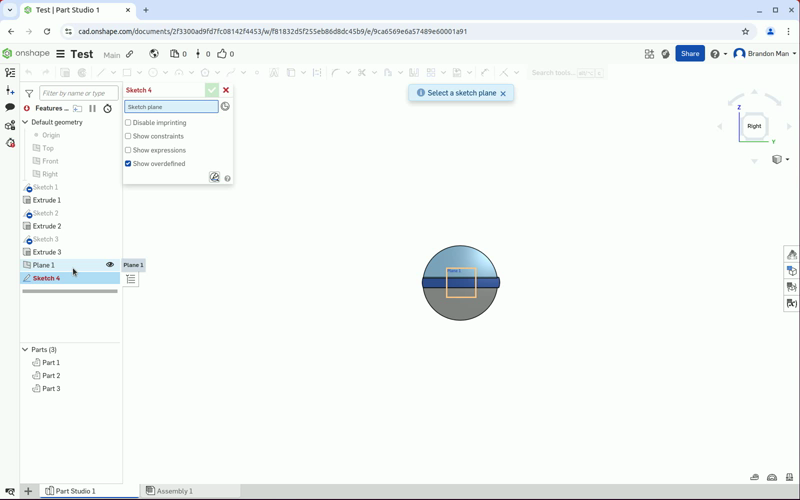
click(73, 267)
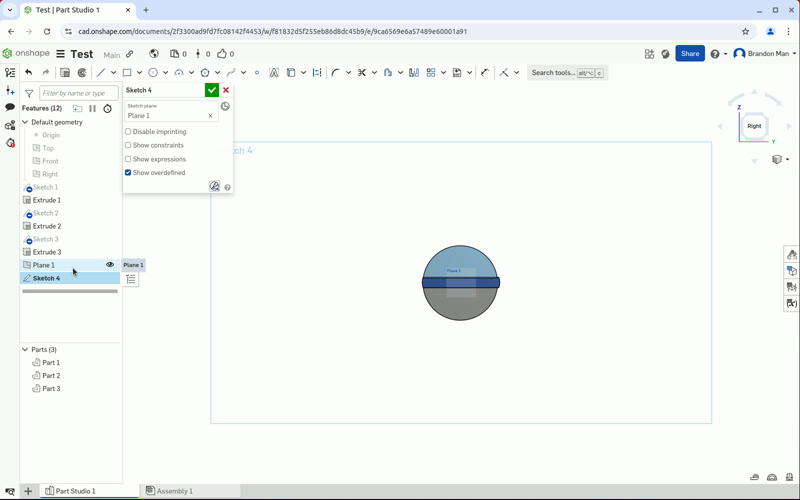
mouse_move(73, 352)
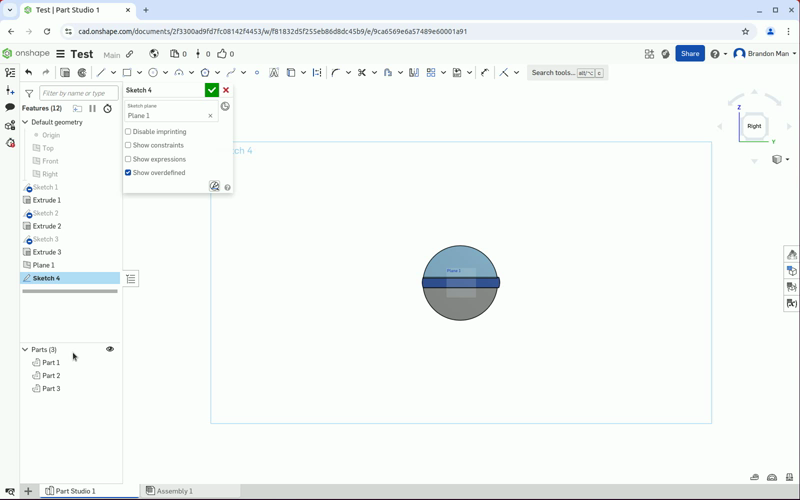
key(y)
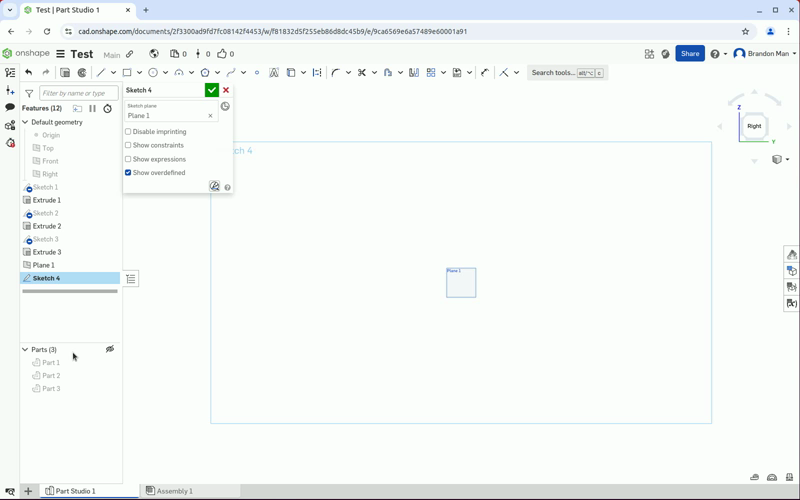
key(l)
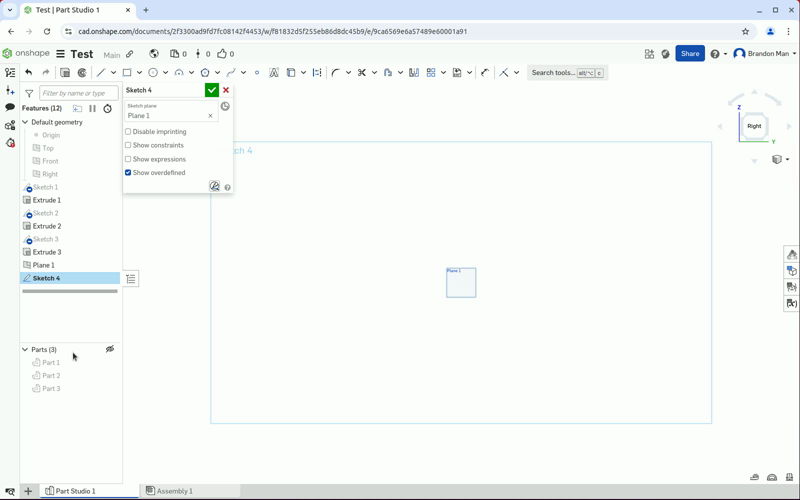
key_down(shift)
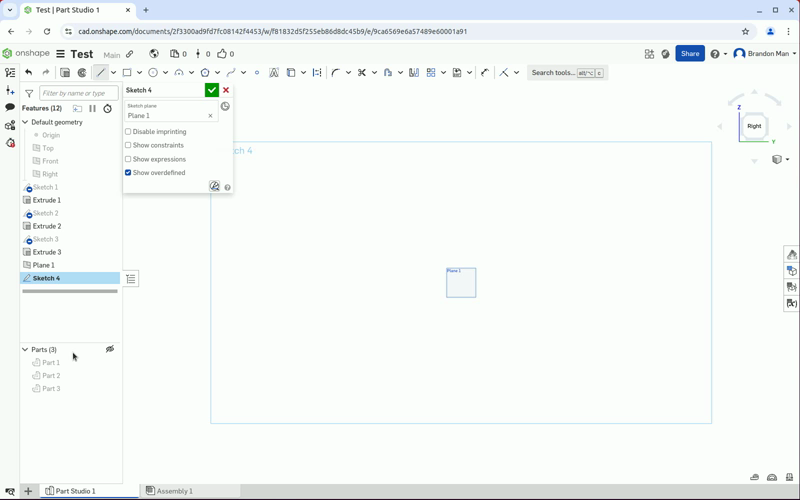
mouse_move(423, 287)
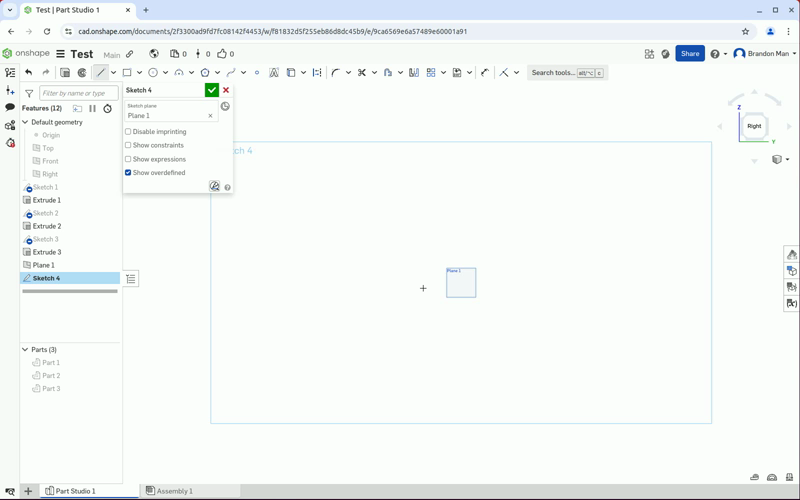
click(423, 287)
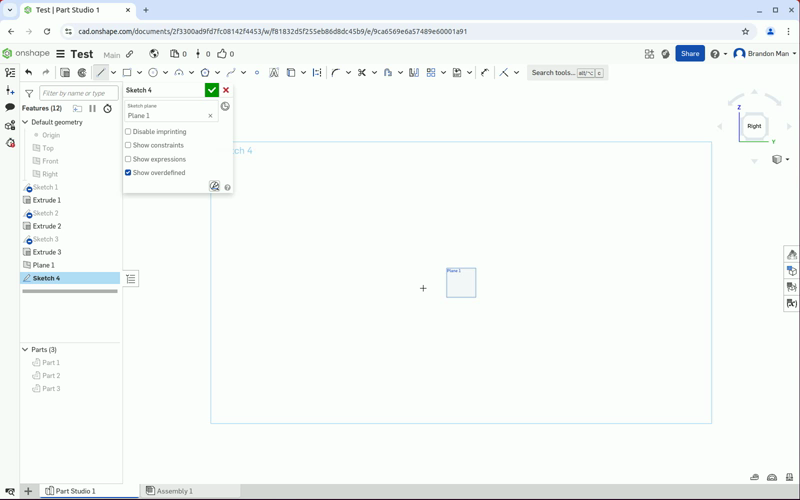
key_up(shift)
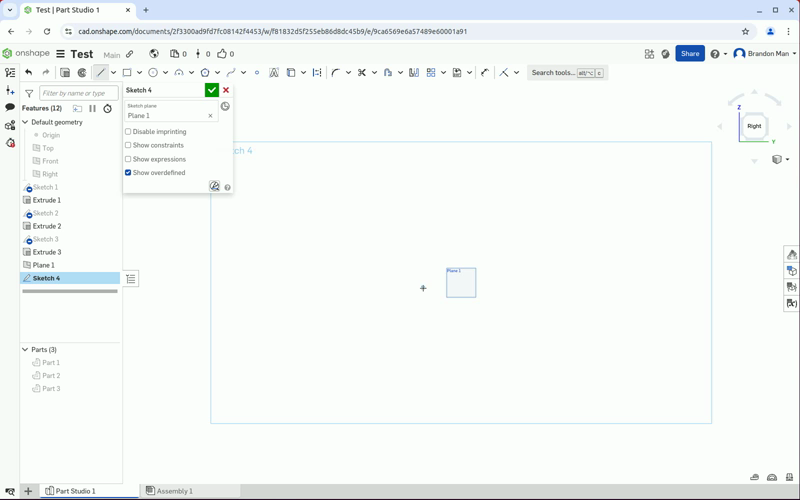
key_down(shift)
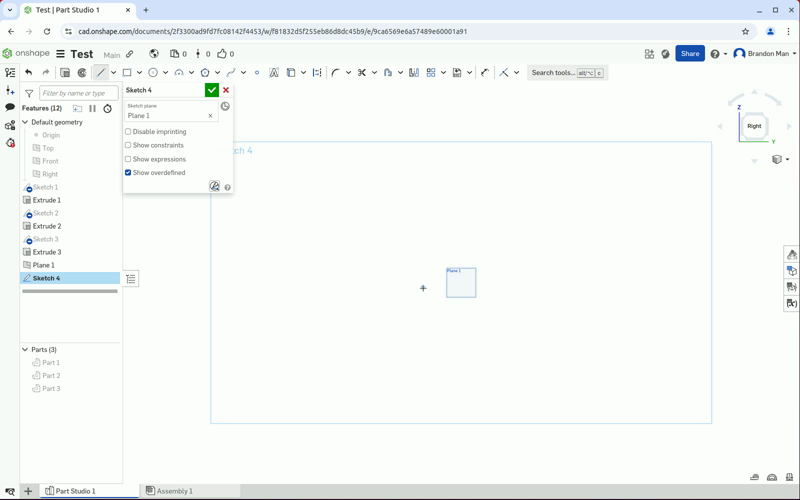
mouse_move(498, 287)
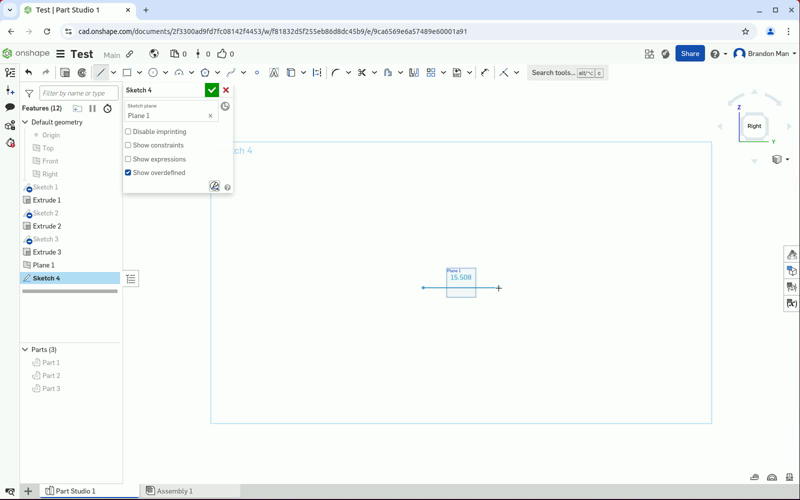
click(498, 287)
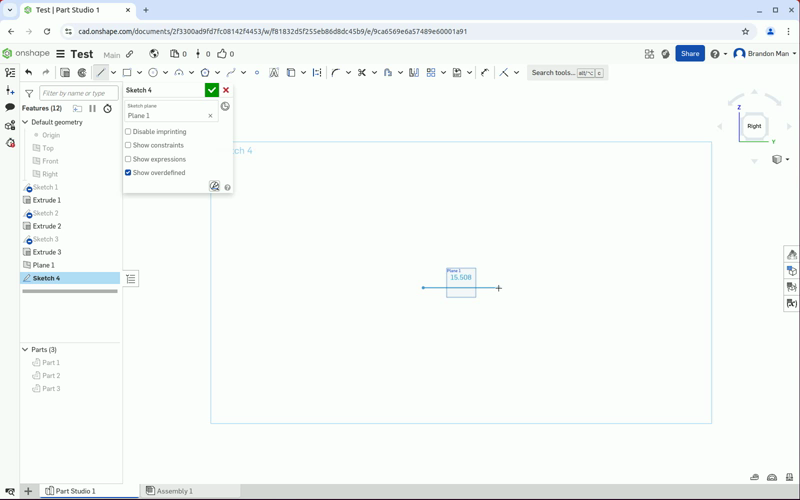
key_up(shift)
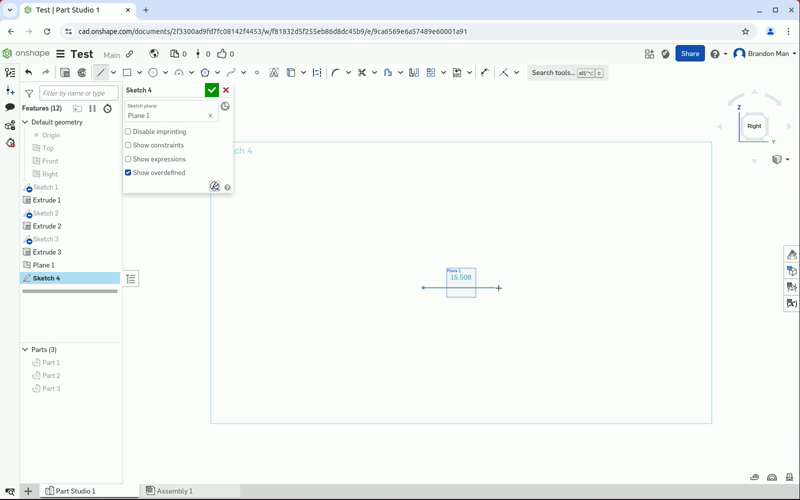
key(esc)
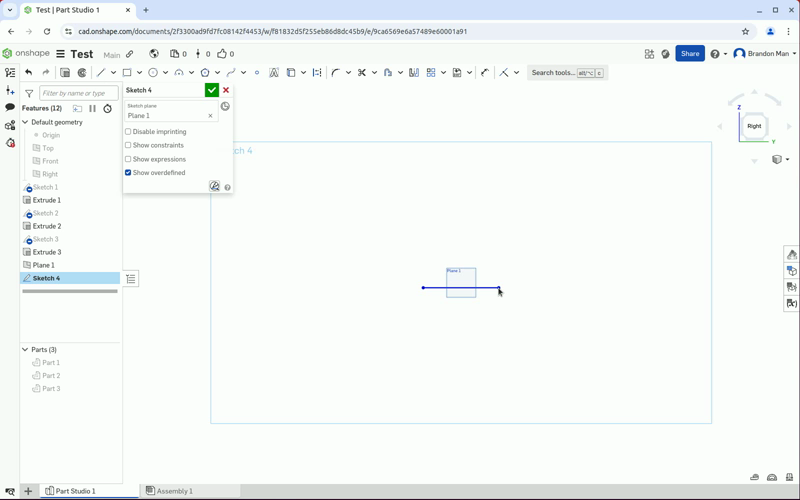
key(a)
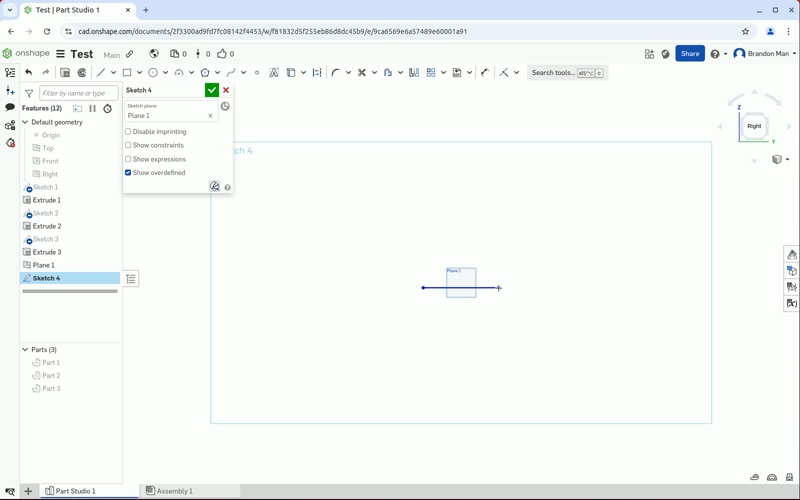
mouse_move(498, 287)
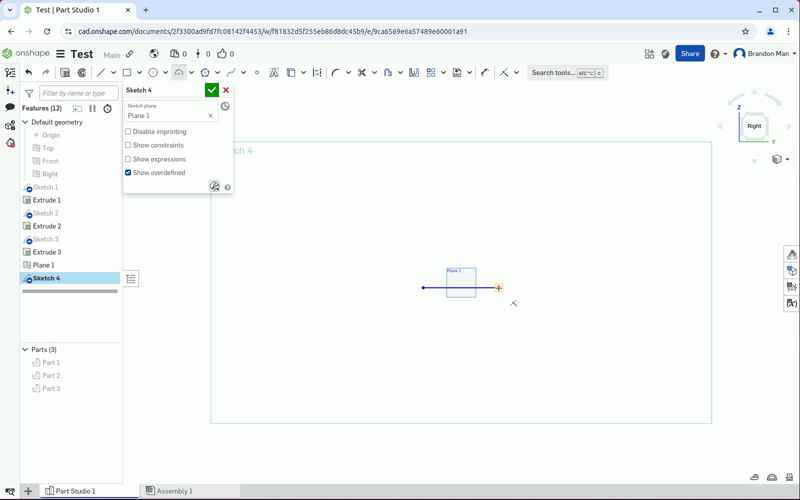
click(498, 287)
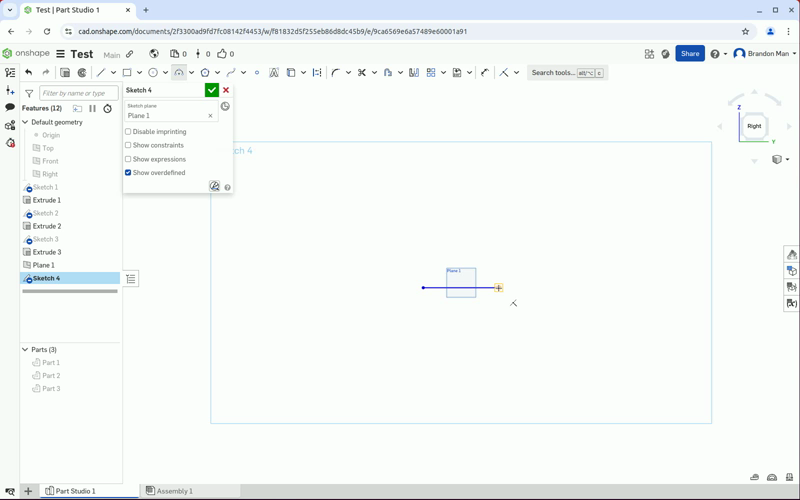
key_down(shift)
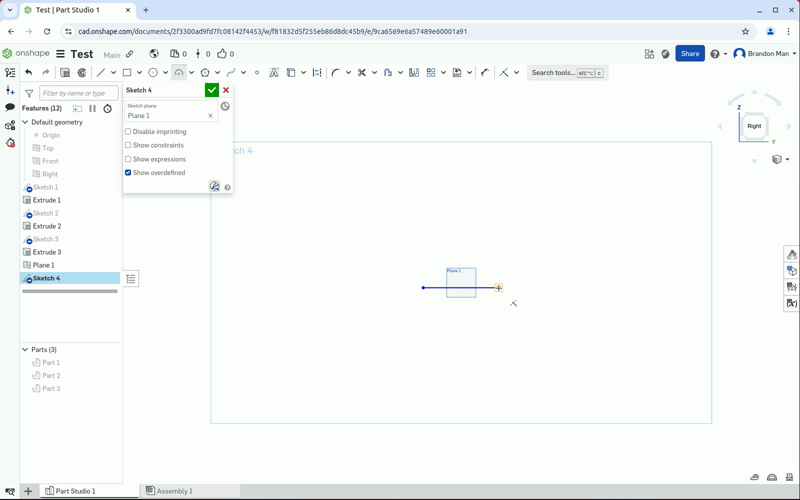
mouse_move(498, 277)
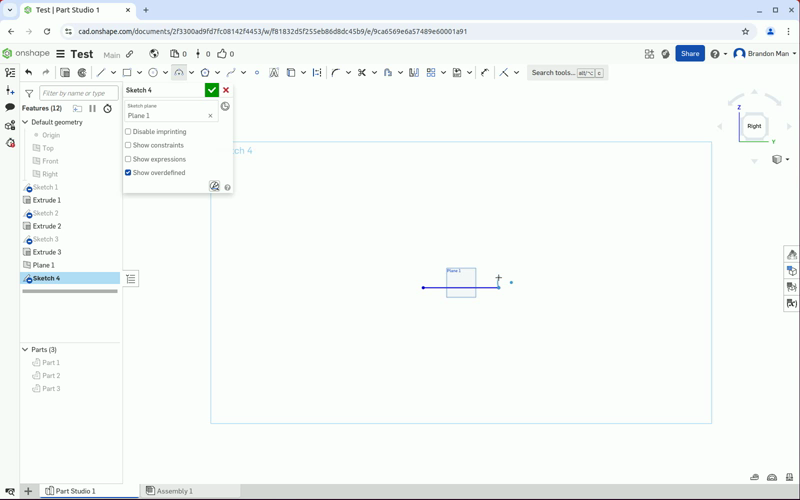
click(498, 277)
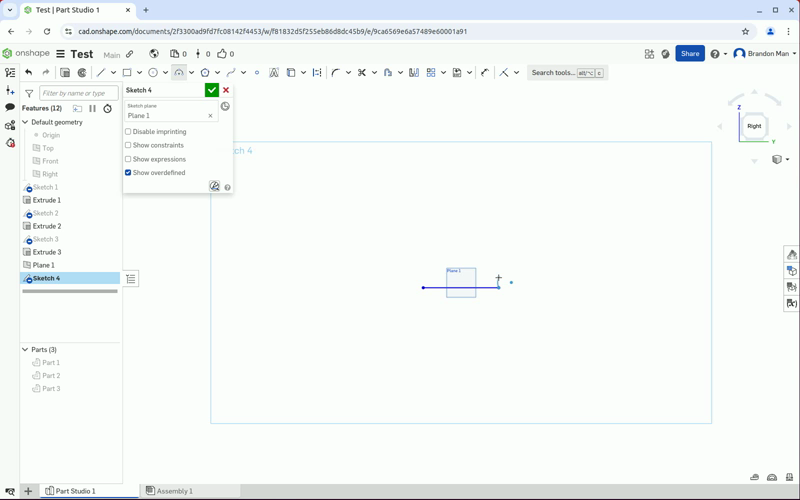
mouse_move(499, 282)
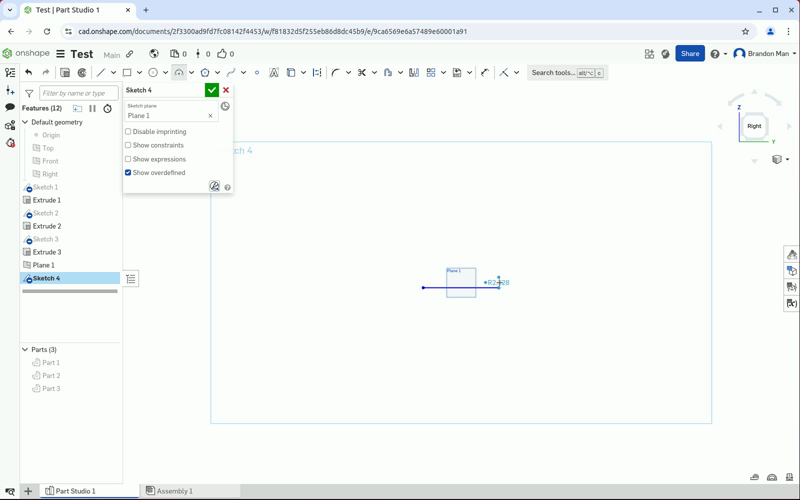
click(499, 282)
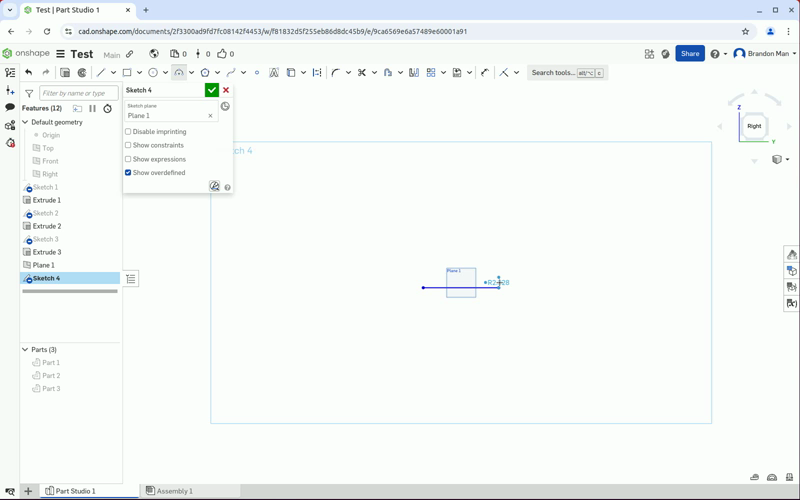
key_up(shift)
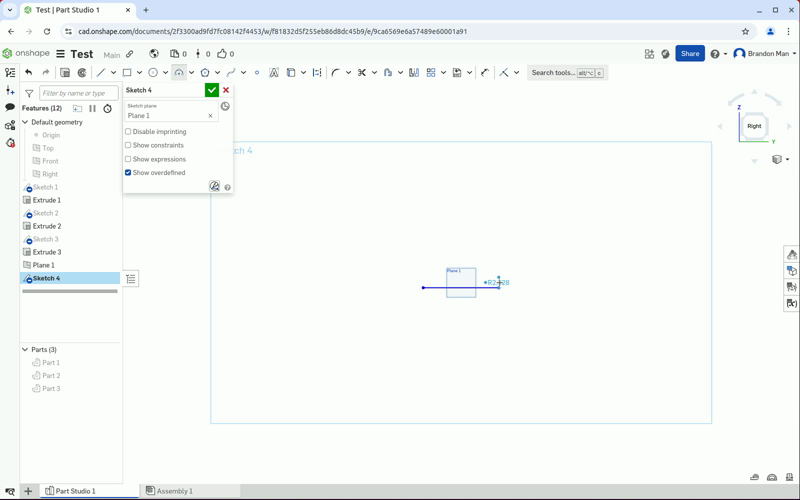
key(esc)
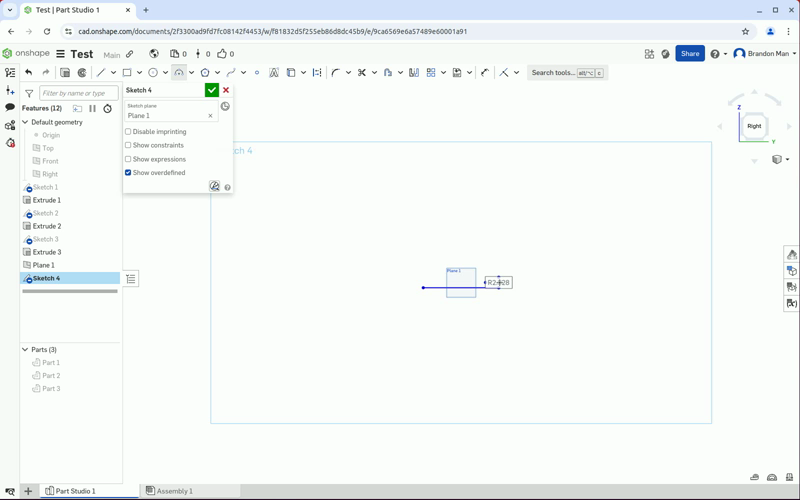
key(l)
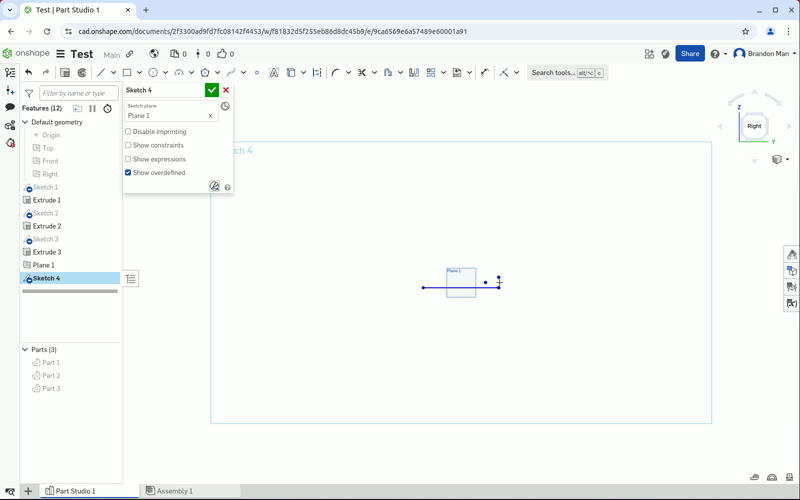
mouse_move(498, 277)
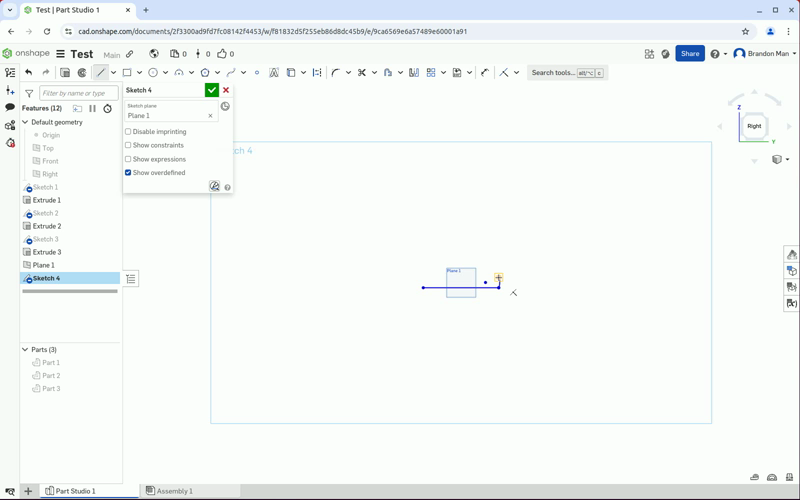
click(498, 277)
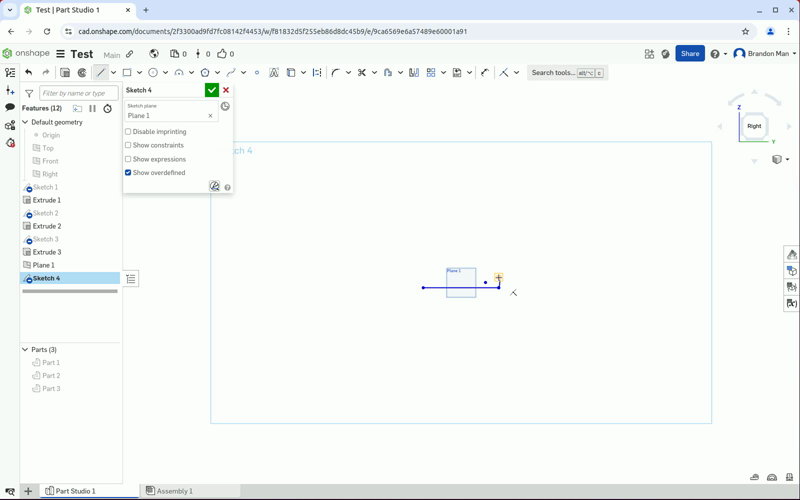
key_down(shift)
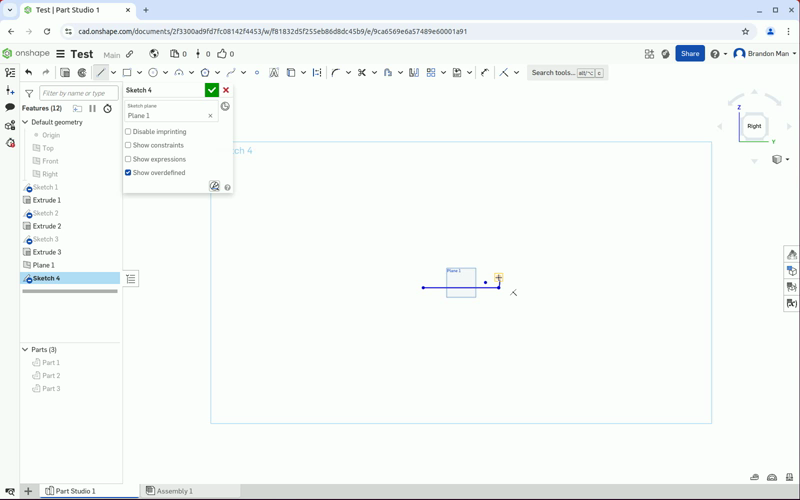
mouse_move(423, 277)
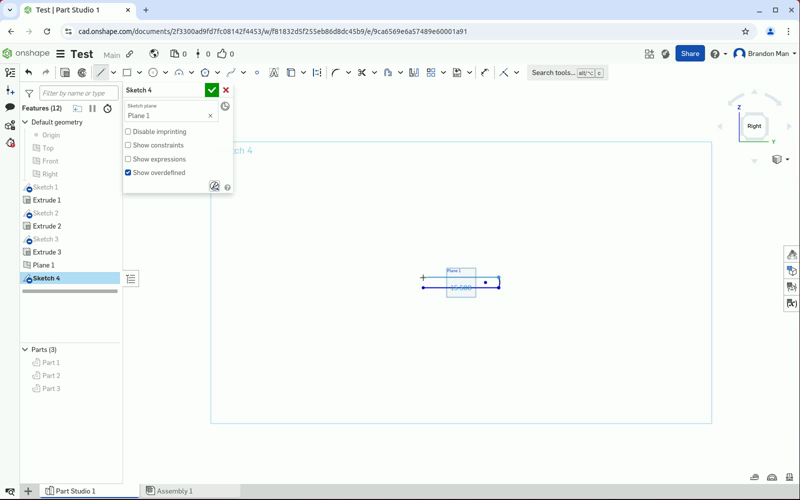
click(423, 277)
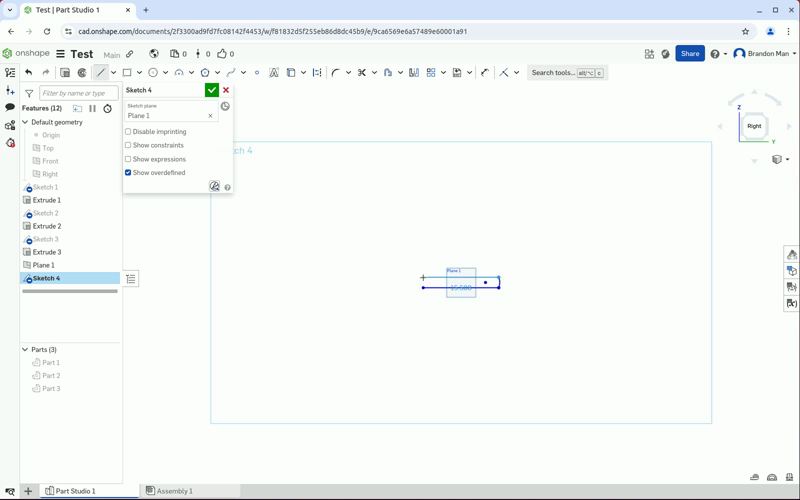
key_up(shift)
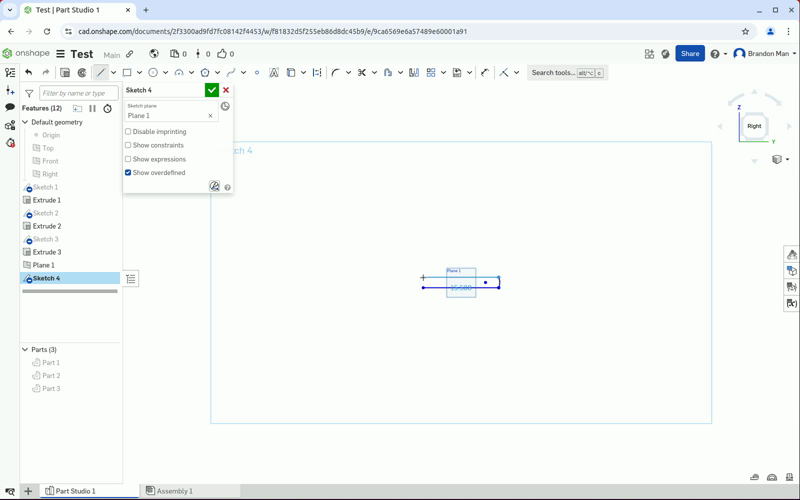
key(esc)
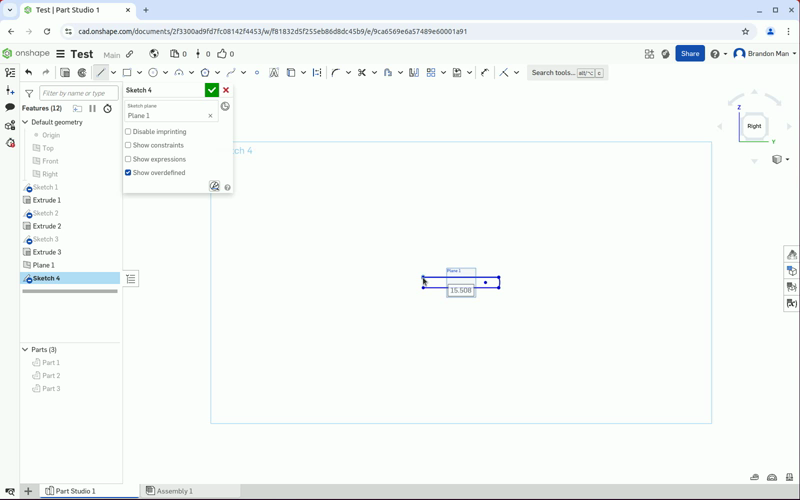
key(a)
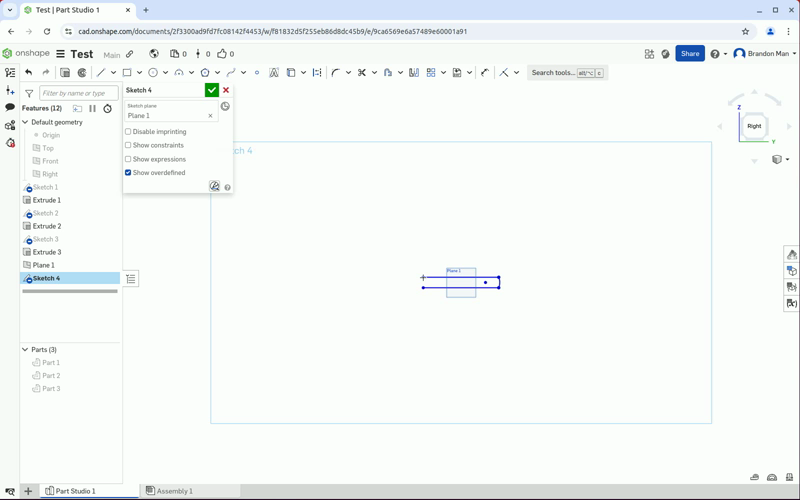
mouse_move(423, 277)
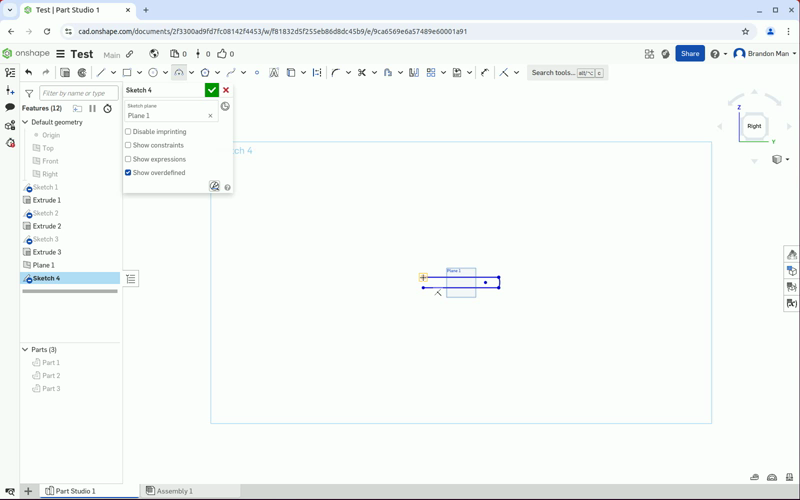
click(423, 277)
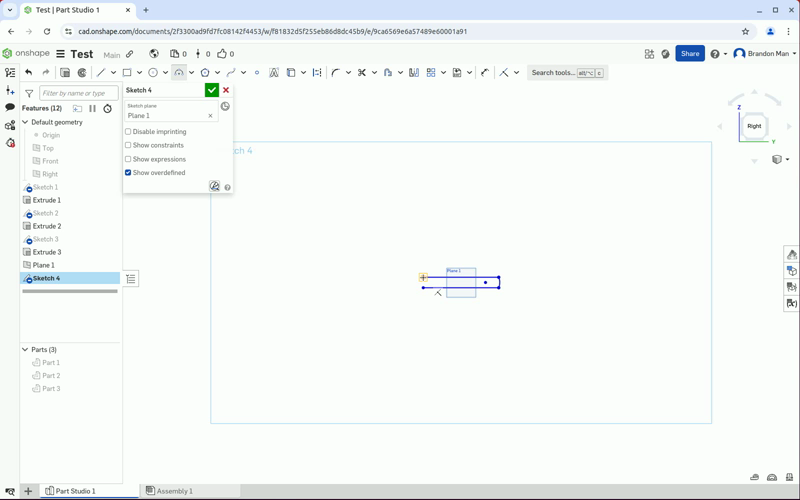
mouse_move(423, 287)
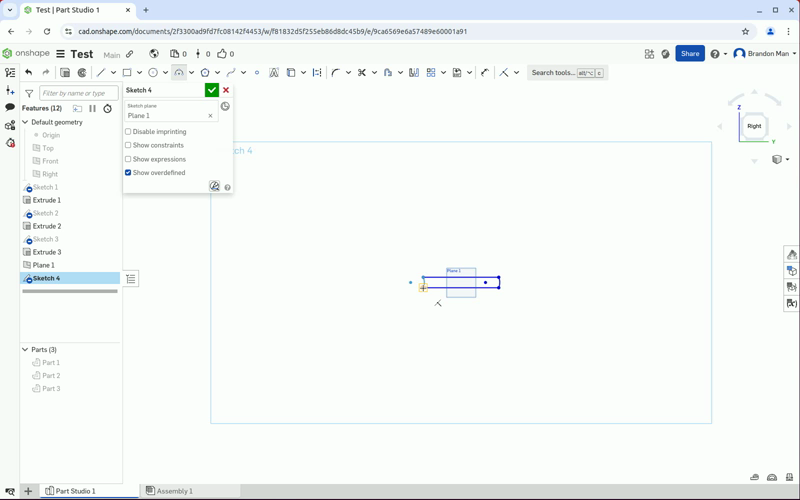
click(423, 287)
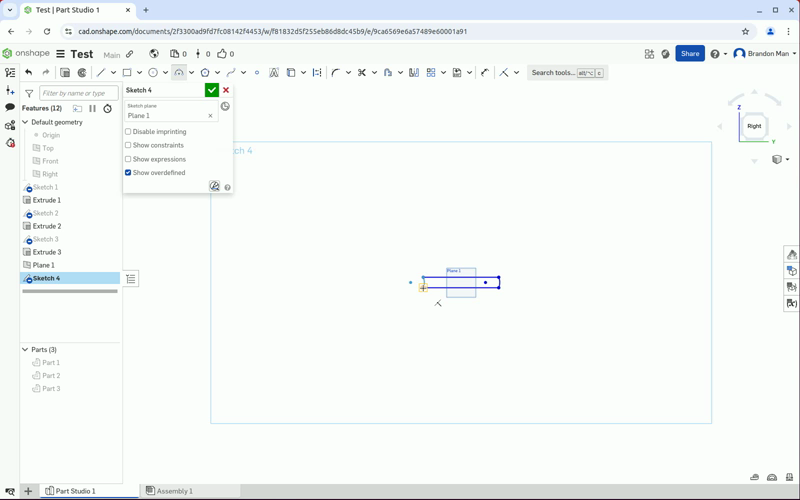
key_down(shift)
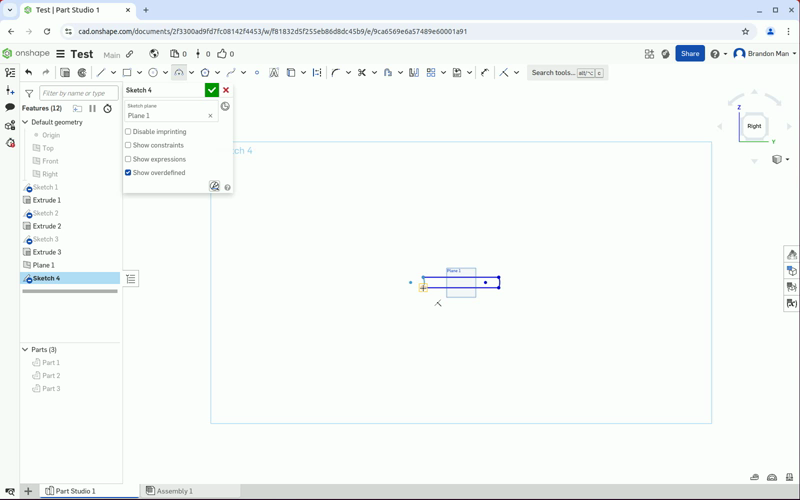
mouse_move(422, 282)
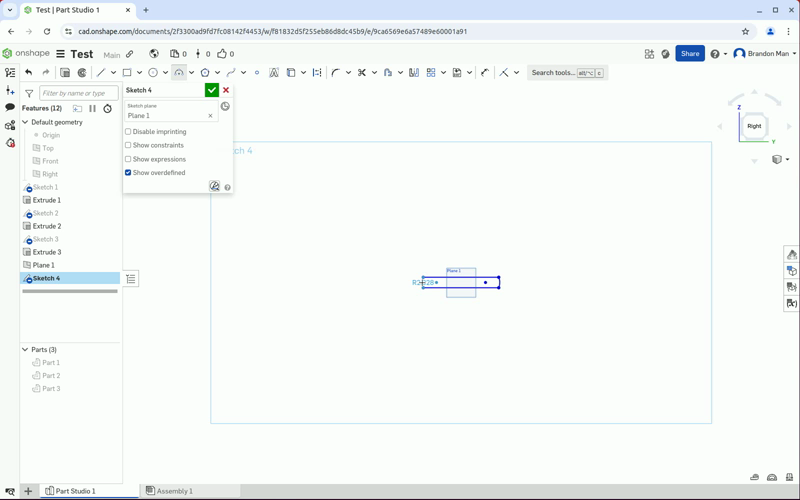
click(422, 282)
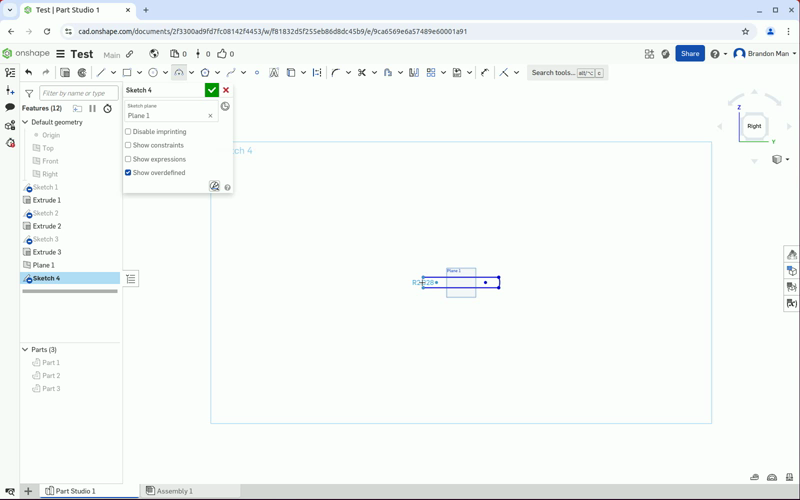
key_up(shift)
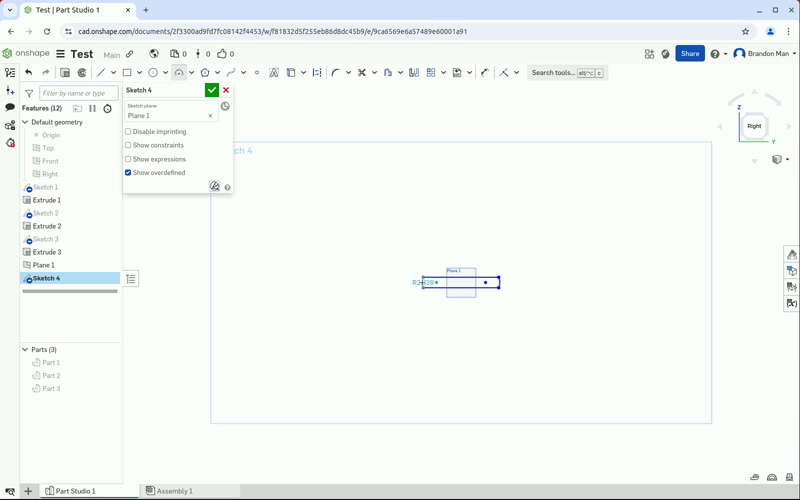
key(esc)
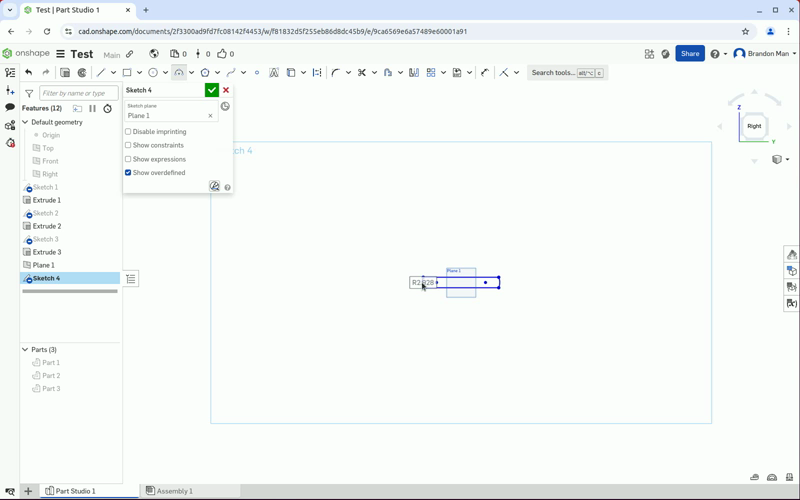
mouse_move(465, 282)
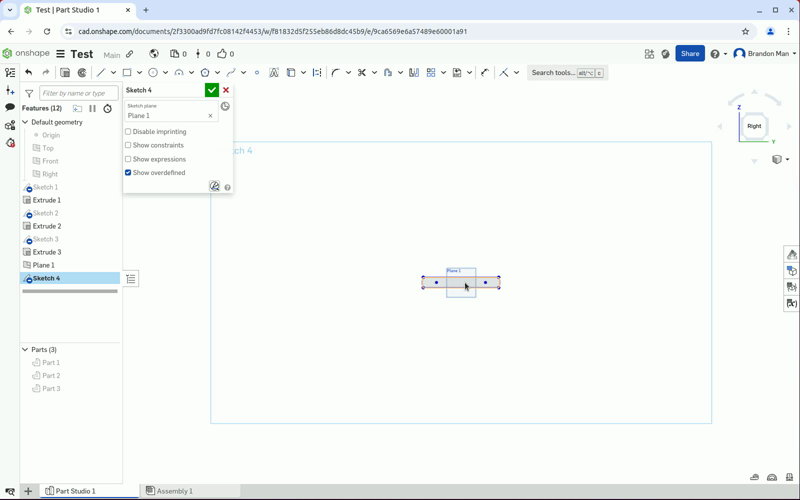
scroll(6)
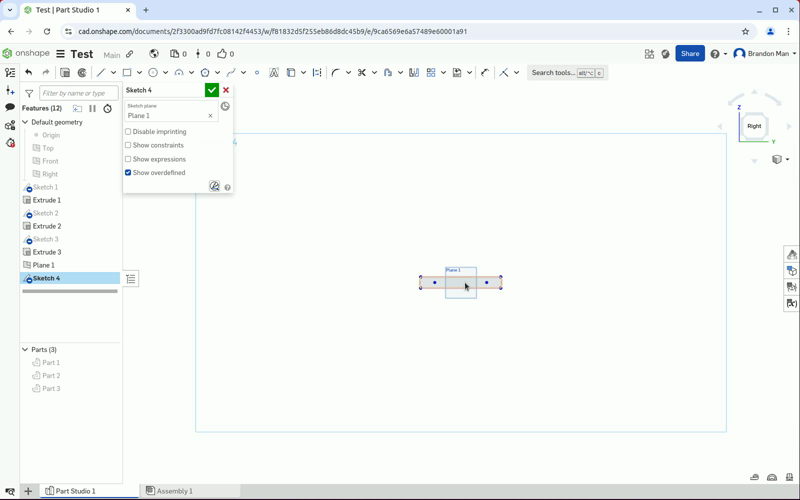
scroll(6)
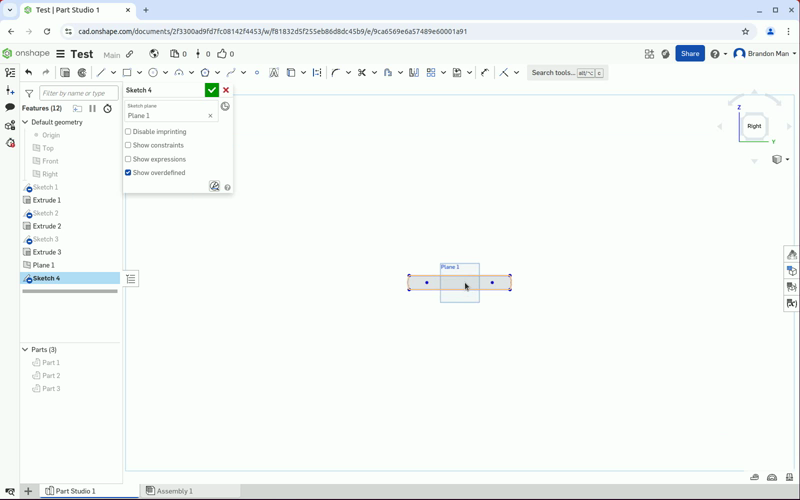
scroll(6)
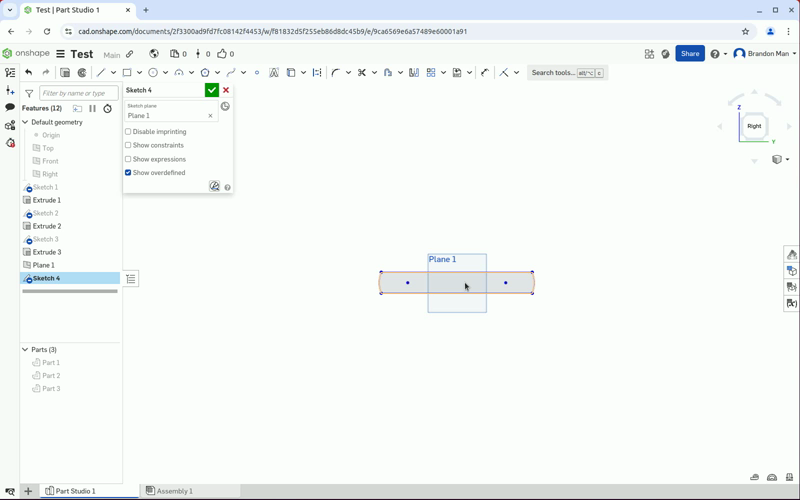
scroll(6)
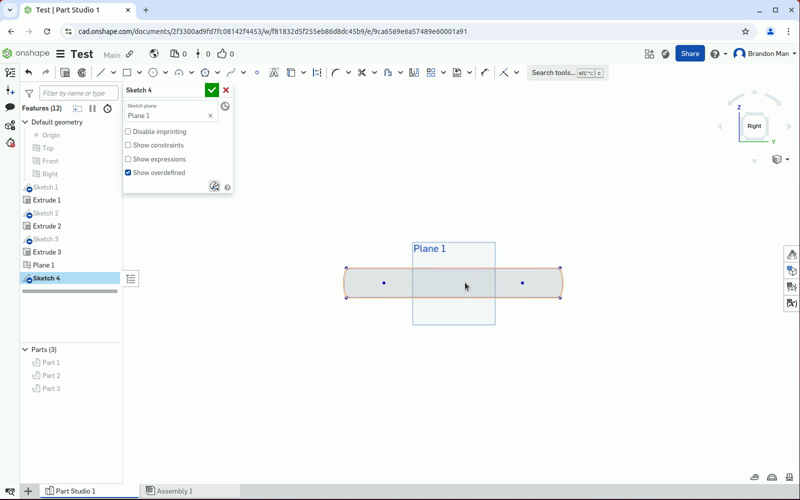
scroll(6)
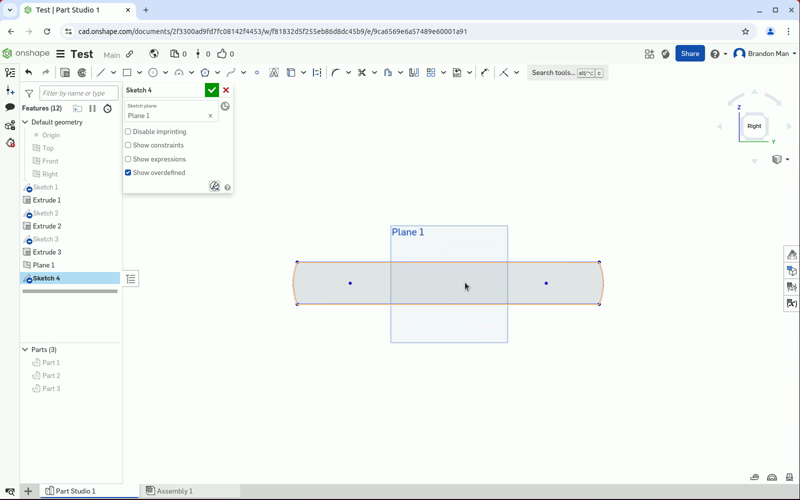
scroll(6)
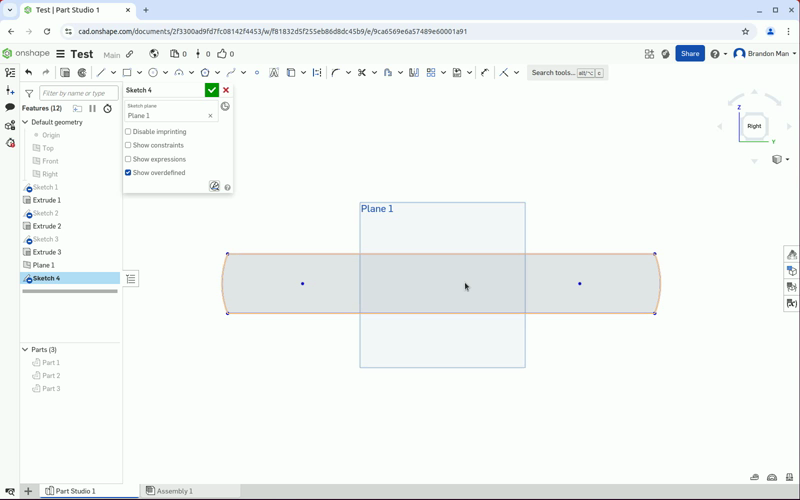
scroll(6)
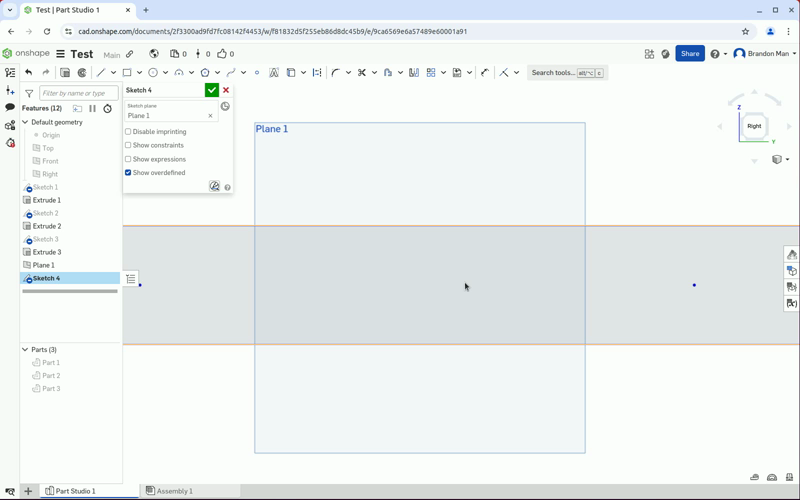
click(465, 282)
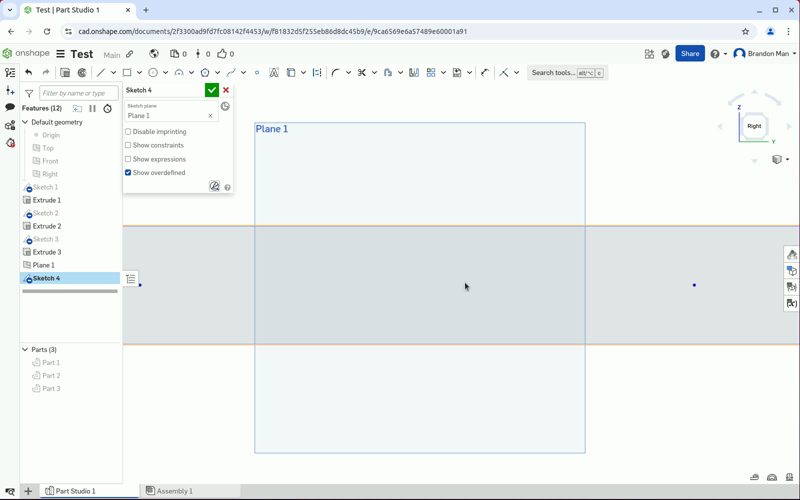
scroll(-6)
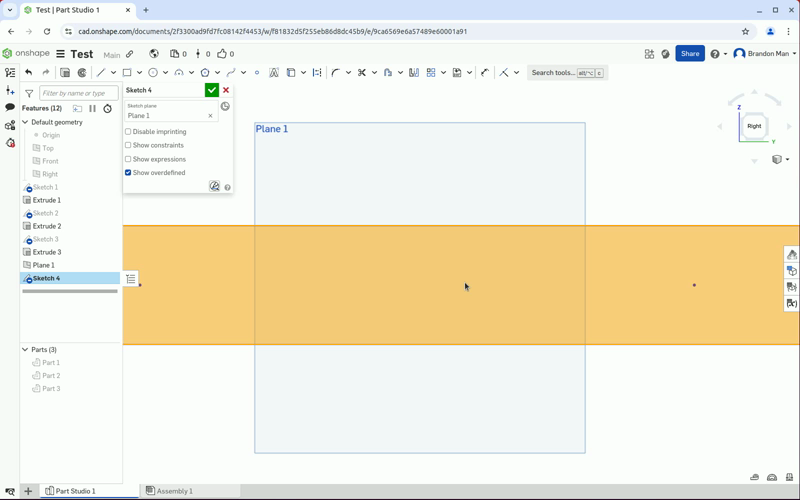
scroll(-6)
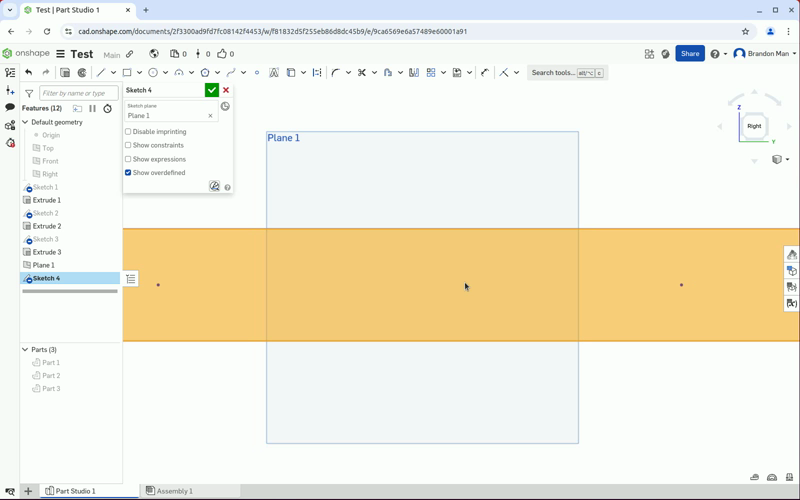
scroll(-6)
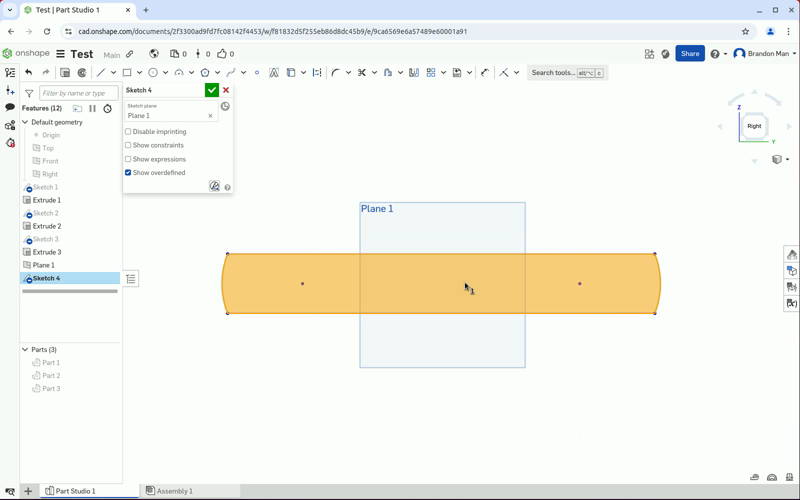
scroll(-6)
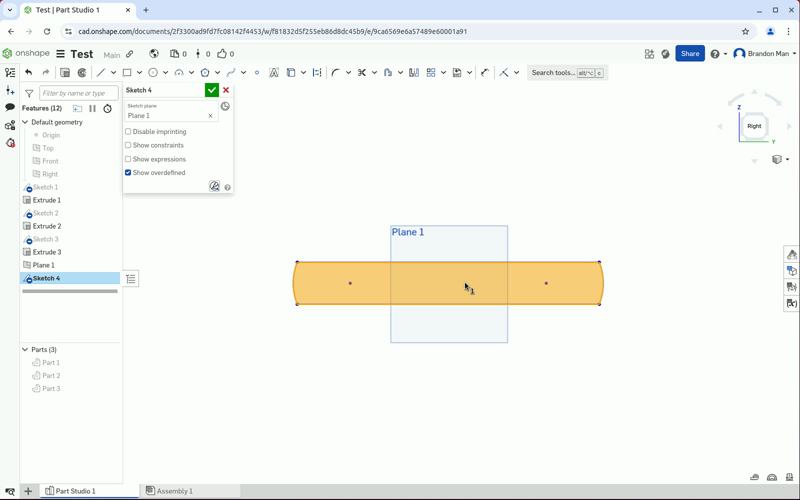
scroll(-6)
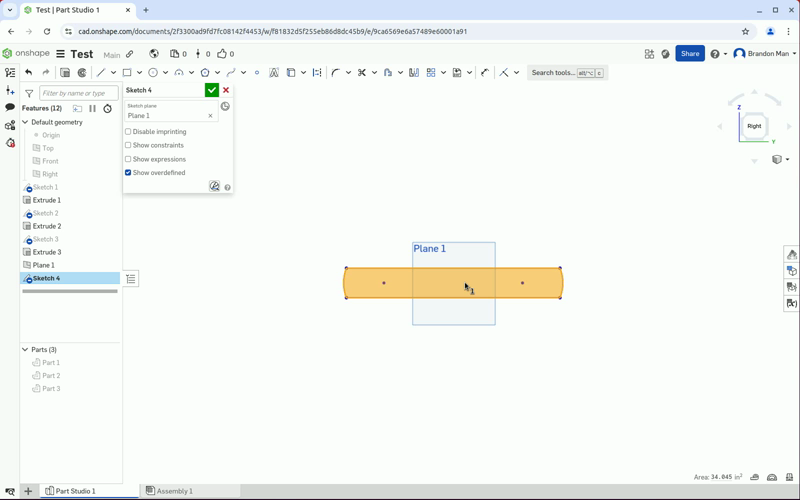
scroll(-6)
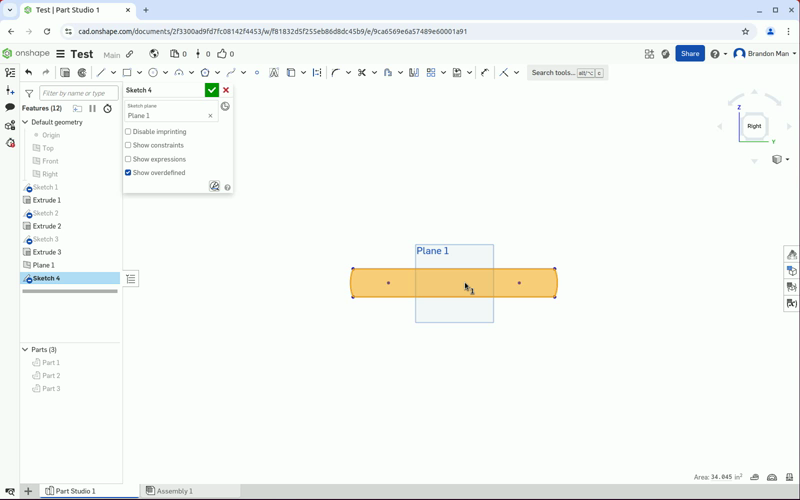
scroll(-6)
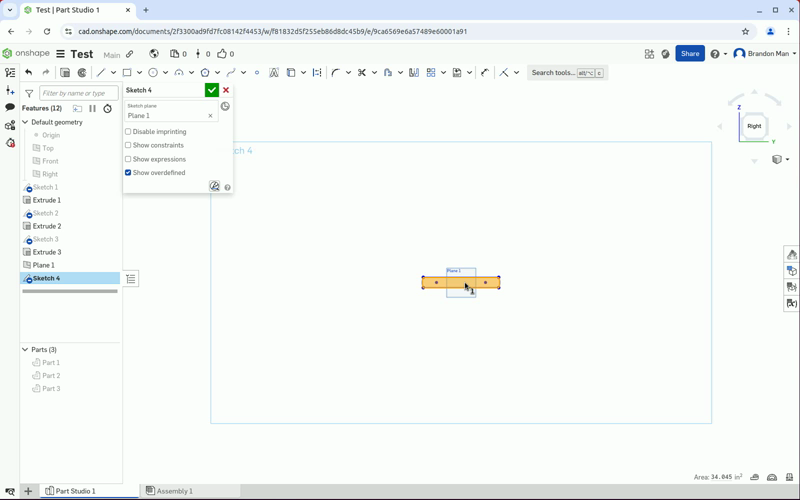
mouse_move(73, 352)
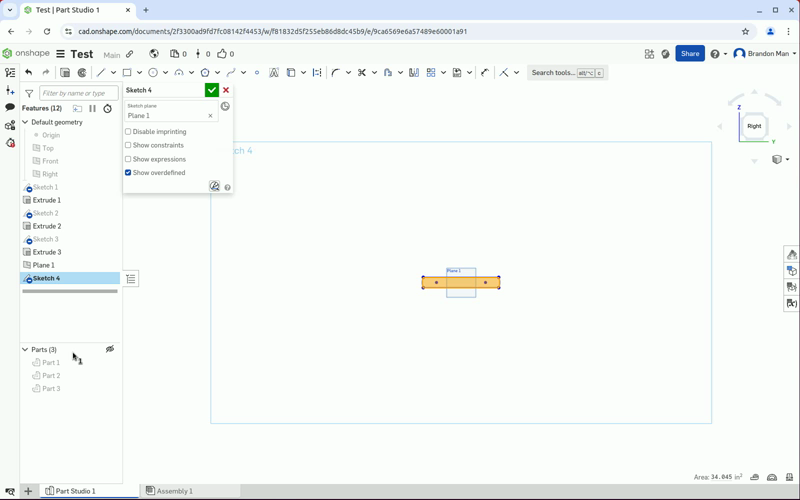
key(shift+y)
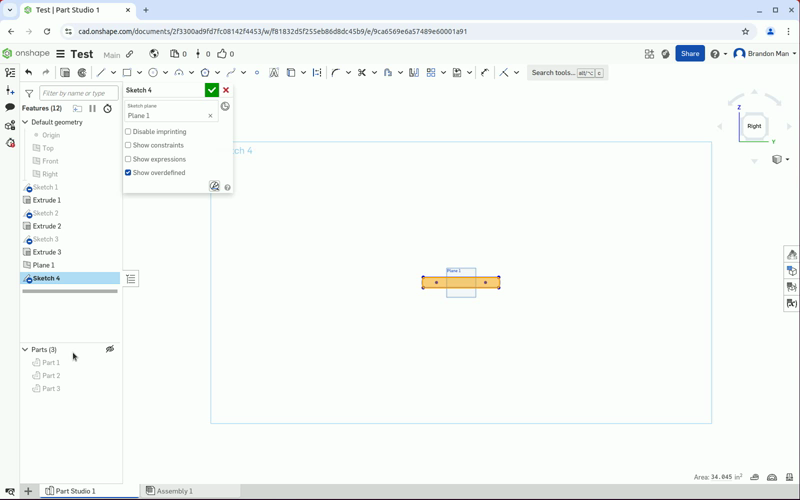
key(shift+e)
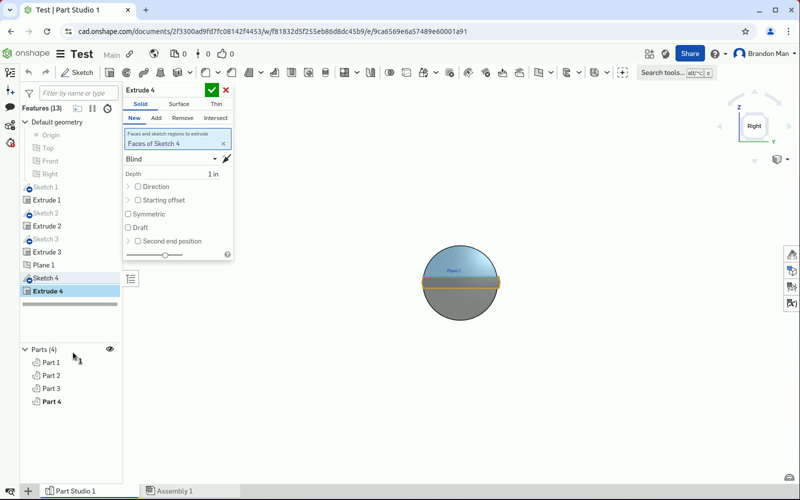
mouse_move(143, 106)
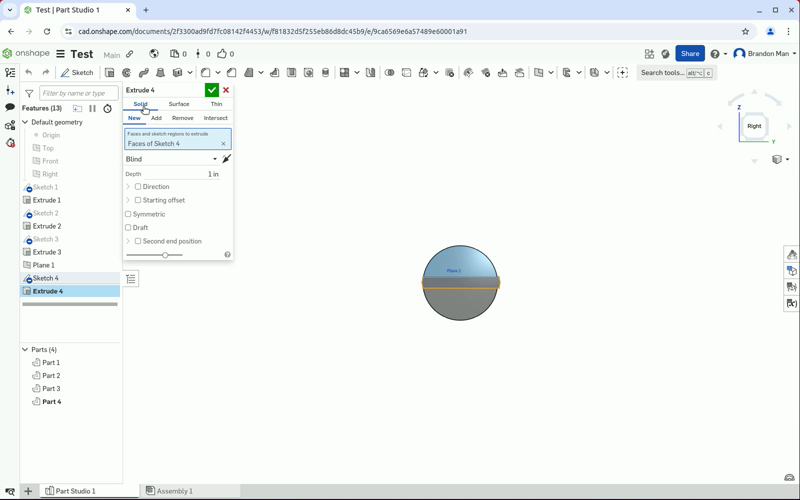
click(143, 106)
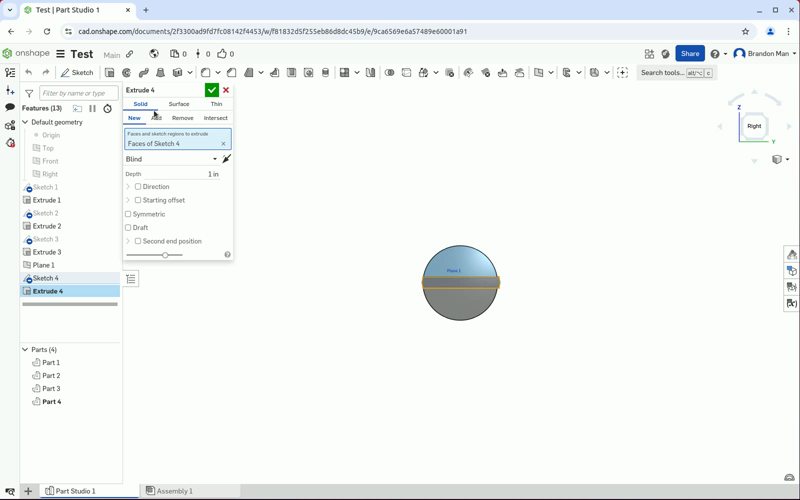
mouse_move(186, 120)
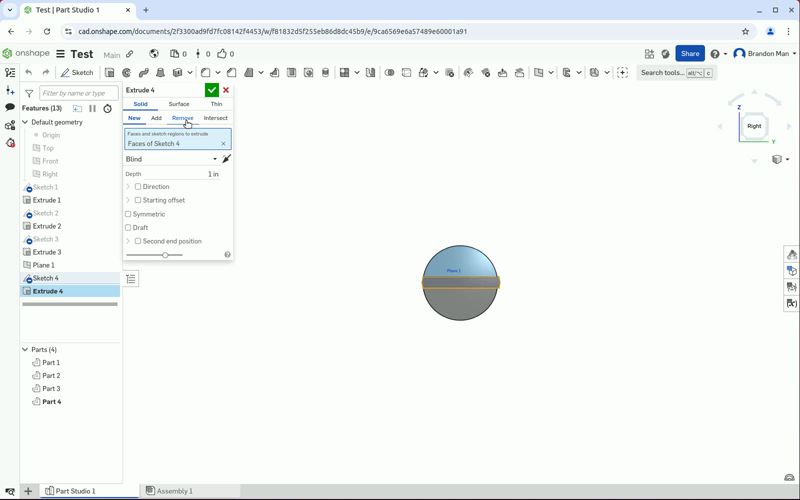
click(186, 120)
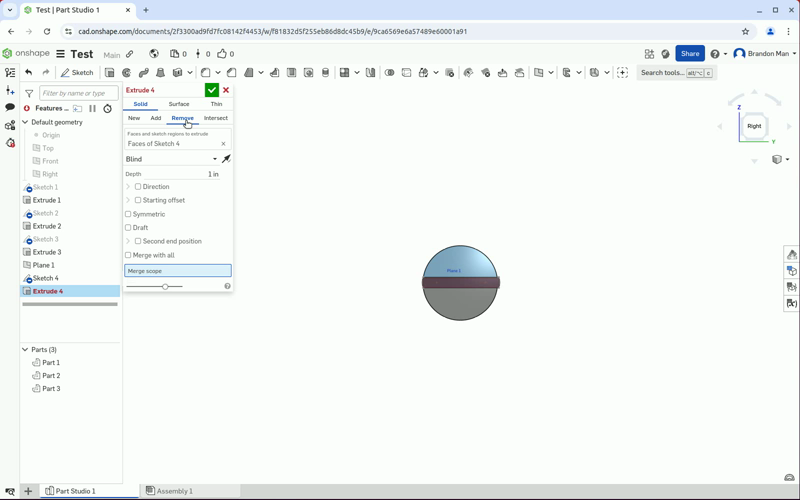
key(tab, 4)
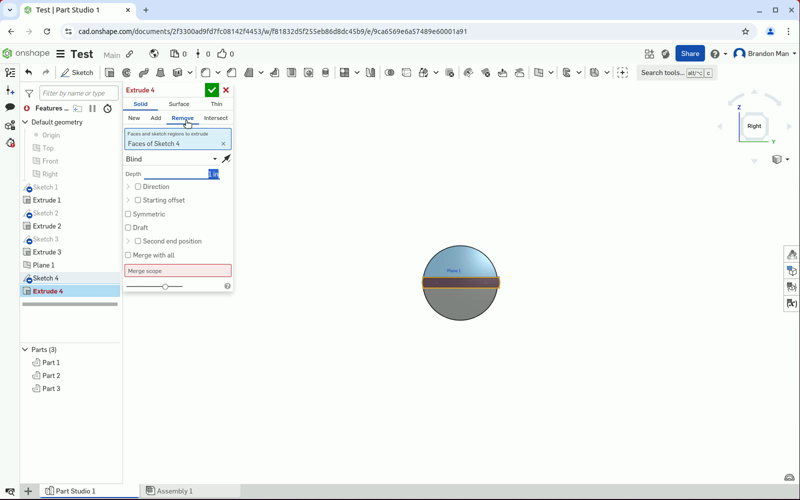
text(0.963)
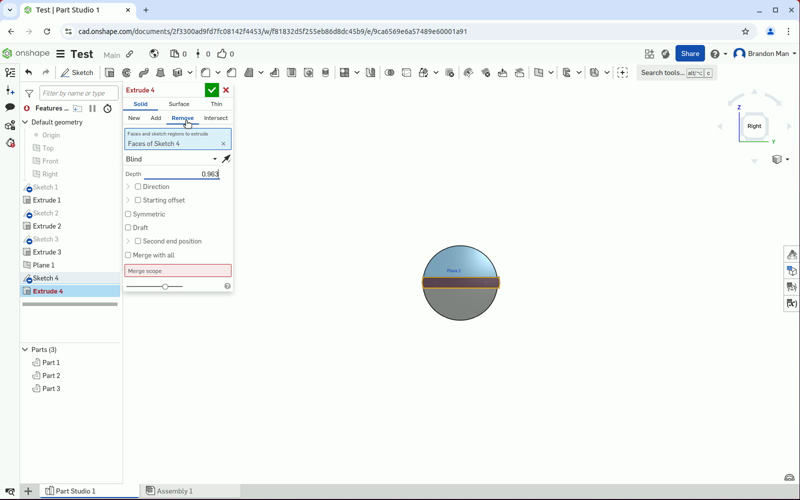
key(tab, 6)
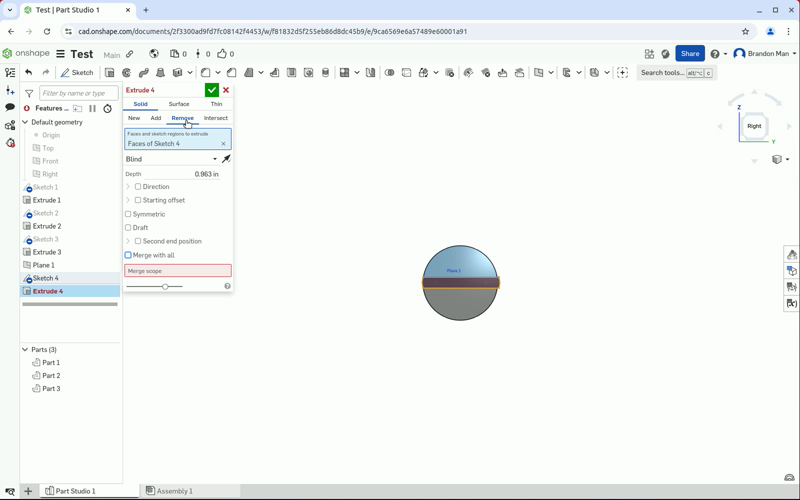
key(space)
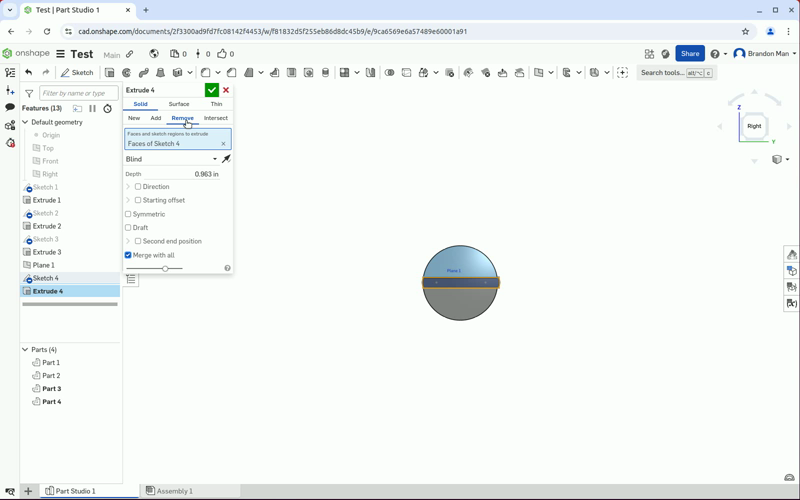
key(enter)
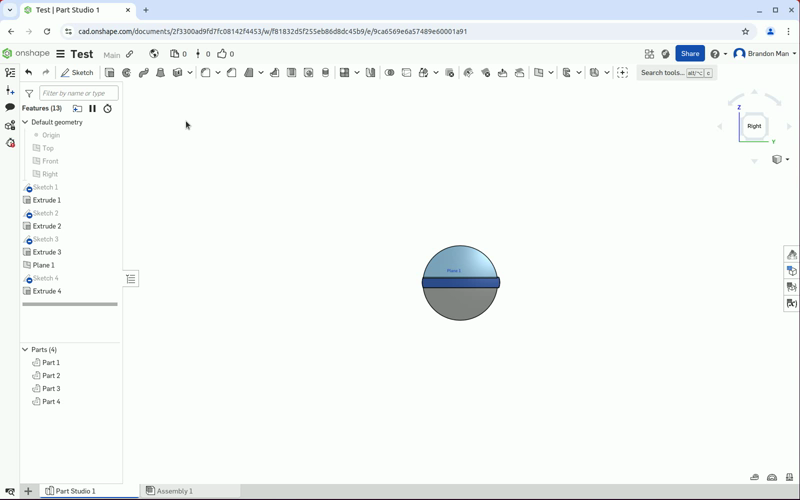
key(shift+h)
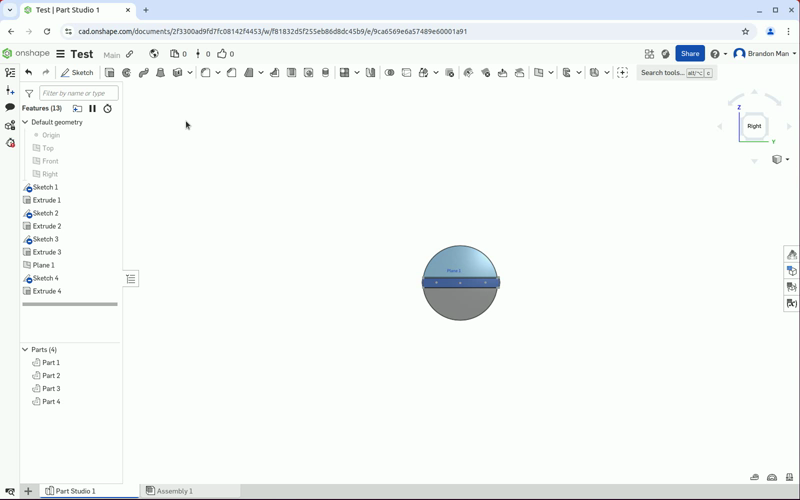
key(shift+h)
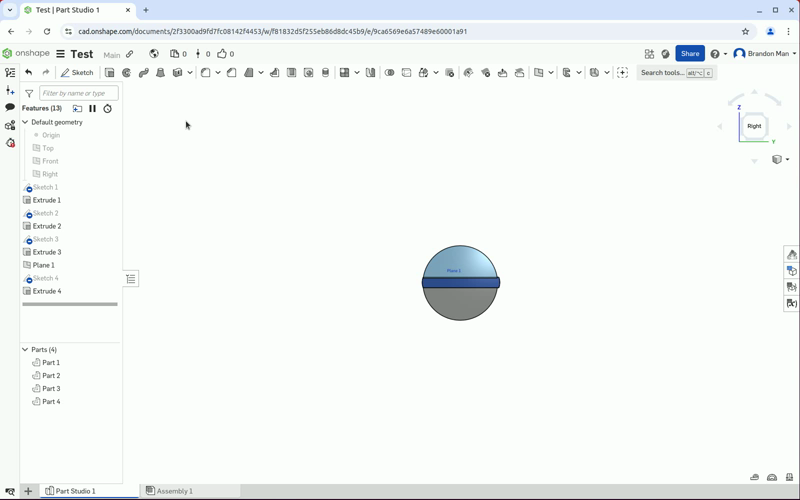
mouse_move(73, 189)
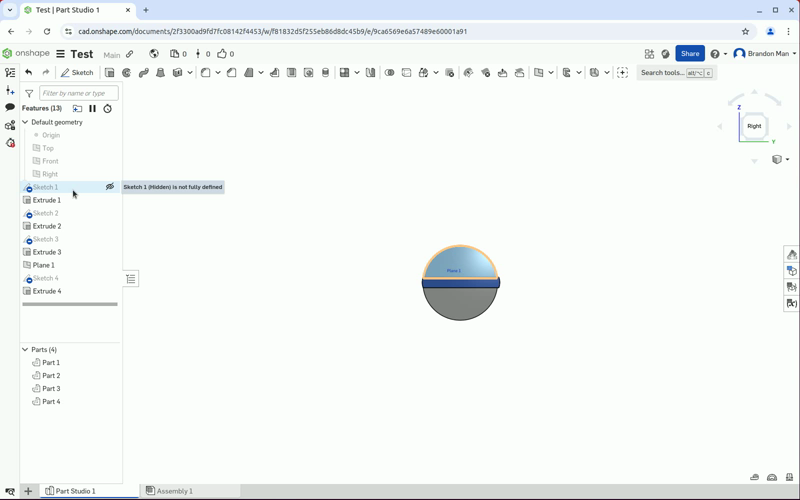
click(73, 189)
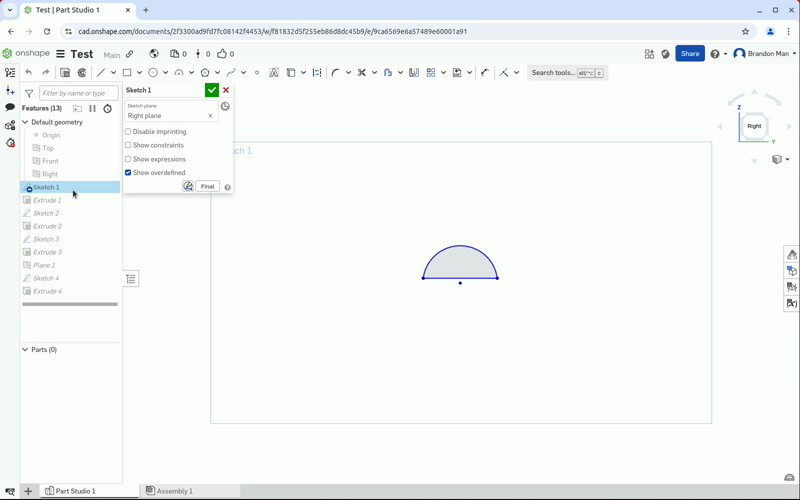
mouse_move(229, 92)
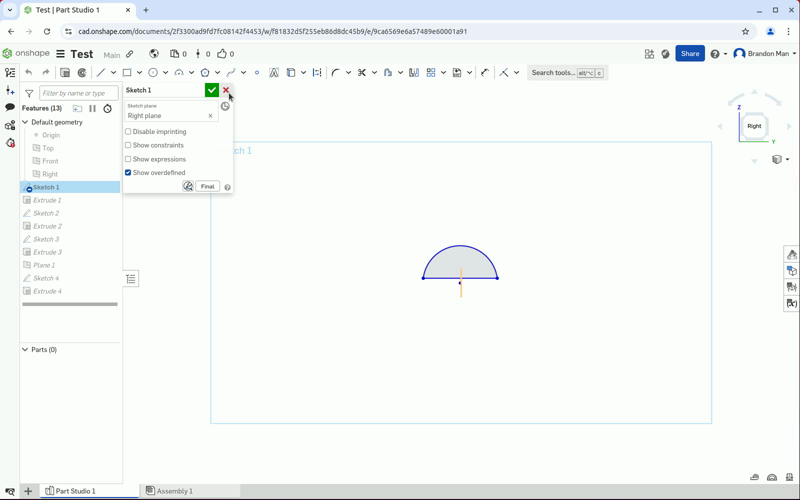
click(229, 92)
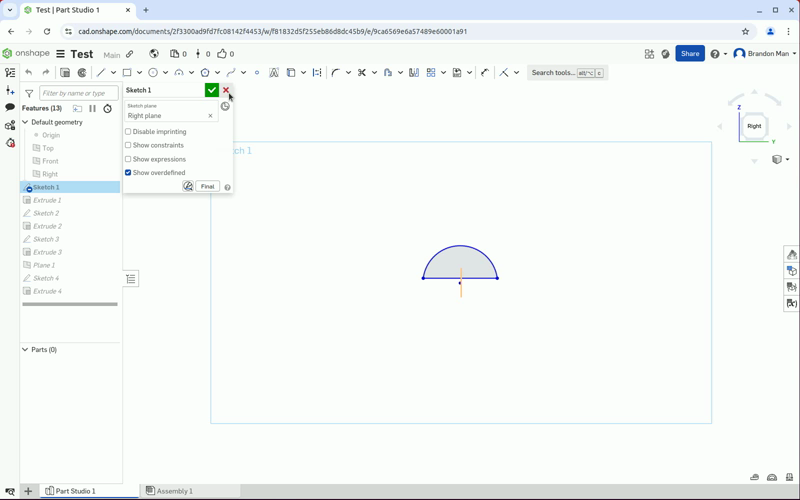
key(shift+s)
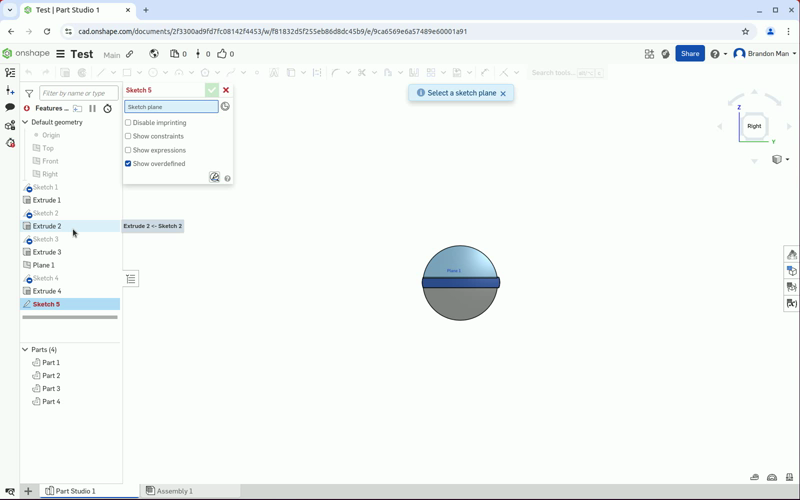
scroll(3)
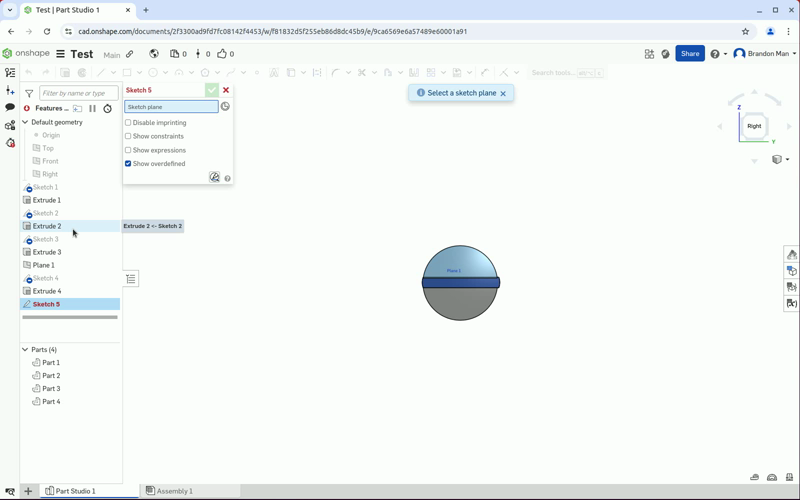
mouse_move(73, 176)
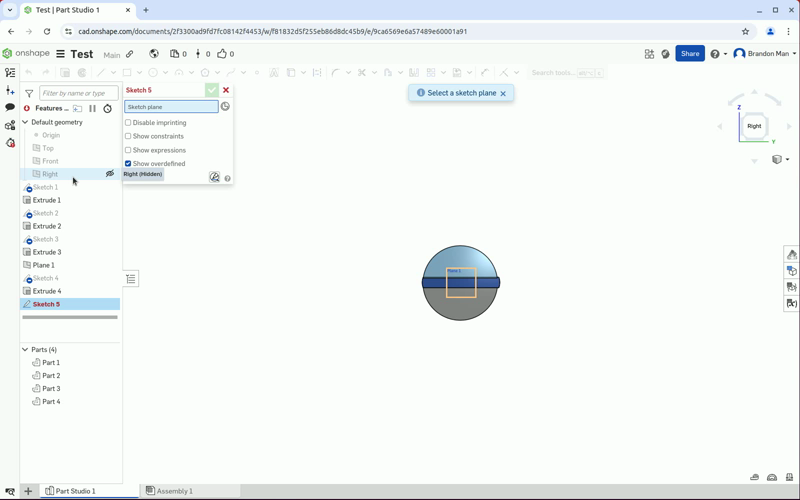
click(73, 176)
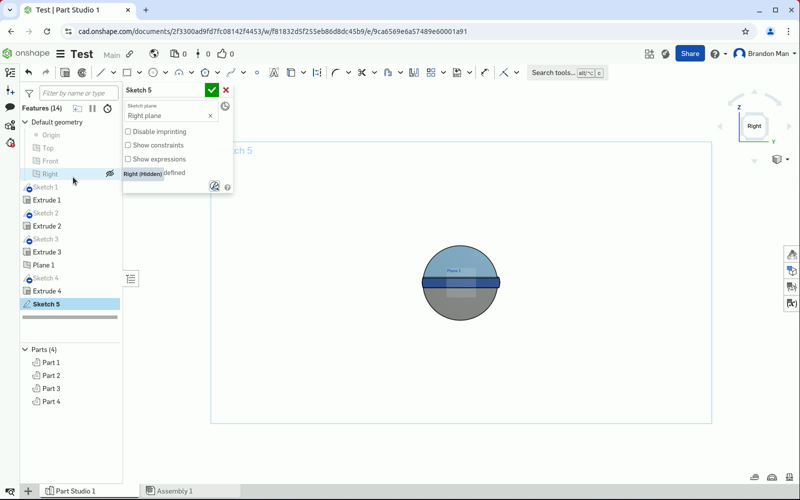
mouse_move(73, 352)
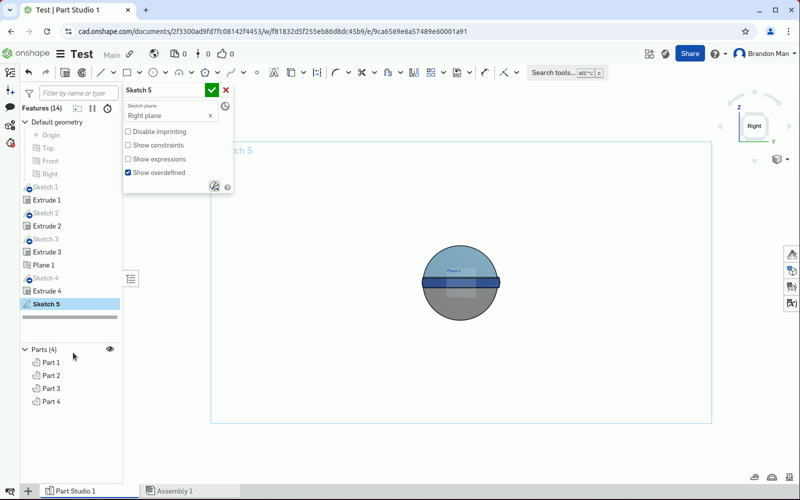
key(y)
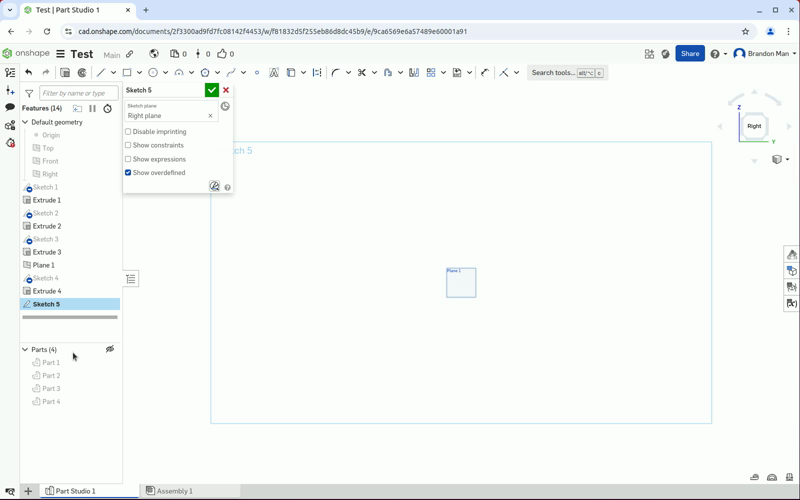
key(a)
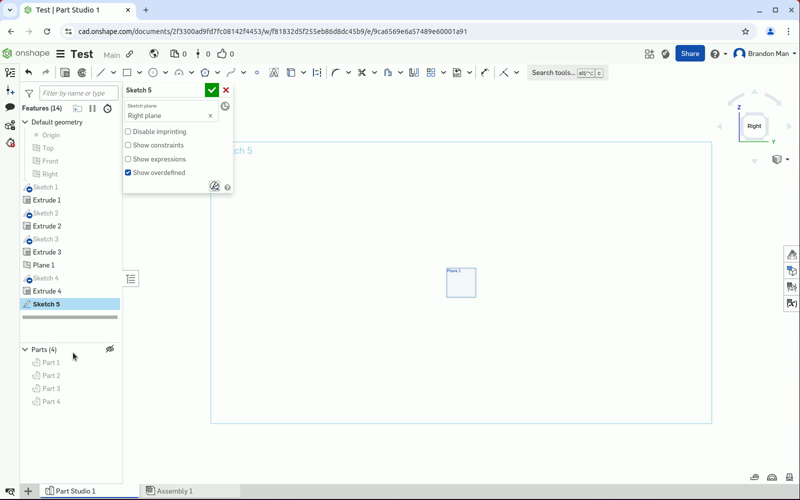
key_down(shift)
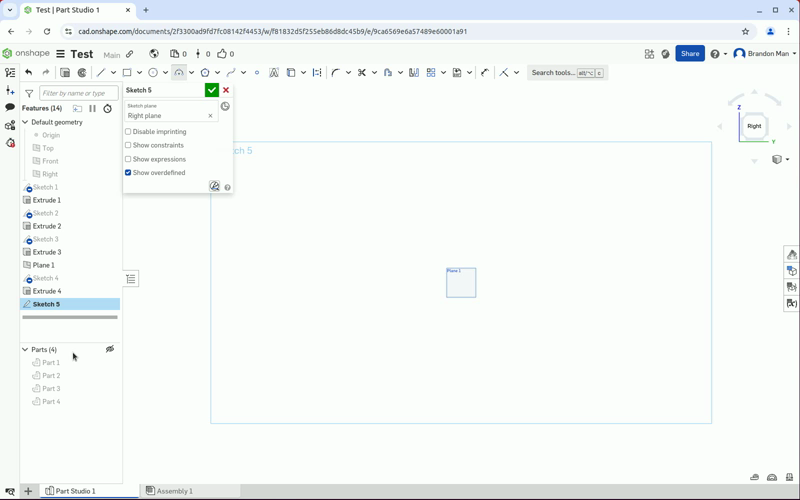
mouse_move(433, 278)
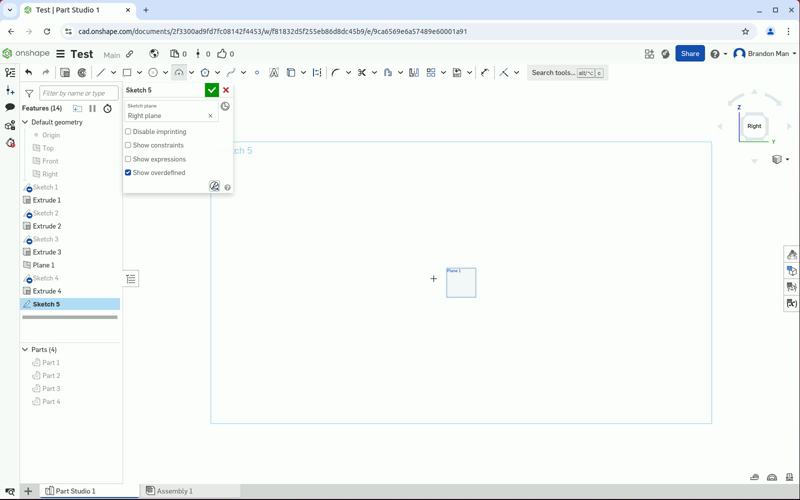
click(433, 278)
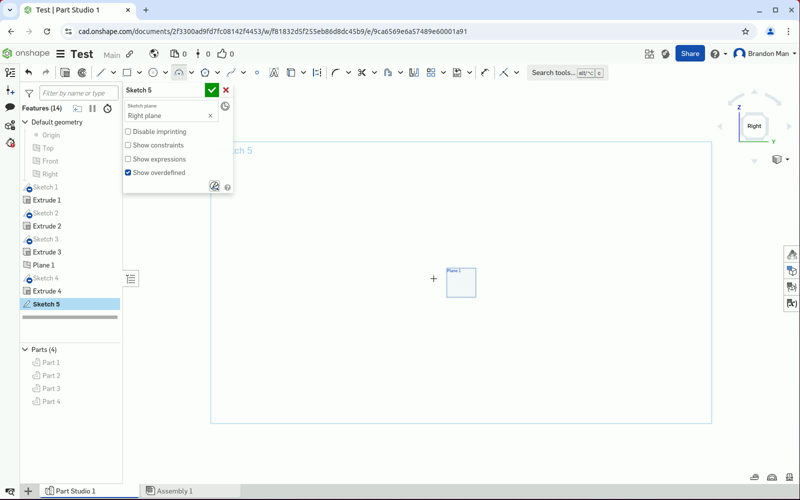
key_up(shift)
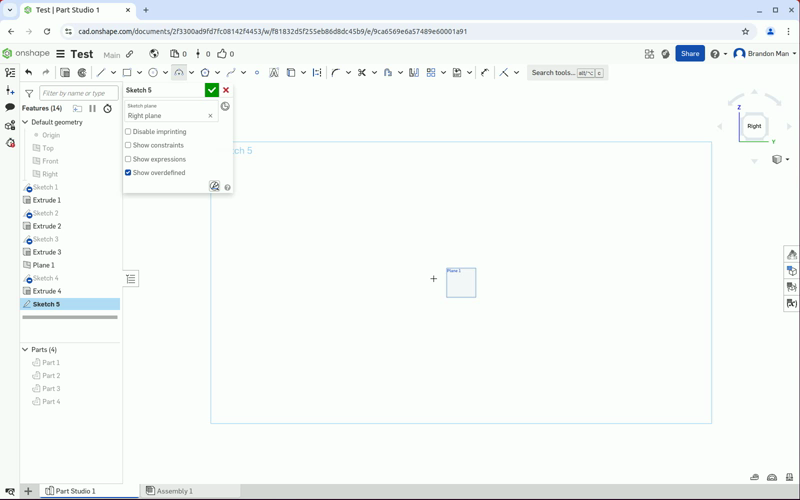
key_down(shift)
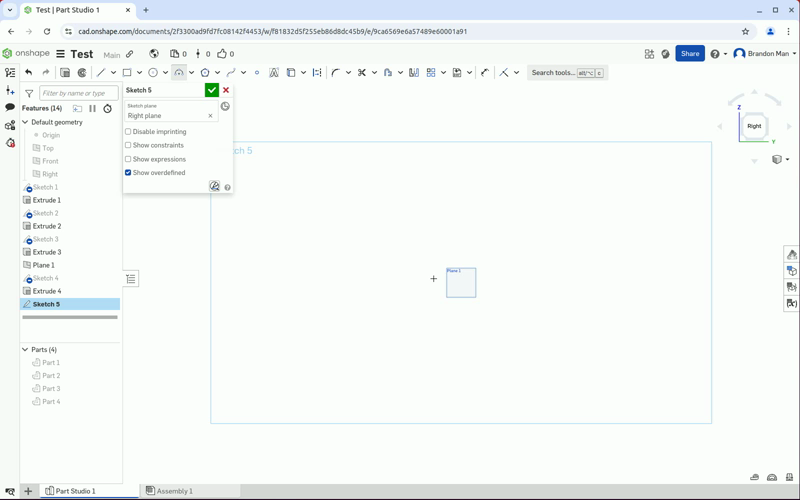
mouse_move(487, 278)
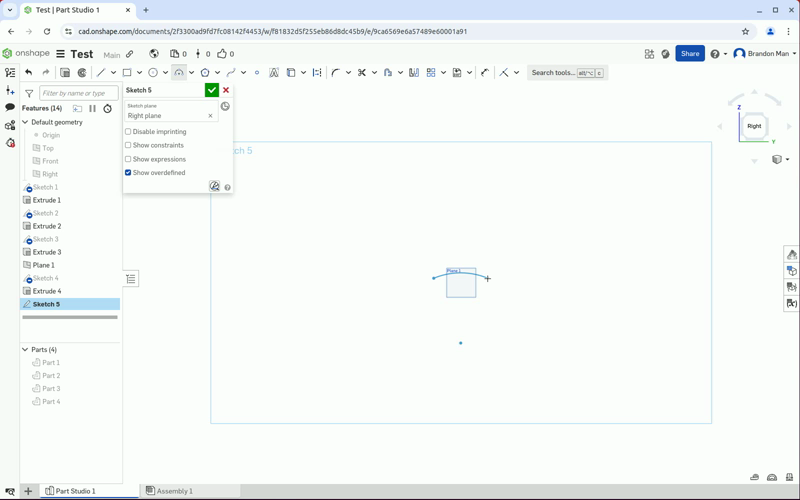
click(487, 278)
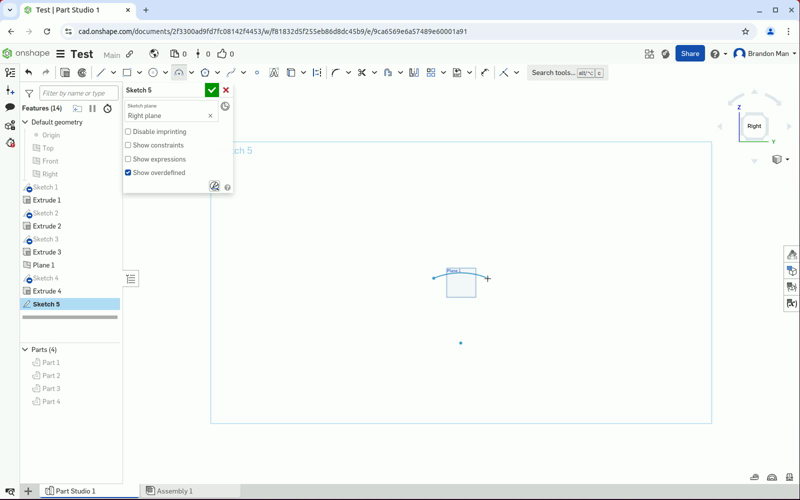
mouse_move(460, 310)
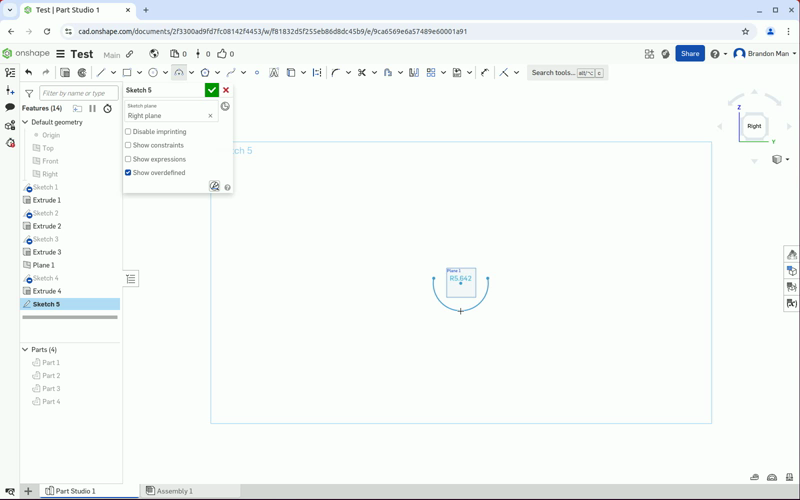
click(460, 310)
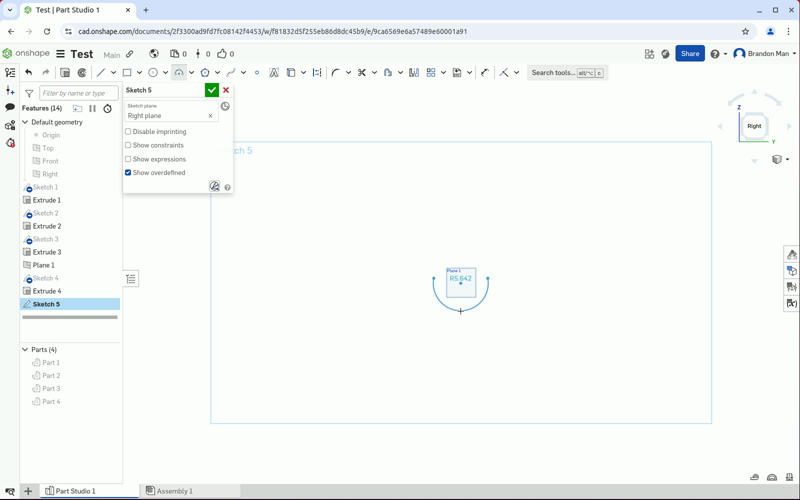
key_up(shift)
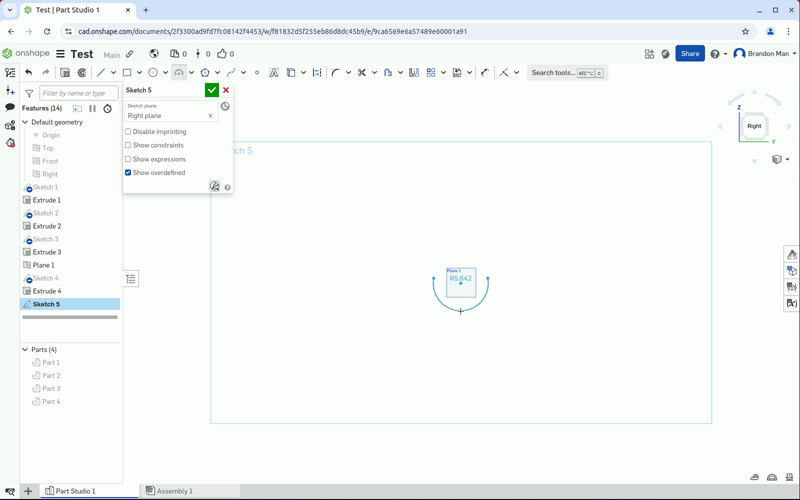
key(esc)
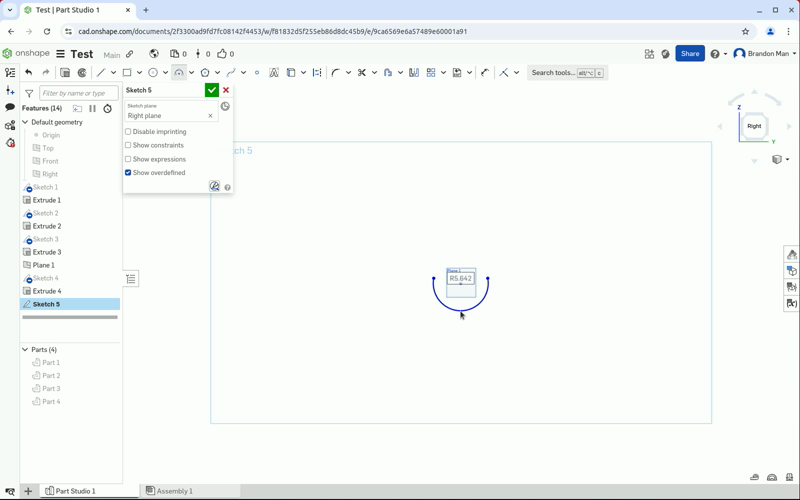
key(l)
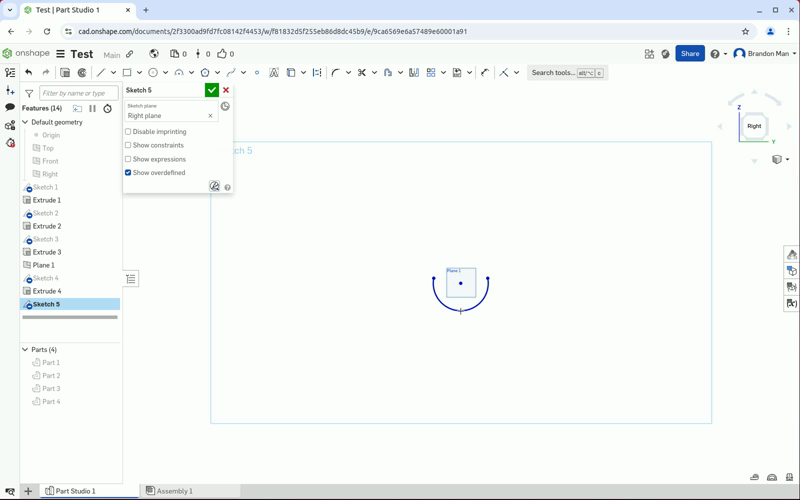
mouse_move(487, 278)
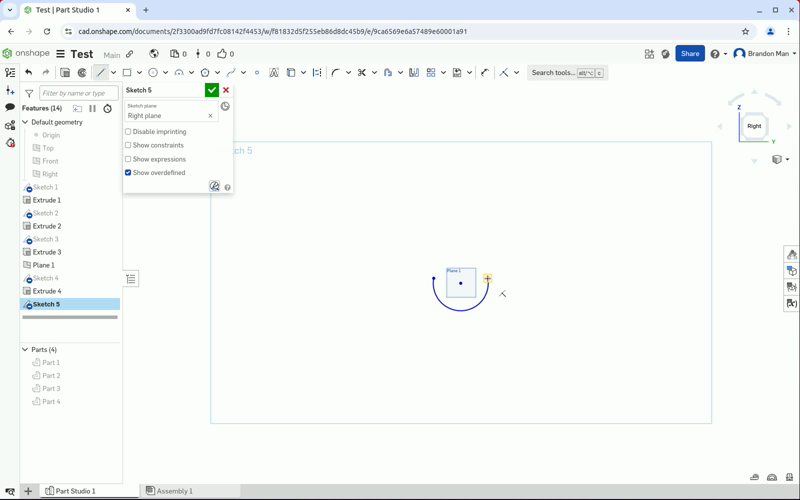
click(487, 278)
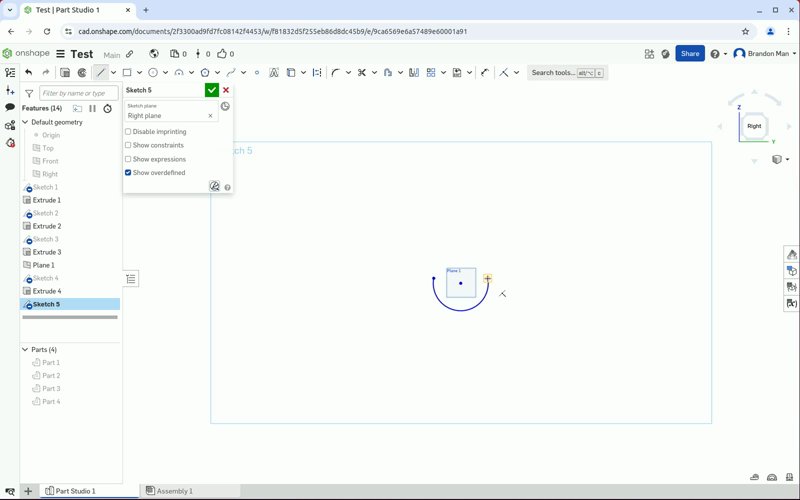
mouse_move(517, 278)
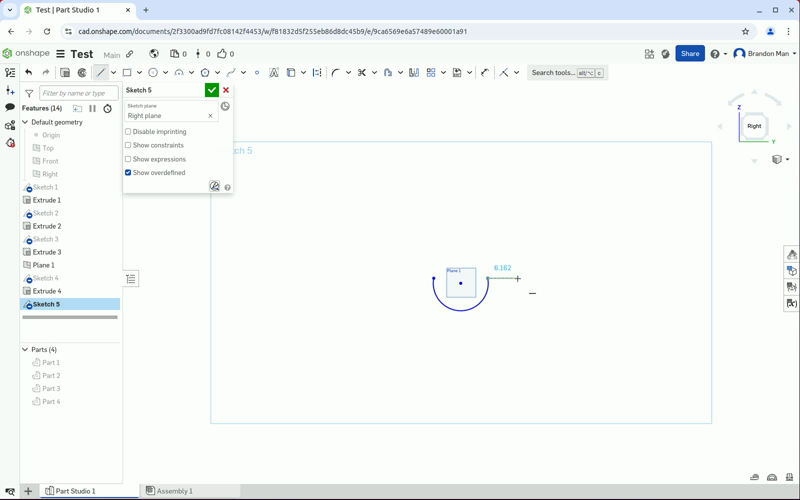
key_down(shift)
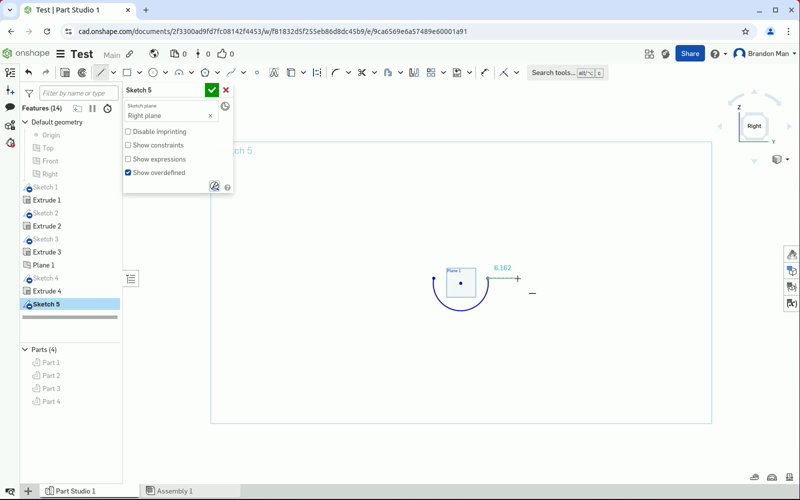
mouse_move(433, 278)
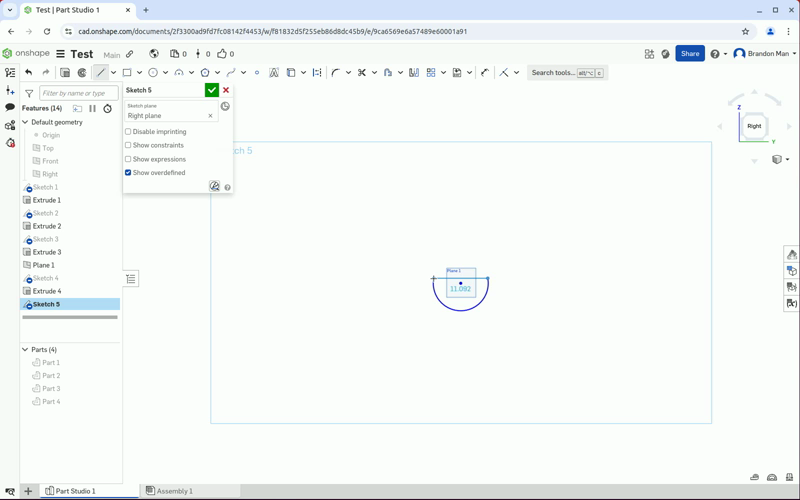
key_up(shift)
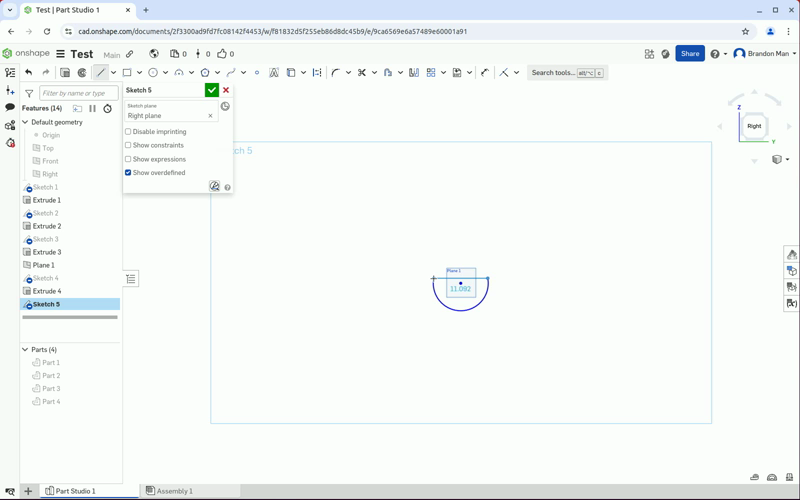
click(433, 278)
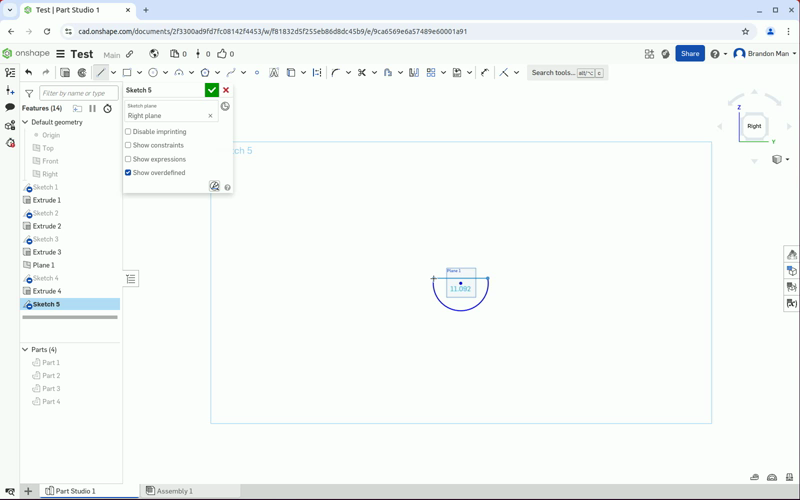
key(esc)
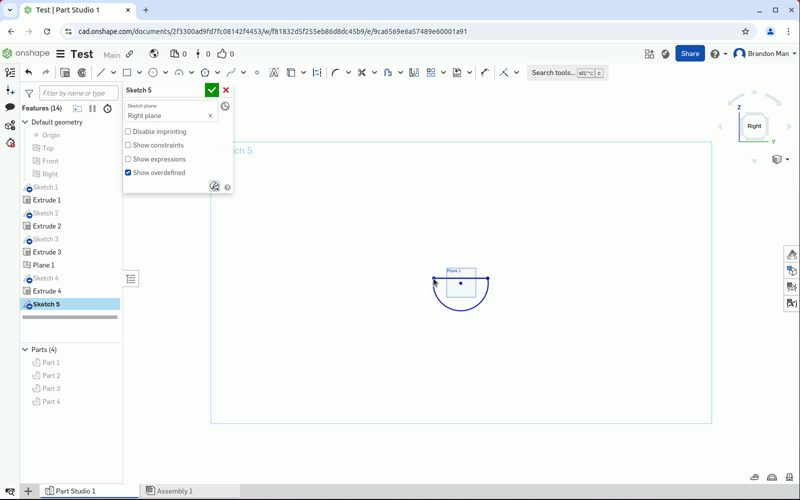
mouse_move(471, 303)
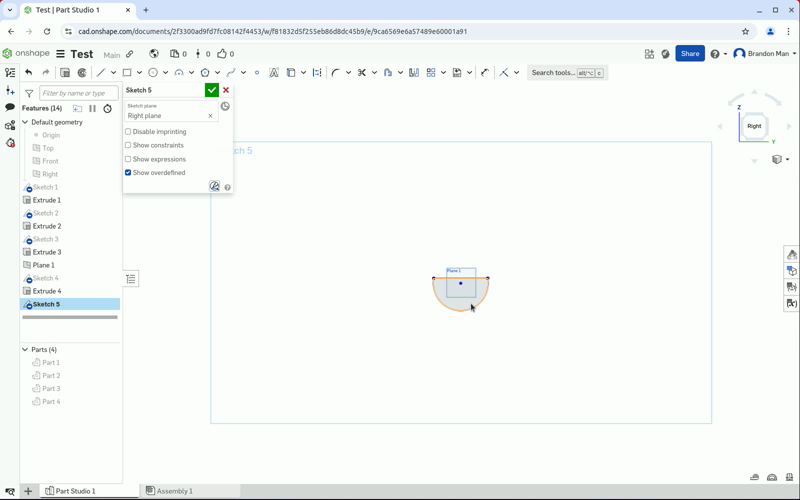
scroll(6)
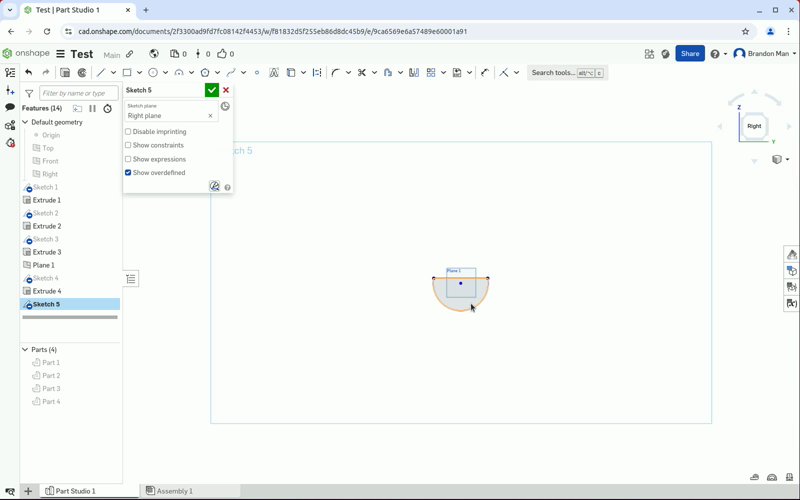
scroll(6)
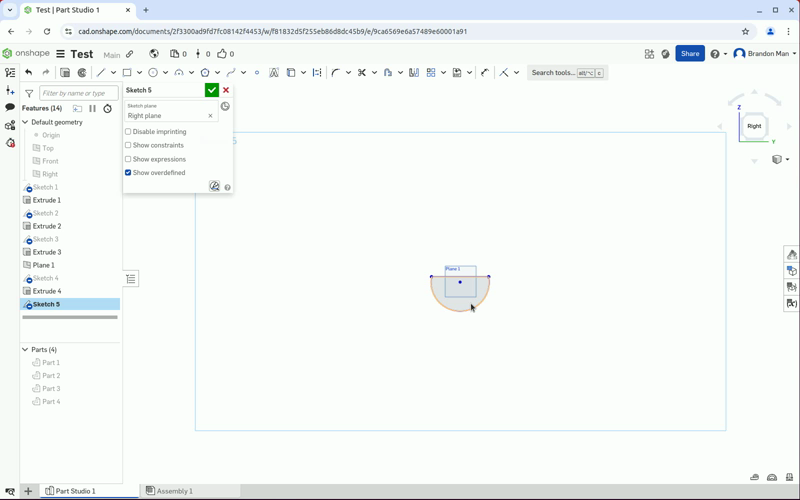
scroll(6)
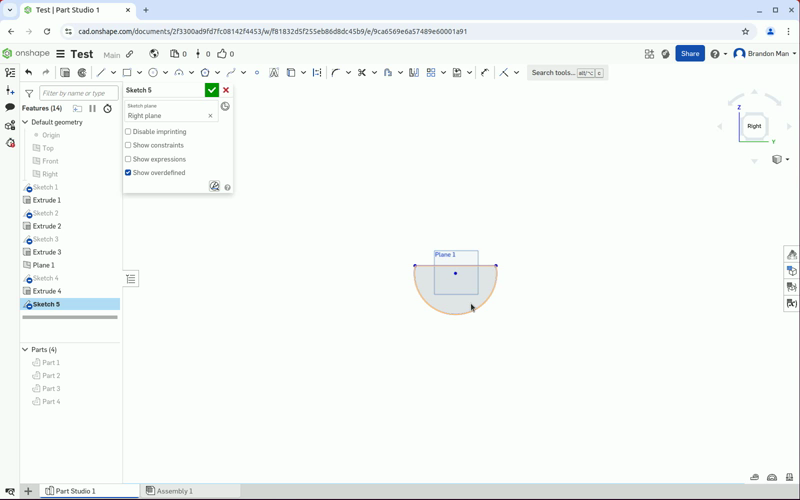
scroll(6)
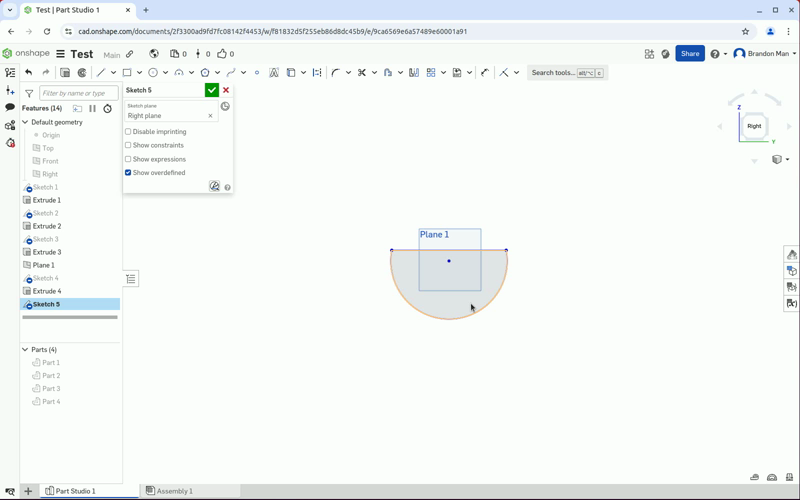
scroll(6)
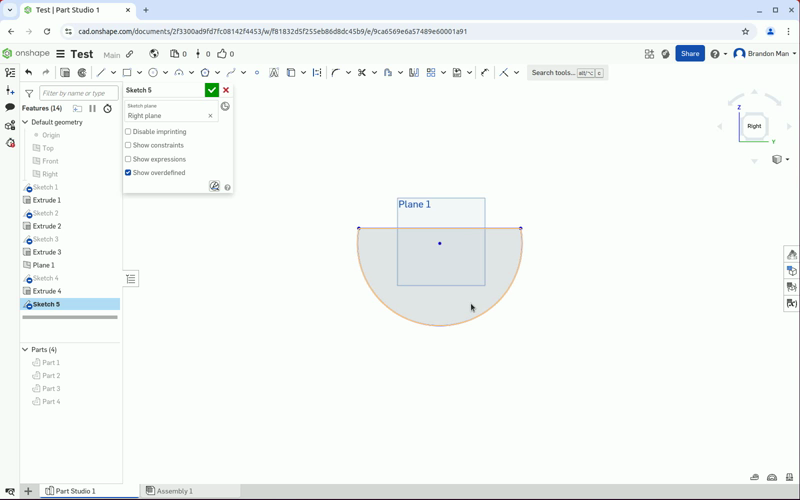
scroll(6)
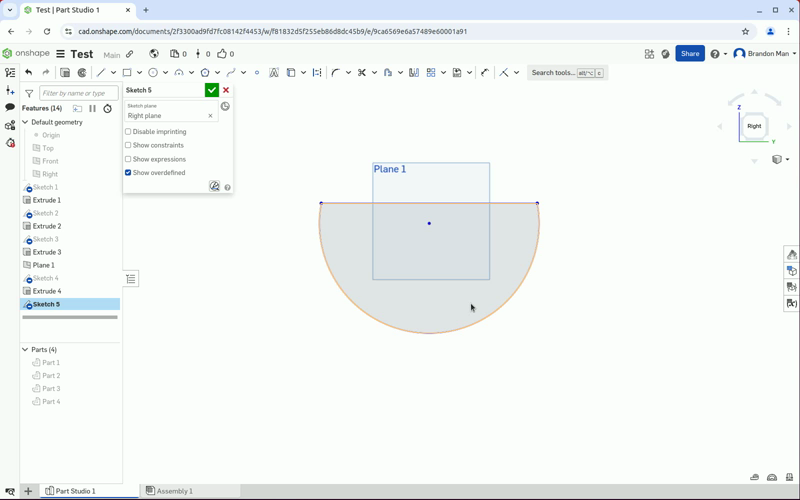
scroll(6)
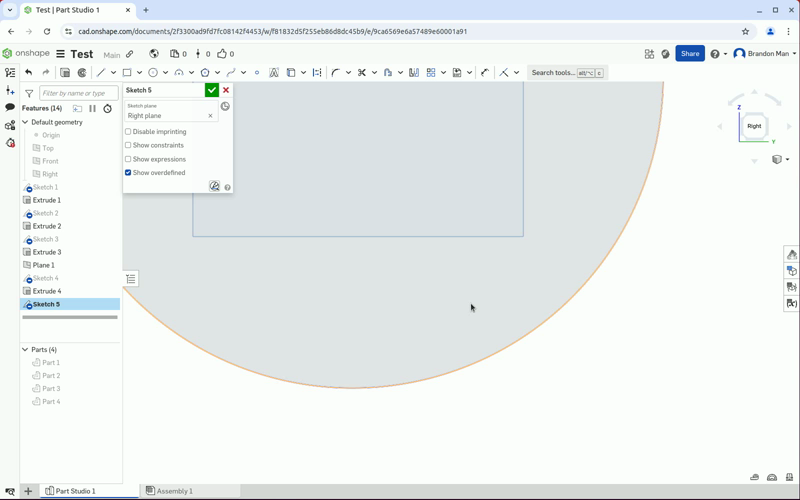
click(471, 303)
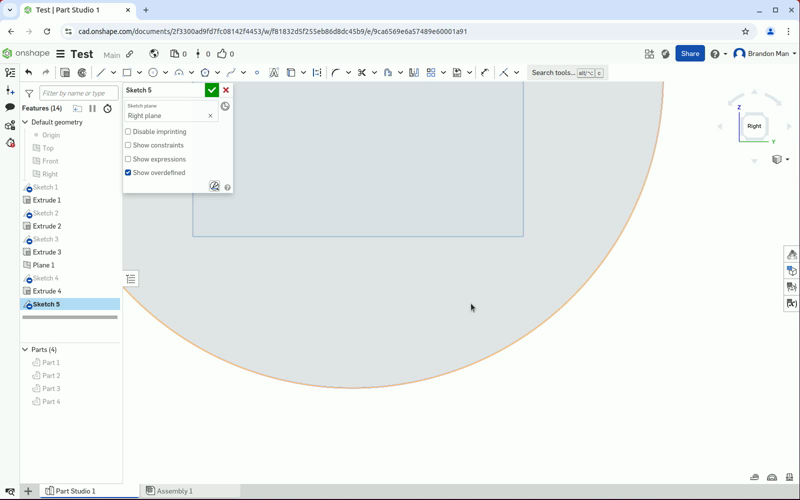
scroll(-6)
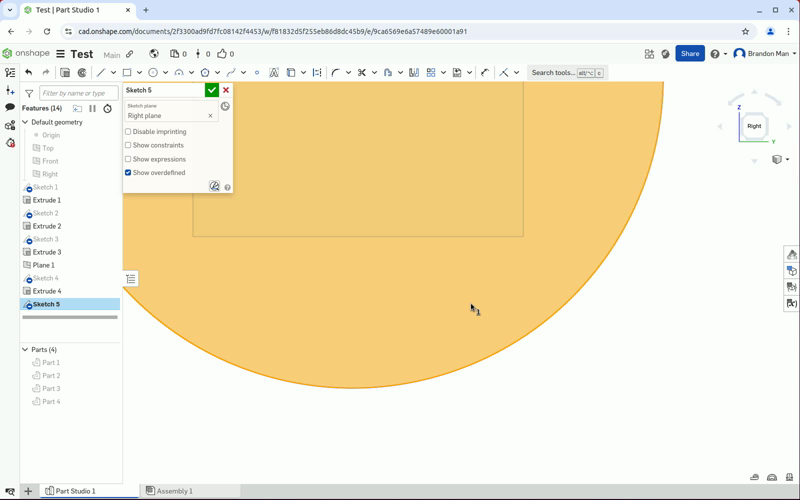
scroll(-6)
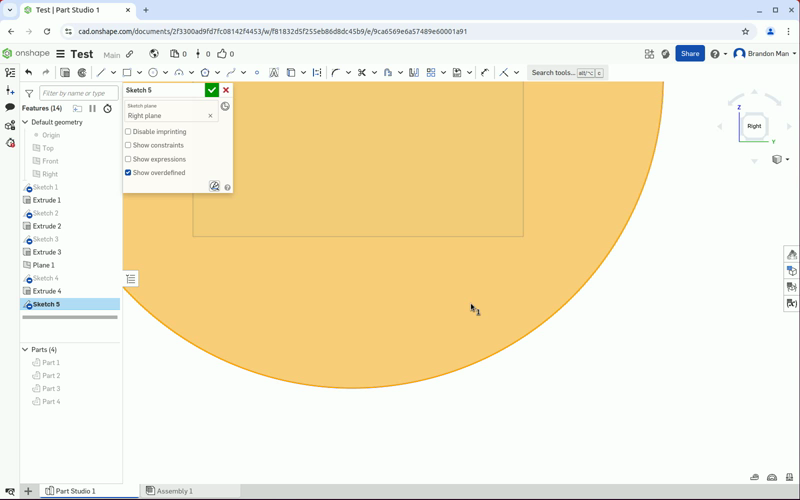
scroll(-6)
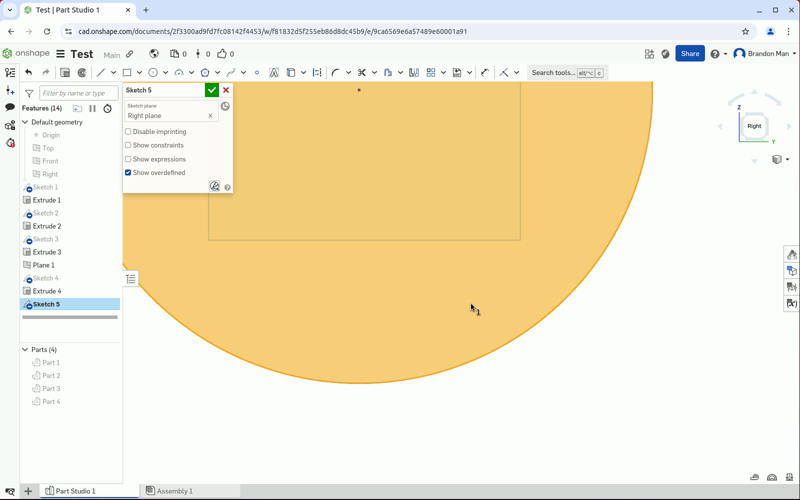
scroll(-6)
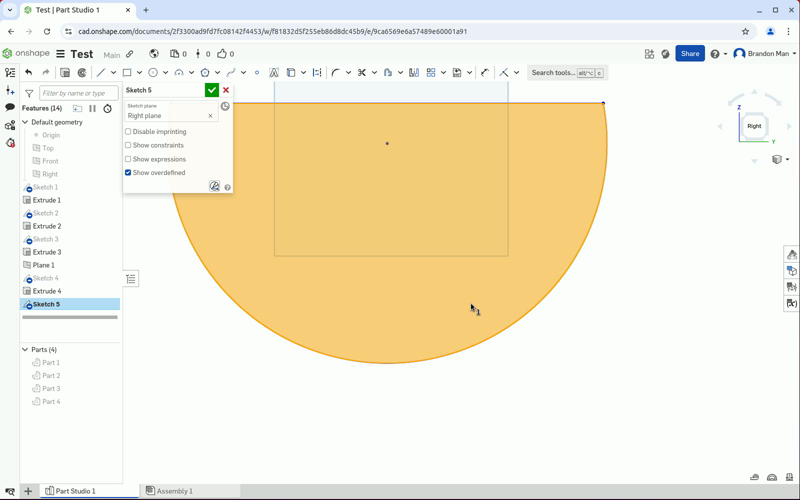
scroll(-6)
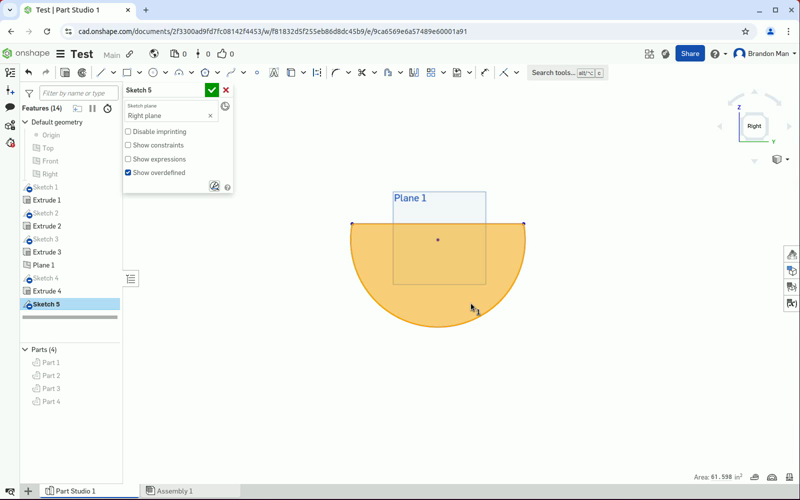
scroll(-6)
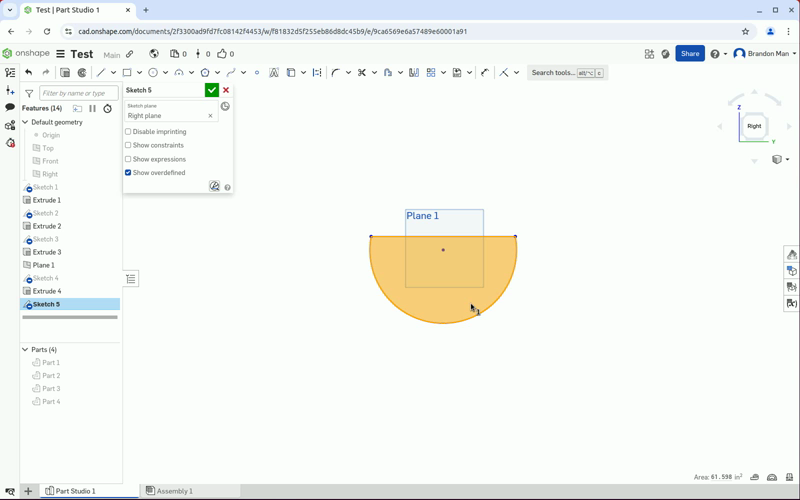
scroll(-6)
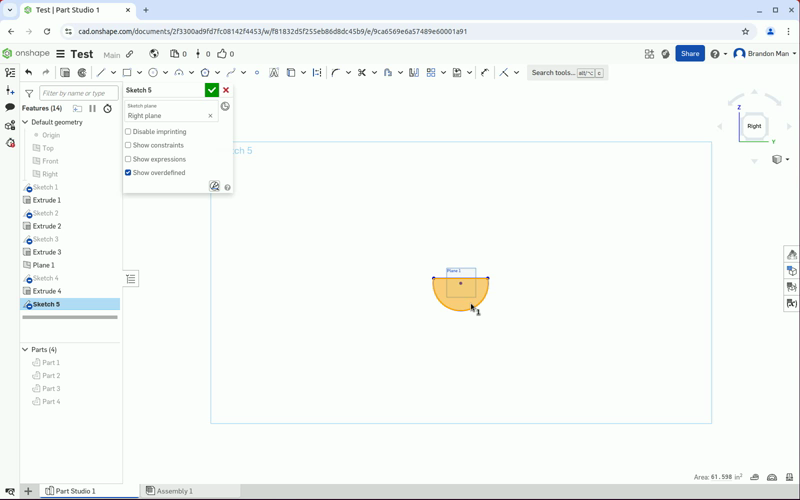
mouse_move(73, 352)
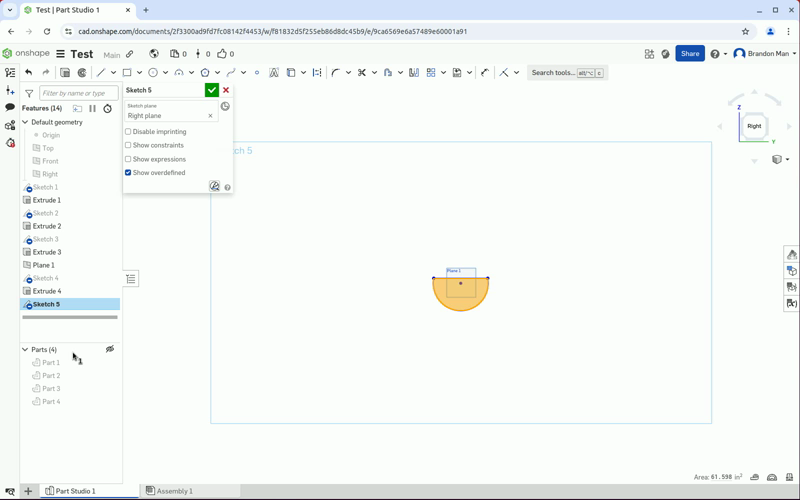
key(shift+y)
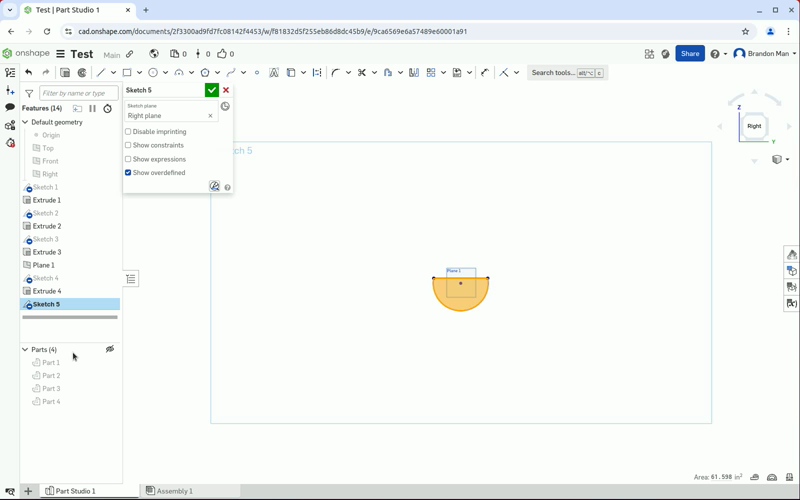
key(shift+e)
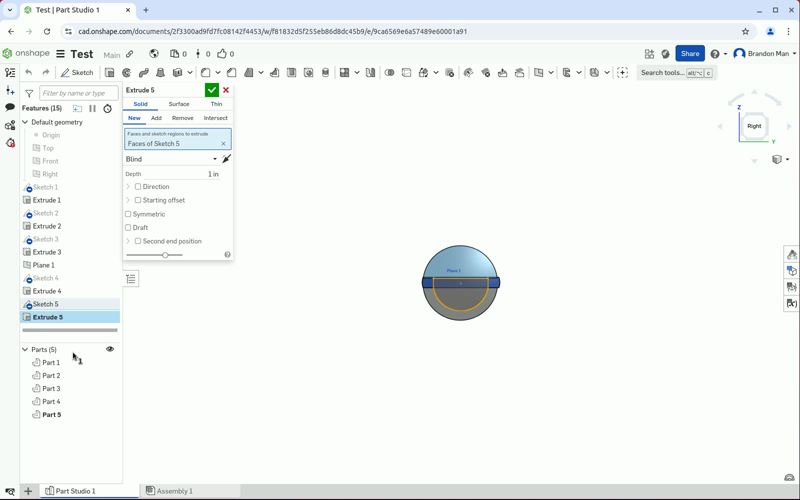
mouse_move(143, 106)
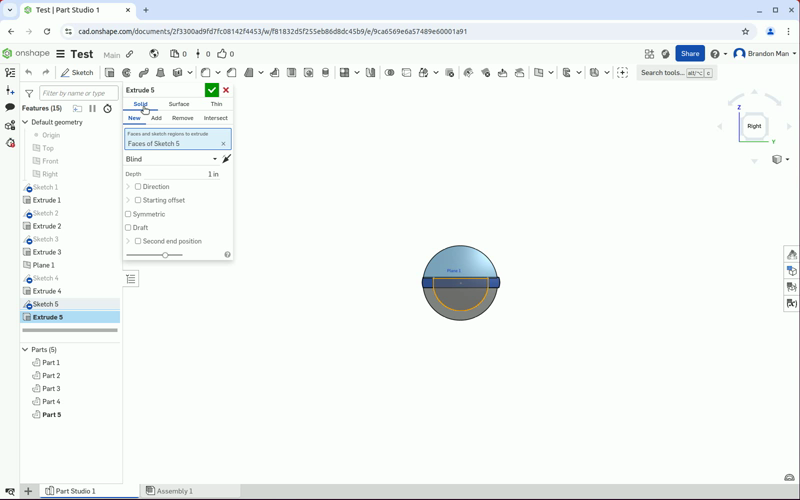
click(143, 106)
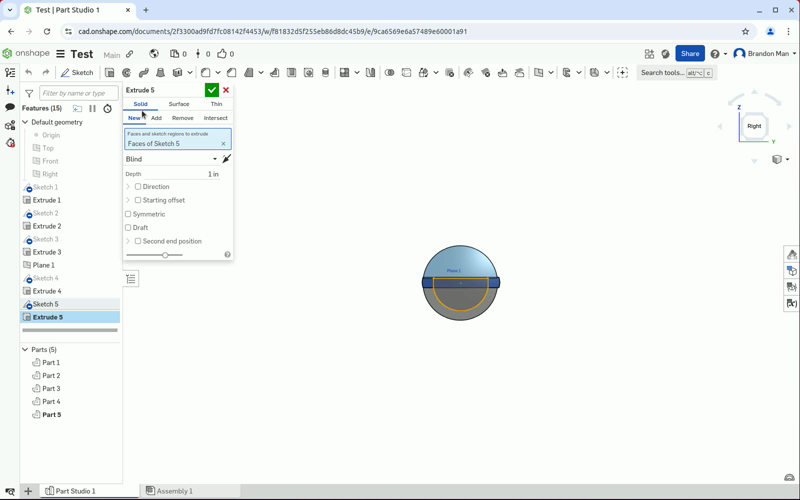
mouse_move(137, 120)
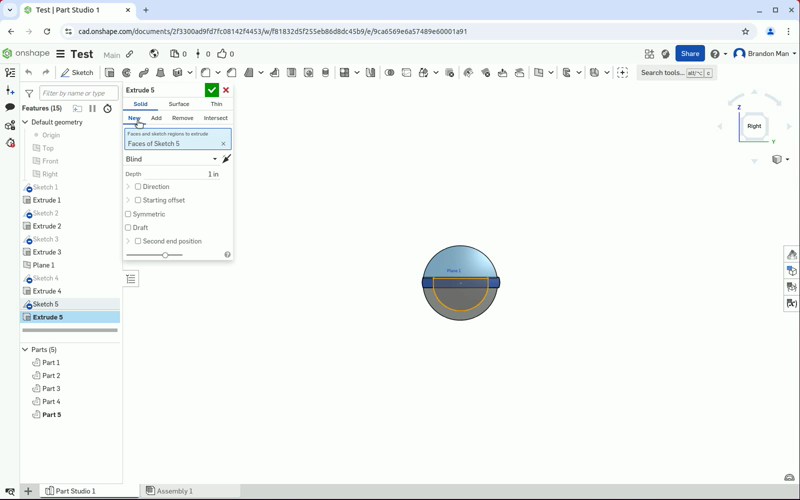
click(137, 120)
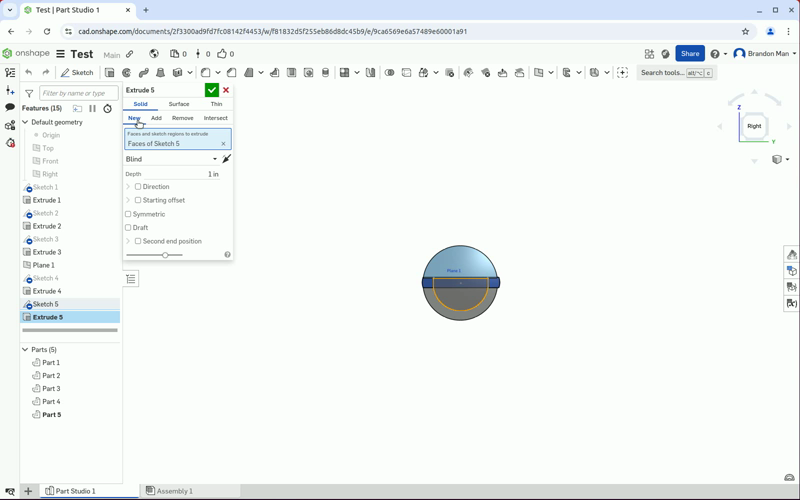
key(tab, 4)
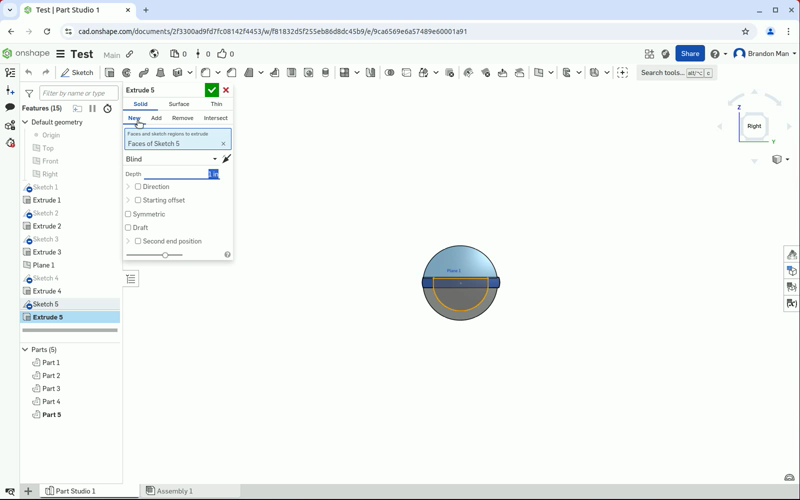
text(-23.108)
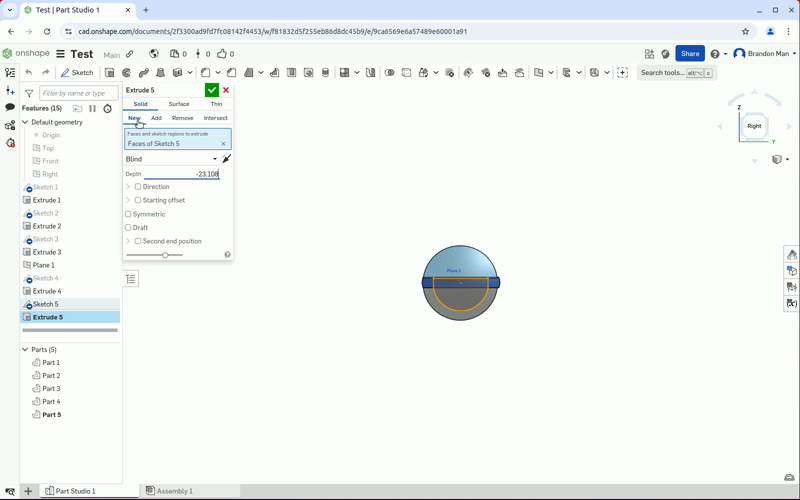
key(enter)
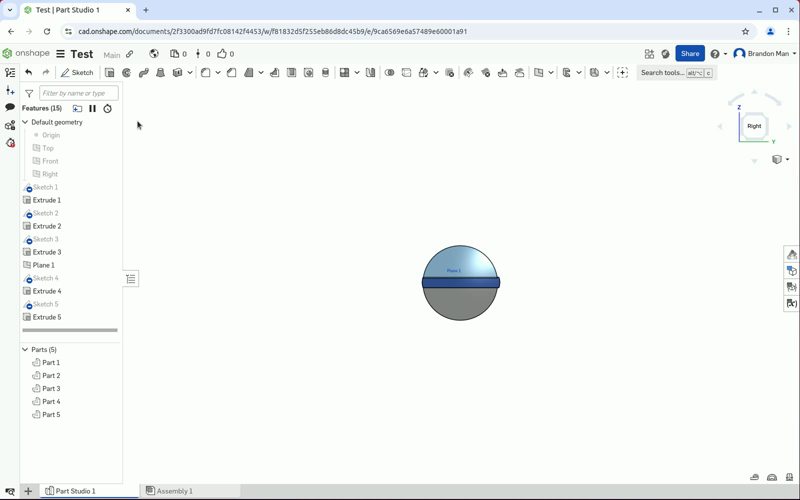
key(shift+h)
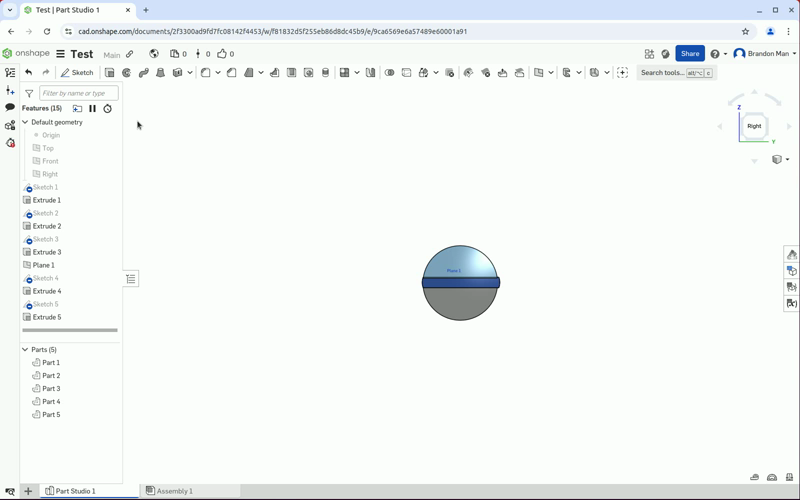
key(shift+h)
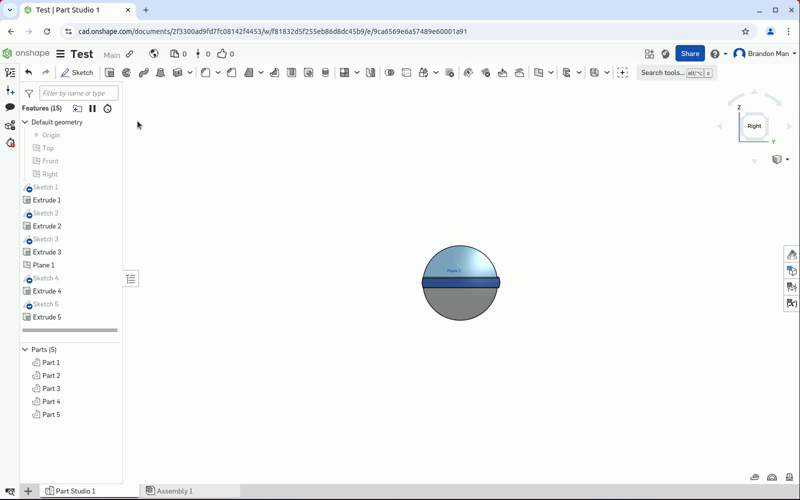
mouse_move(73, 189)
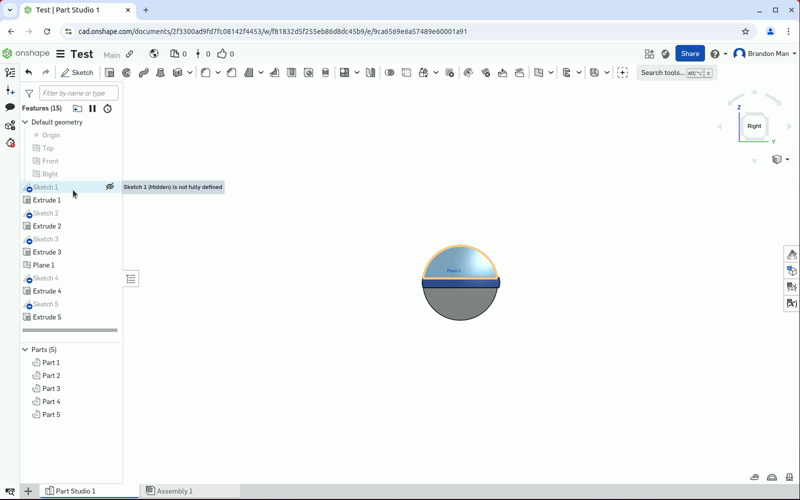
click(73, 189)
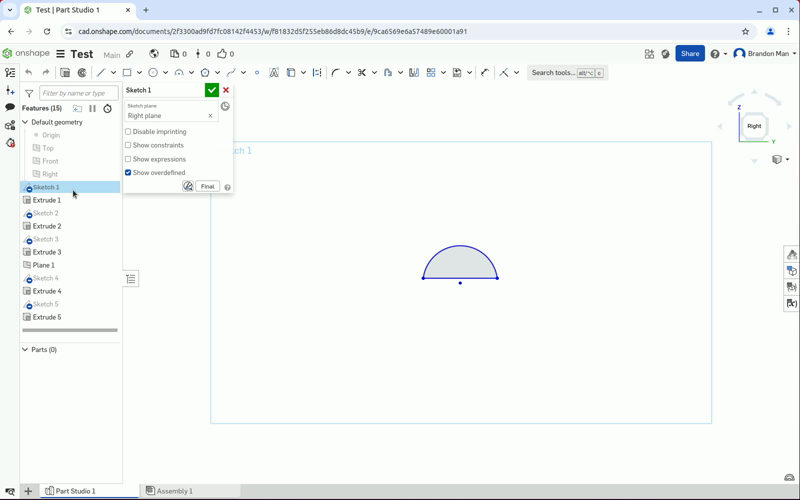
mouse_move(229, 92)
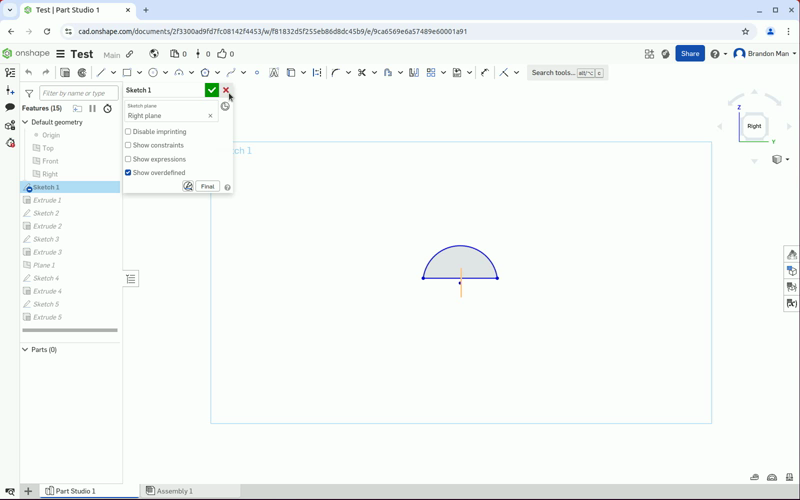
click(229, 92)
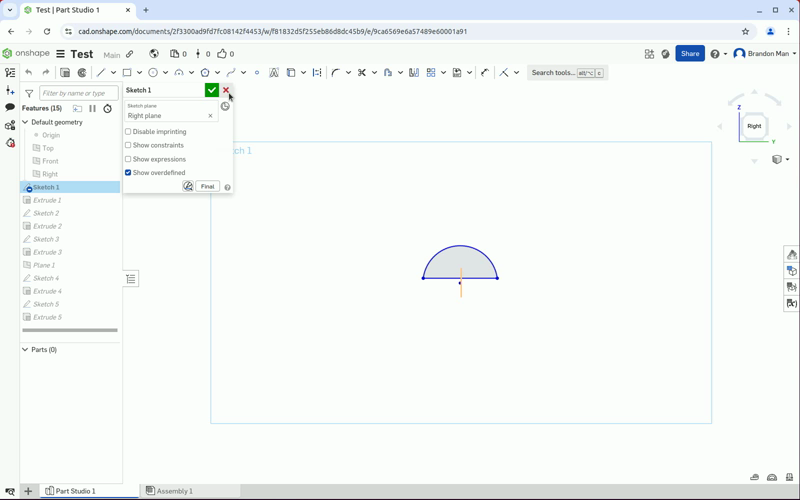
key(shift+s)
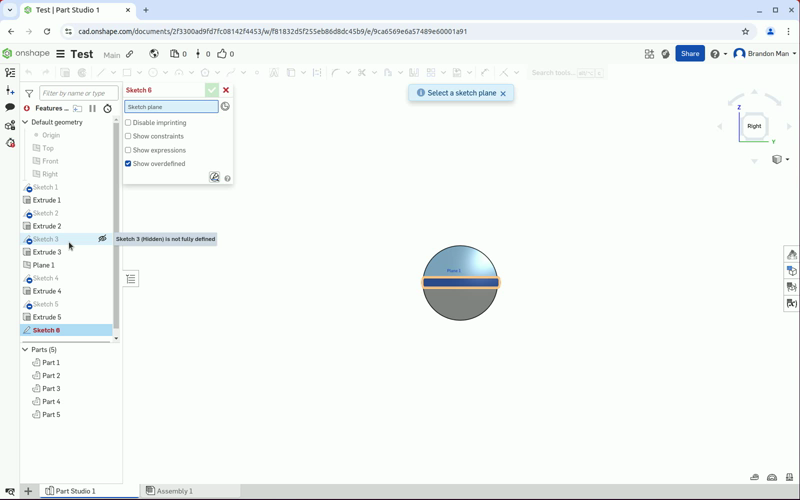
scroll(3)
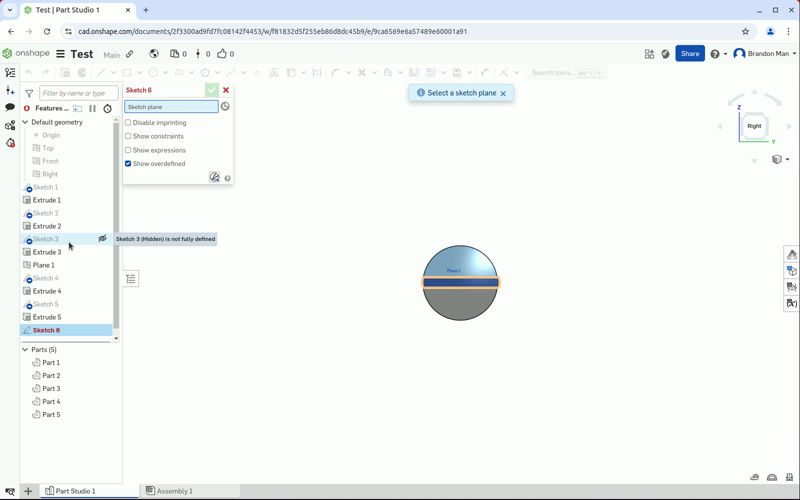
mouse_move(69, 176)
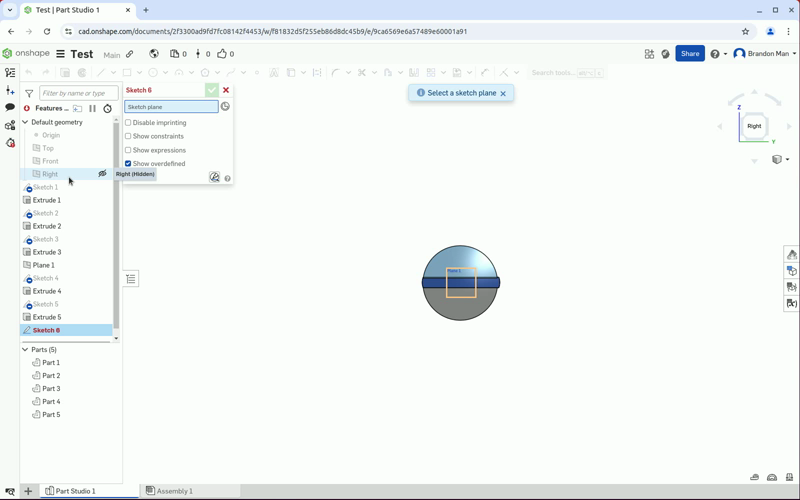
click(69, 176)
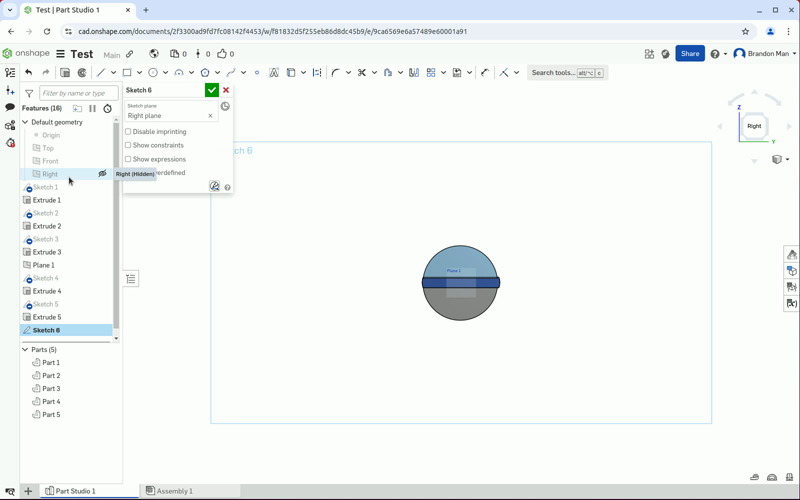
mouse_move(73, 352)
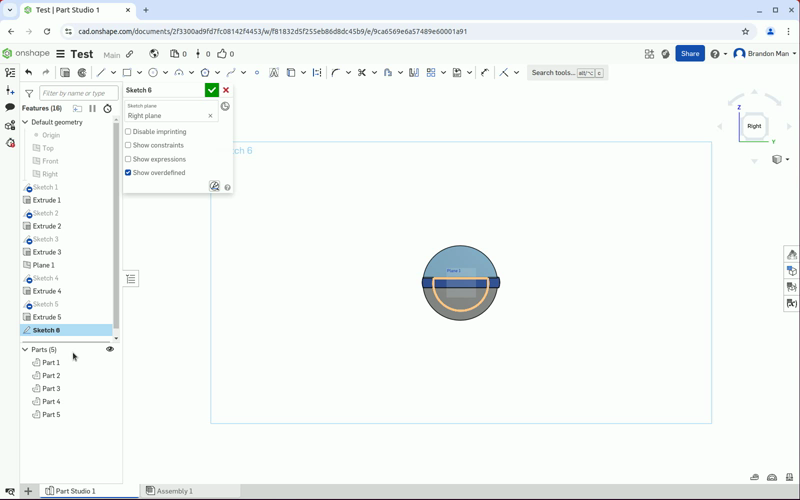
key(y)
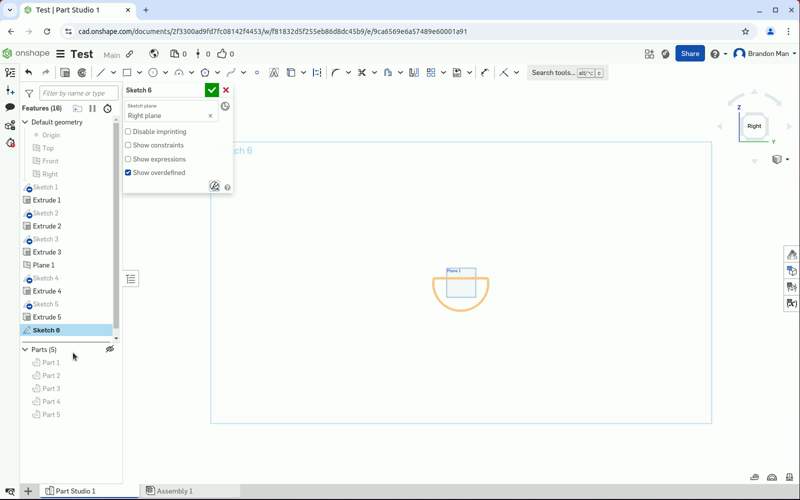
key(l)
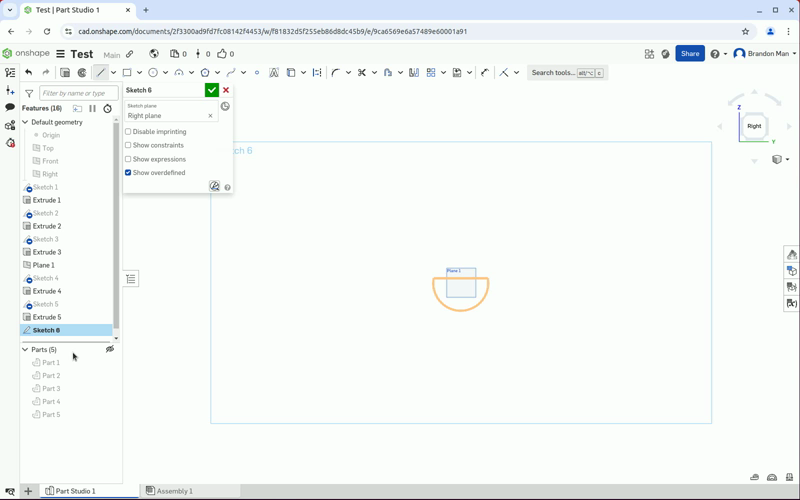
key_down(shift)
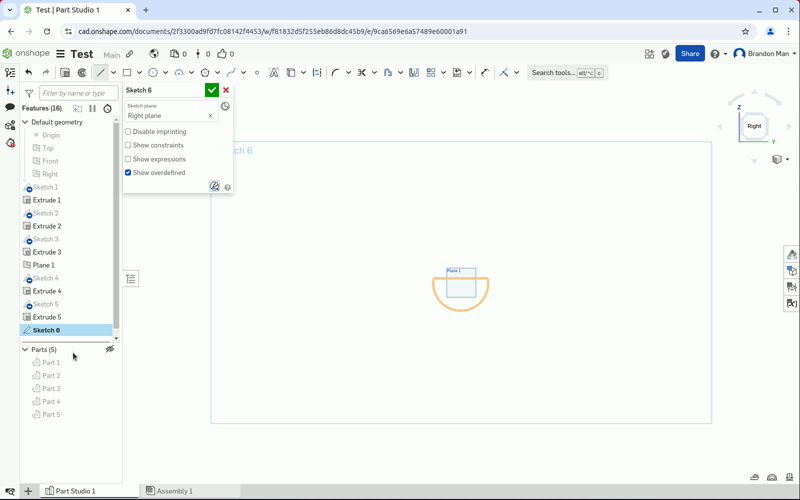
mouse_move(433, 278)
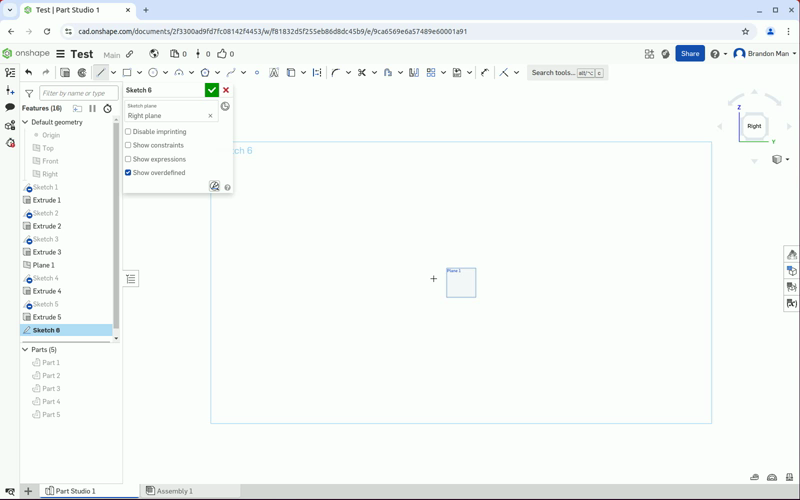
click(433, 278)
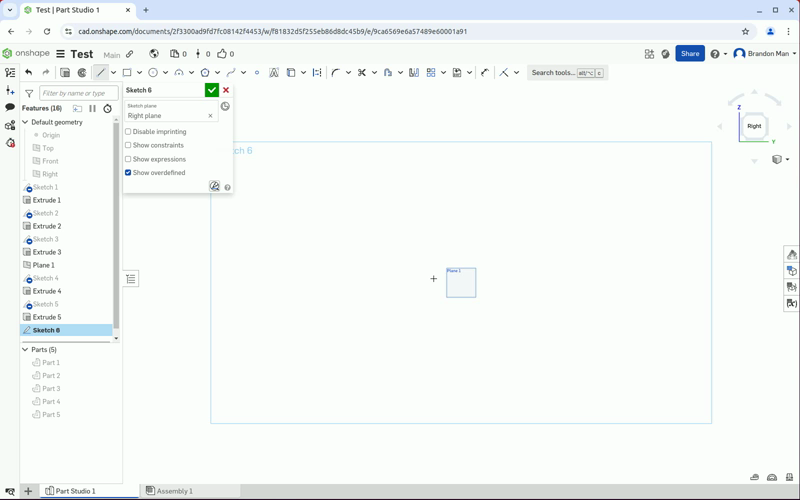
key_up(shift)
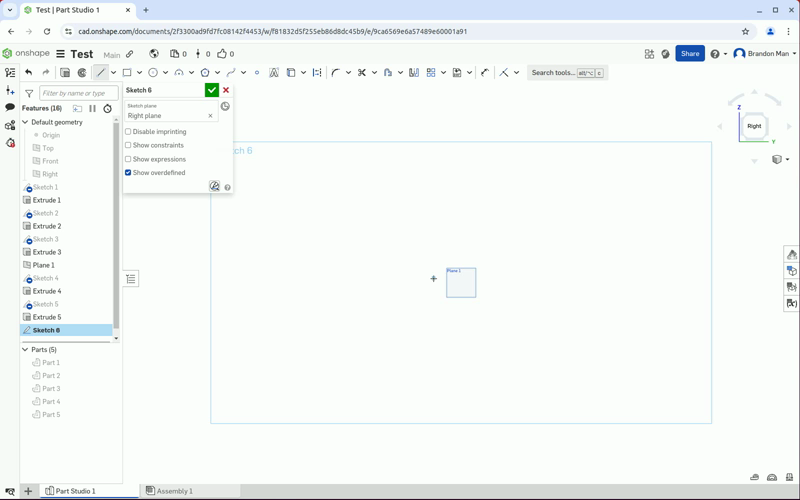
key_down(shift)
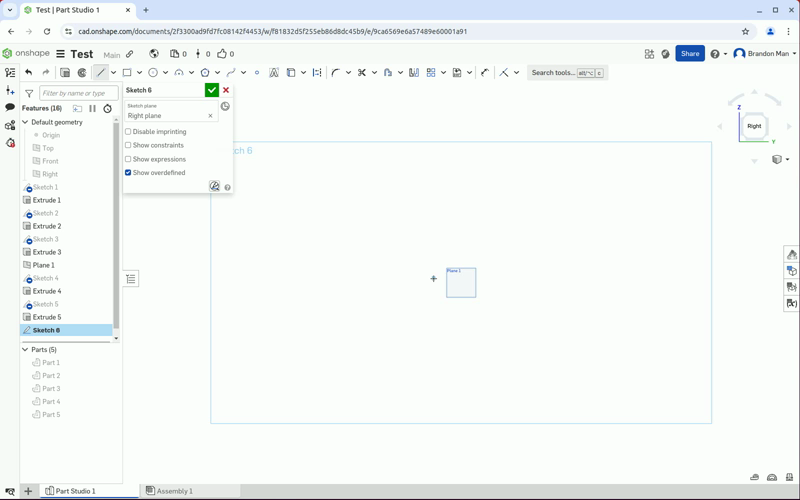
mouse_move(463, 278)
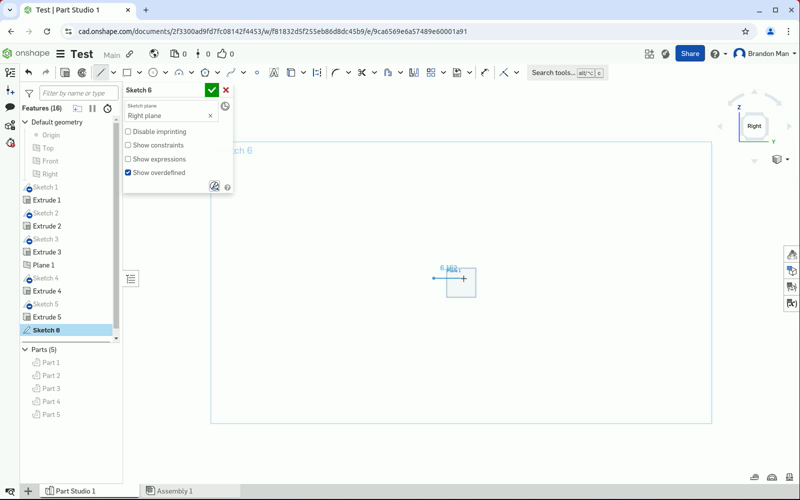
mouse_move(488, 278)
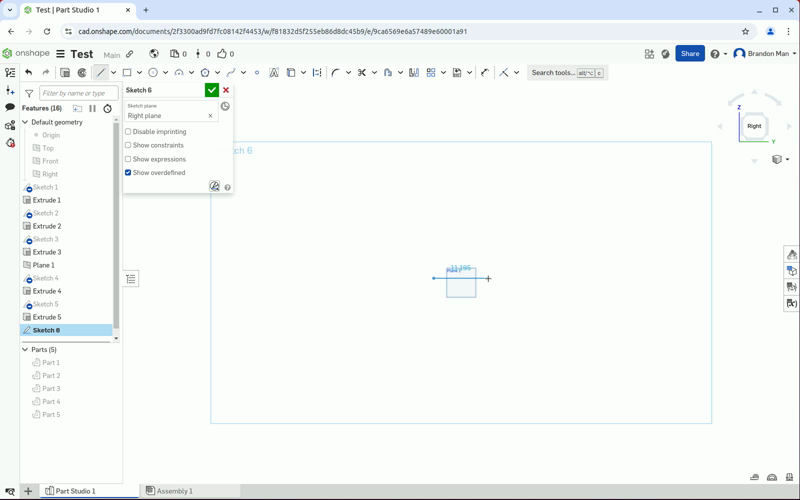
click(488, 278)
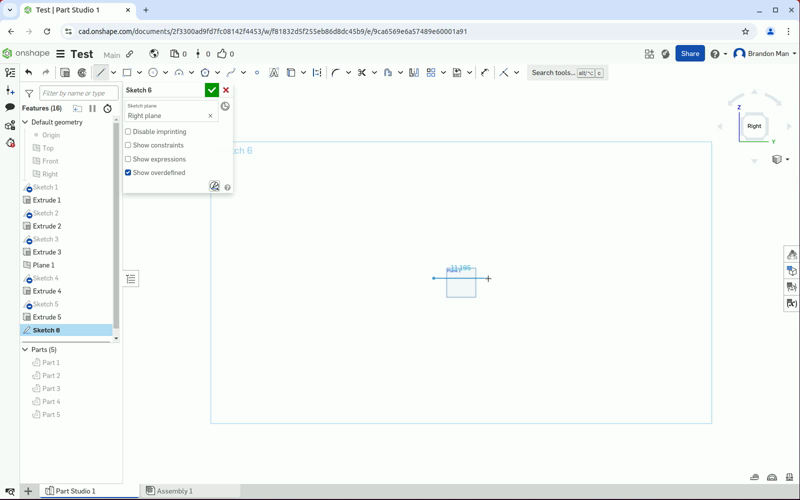
key_up(shift)
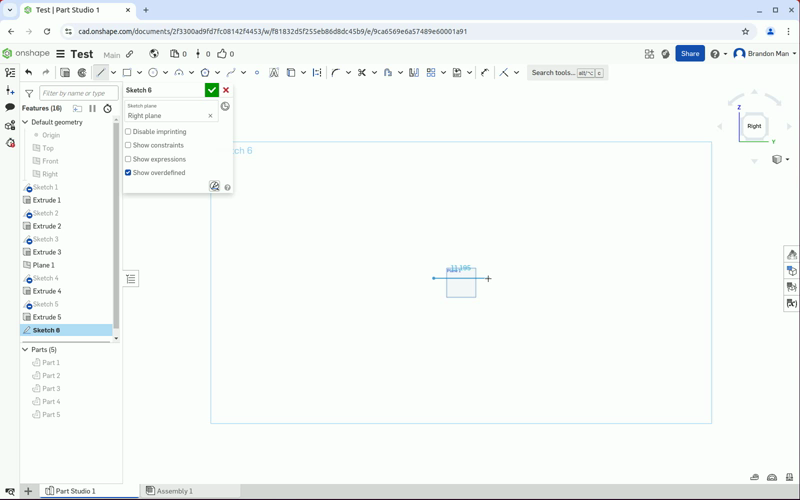
key(esc)
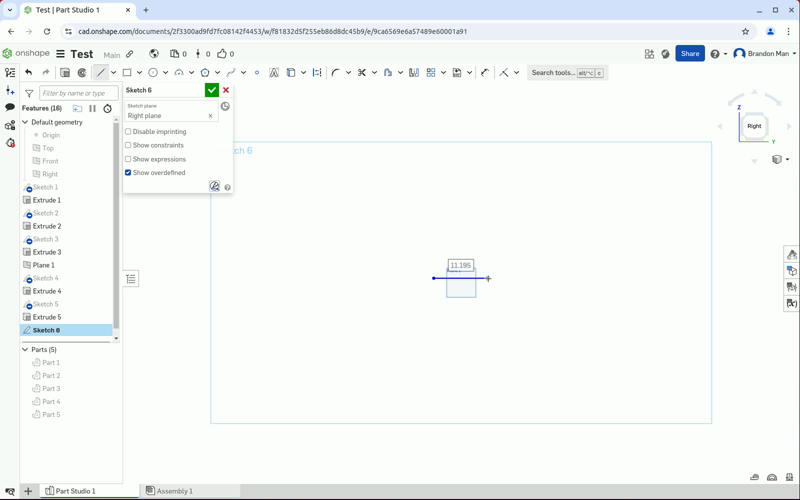
key(a)
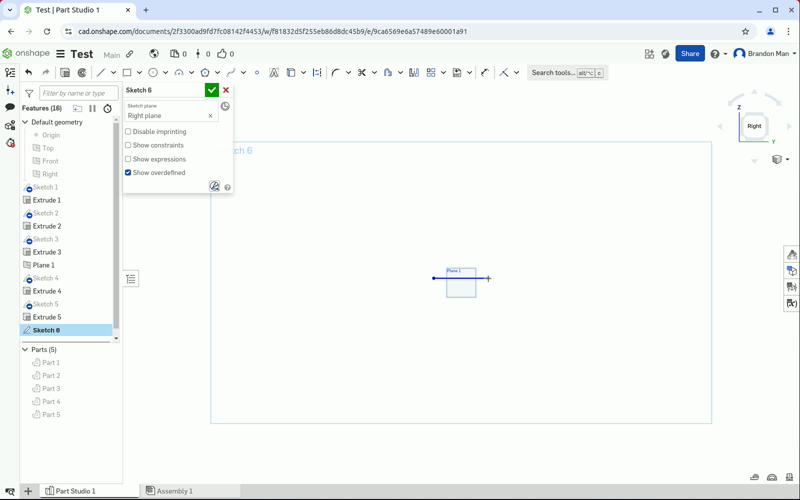
mouse_move(488, 278)
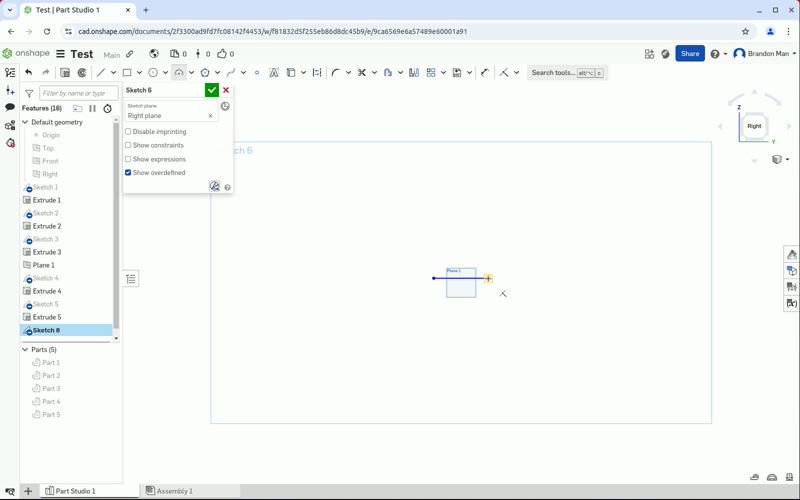
click(488, 278)
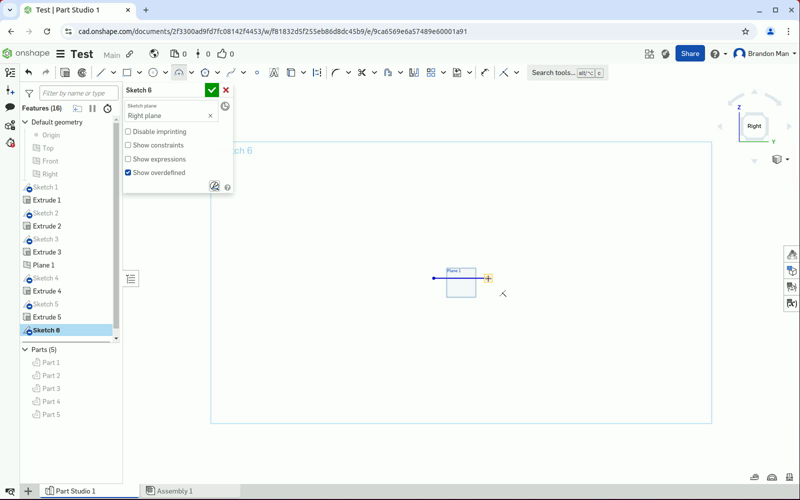
mouse_move(433, 278)
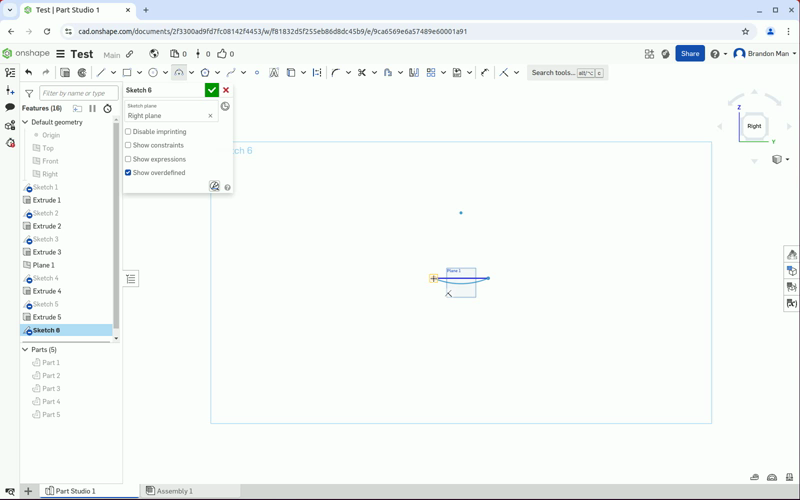
click(433, 278)
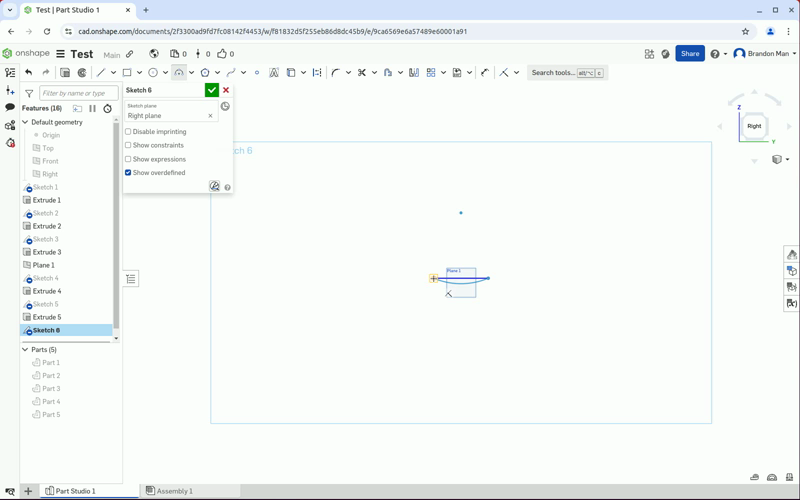
key_down(shift)
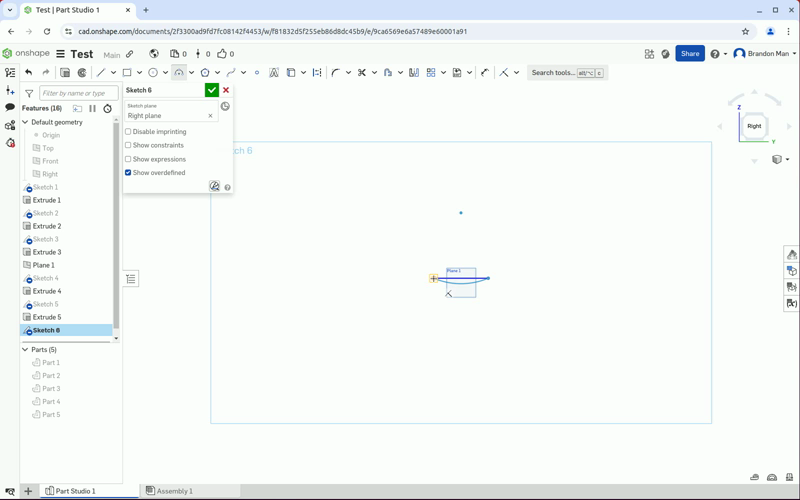
mouse_move(461, 255)
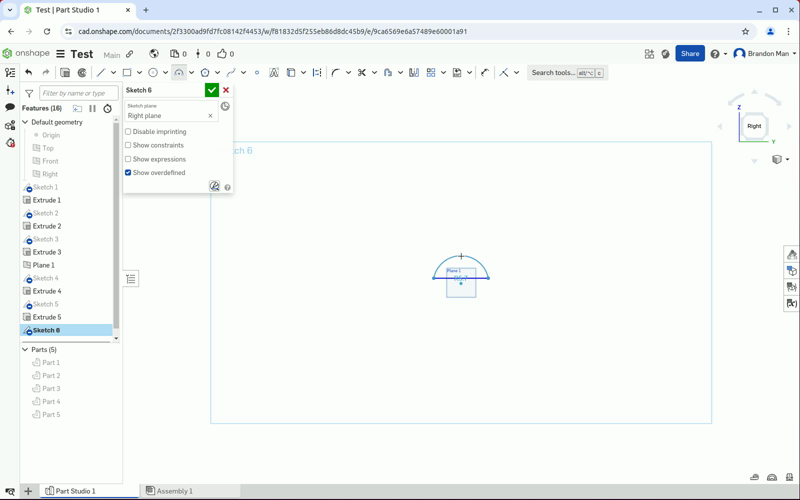
click(461, 255)
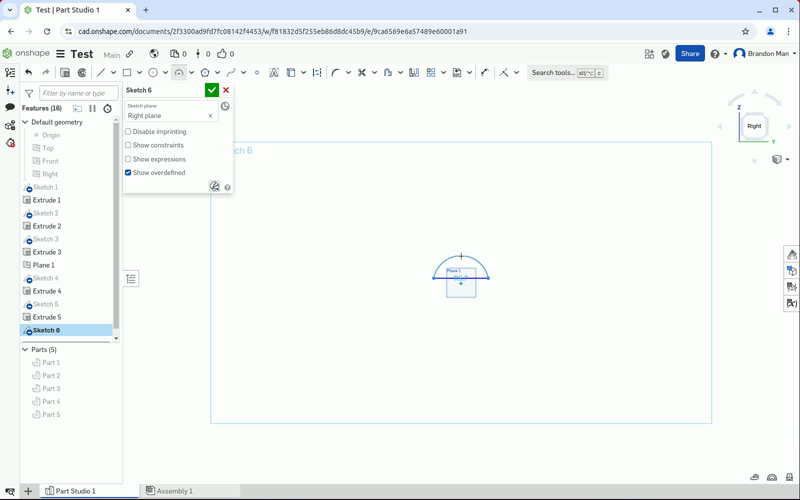
key_up(shift)
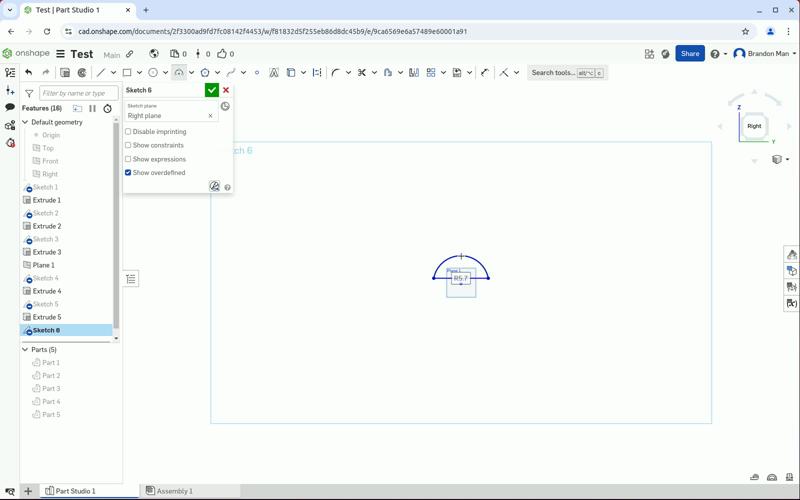
key(esc)
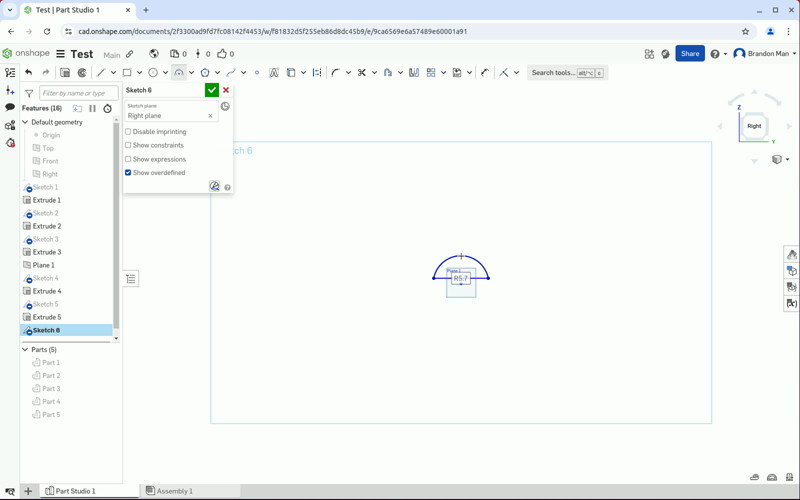
mouse_move(443, 276)
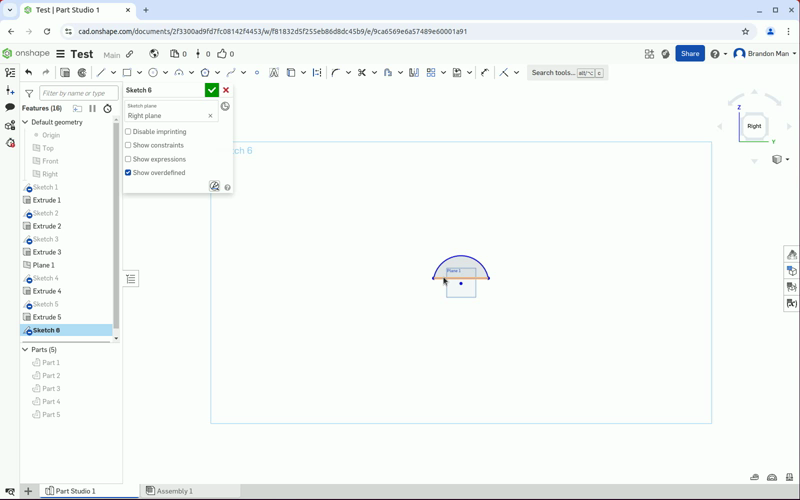
scroll(6)
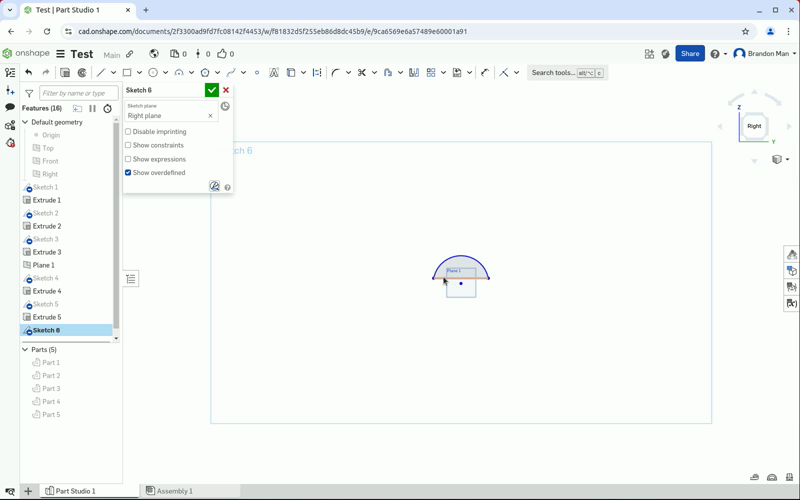
scroll(6)
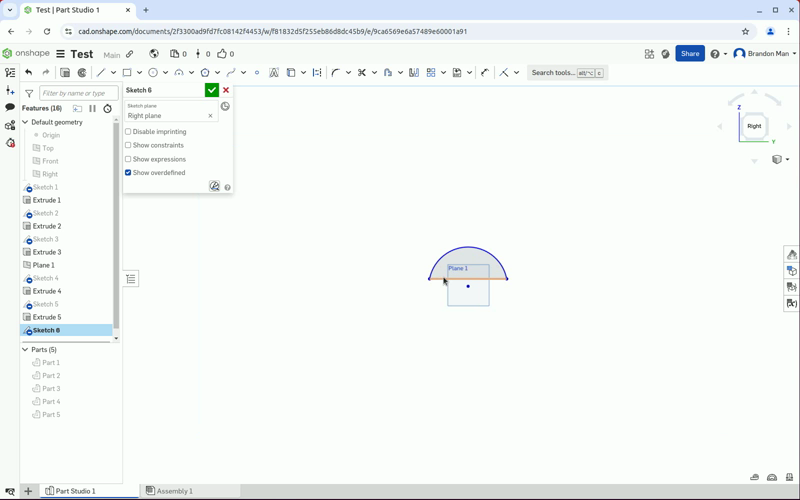
scroll(6)
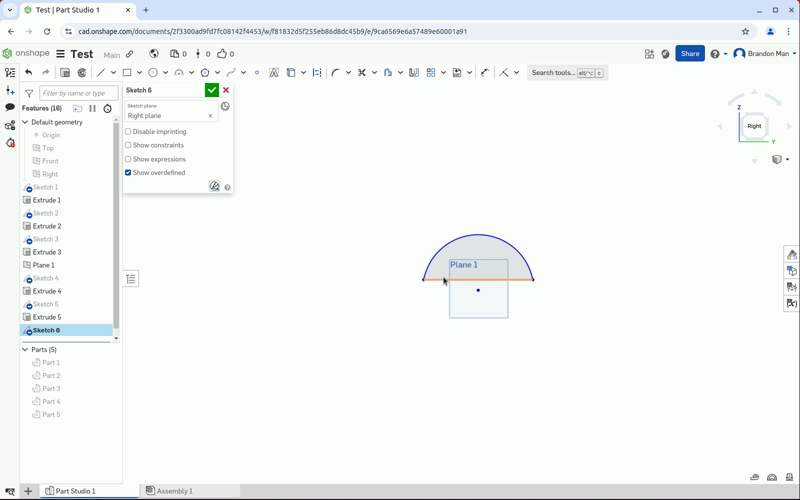
scroll(6)
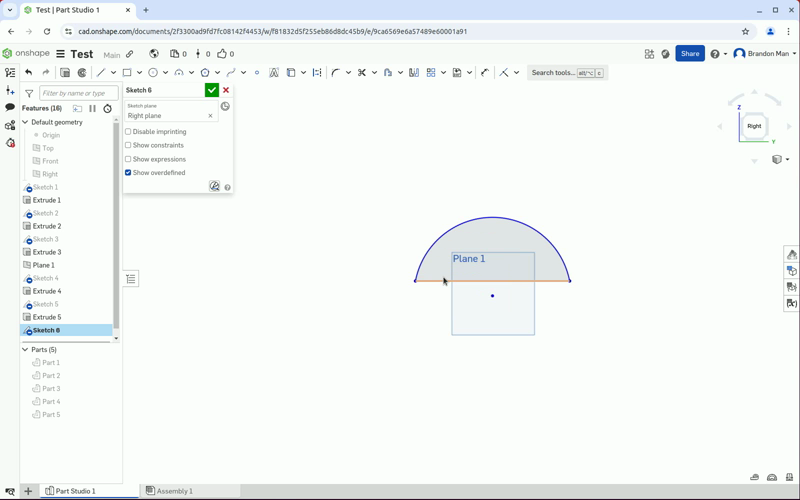
scroll(6)
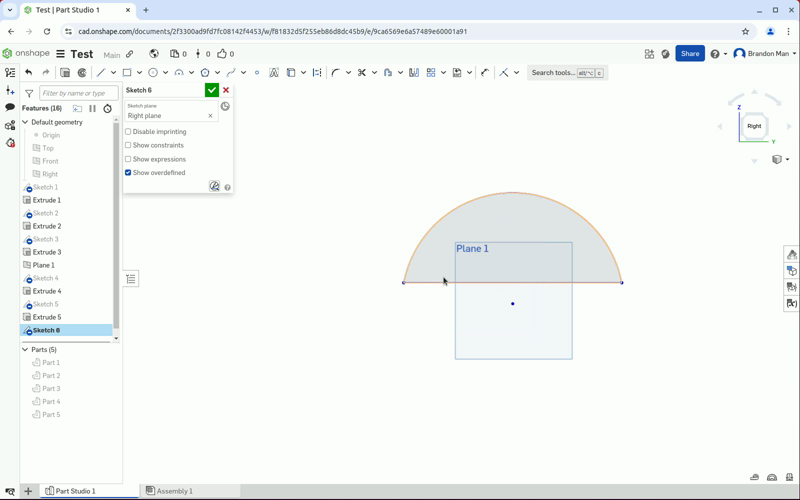
scroll(6)
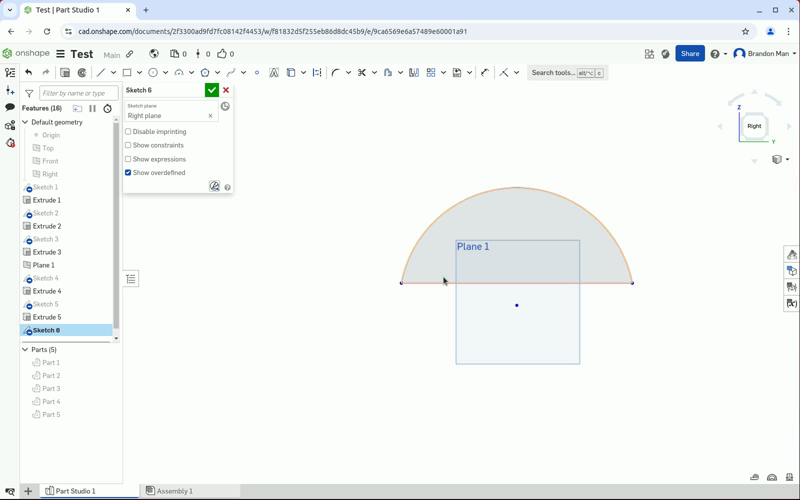
scroll(6)
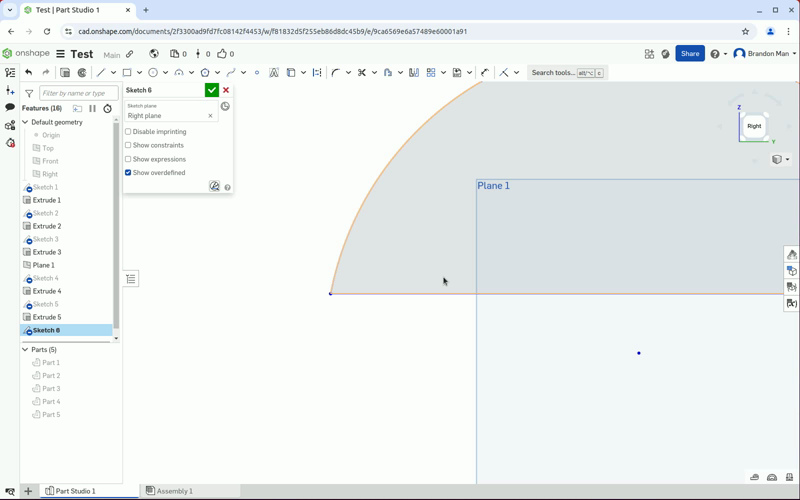
click(443, 276)
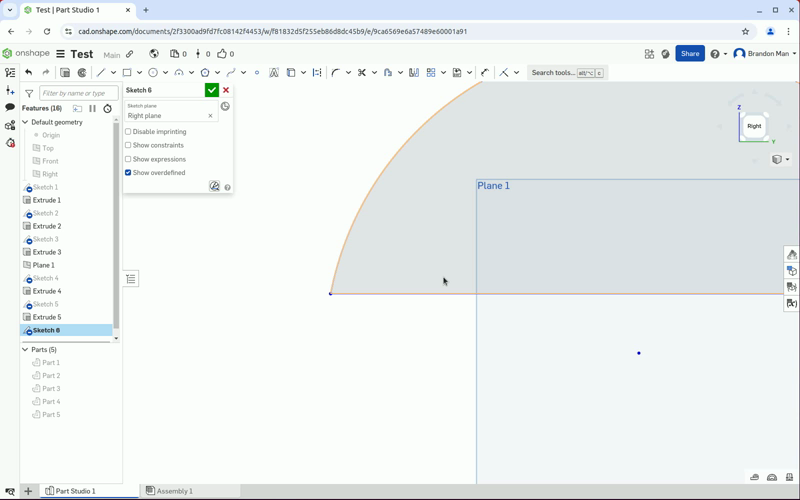
scroll(-6)
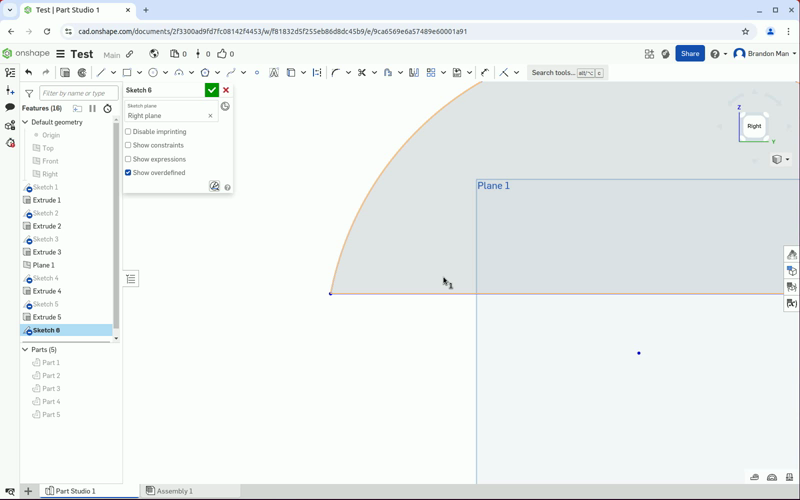
scroll(-6)
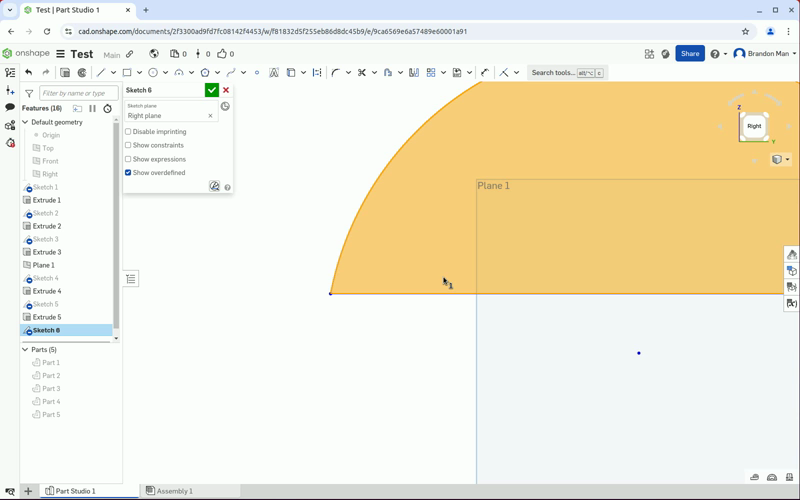
scroll(-6)
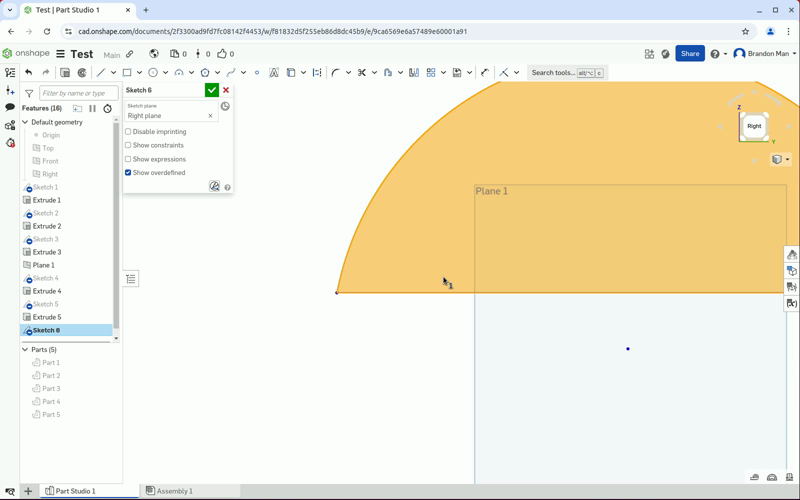
scroll(-6)
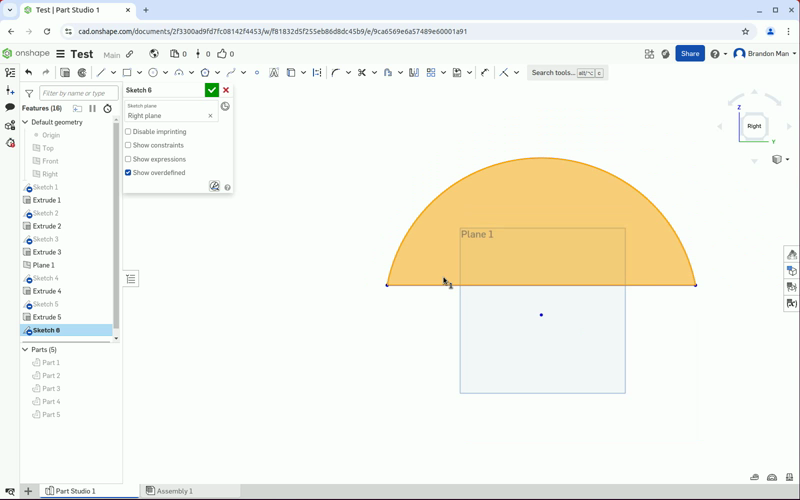
scroll(-6)
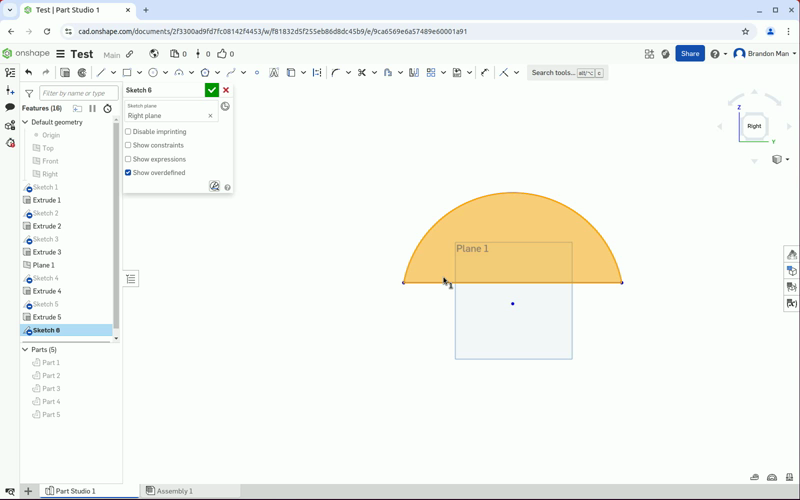
scroll(-6)
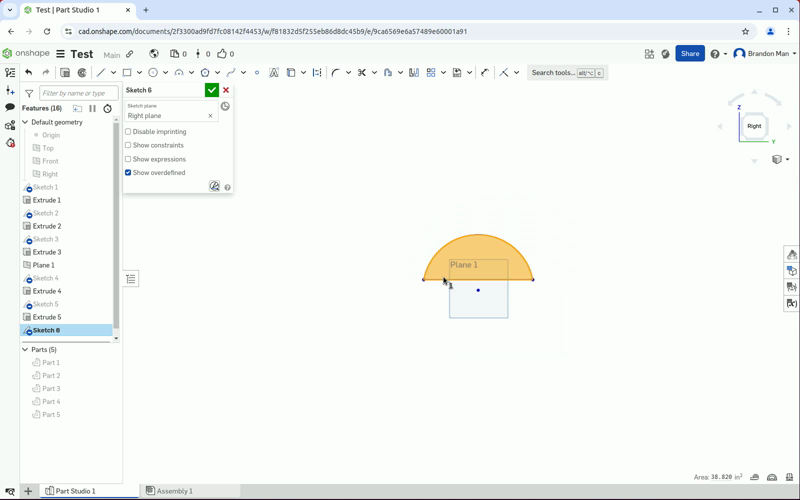
scroll(-6)
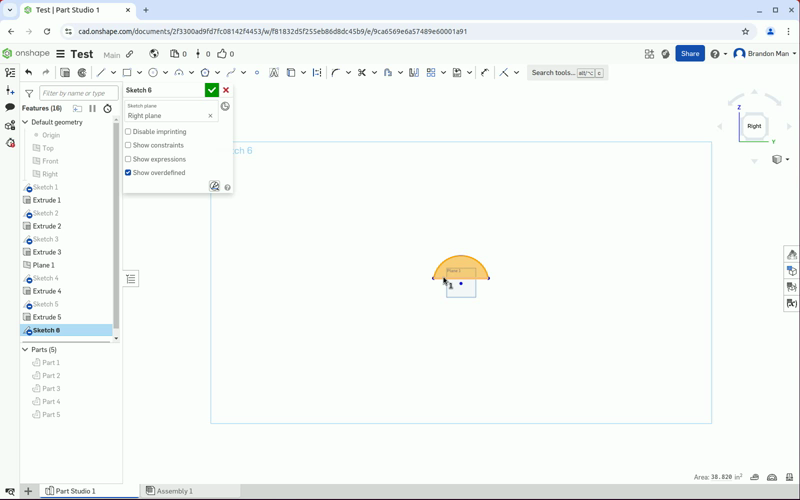
mouse_move(73, 352)
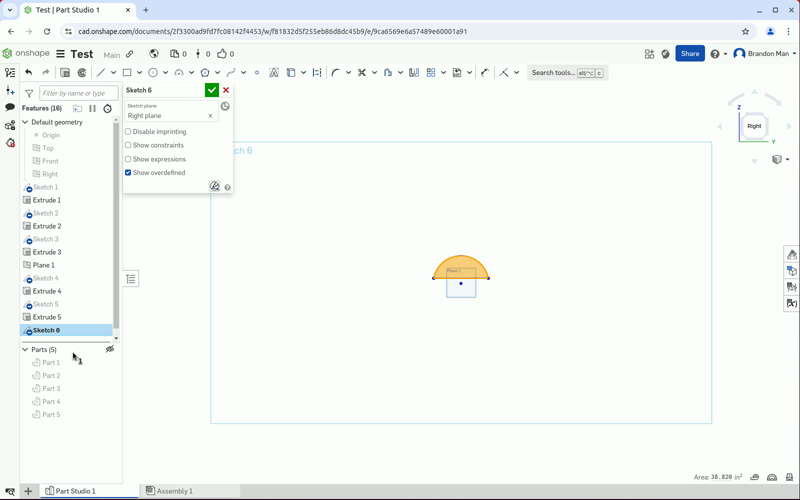
key(shift+y)
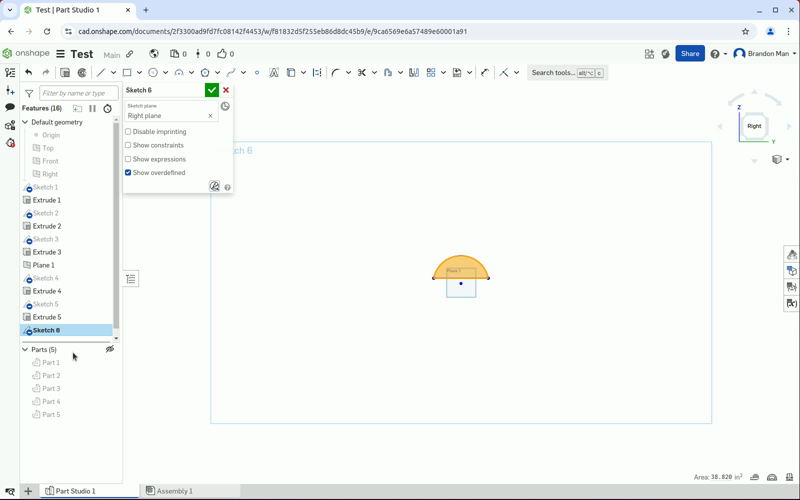
key(shift+e)
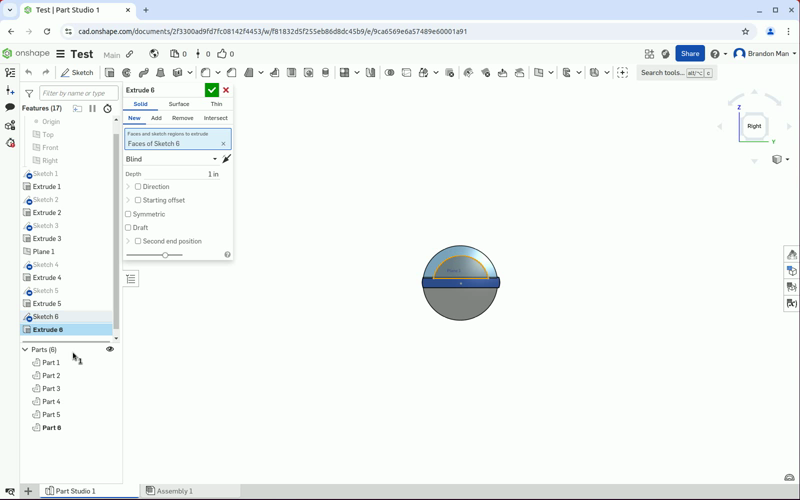
mouse_move(143, 106)
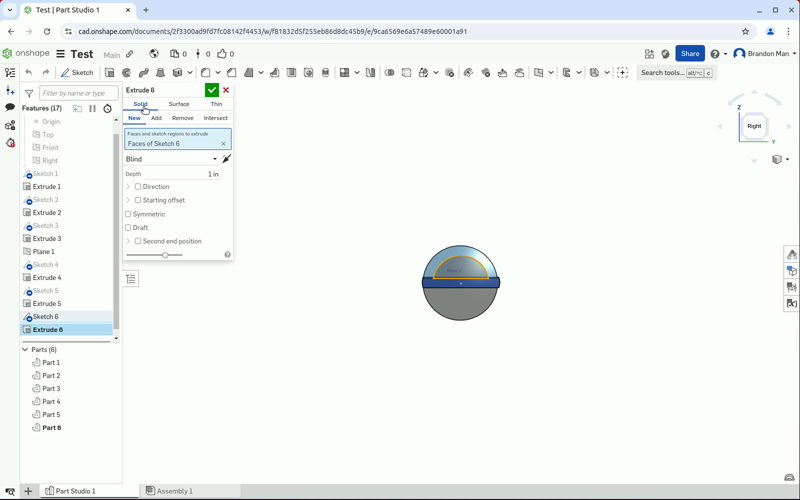
click(143, 106)
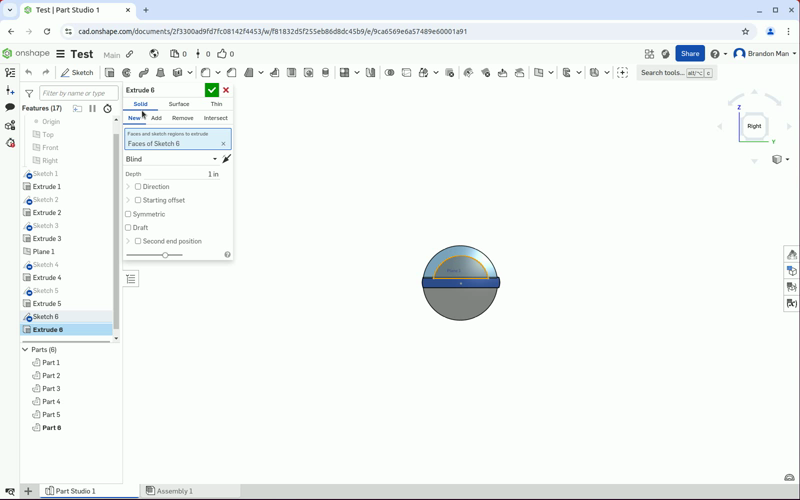
mouse_move(137, 120)
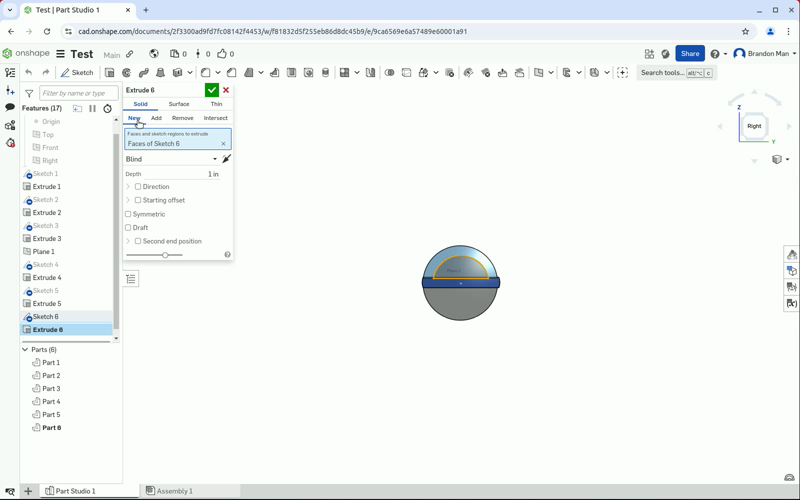
click(137, 120)
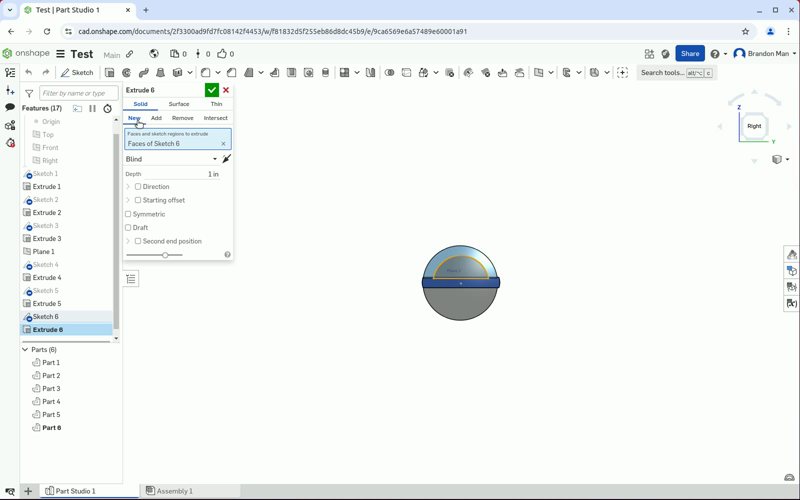
key(tab, 4)
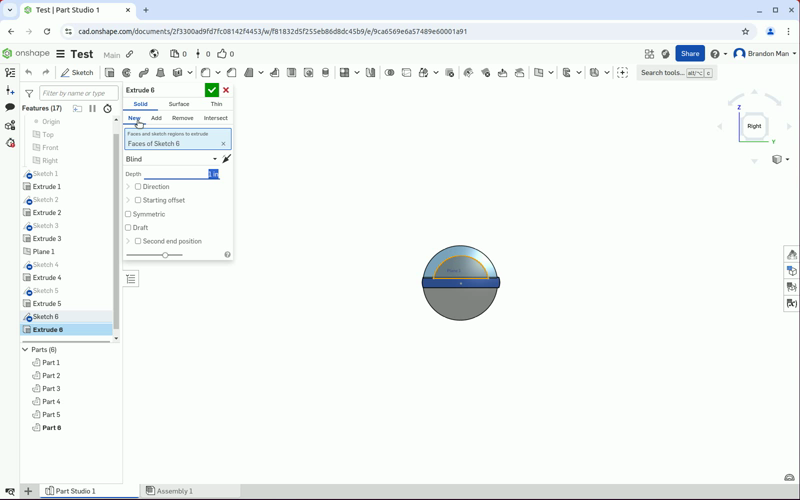
text(-23.108)
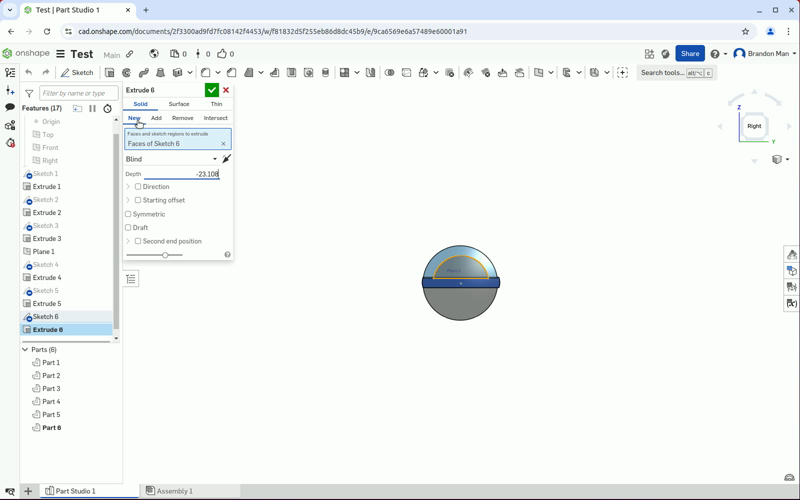
key(enter)
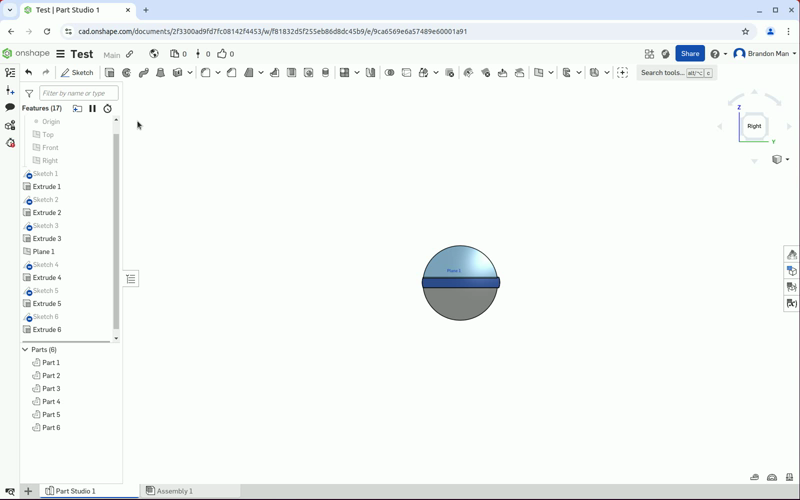
key(shift+h)
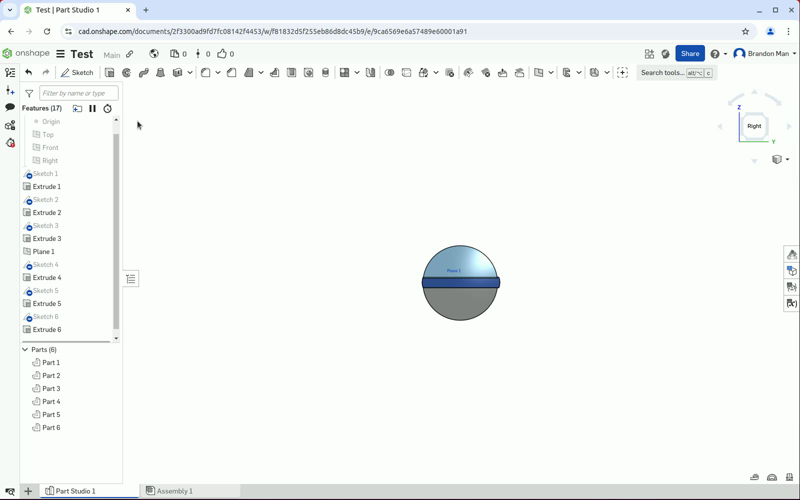
key(shift+h)
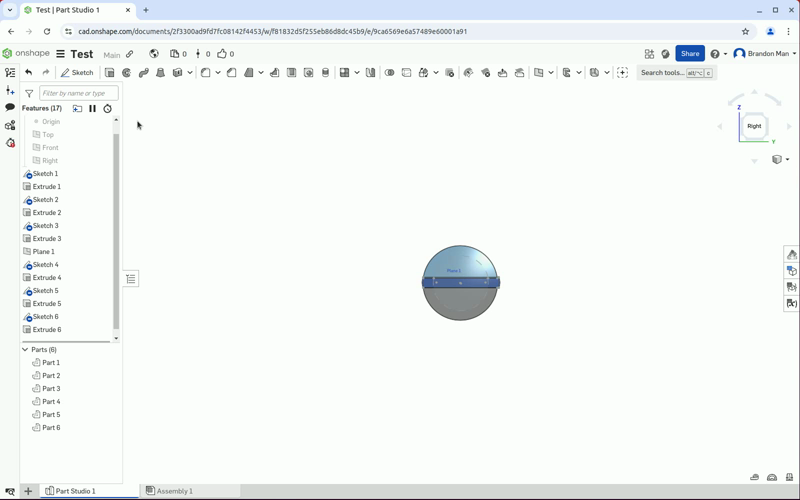
key(shift+7)
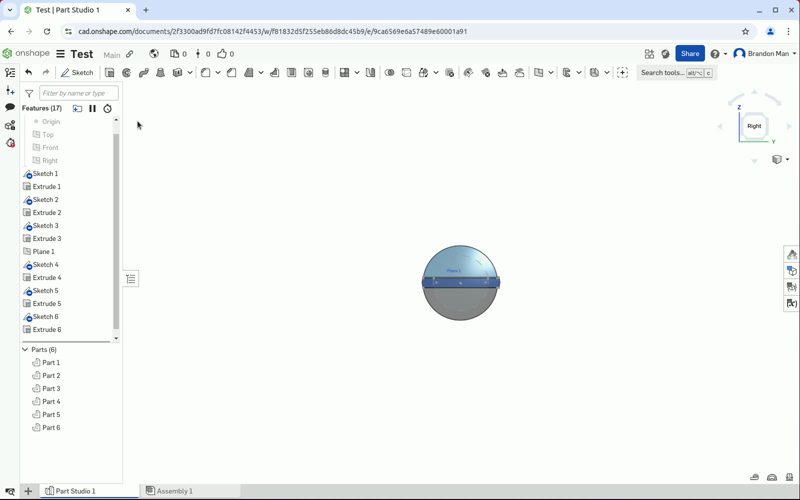
key(right, 2)
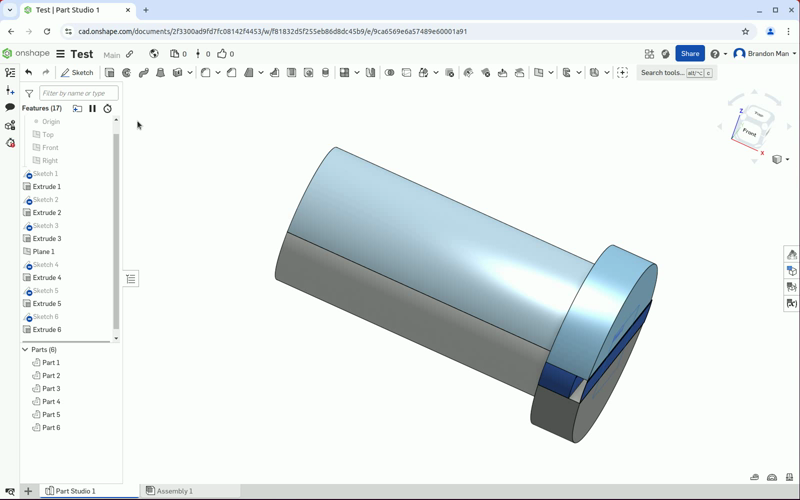
key(down, 2)
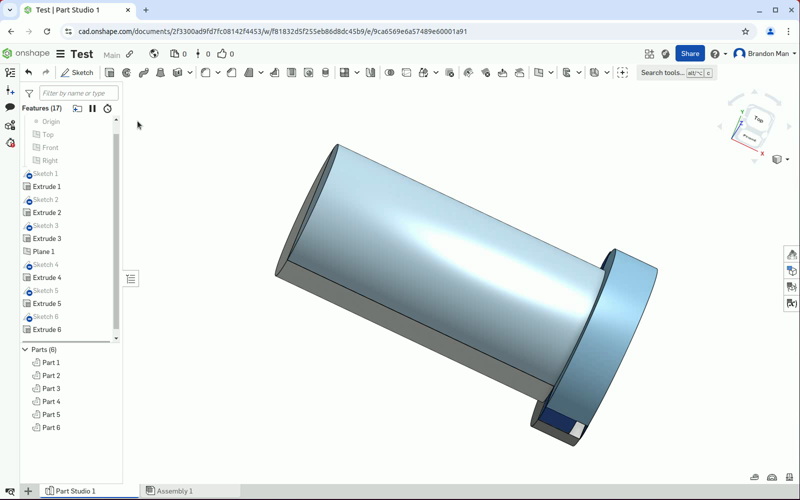
key(up, 2)
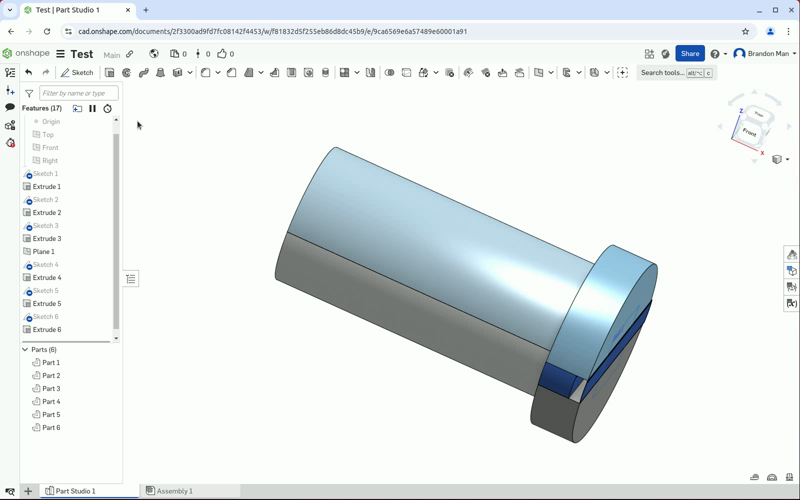
key(left, 2)
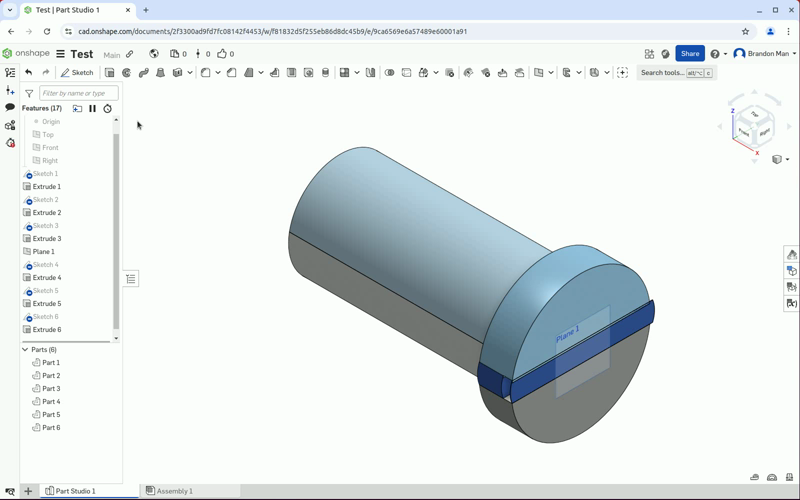
mouse_move(69, 176)
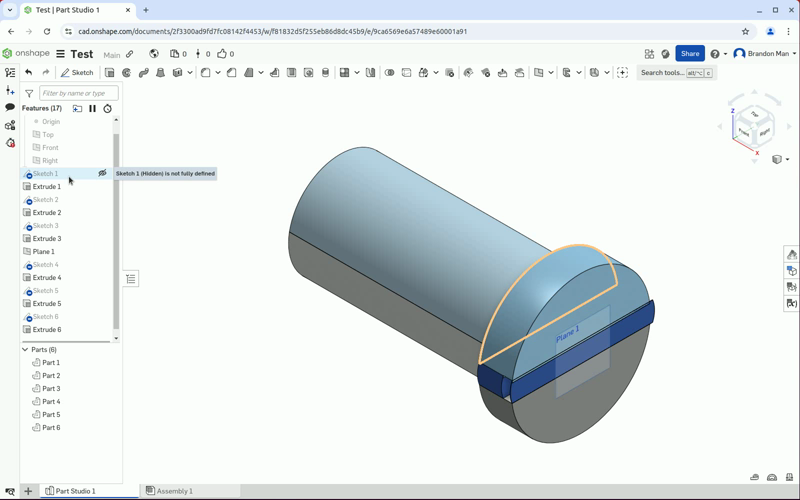
click(69, 176)